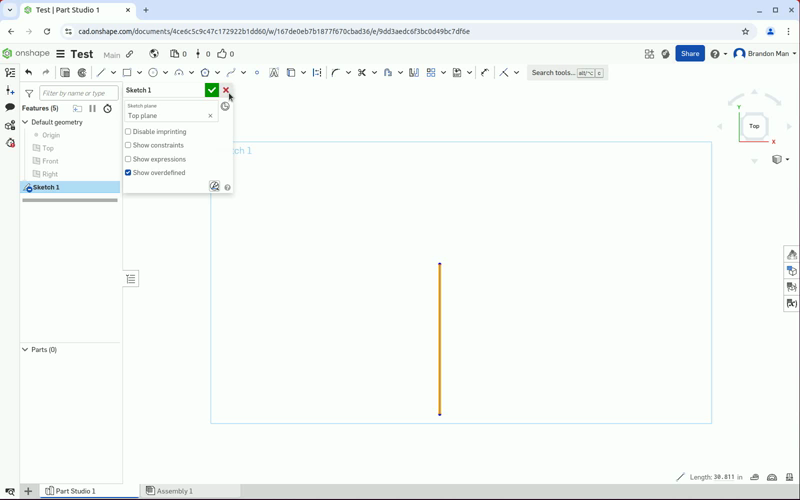
key(shift+h)
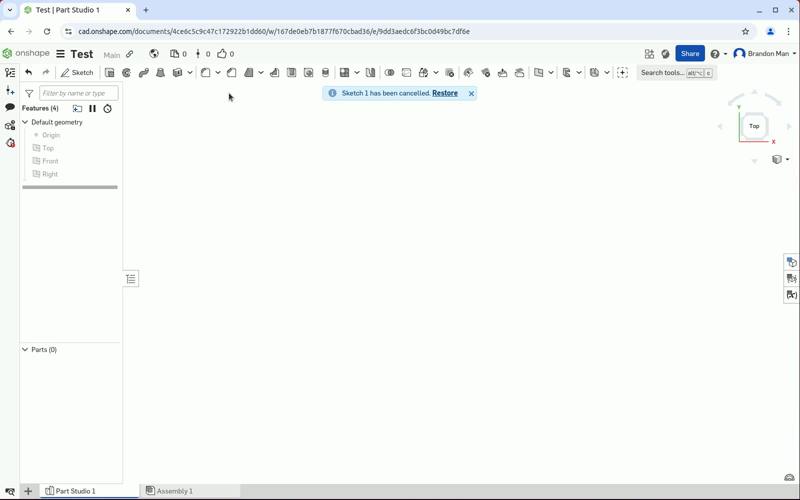
mouse_move(73, 352)
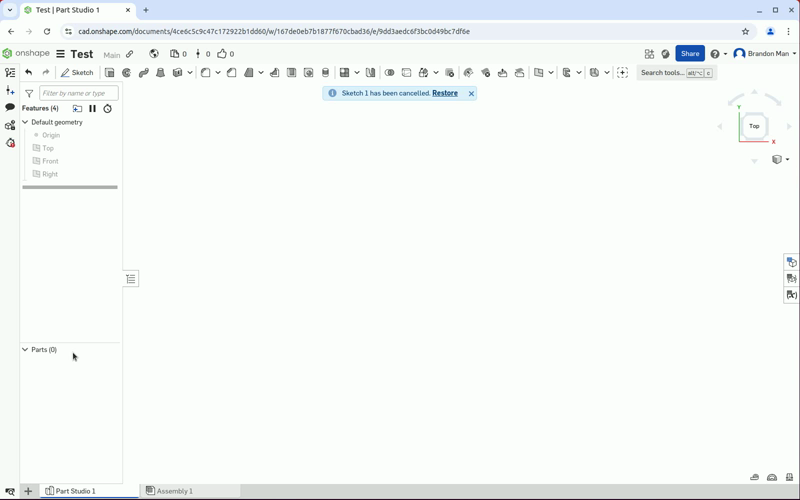
key(y)
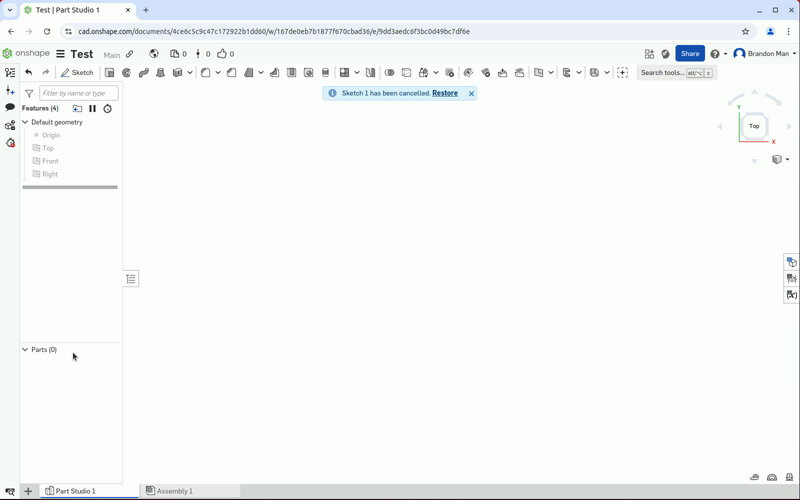
key(shift+p)
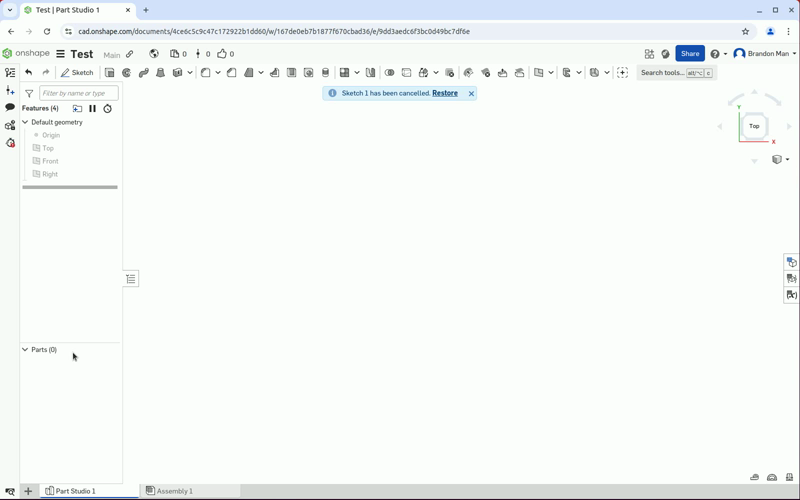
key(space)
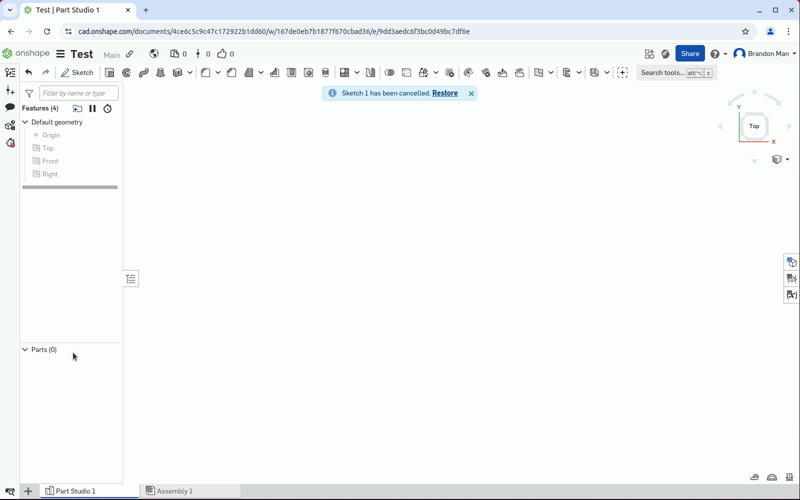
key_down(shift)
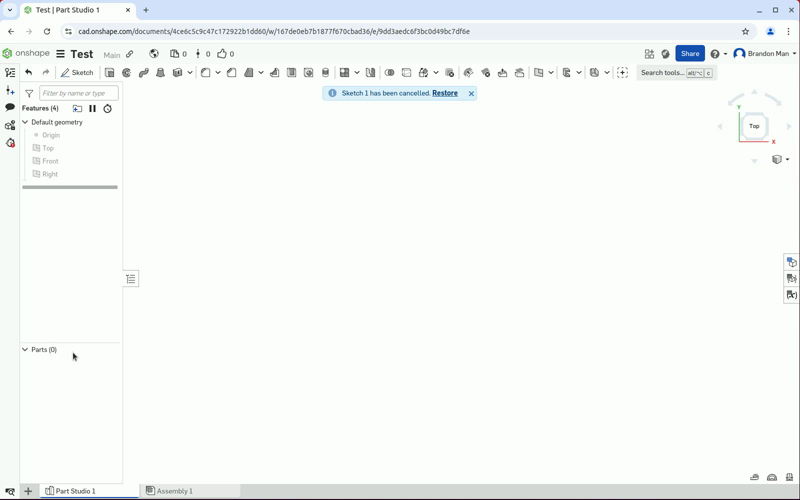
key(up)
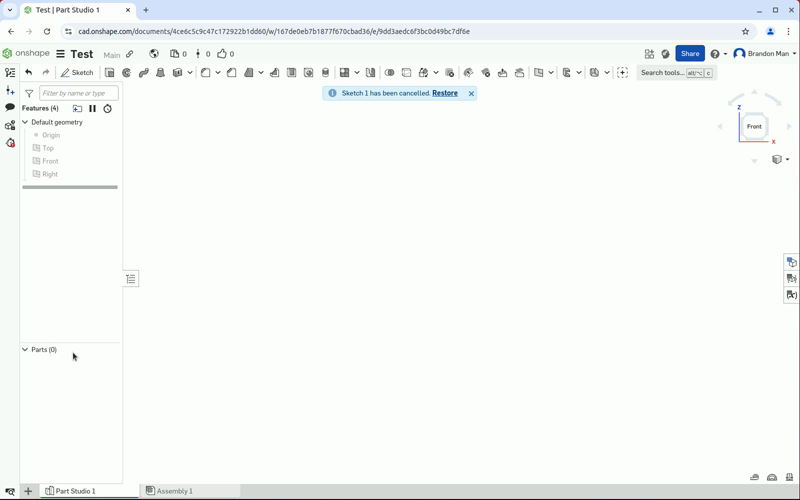
key_up(shift)
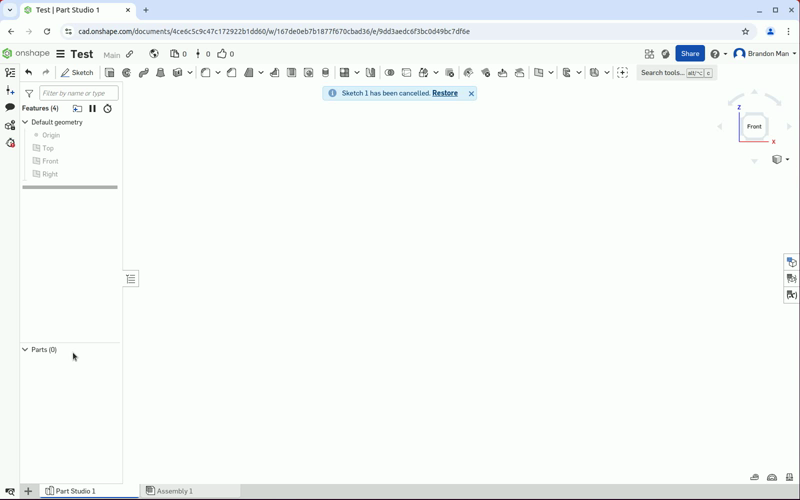
mouse_move(73, 352)
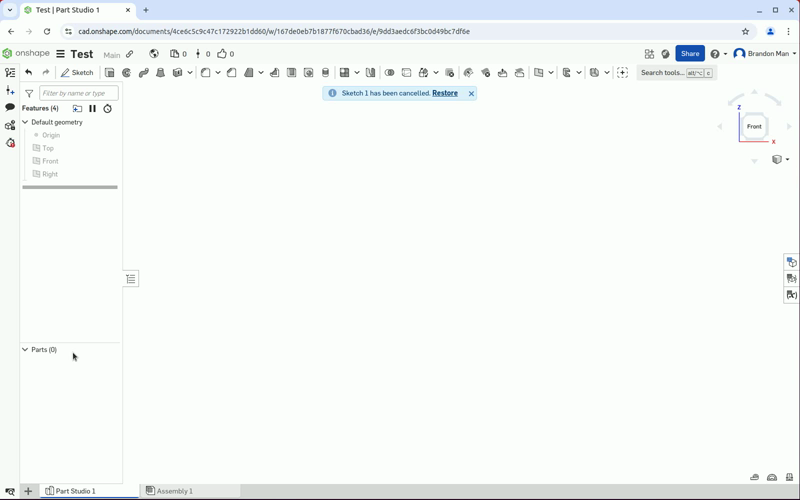
key(shift+y)
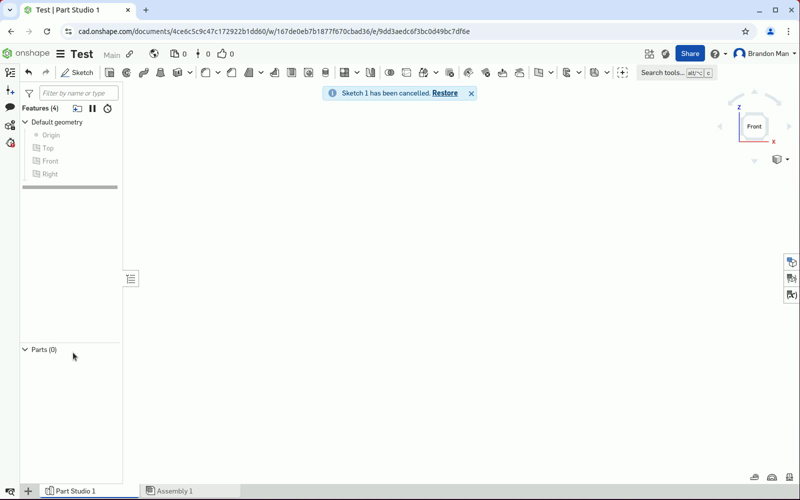
key(shift+s)
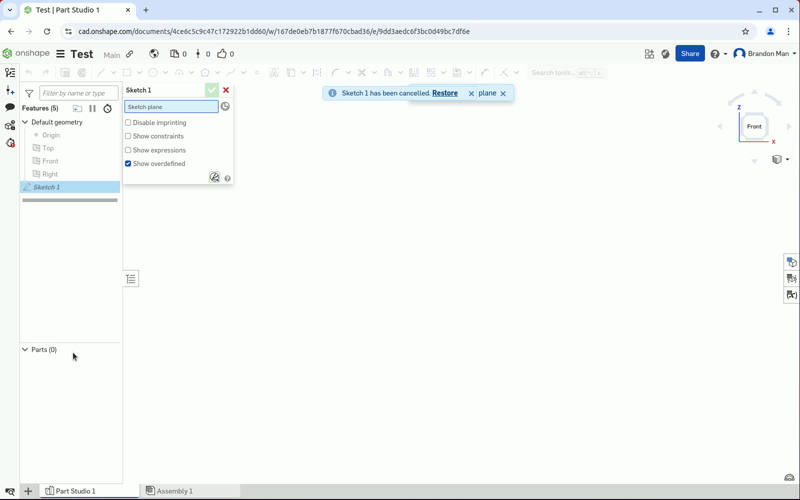
mouse_move(73, 163)
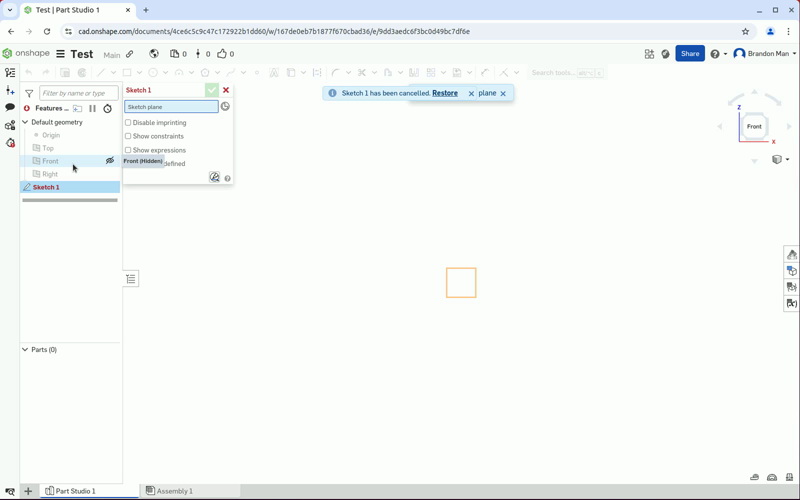
click(73, 163)
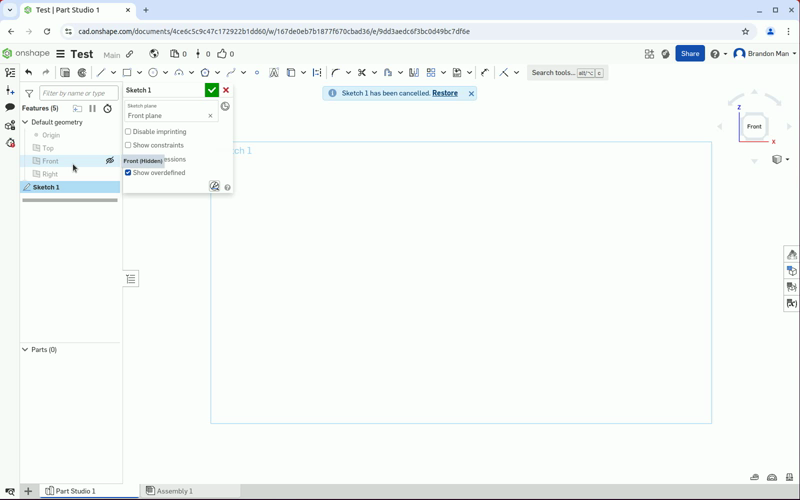
mouse_move(73, 352)
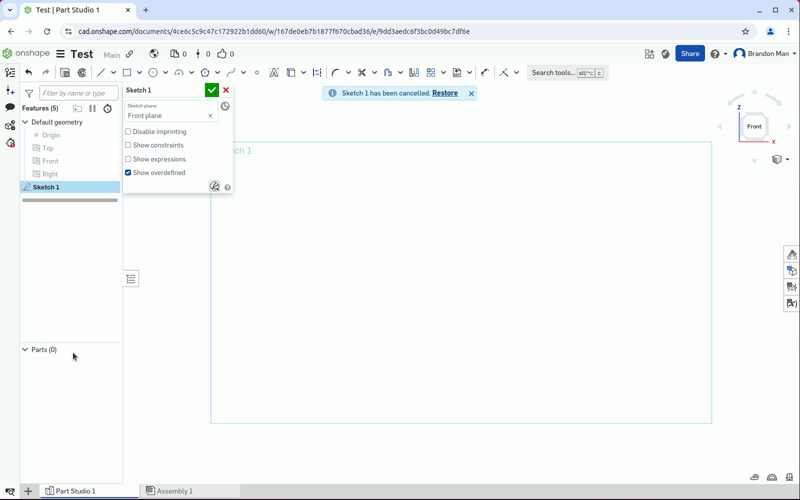
key(y)
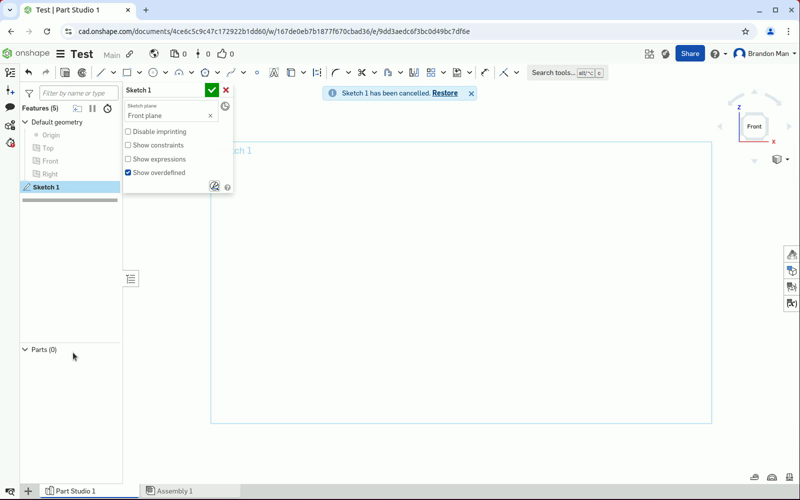
key(c)
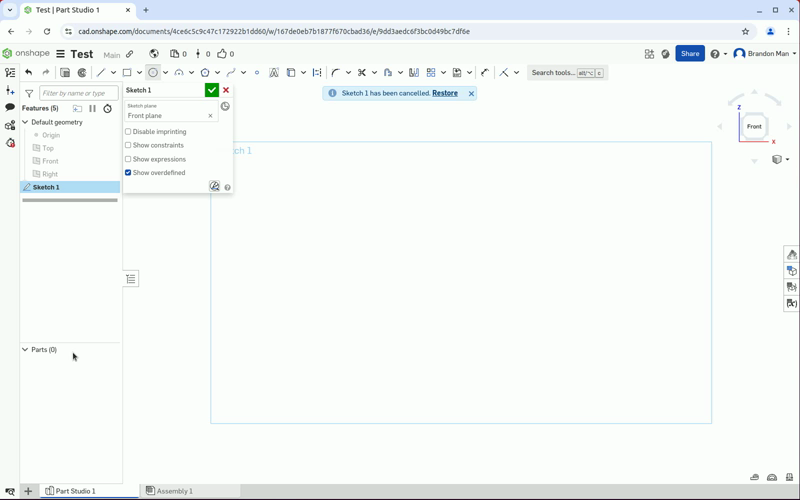
key_down(shift)
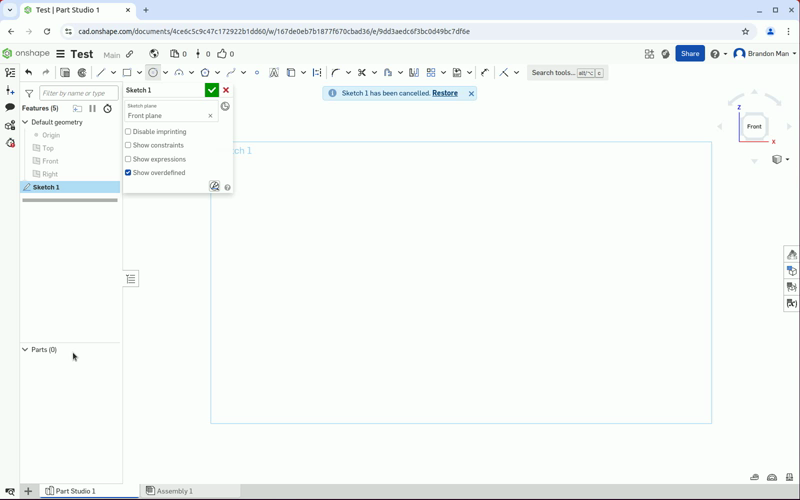
mouse_move(461, 178)
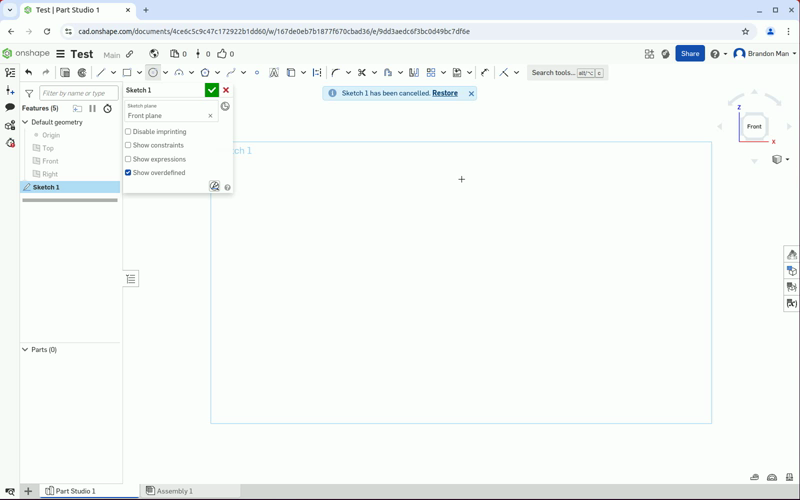
click(461, 178)
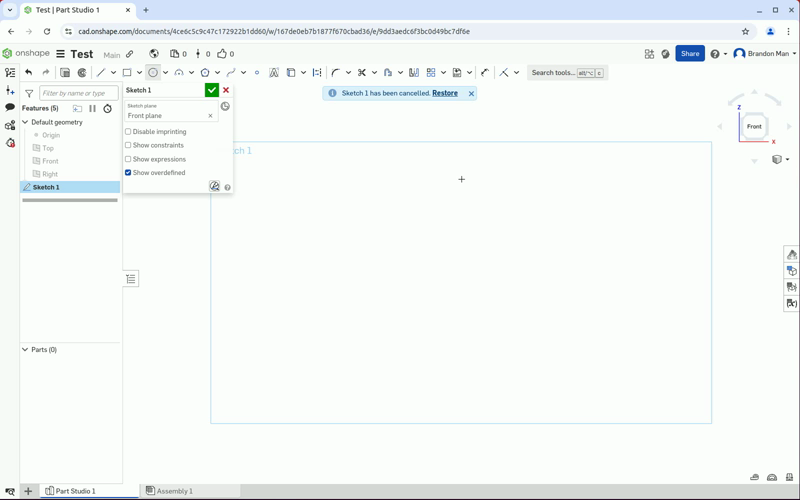
key_up(shift)
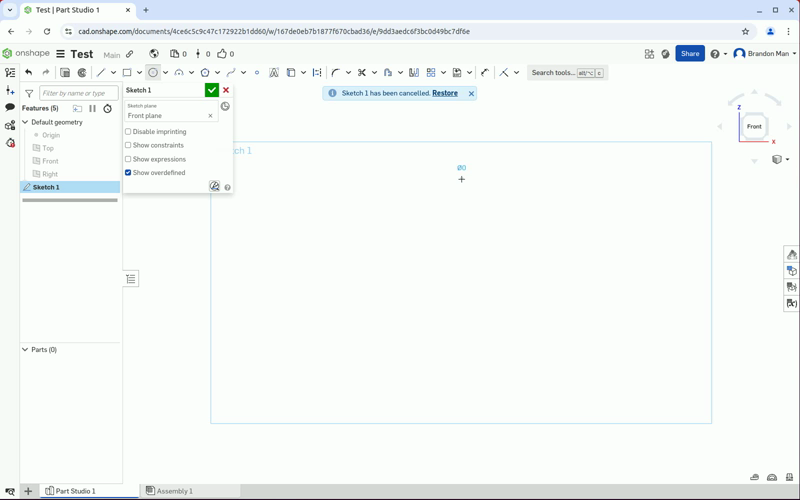
mouse_move(471, 178)
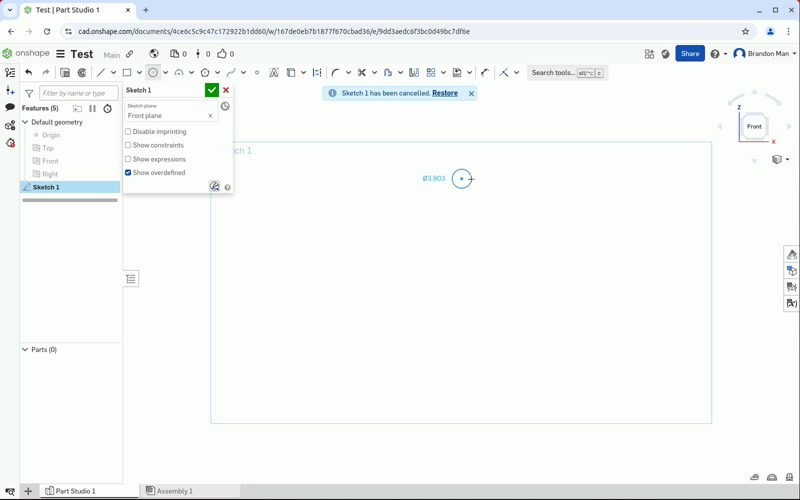
click(471, 178)
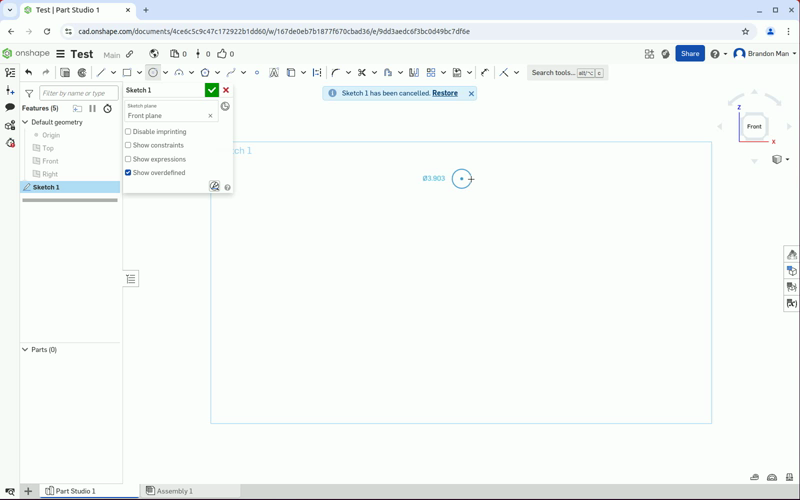
key(esc)
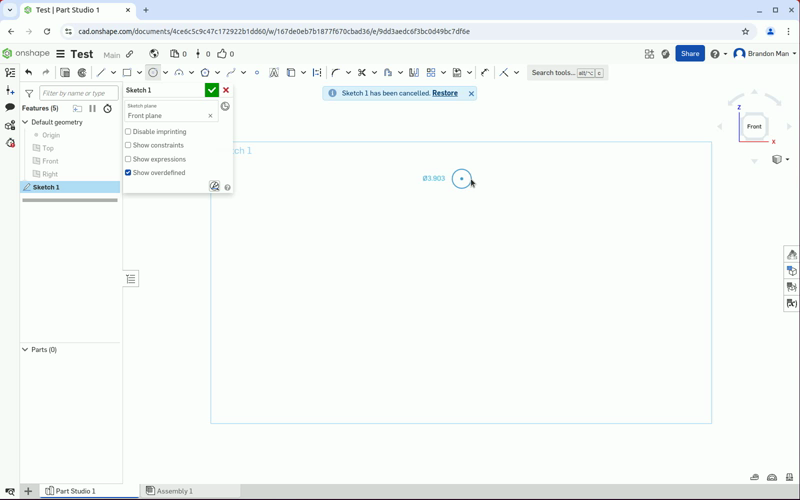
key(c)
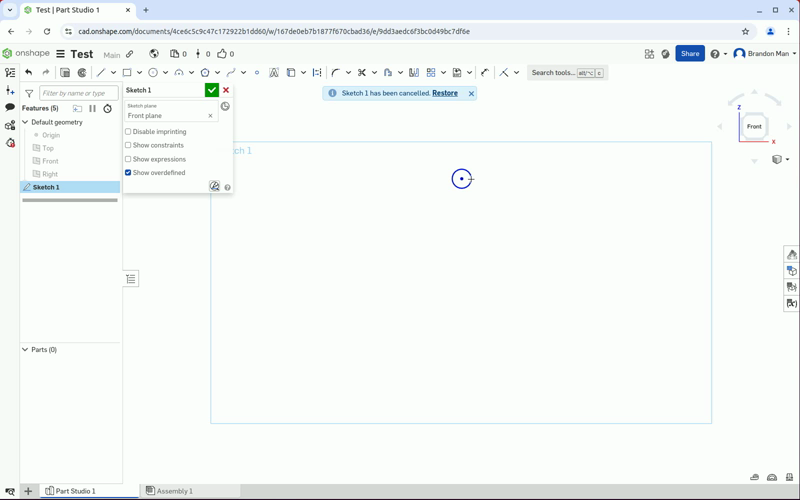
key_down(shift)
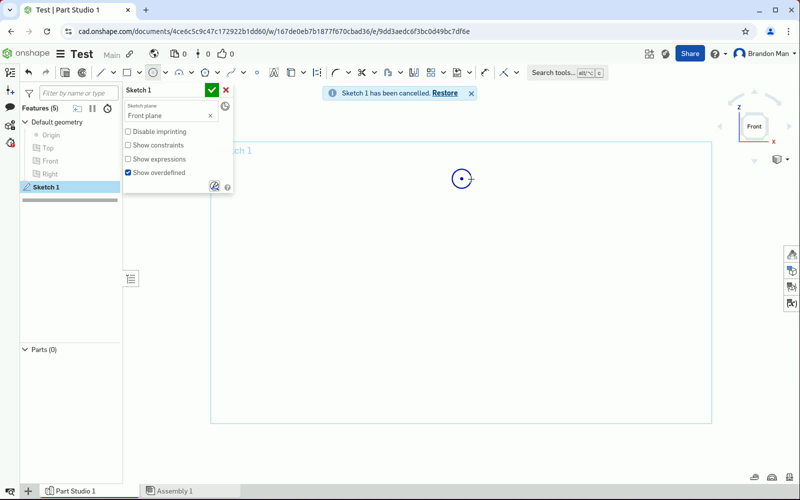
mouse_move(461, 178)
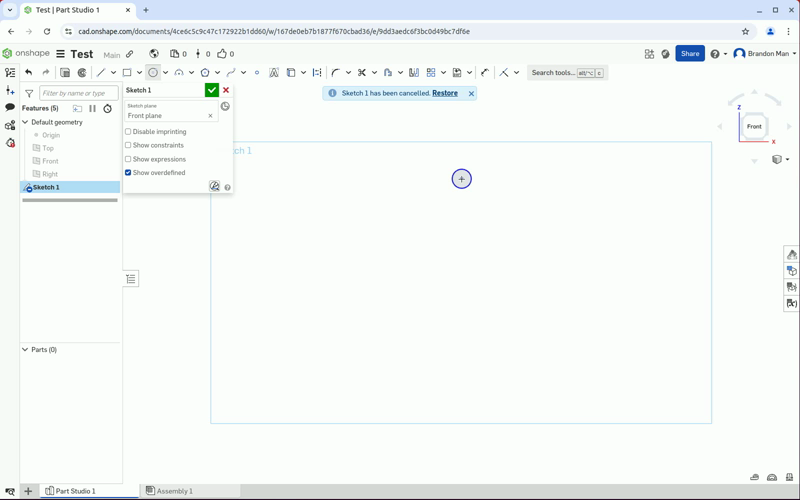
click(461, 178)
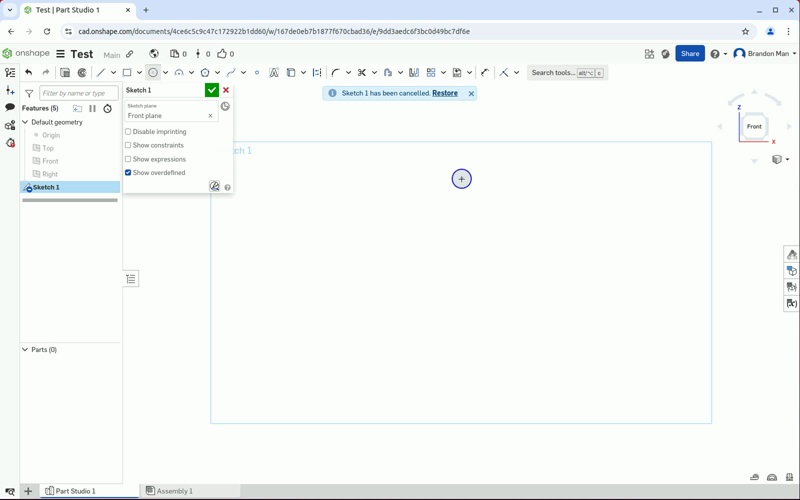
key_up(shift)
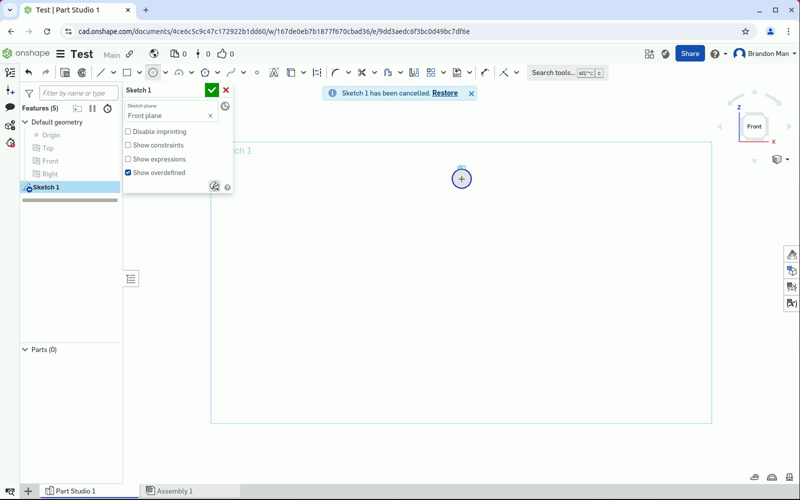
mouse_move(464, 178)
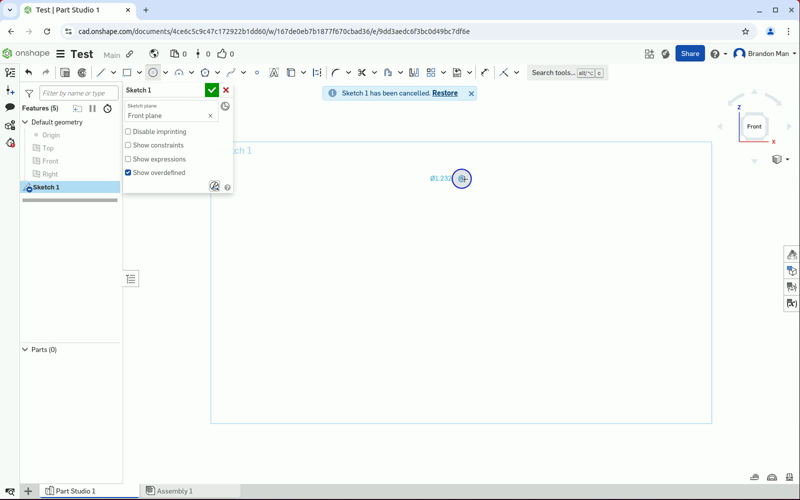
scroll(6)
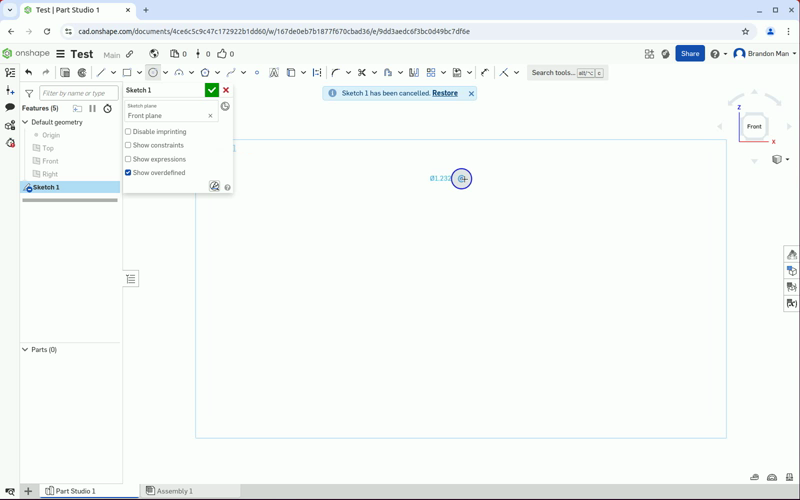
scroll(6)
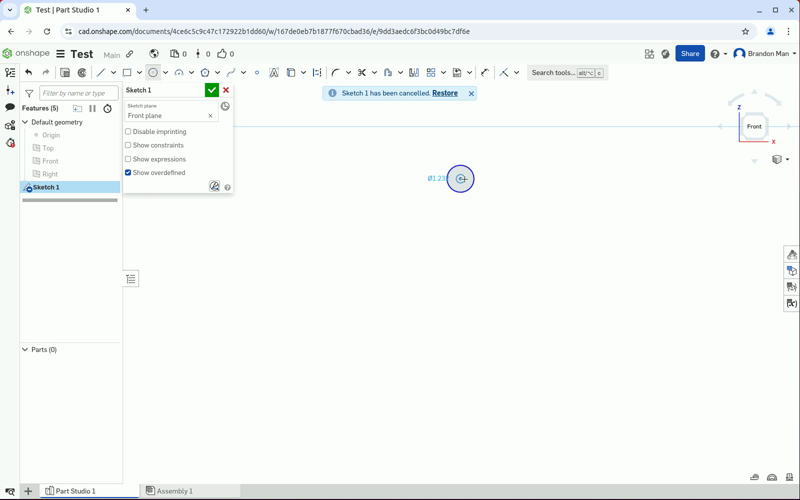
scroll(6)
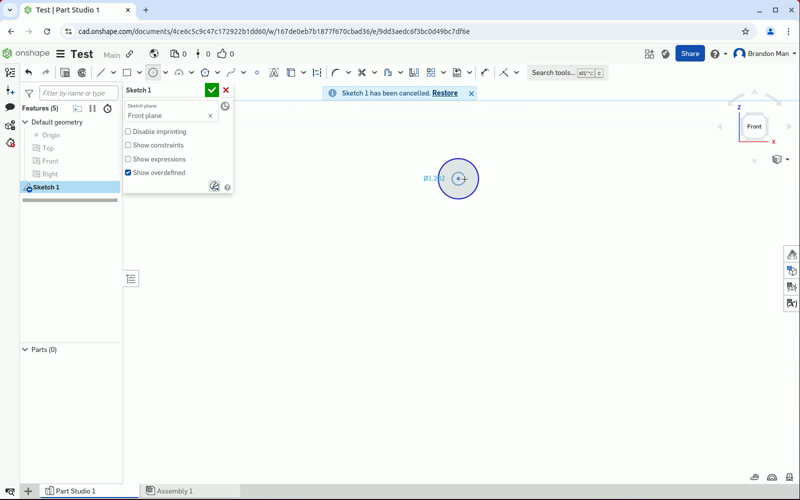
scroll(6)
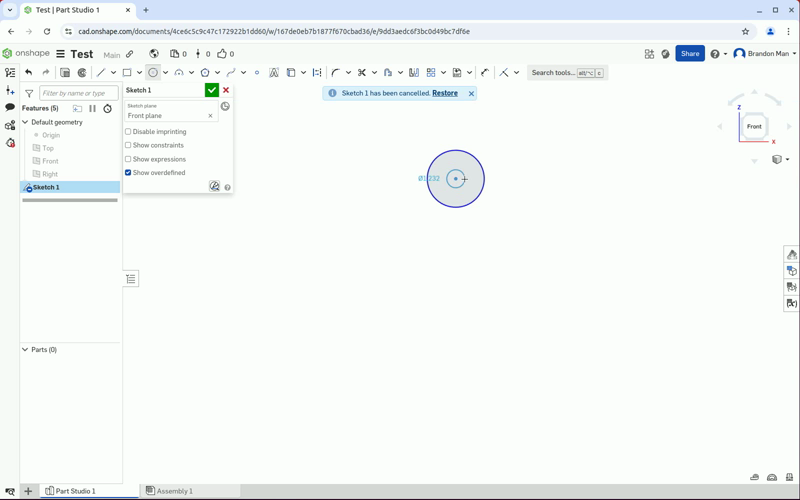
scroll(6)
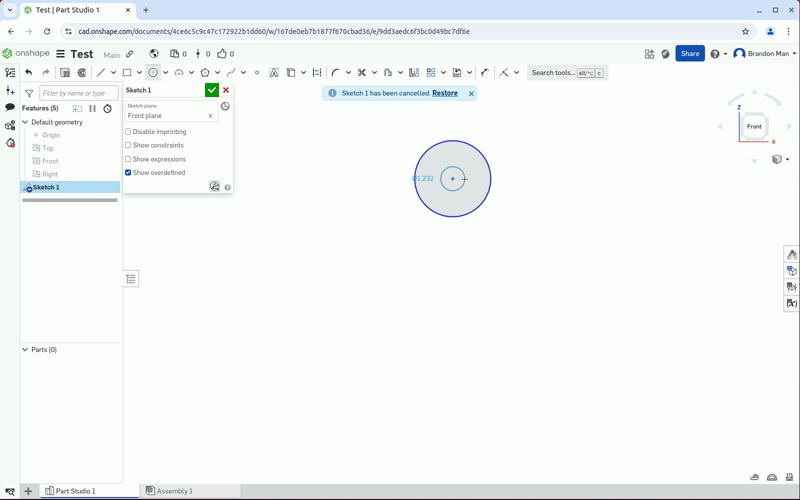
scroll(6)
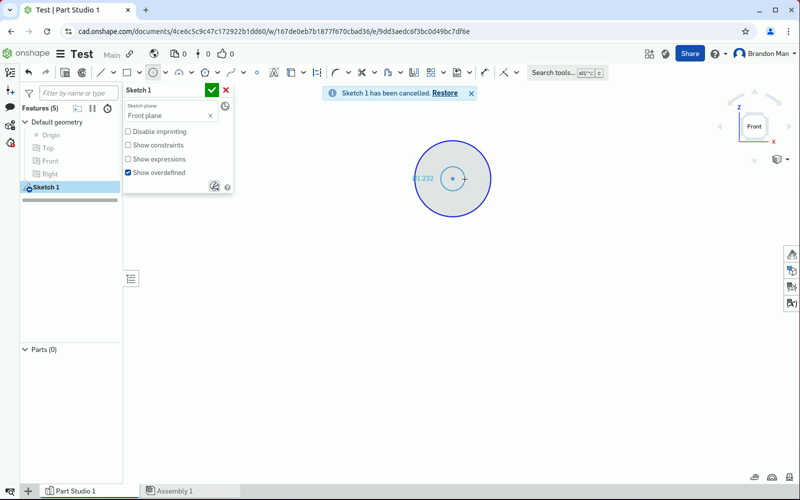
scroll(6)
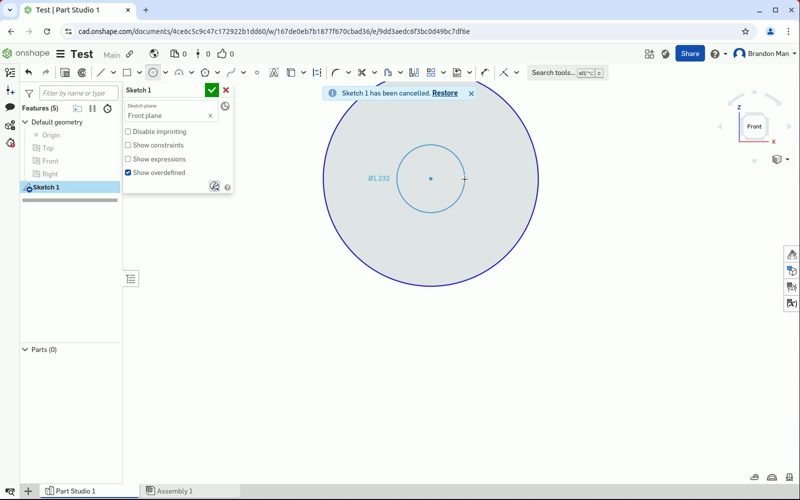
click(464, 178)
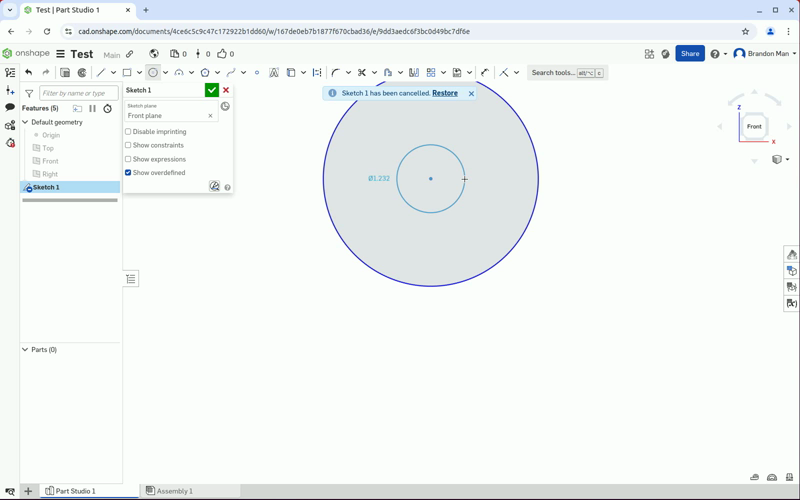
scroll(-6)
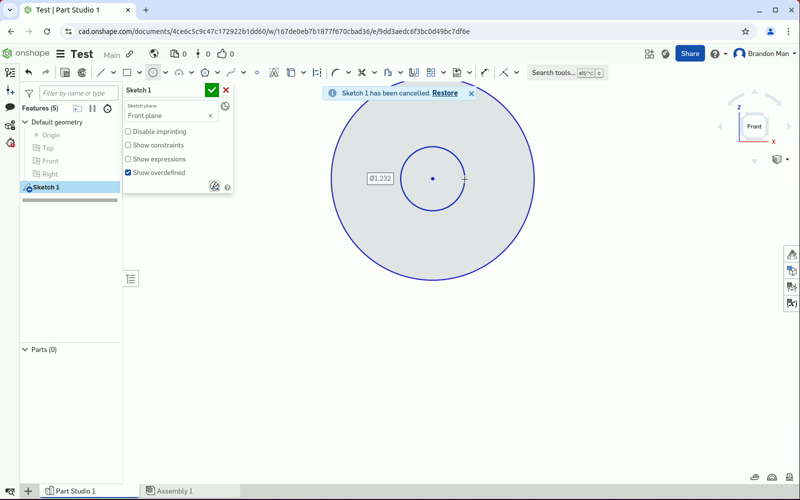
scroll(-6)
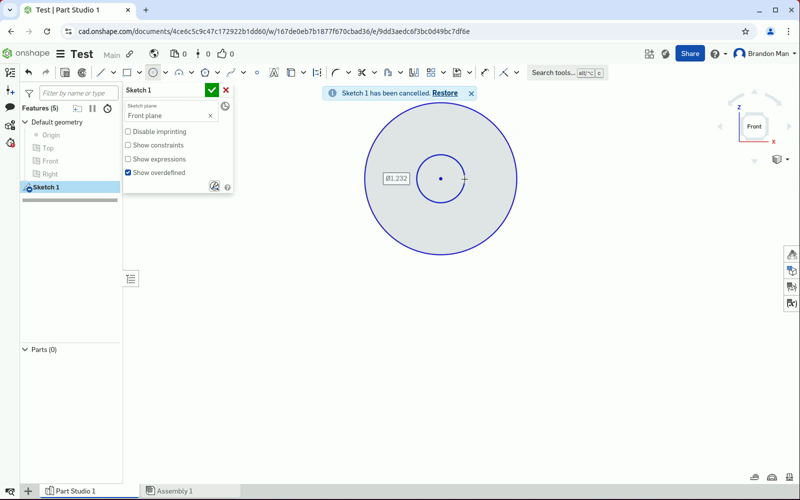
scroll(-6)
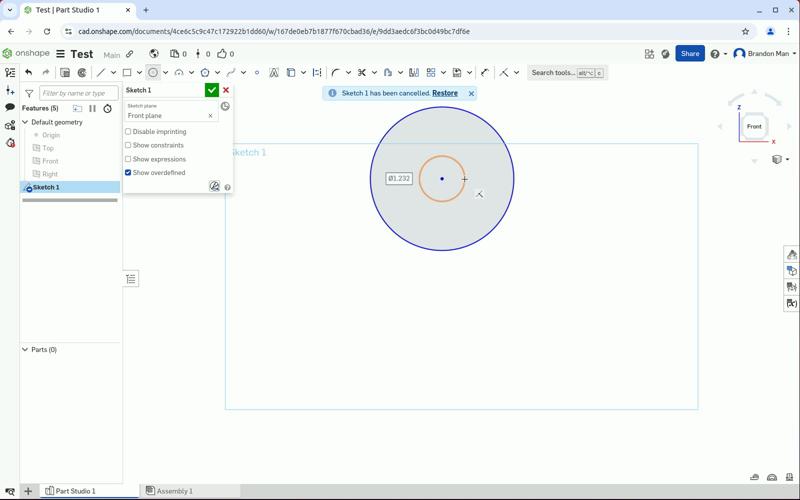
scroll(-6)
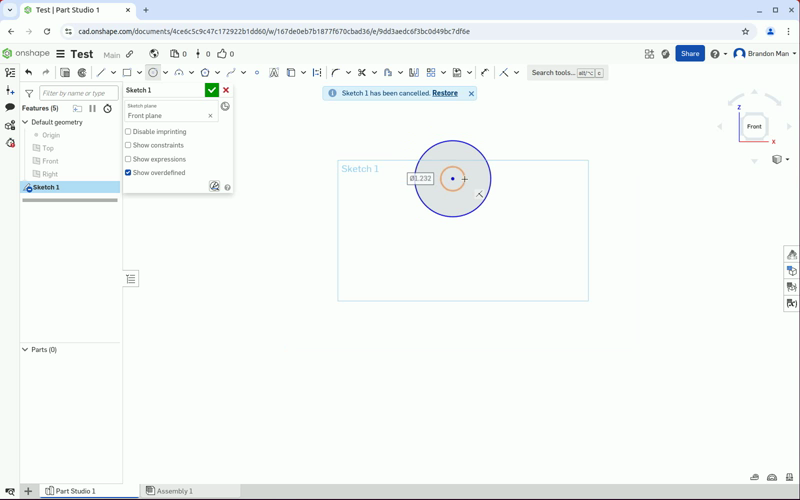
scroll(-6)
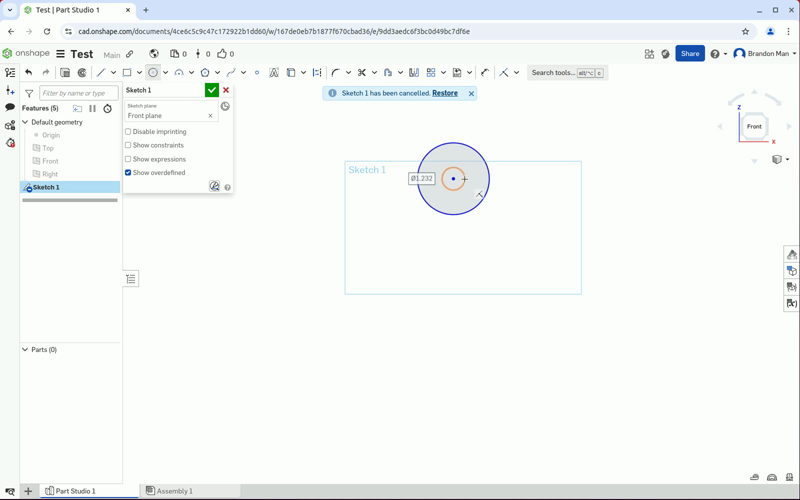
scroll(-6)
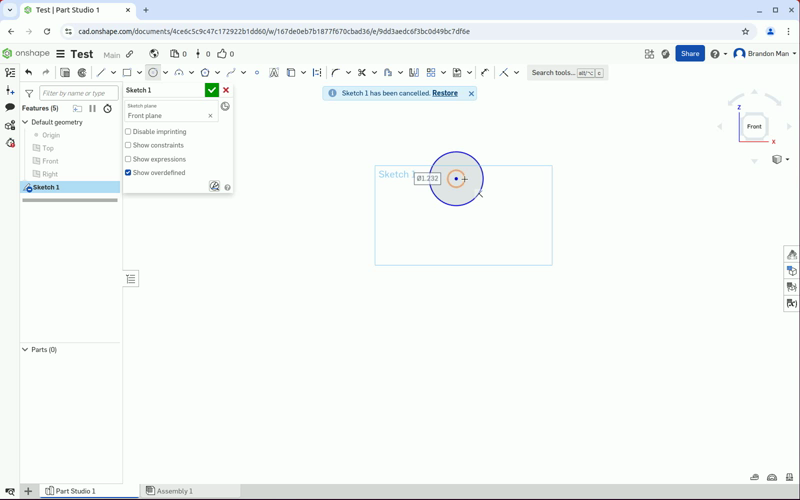
scroll(-6)
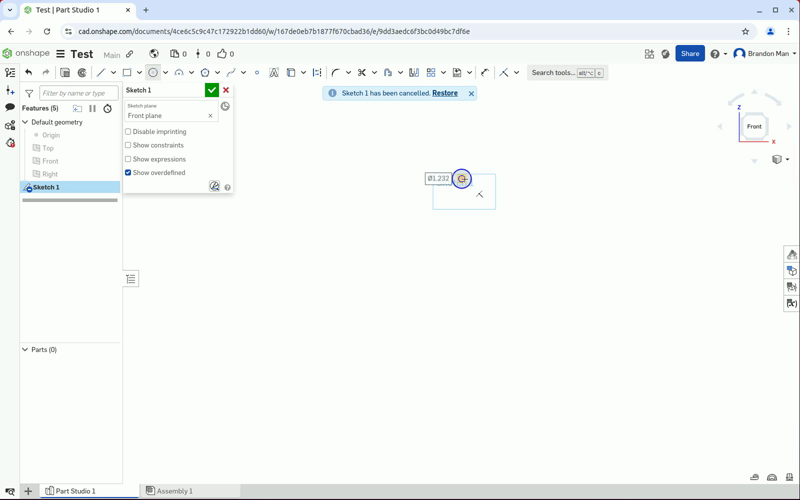
key(esc)
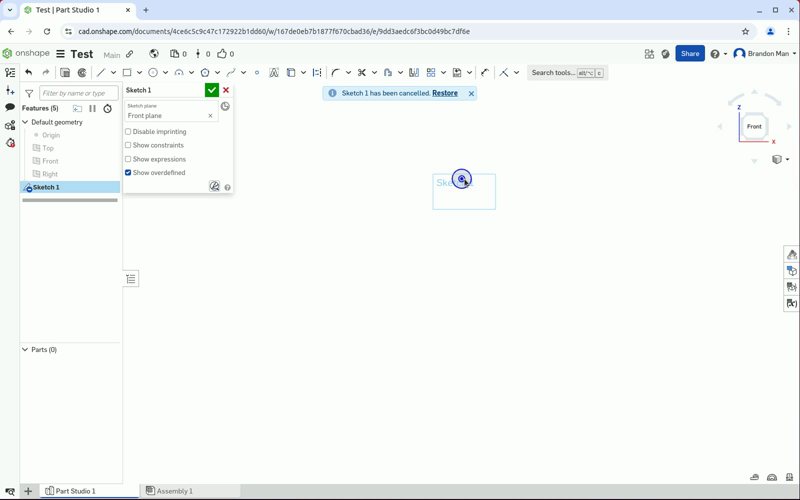
mouse_move(458, 185)
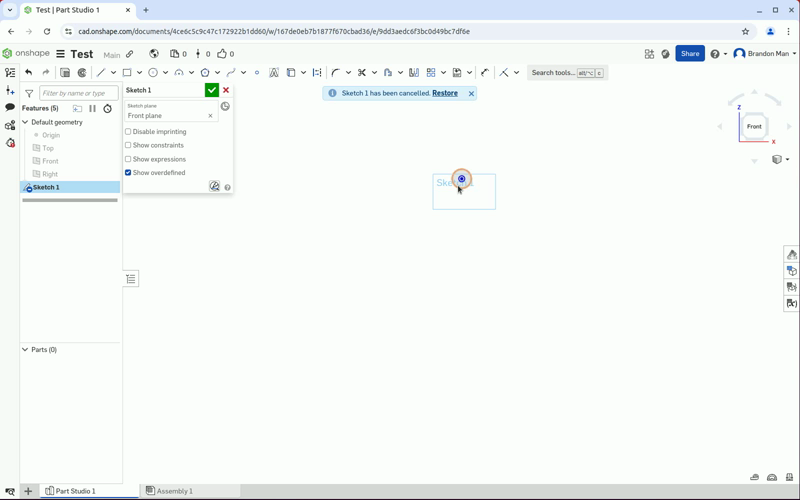
scroll(6)
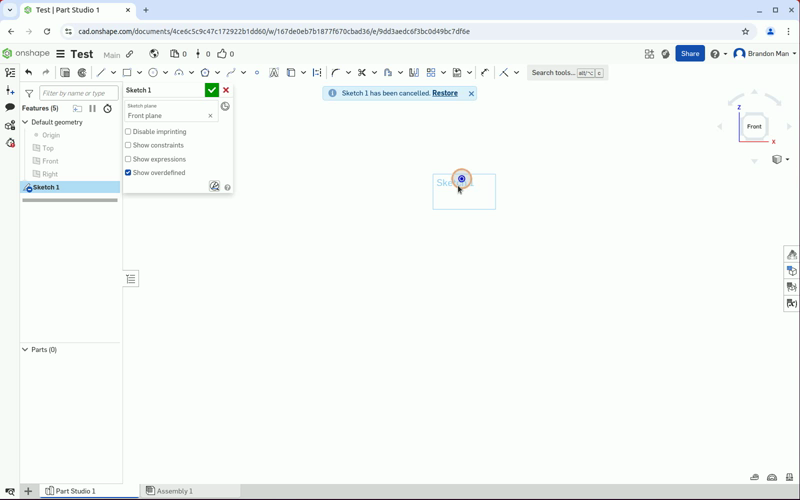
scroll(6)
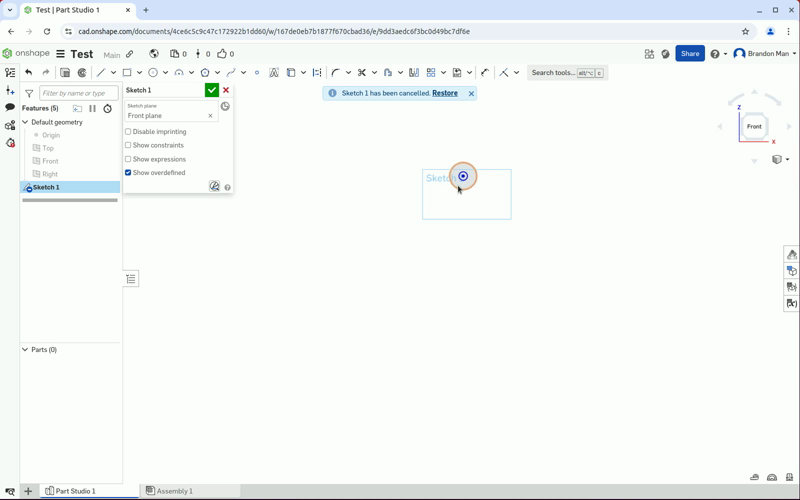
scroll(6)
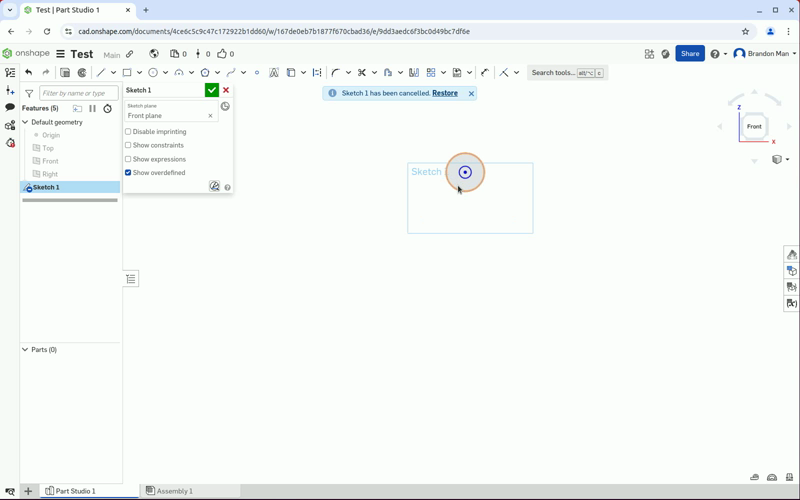
scroll(6)
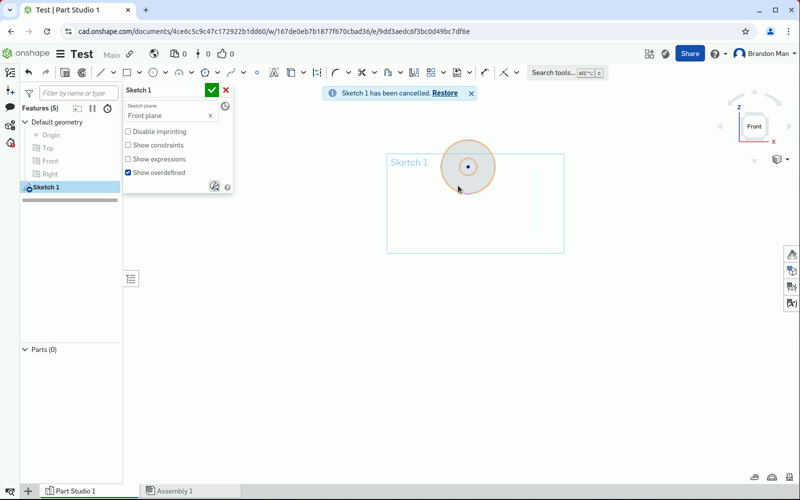
scroll(6)
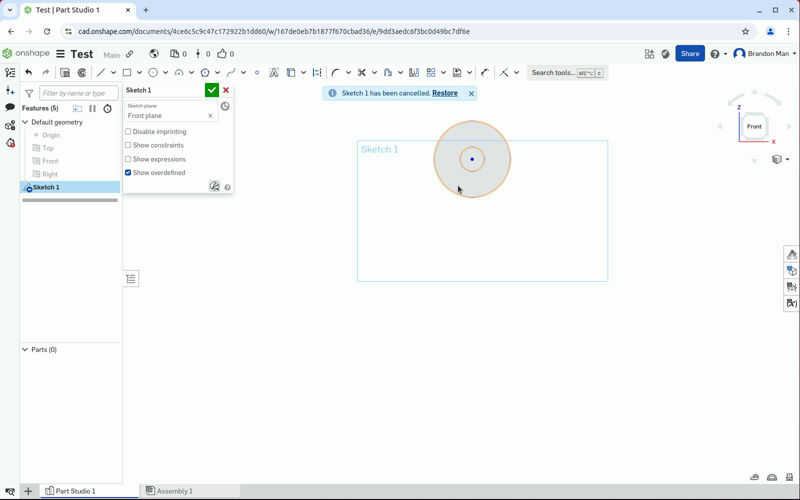
scroll(6)
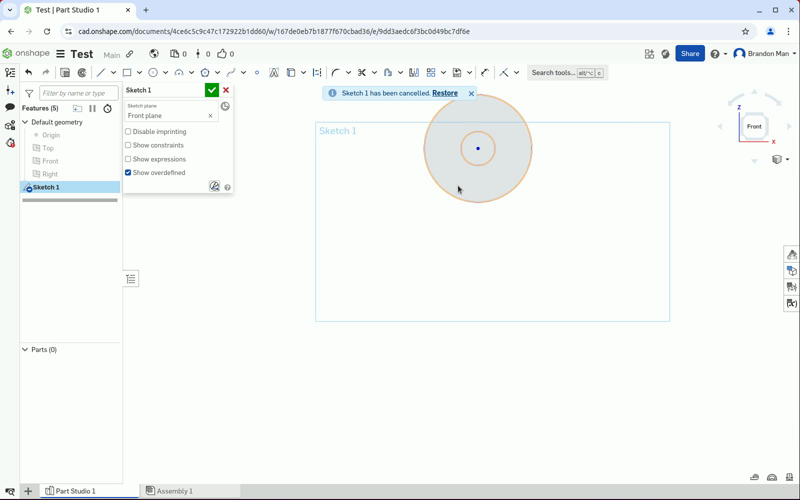
scroll(6)
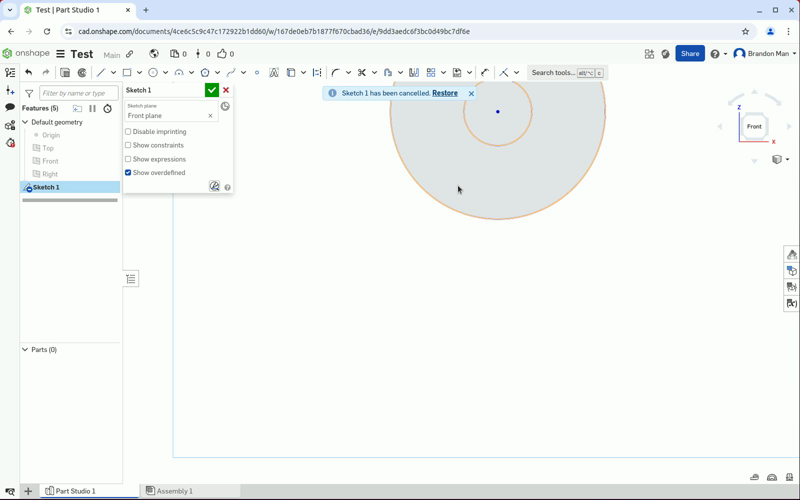
click(458, 185)
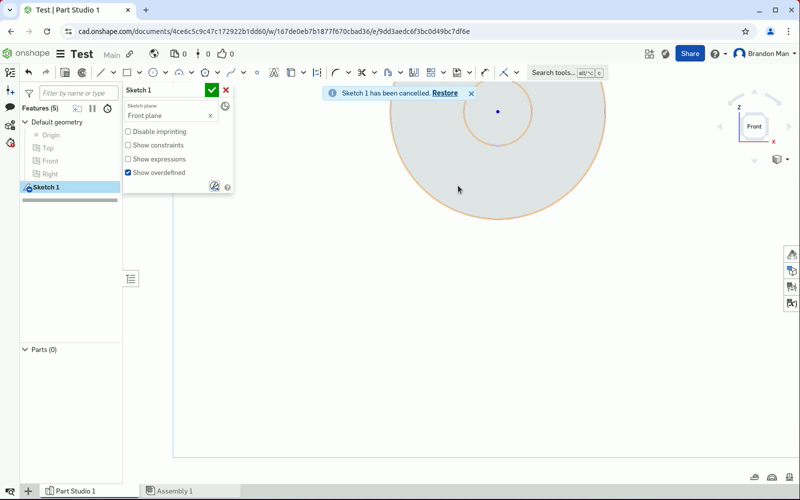
scroll(-6)
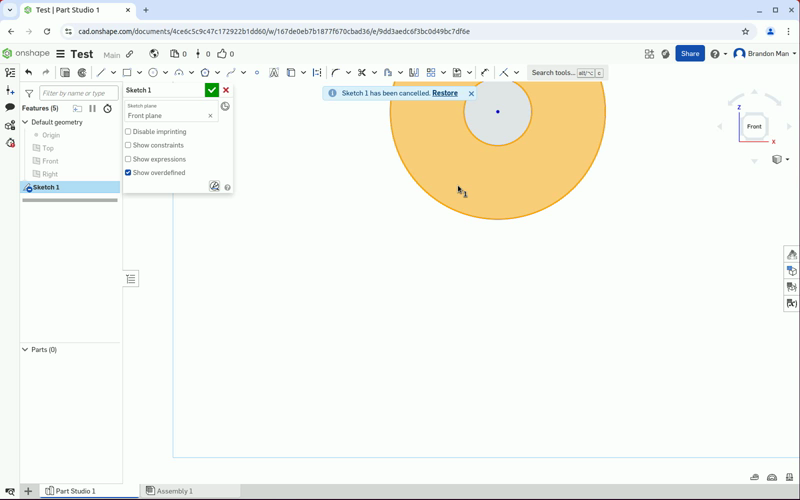
scroll(-6)
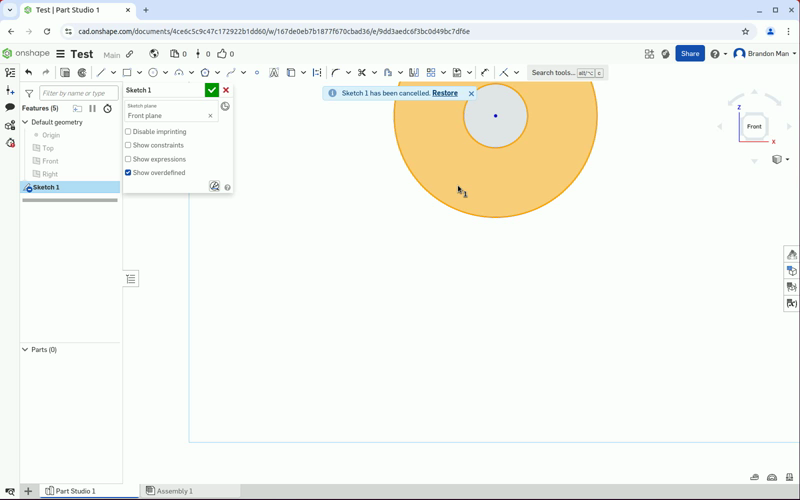
scroll(-6)
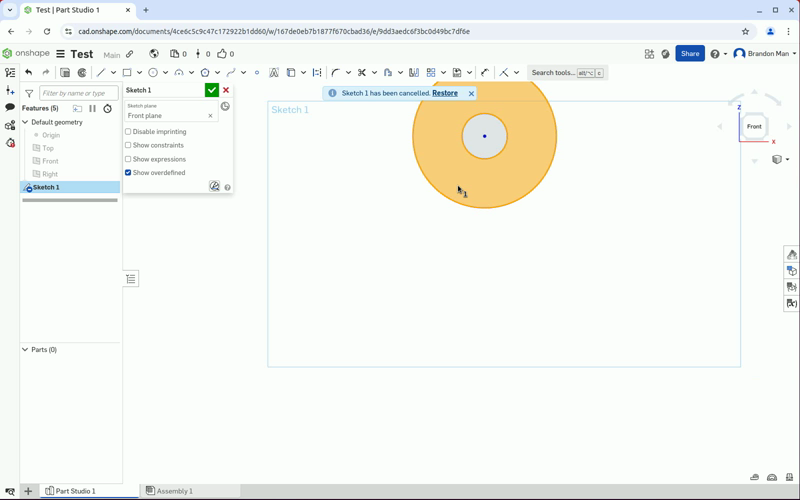
scroll(-6)
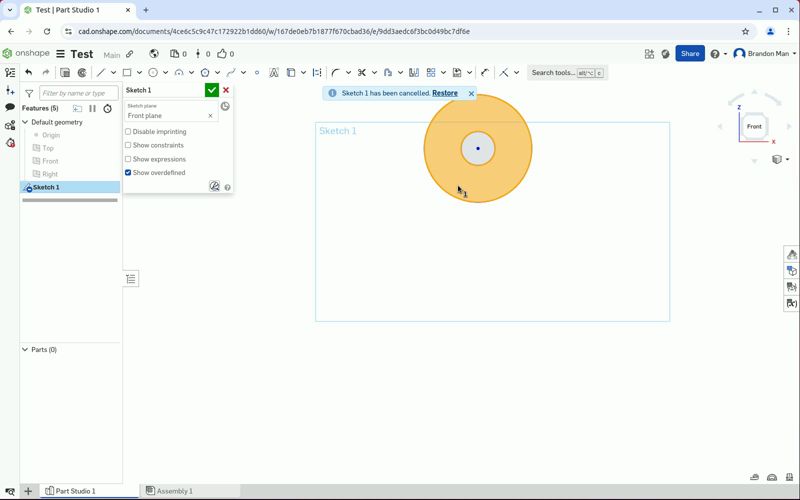
scroll(-6)
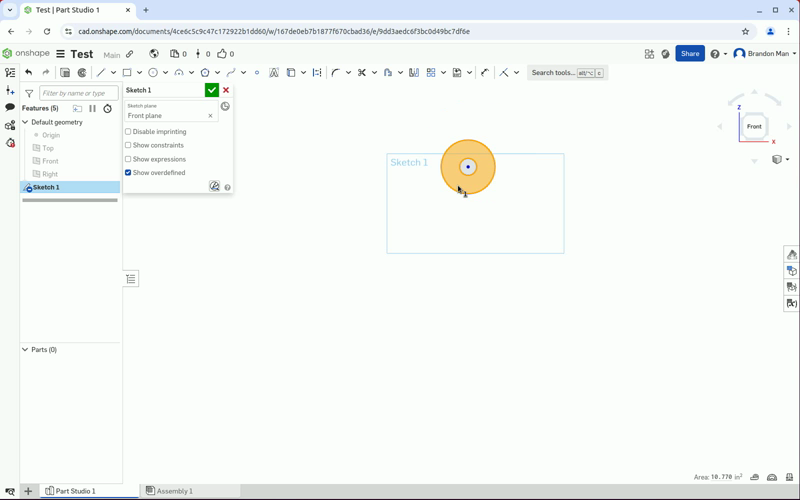
scroll(-6)
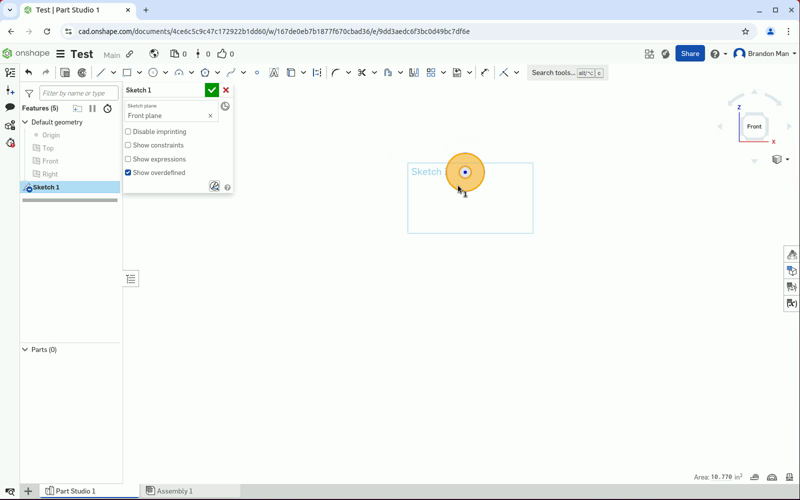
scroll(-6)
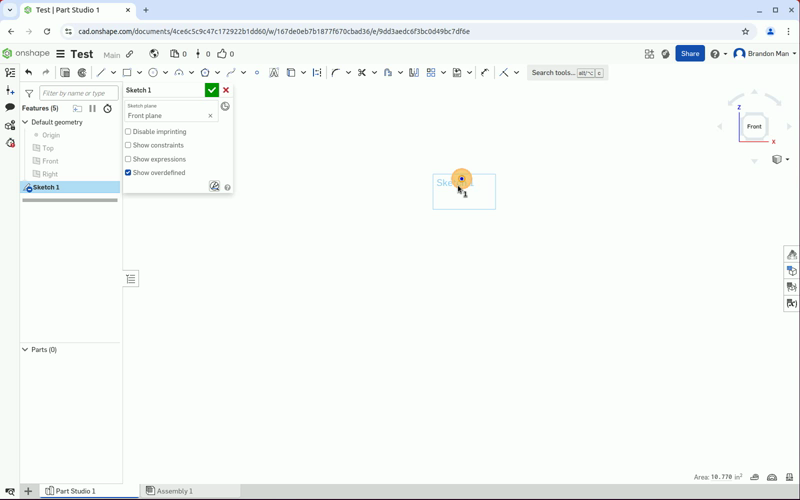
mouse_move(73, 352)
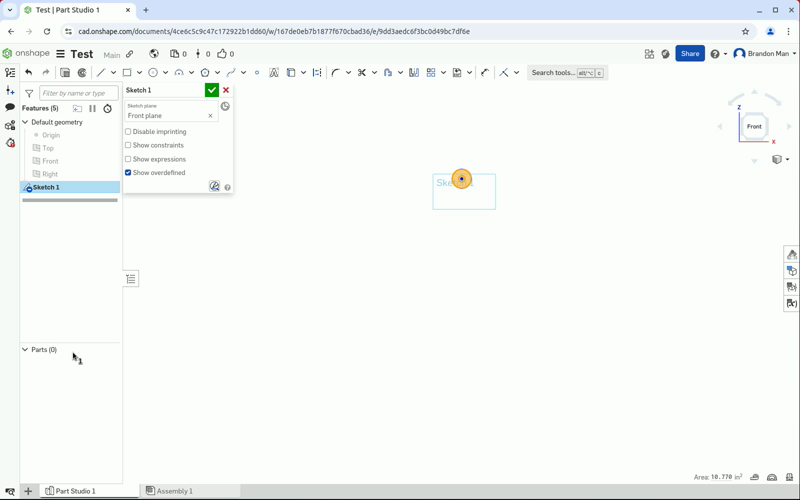
key(shift+y)
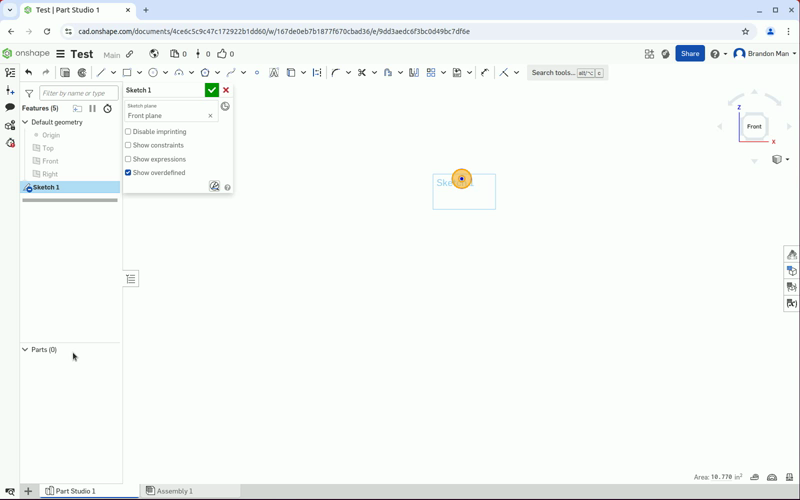
key(shift+e)
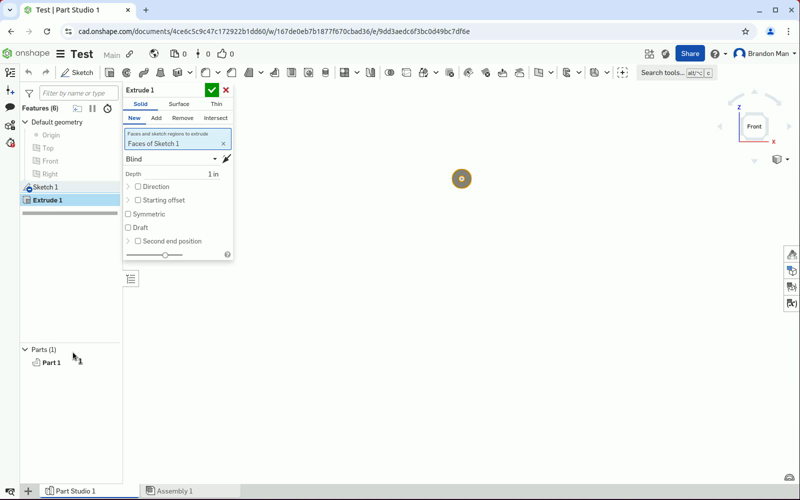
mouse_move(143, 106)
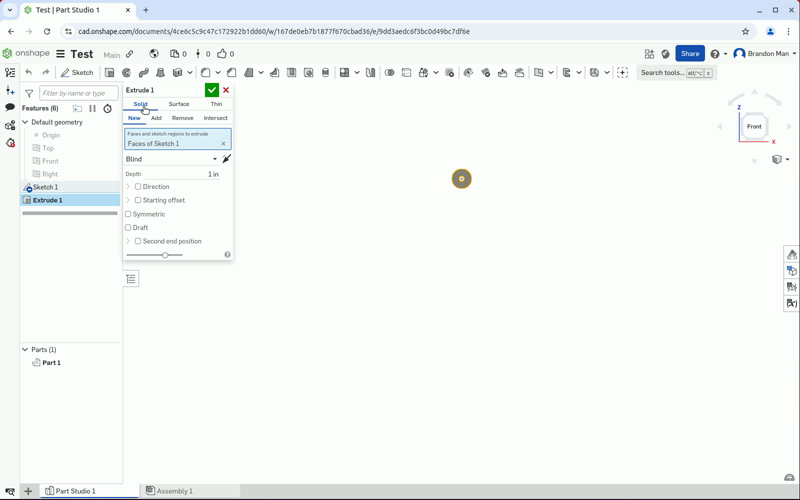
click(143, 106)
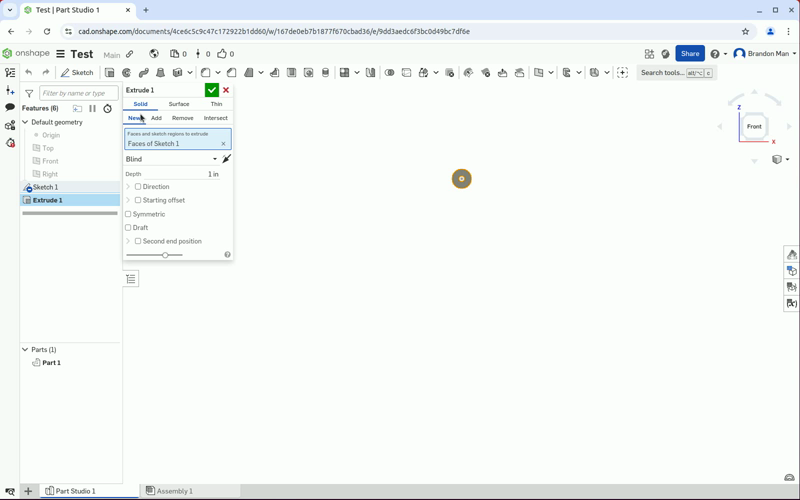
mouse_move(137, 120)
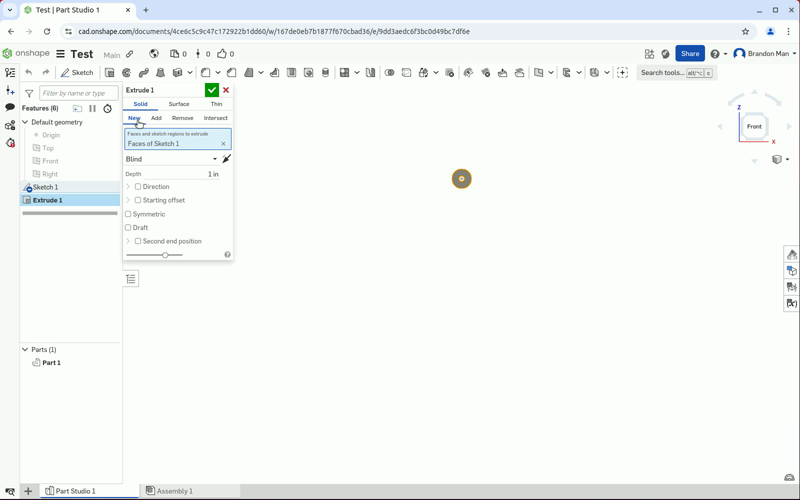
click(137, 120)
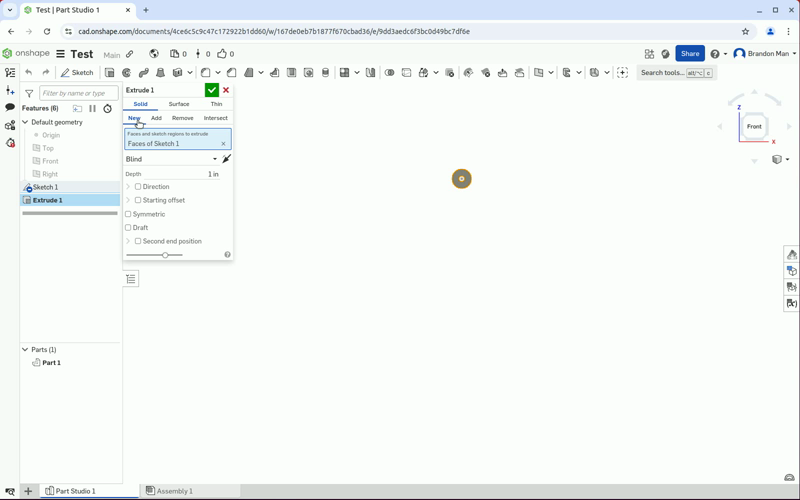
key(tab, 4)
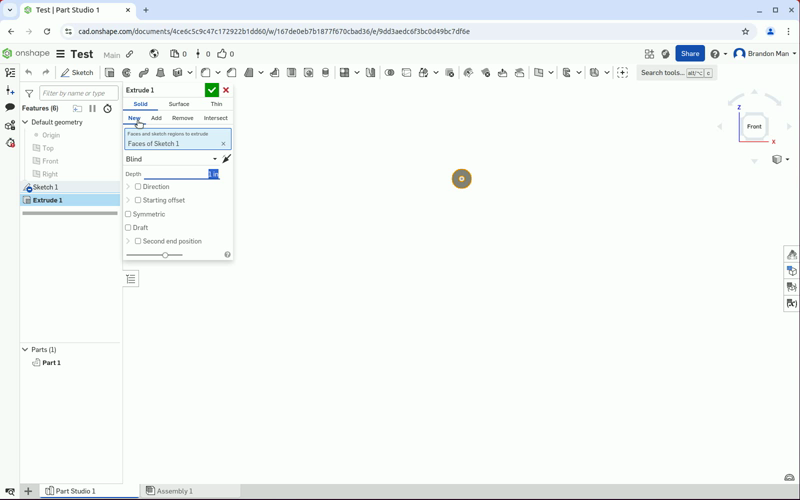
text(0.481)
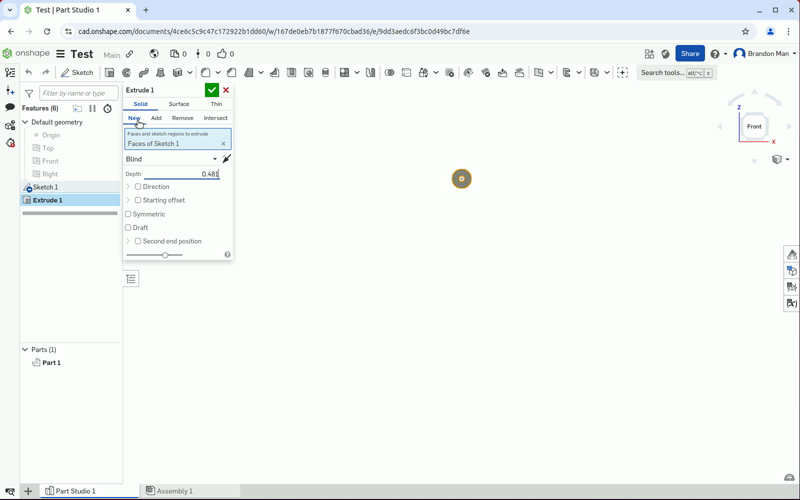
key(enter)
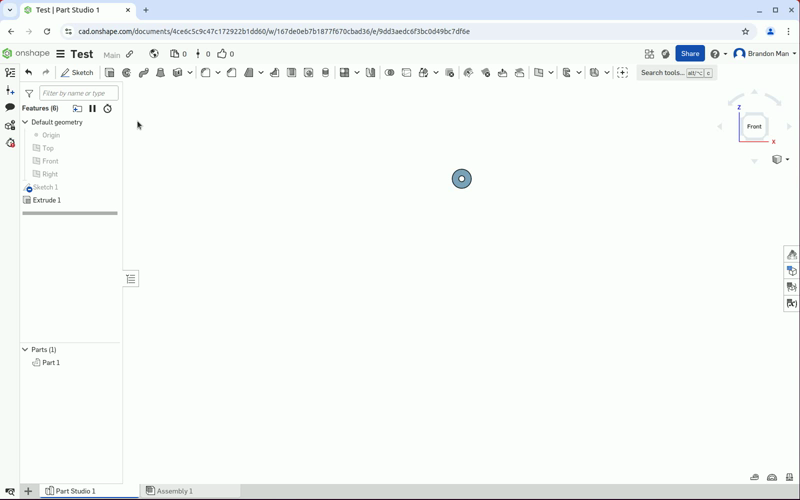
key(shift+h)
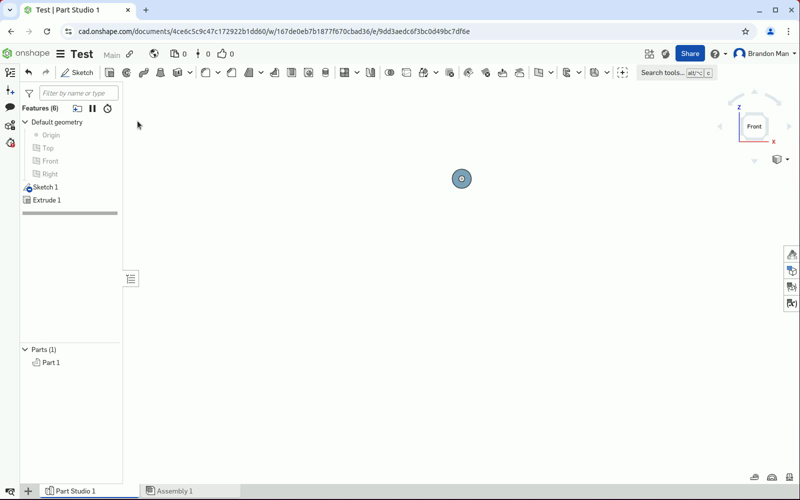
key(shift+h)
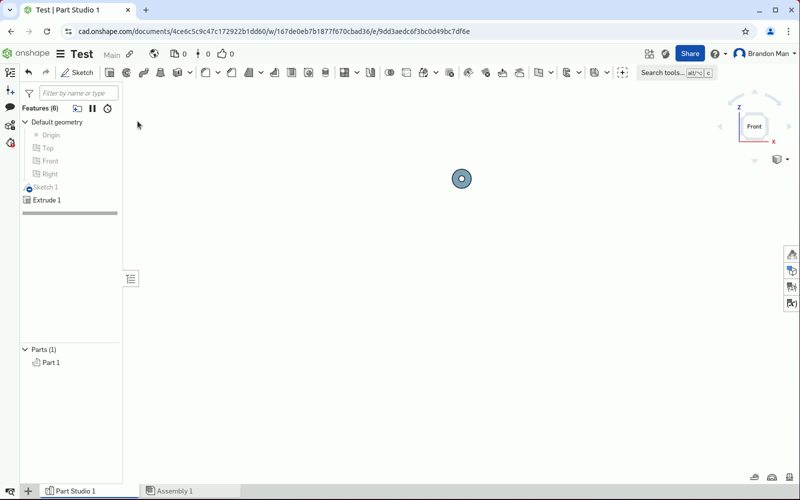
mouse_move(73, 189)
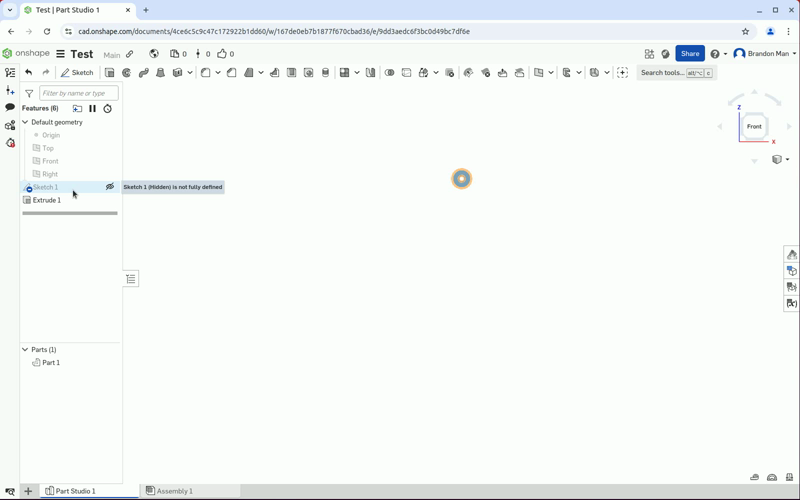
click(73, 189)
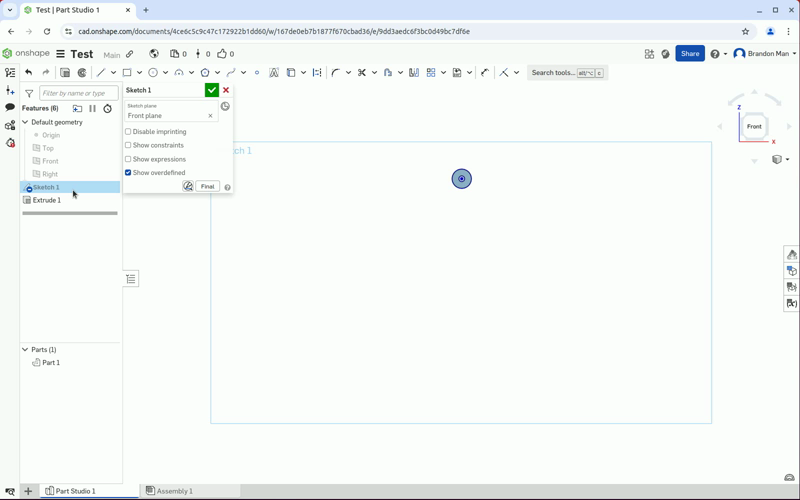
mouse_move(229, 92)
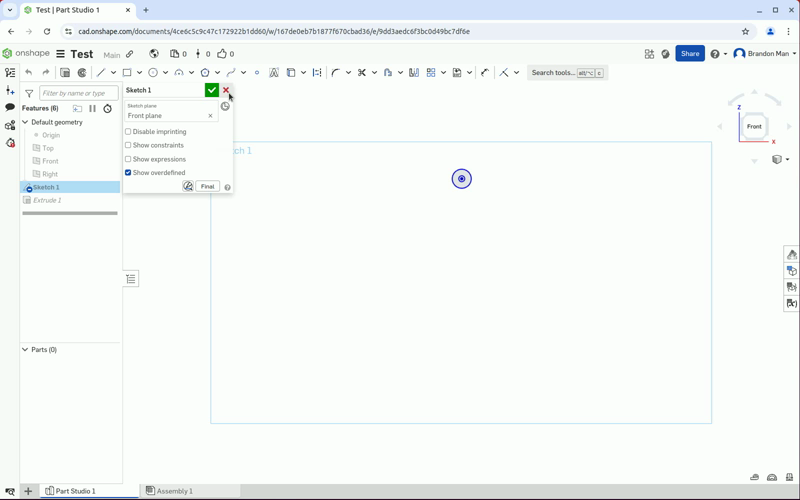
click(229, 92)
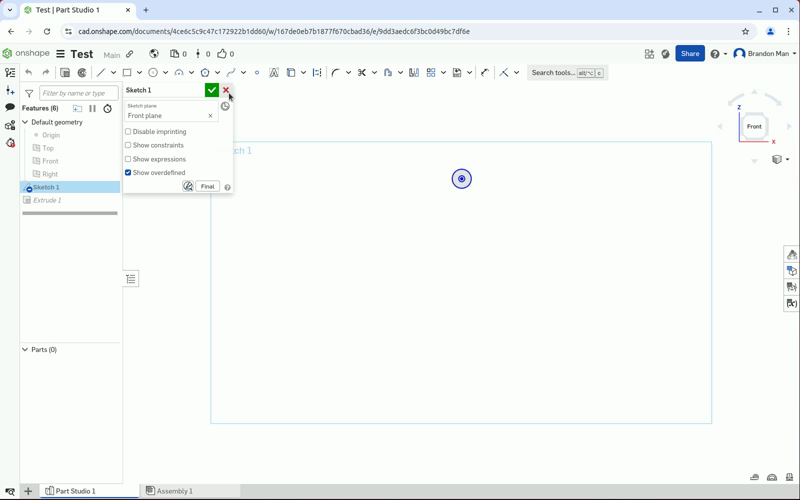
key(shift+s)
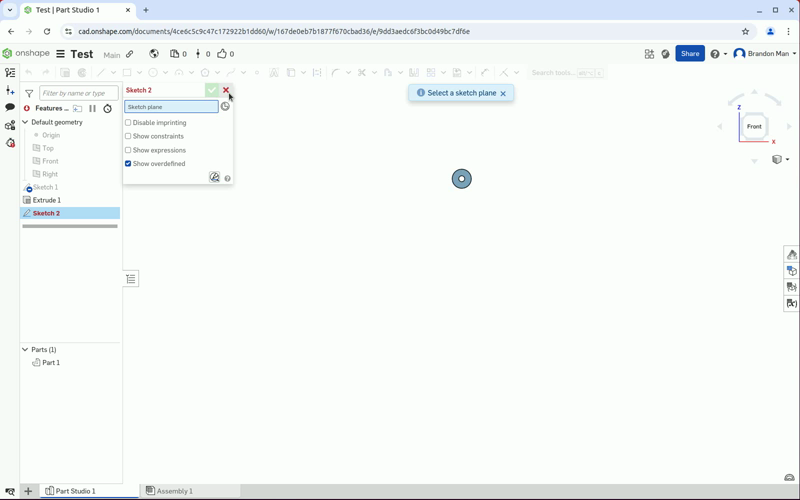
mouse_move(73, 163)
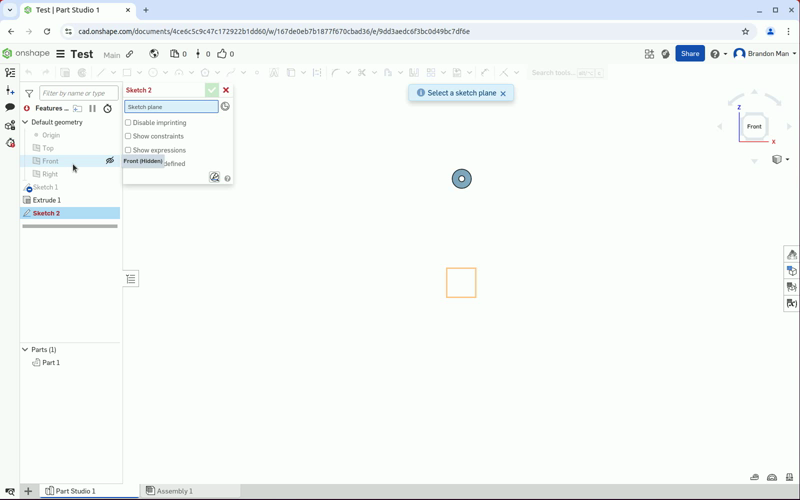
click(73, 163)
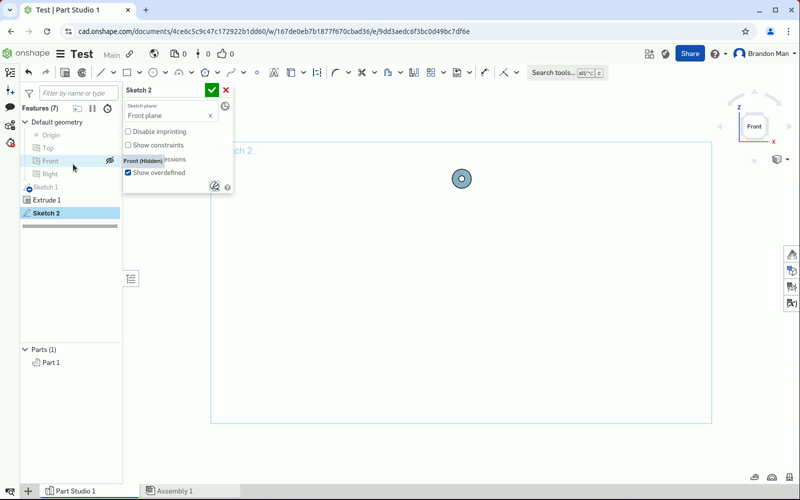
mouse_move(73, 352)
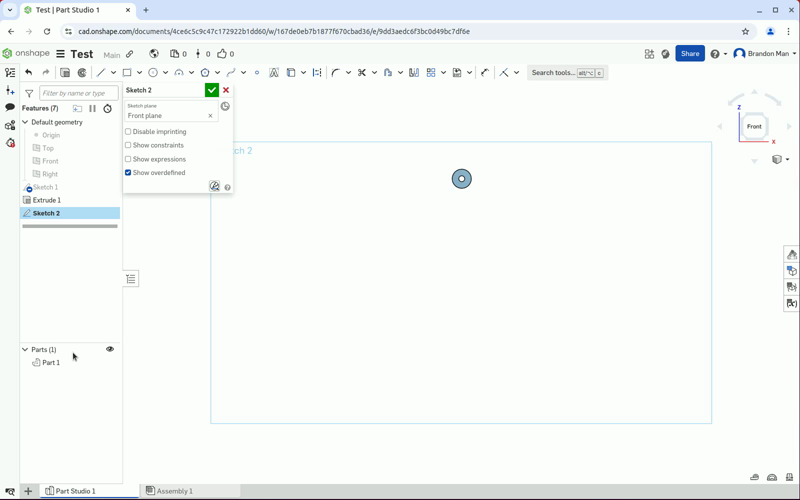
key(y)
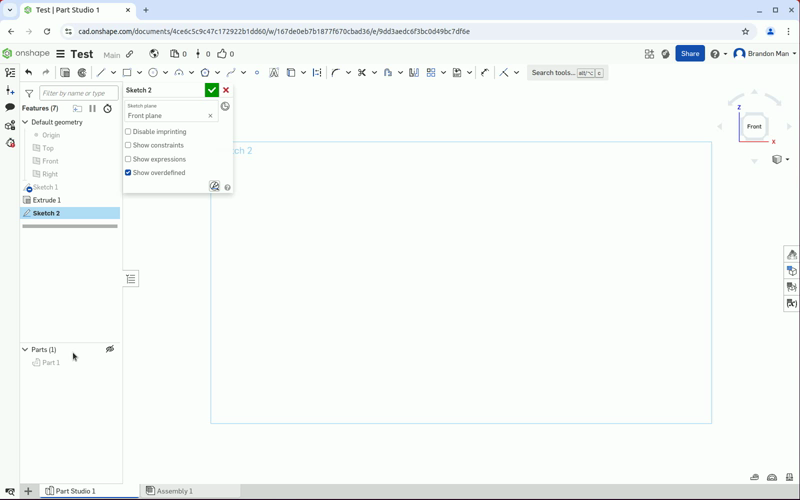
key(c)
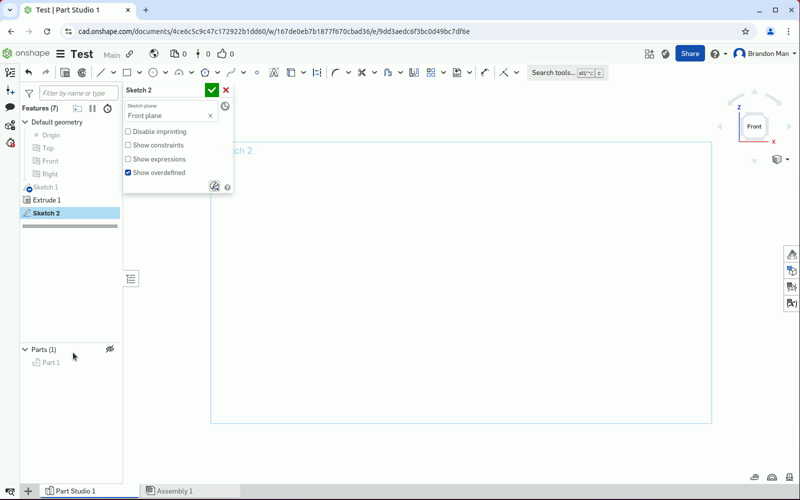
key_down(shift)
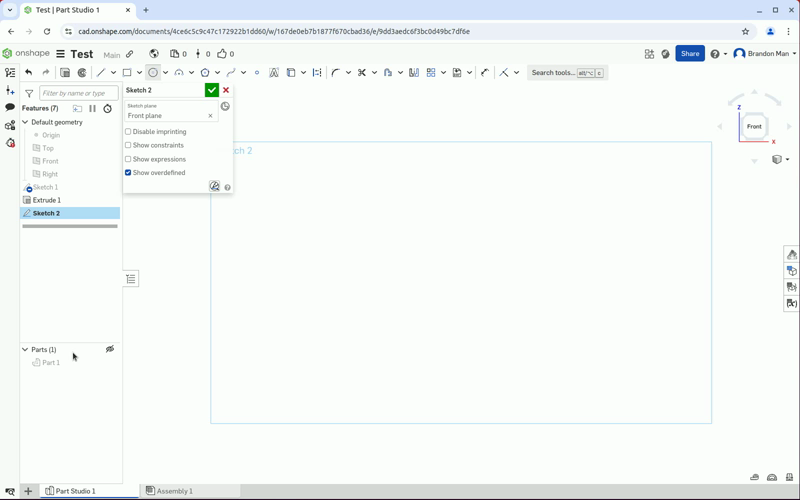
mouse_move(461, 282)
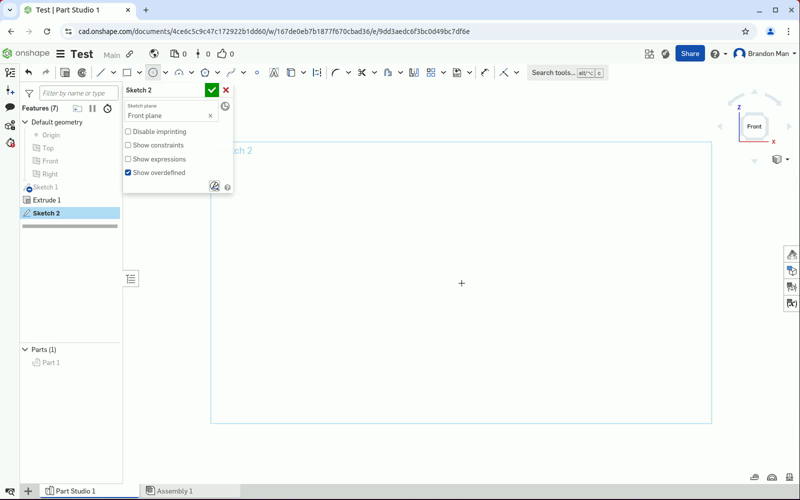
click(461, 282)
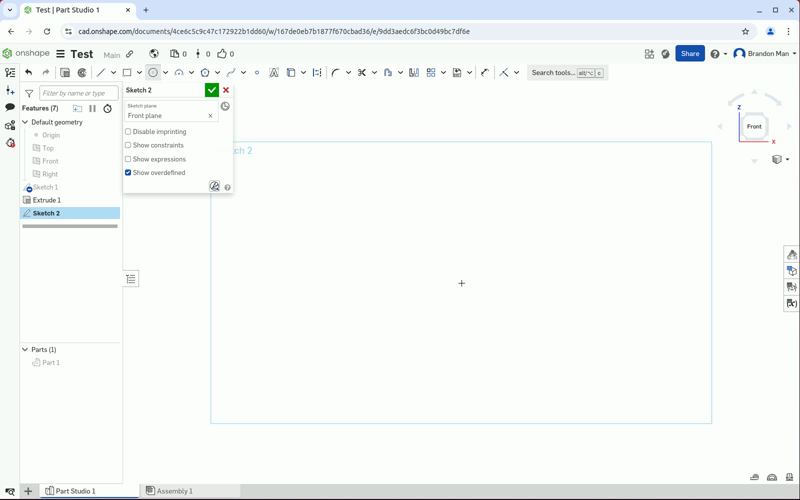
key_up(shift)
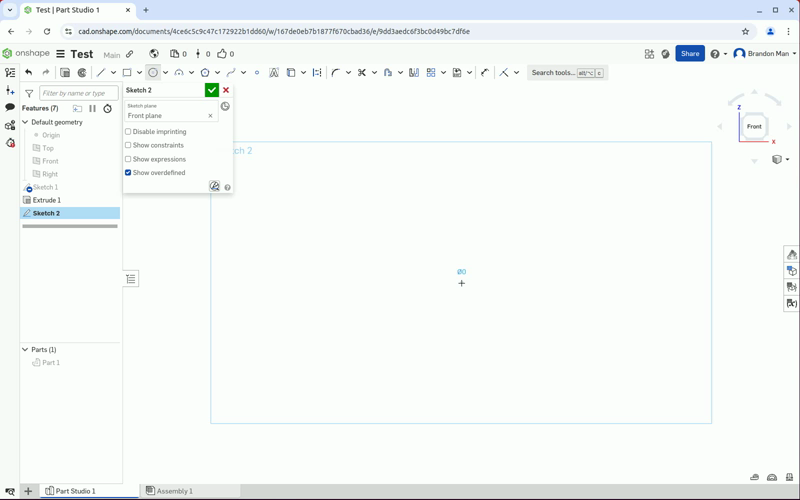
mouse_move(471, 282)
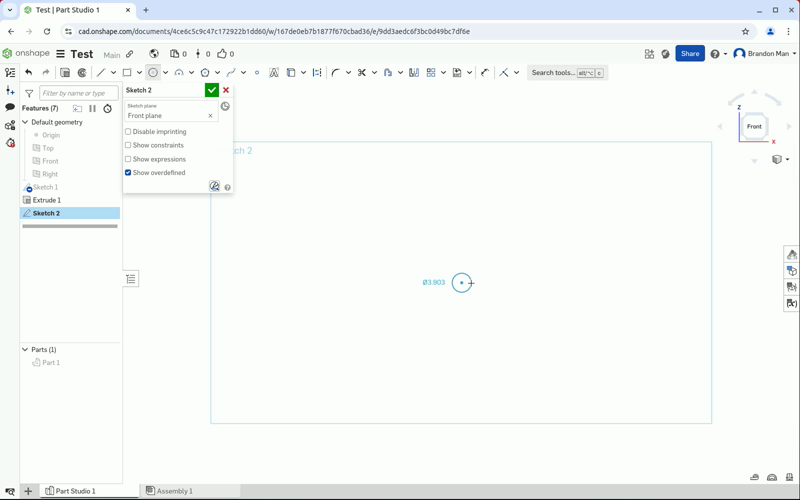
click(471, 282)
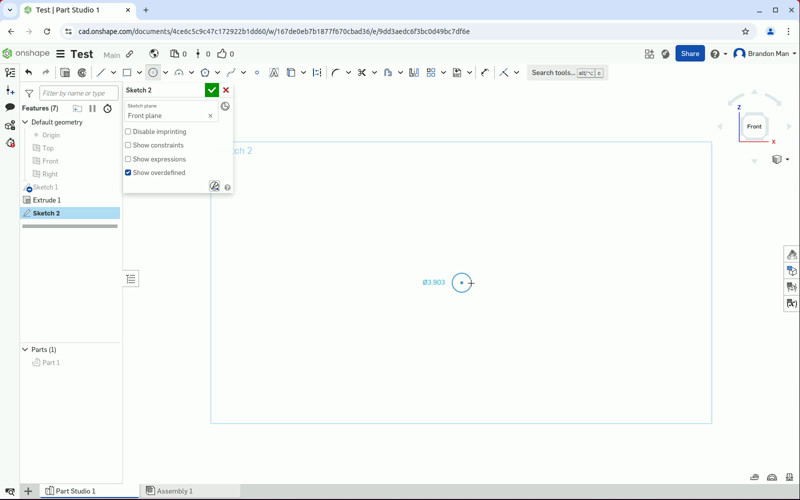
key(esc)
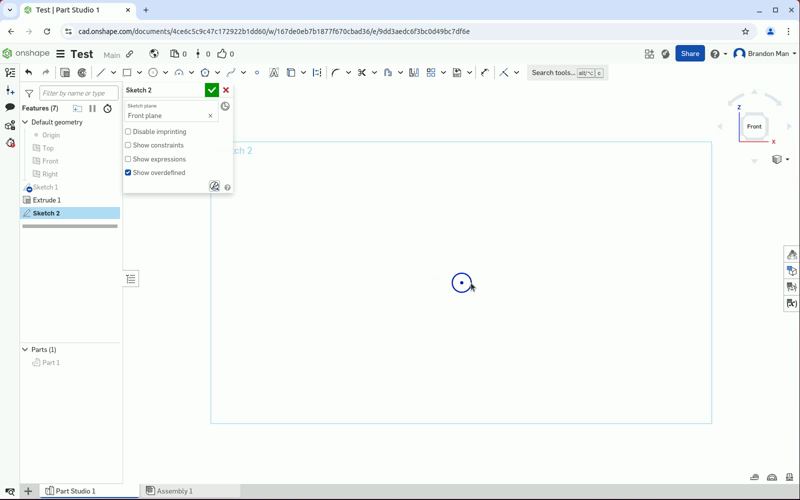
key(c)
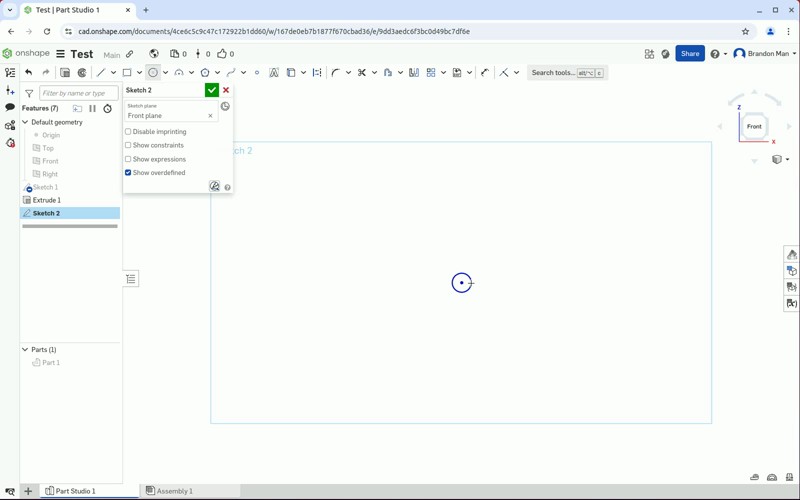
key_down(shift)
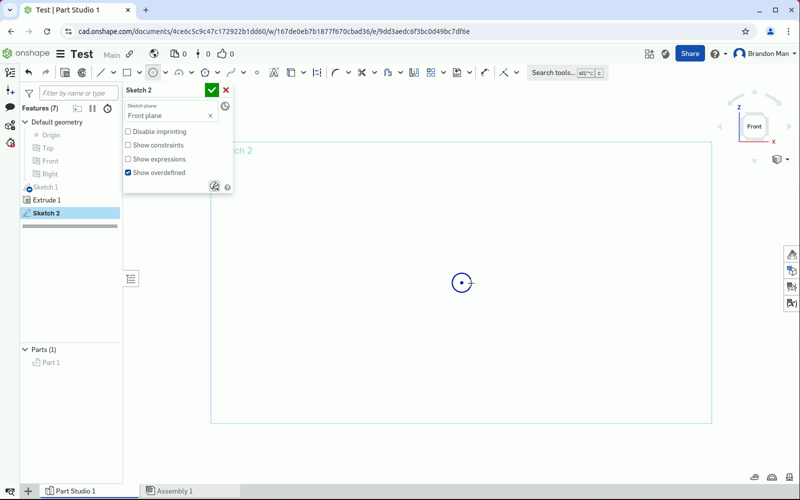
mouse_move(461, 282)
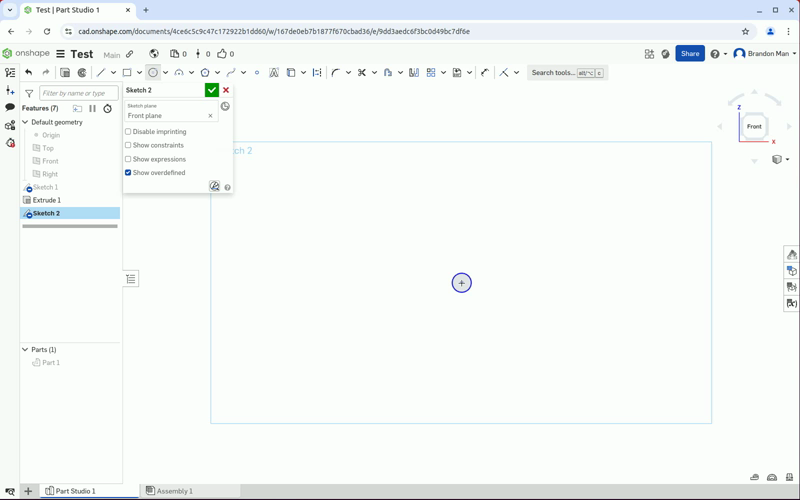
click(461, 282)
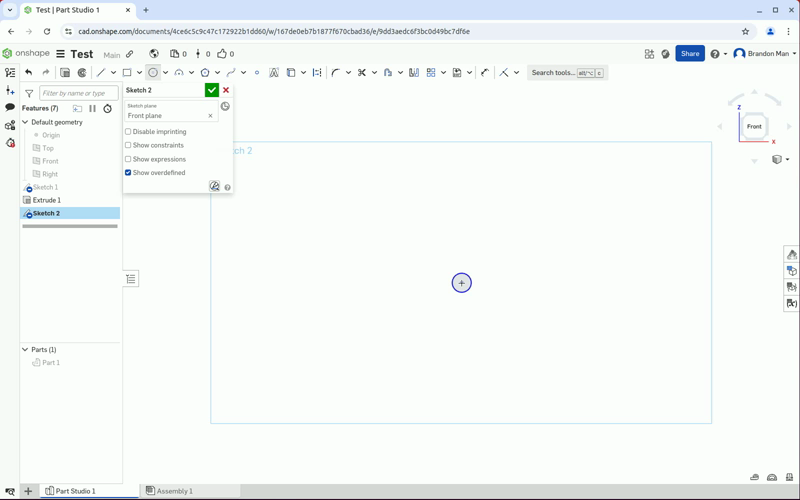
key_up(shift)
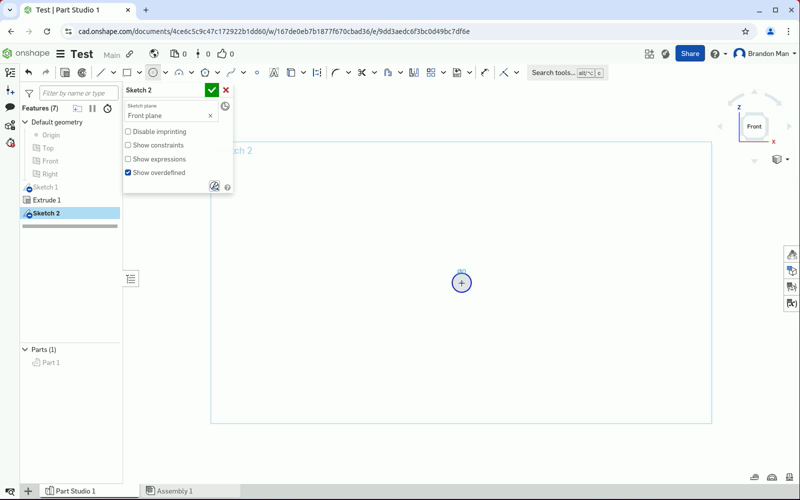
mouse_move(464, 282)
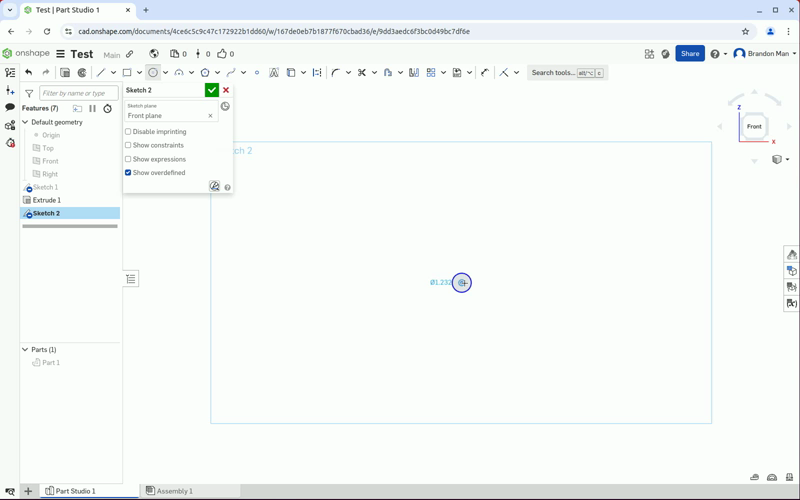
scroll(6)
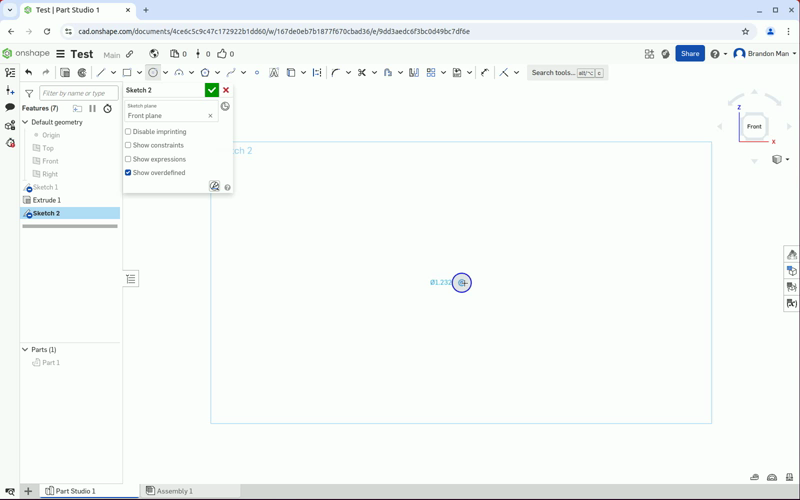
scroll(6)
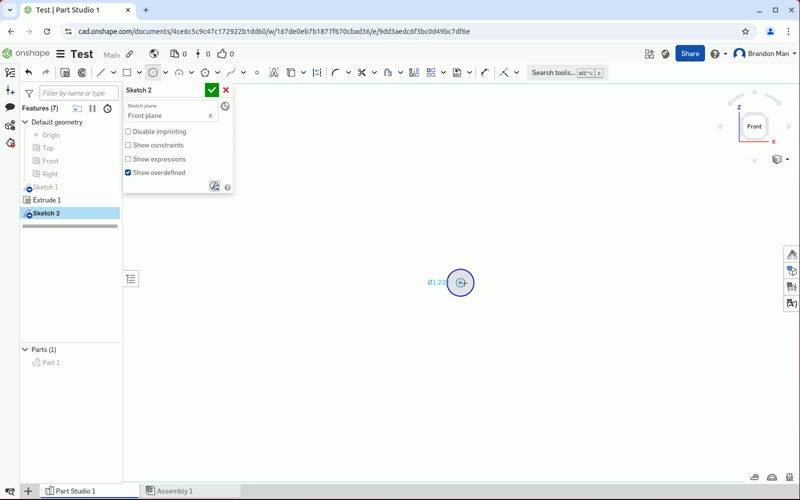
scroll(6)
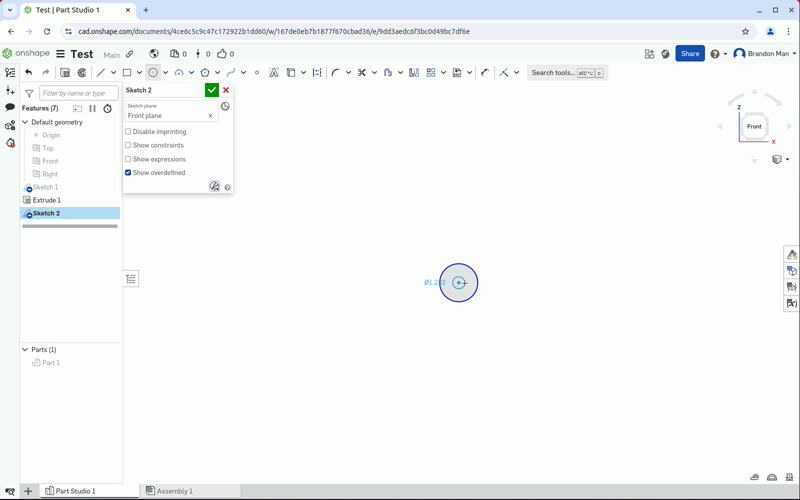
scroll(6)
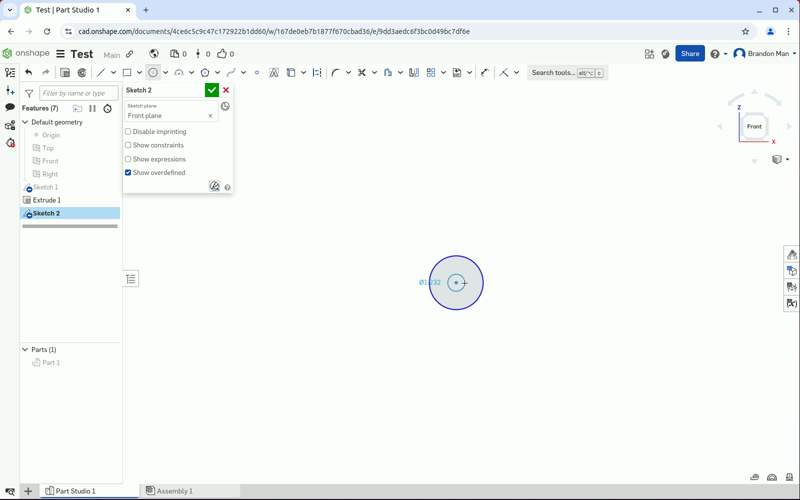
scroll(6)
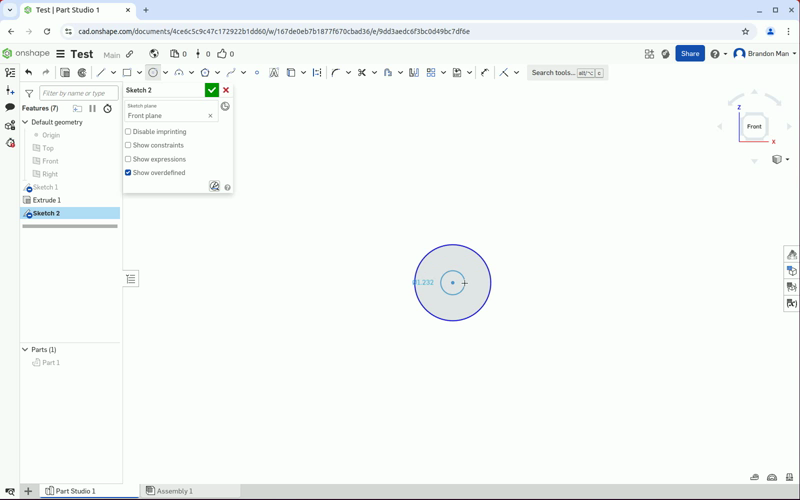
scroll(6)
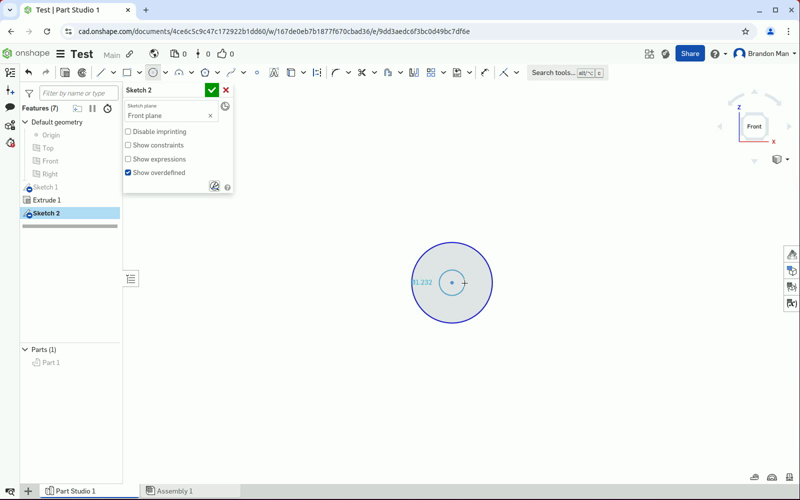
scroll(6)
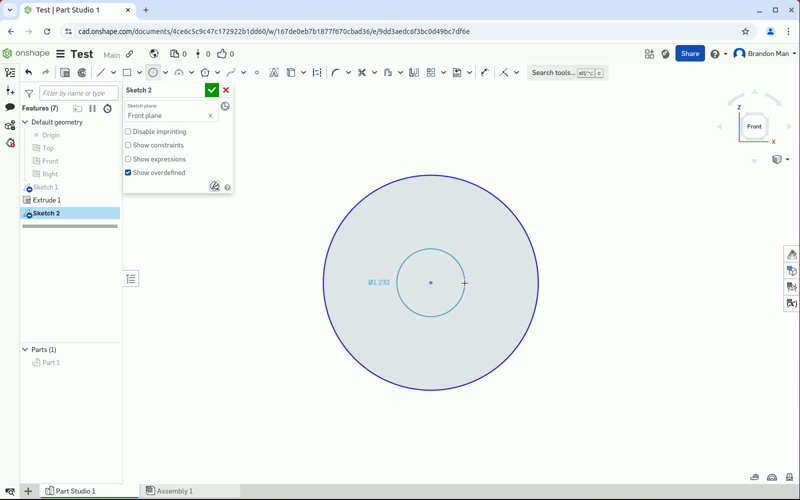
click(464, 282)
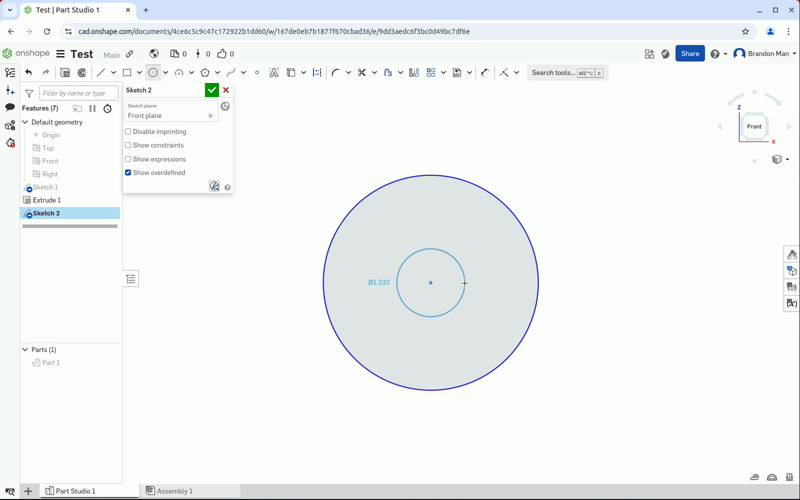
scroll(-6)
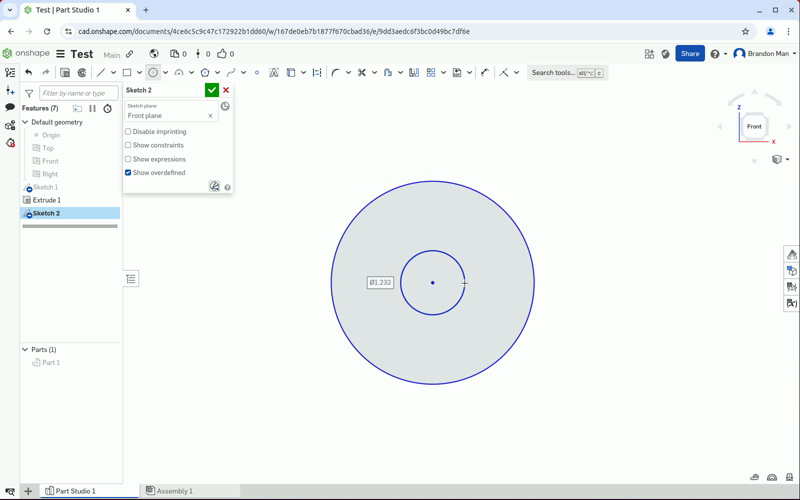
scroll(-6)
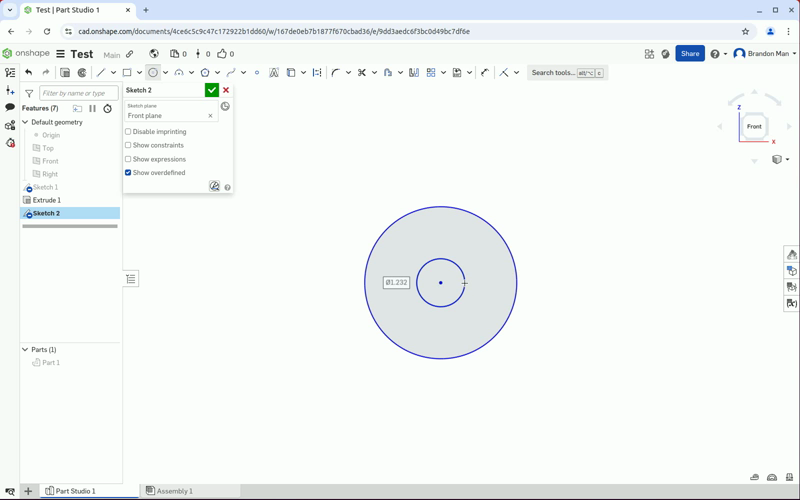
scroll(-6)
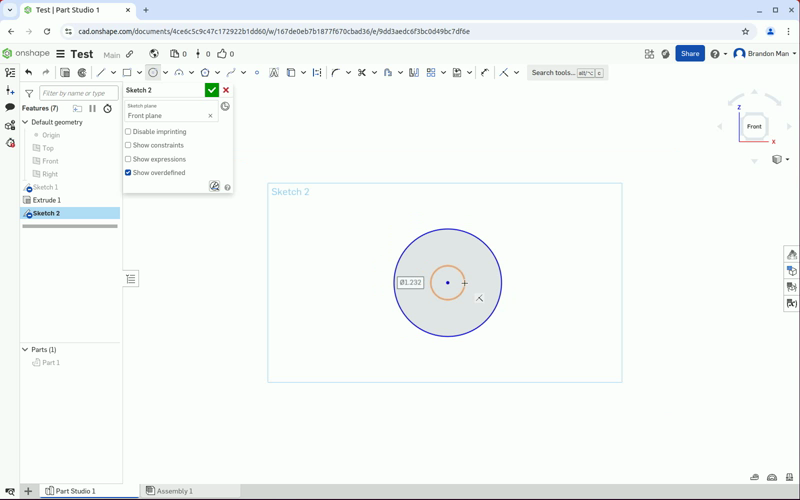
scroll(-6)
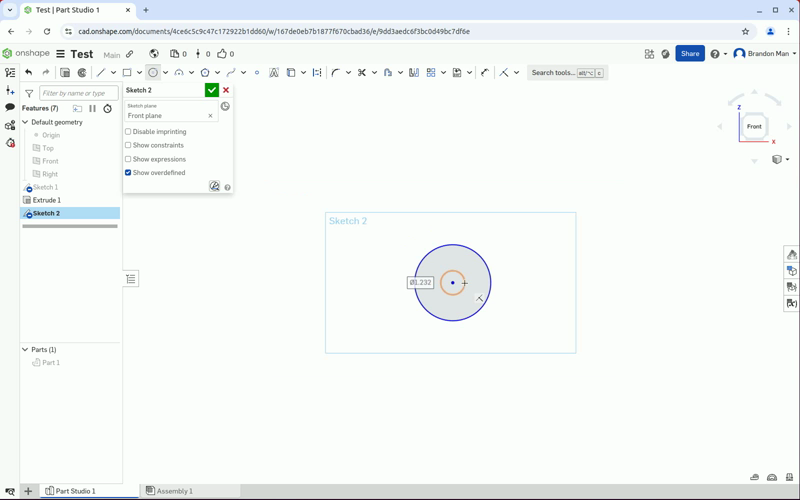
scroll(-6)
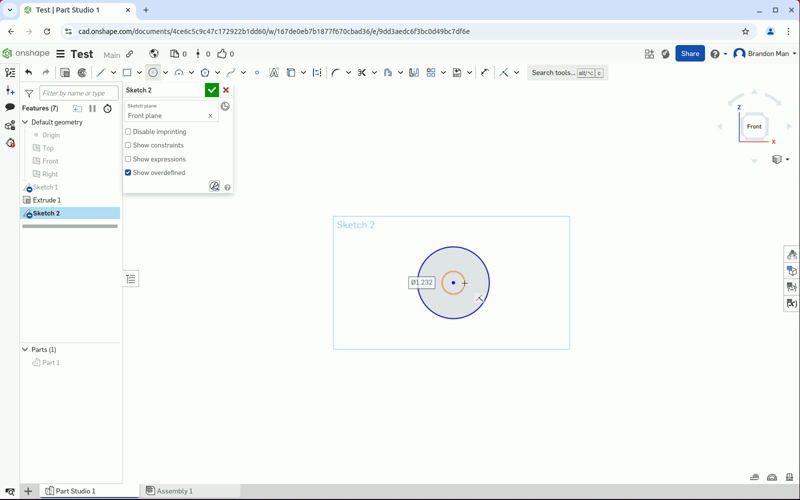
scroll(-6)
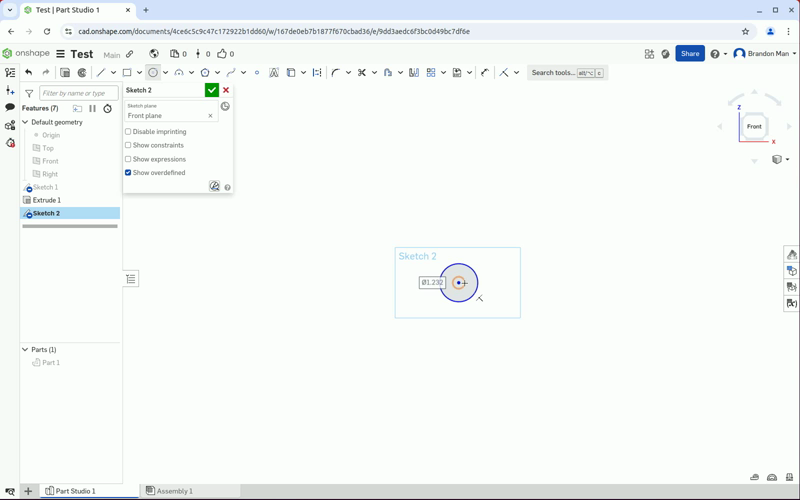
scroll(-6)
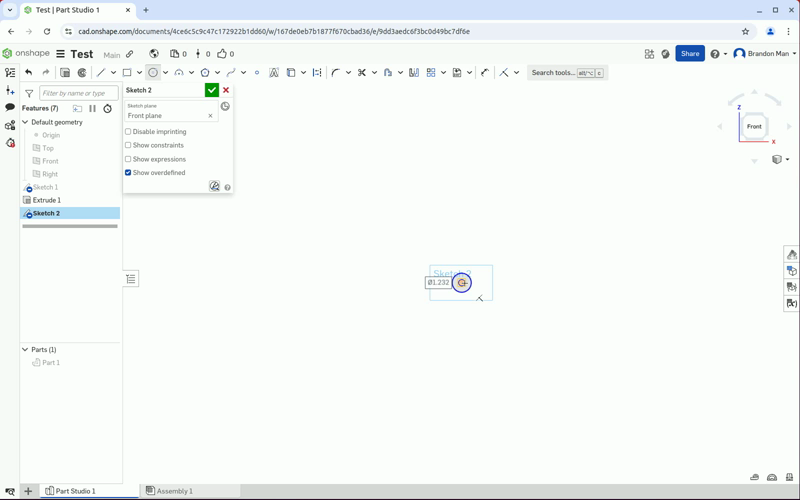
key(esc)
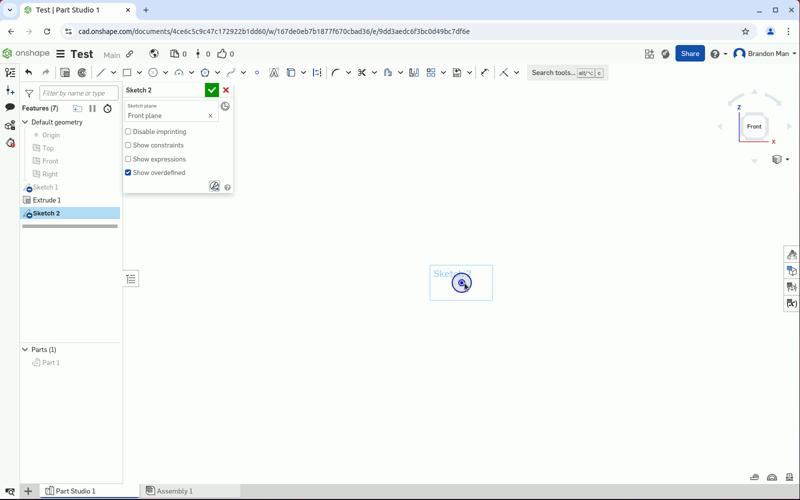
mouse_move(463, 276)
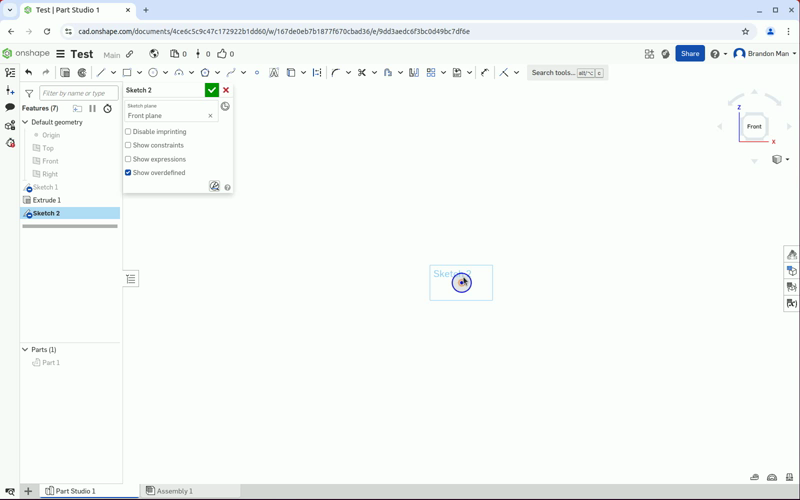
scroll(6)
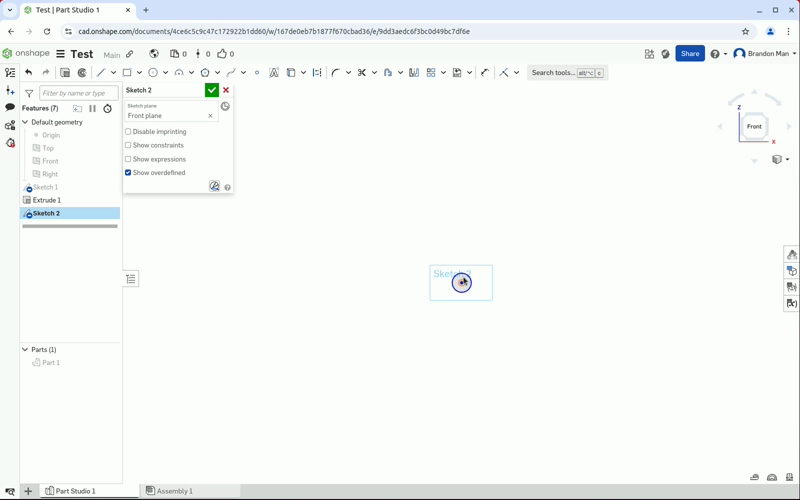
scroll(6)
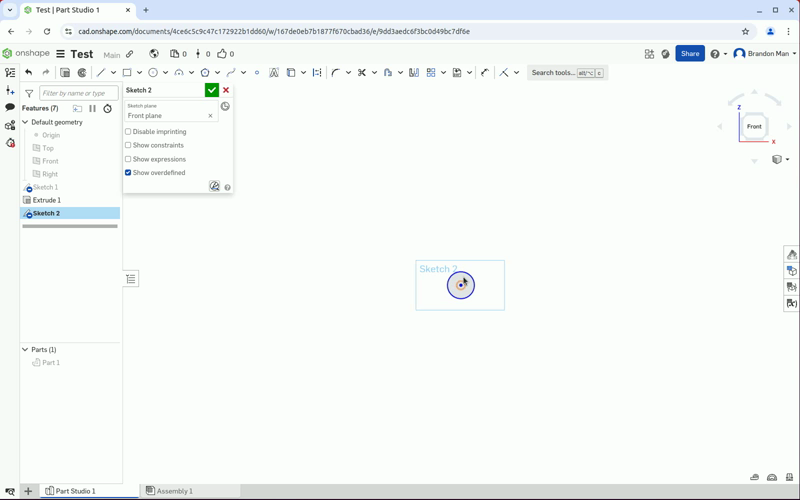
scroll(6)
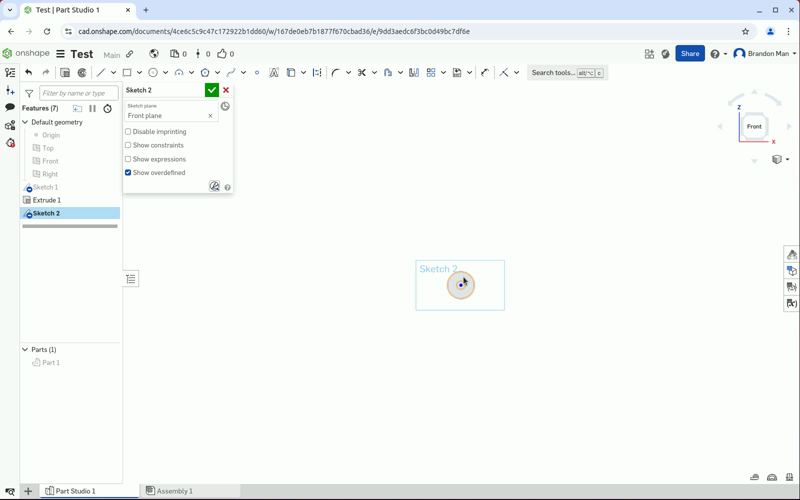
scroll(6)
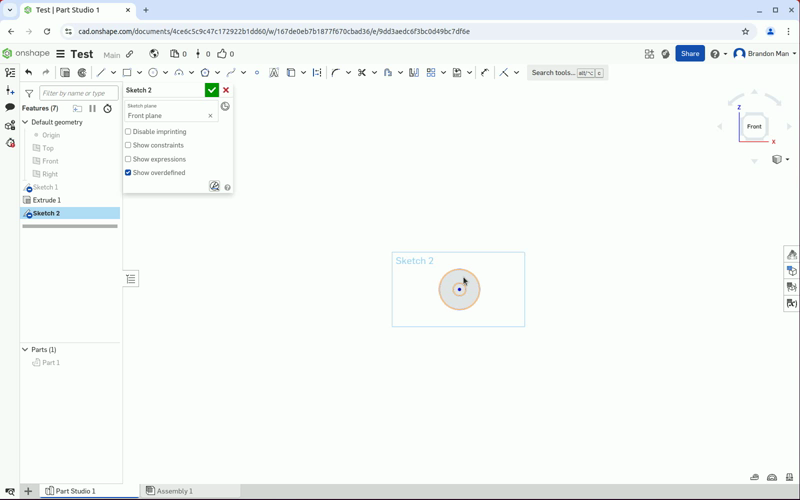
scroll(6)
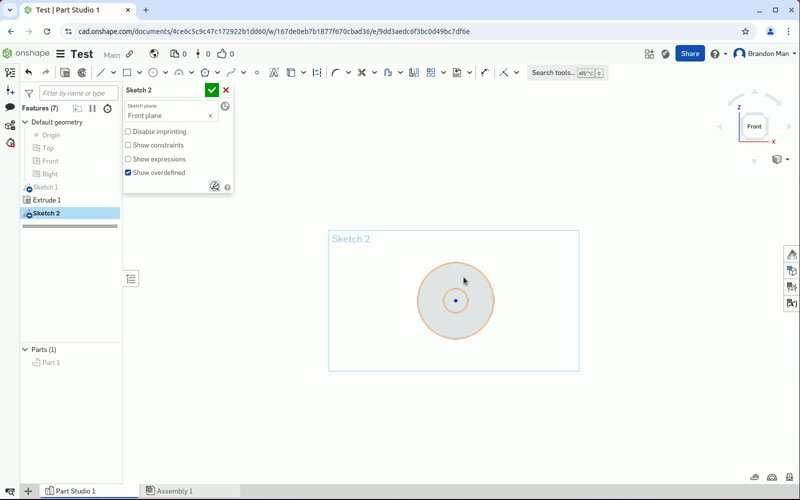
scroll(6)
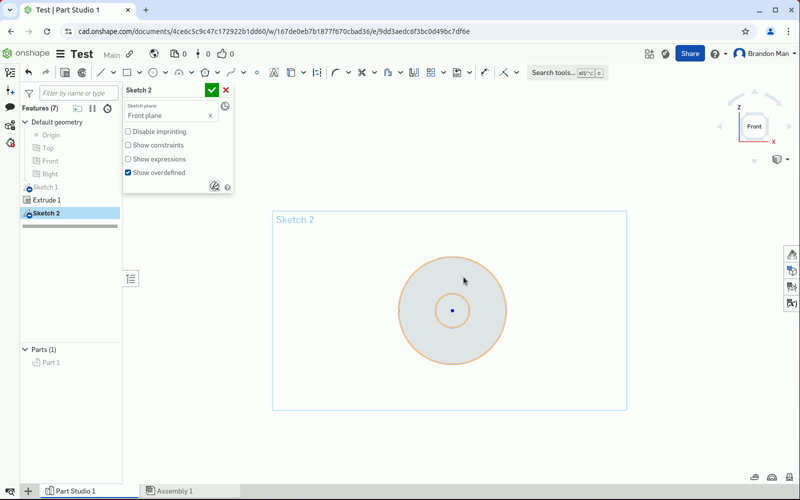
scroll(6)
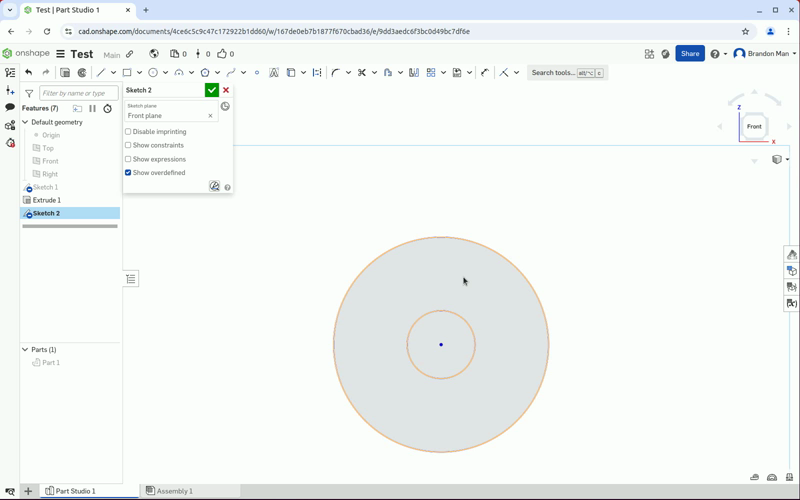
click(463, 276)
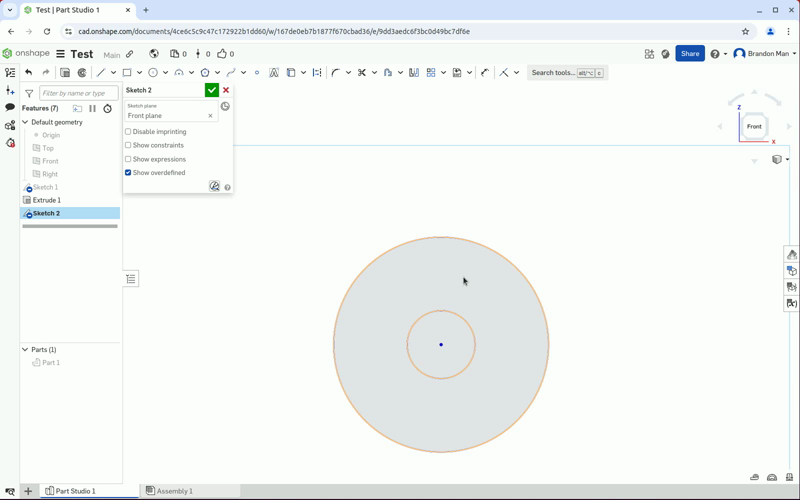
scroll(-6)
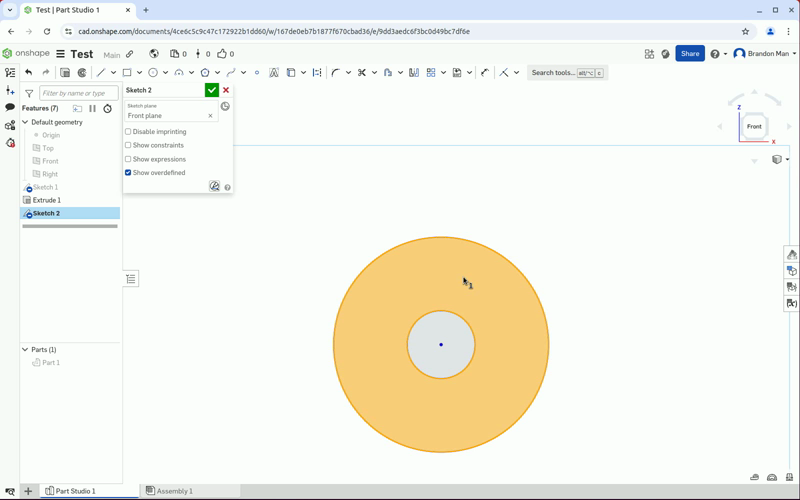
scroll(-6)
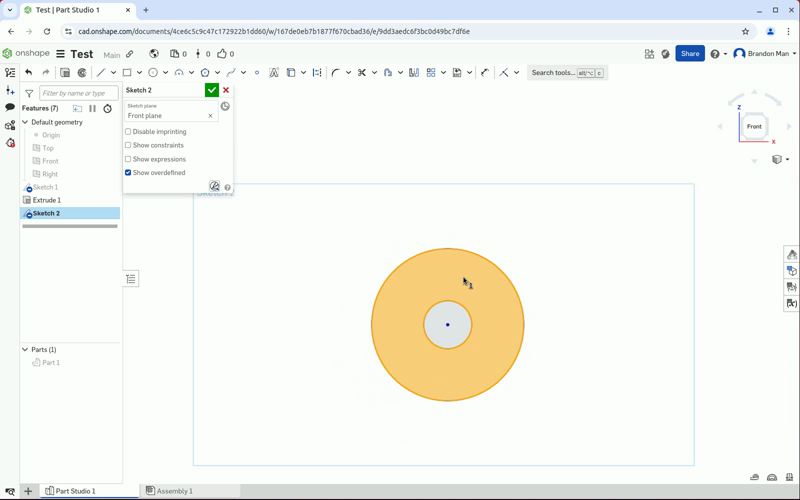
scroll(-6)
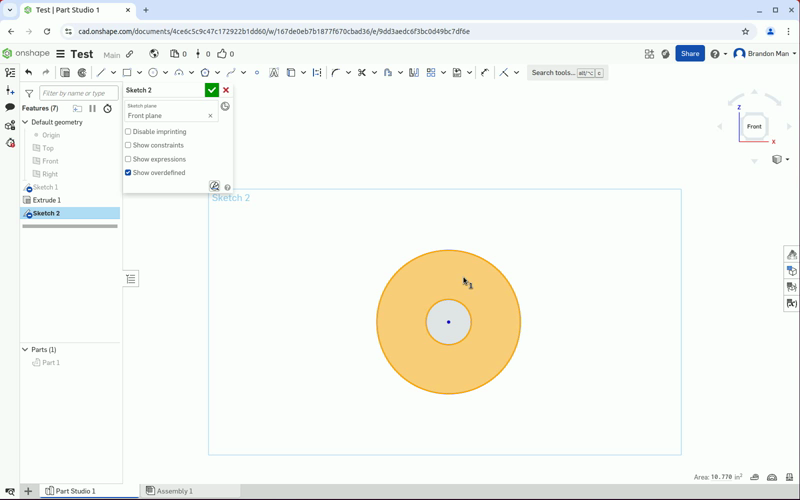
scroll(-6)
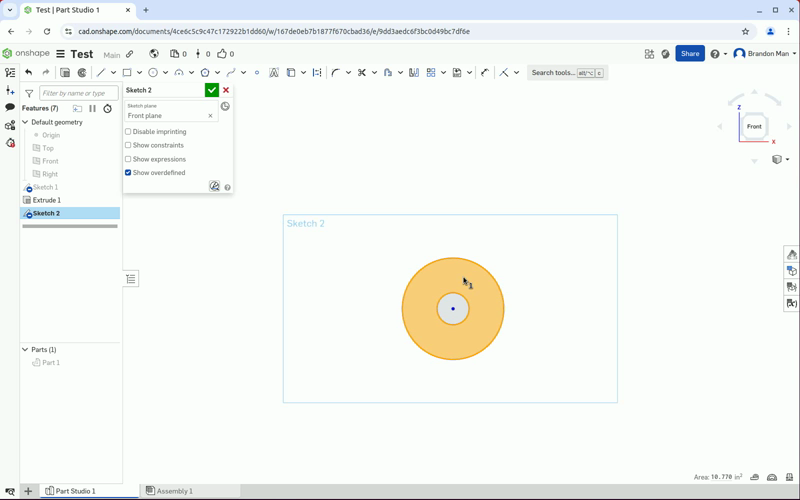
scroll(-6)
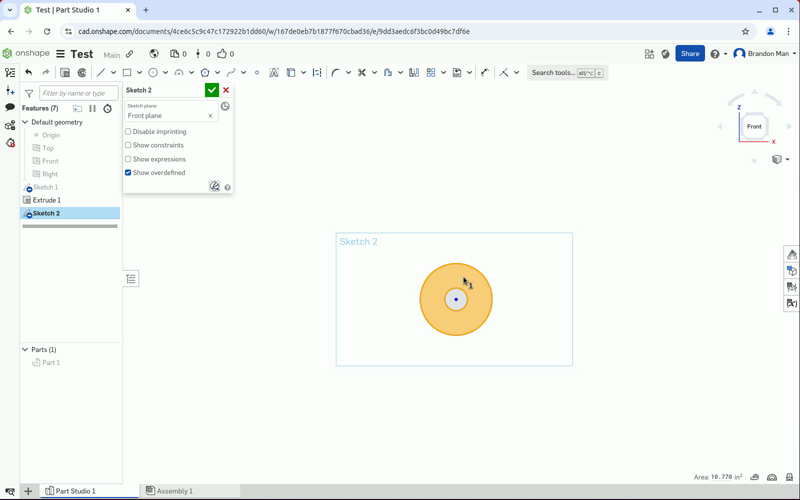
scroll(-6)
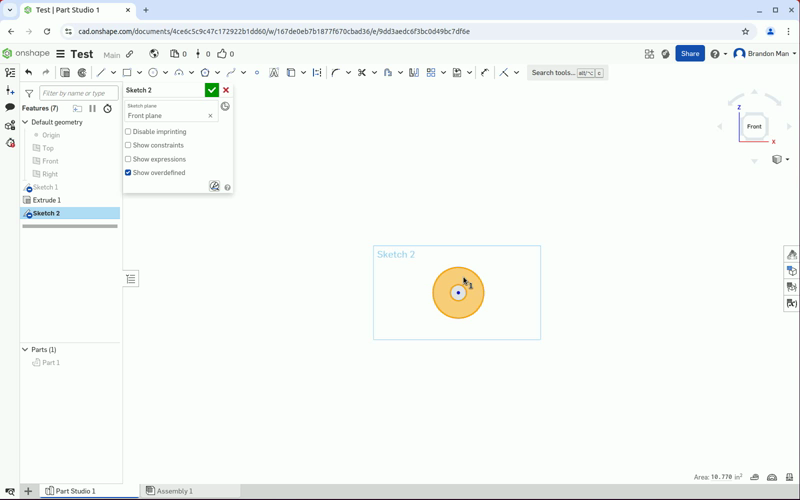
scroll(-6)
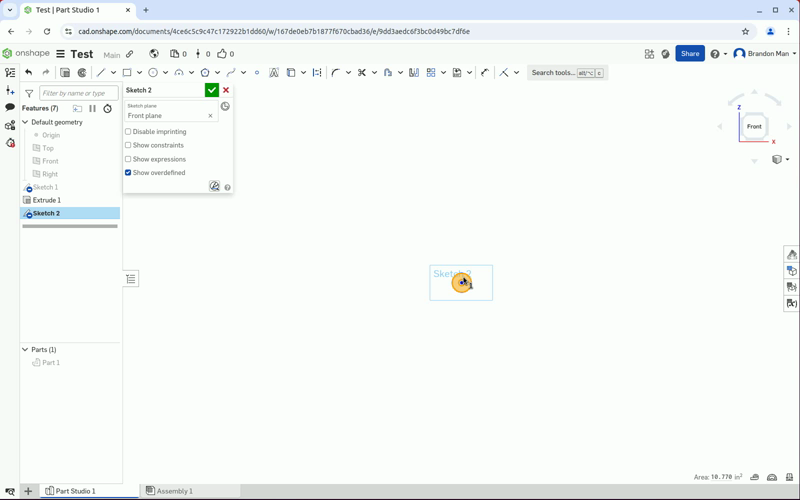
mouse_move(73, 352)
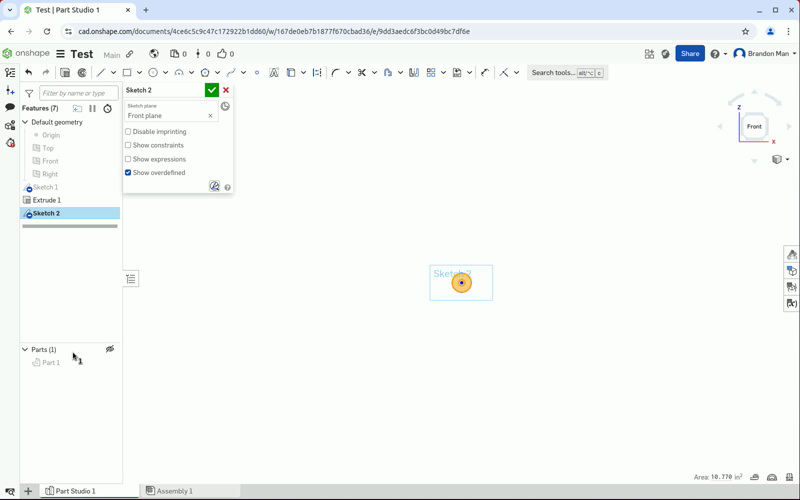
key(shift+y)
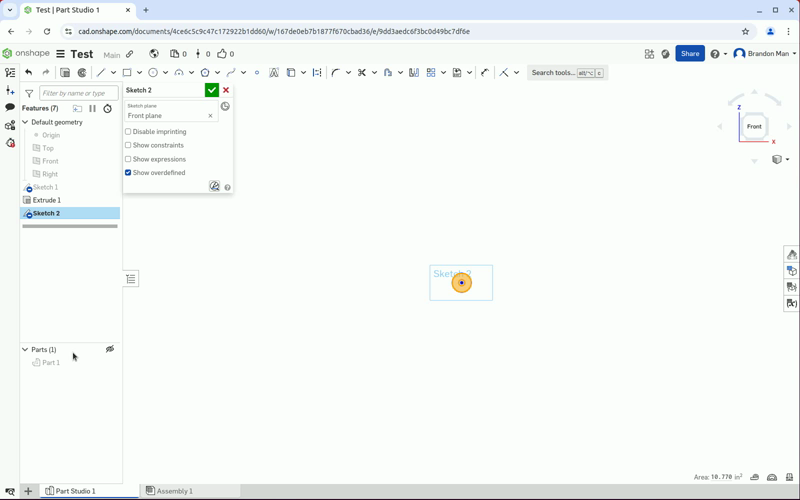
key(shift+e)
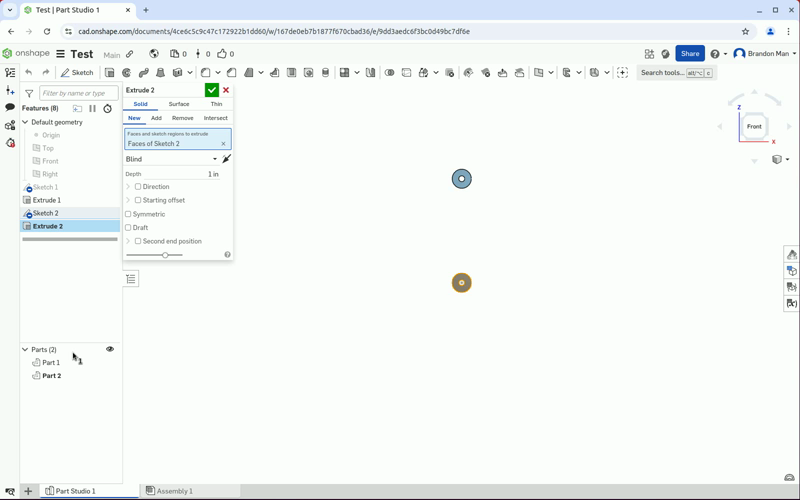
mouse_move(143, 106)
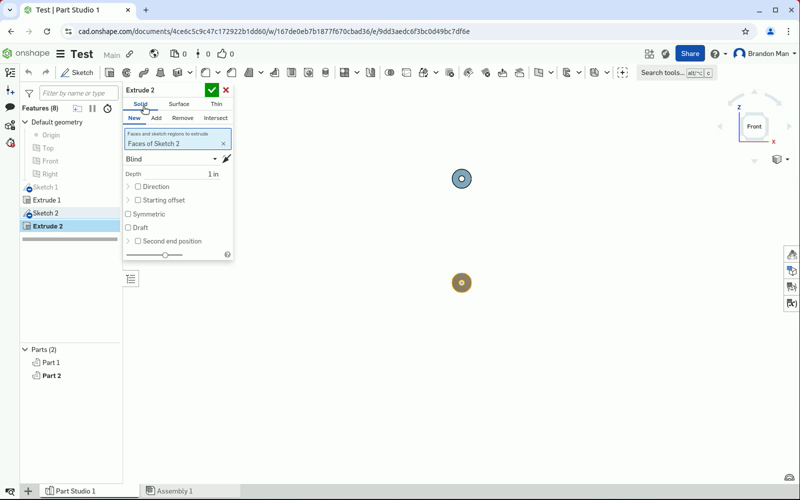
click(143, 106)
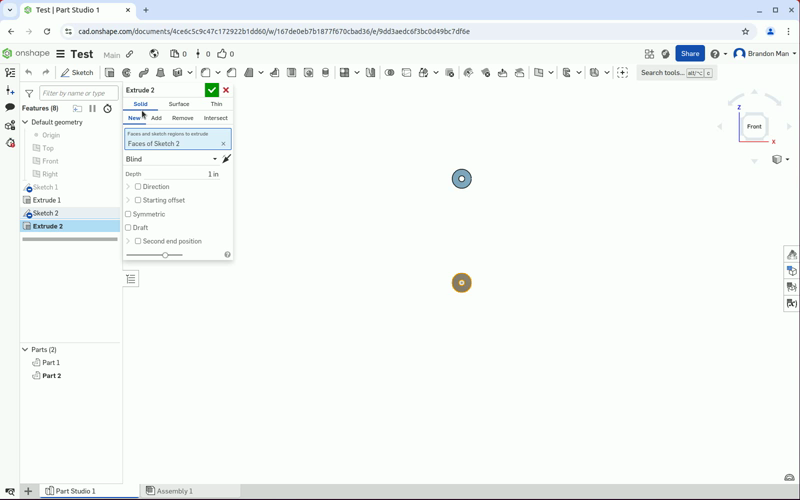
mouse_move(137, 120)
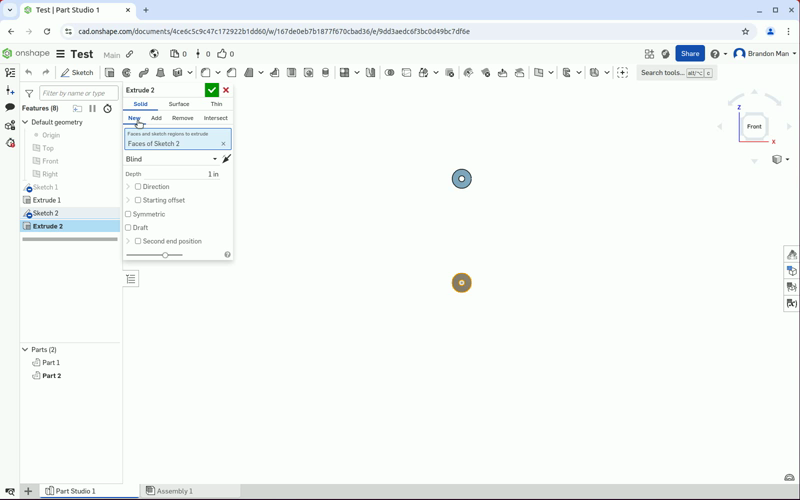
click(137, 120)
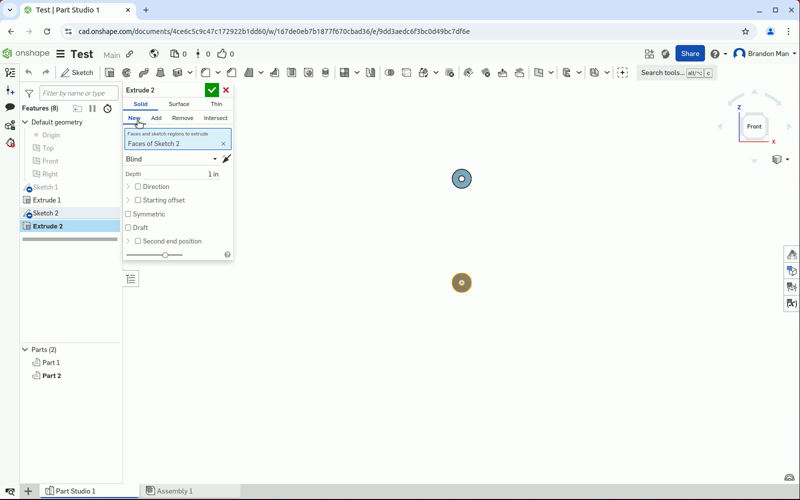
key(tab, 4)
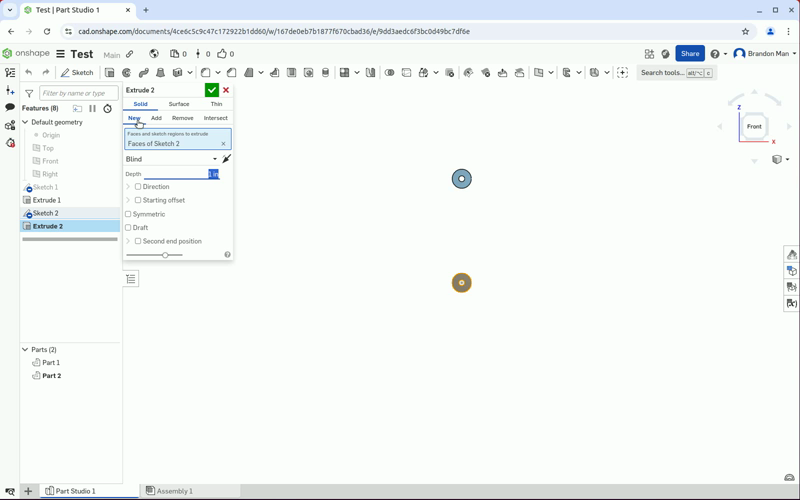
text(0.481)
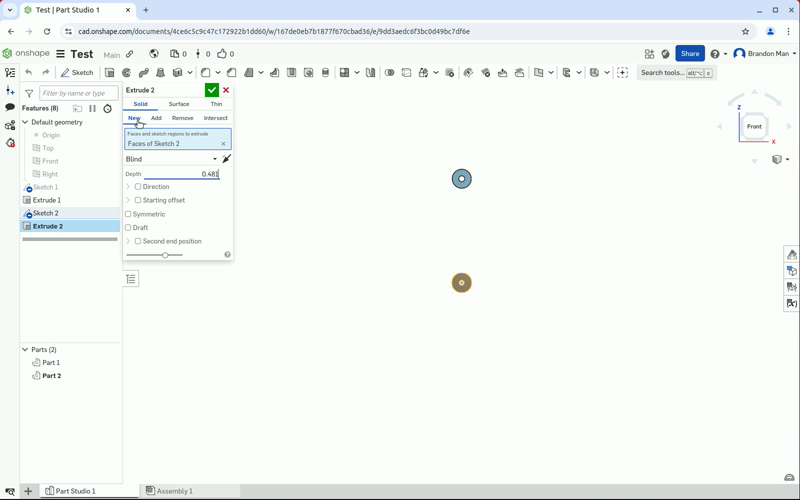
key(enter)
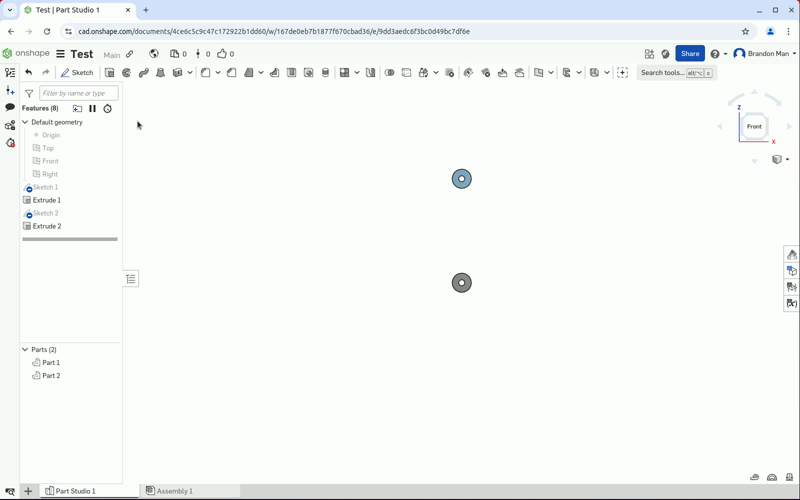
key(shift+h)
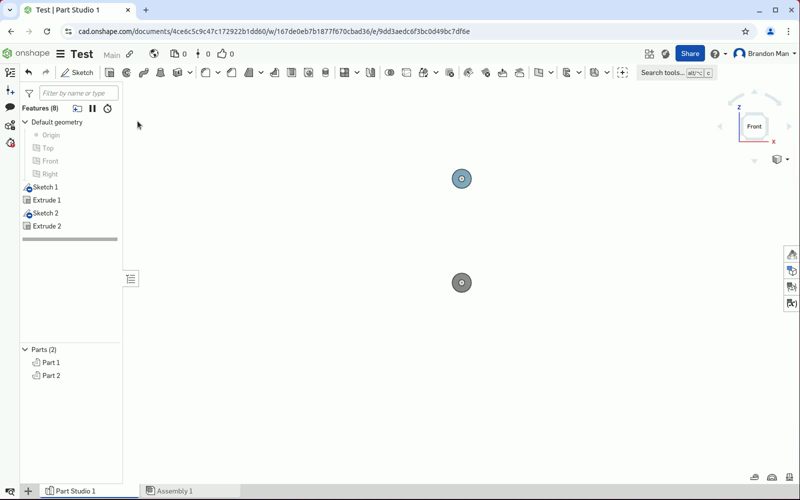
key(shift+h)
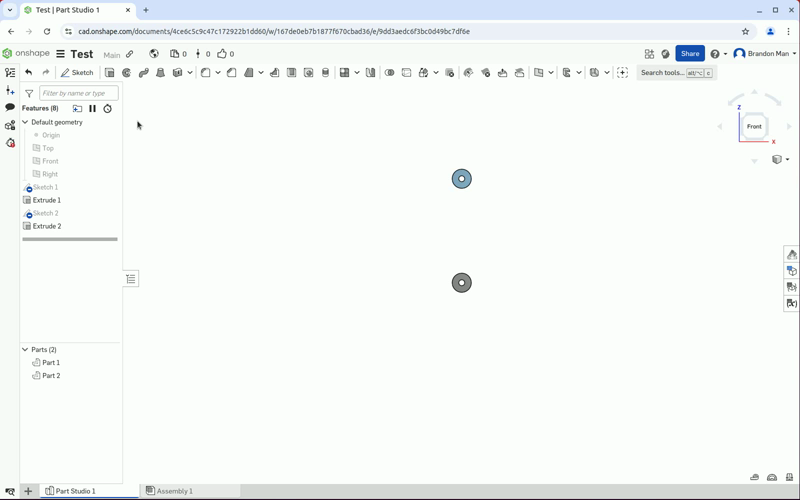
mouse_move(73, 189)
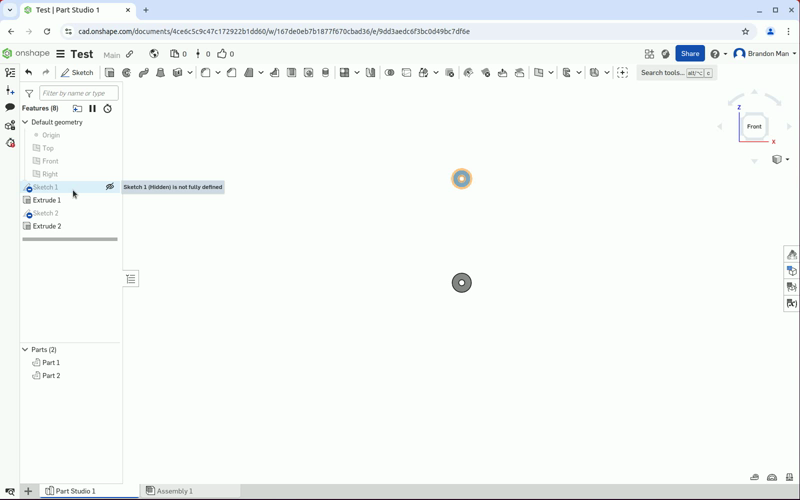
click(73, 189)
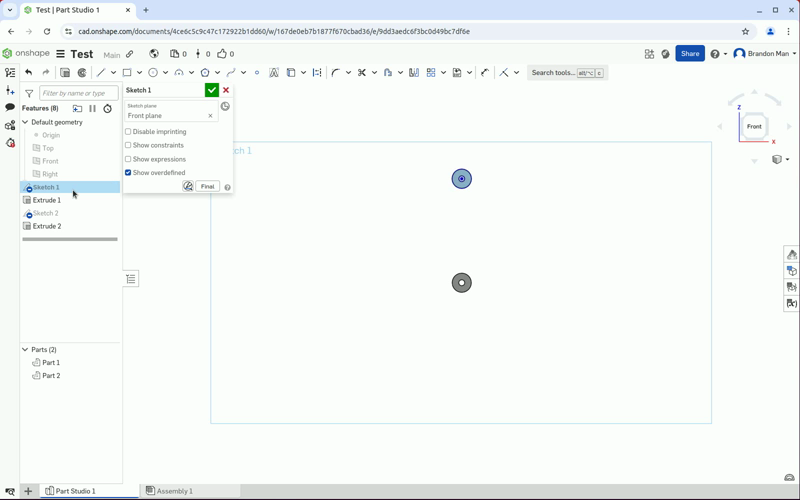
mouse_move(229, 92)
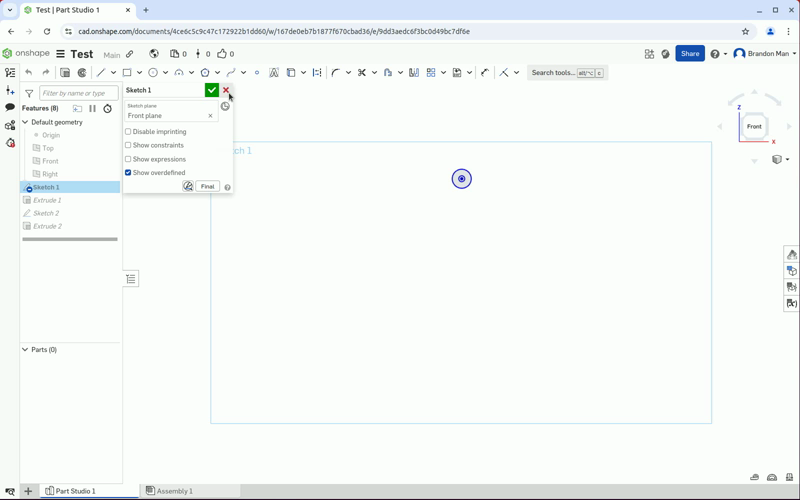
click(229, 92)
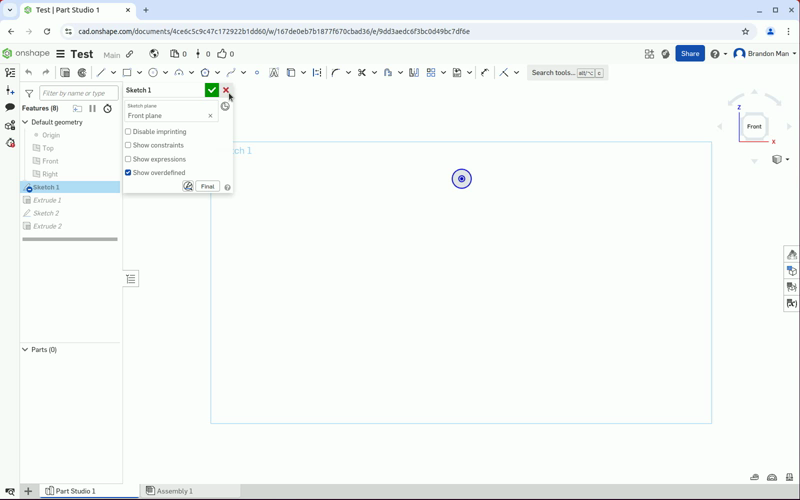
key(shift+s)
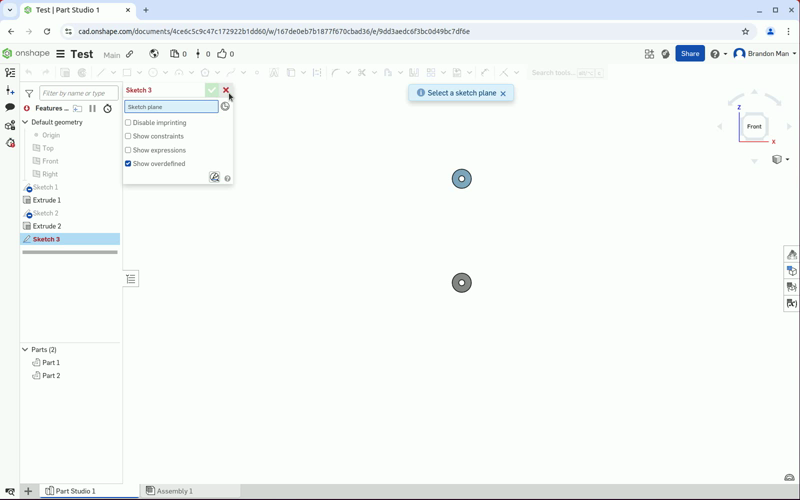
mouse_move(73, 163)
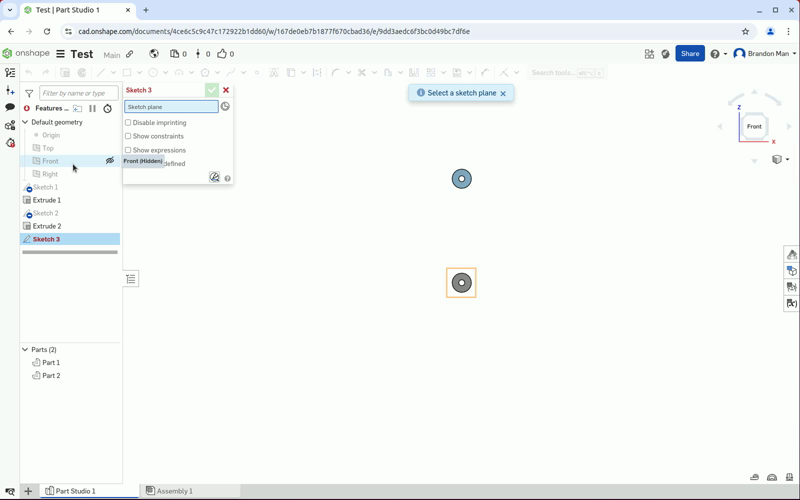
click(73, 163)
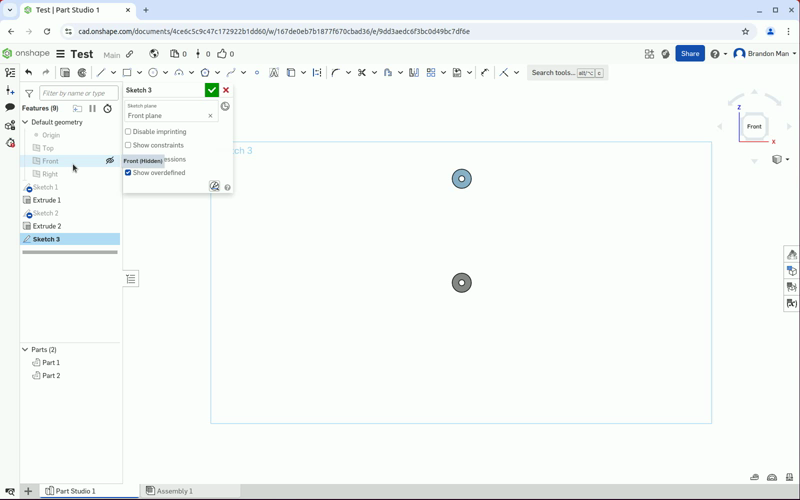
mouse_move(73, 352)
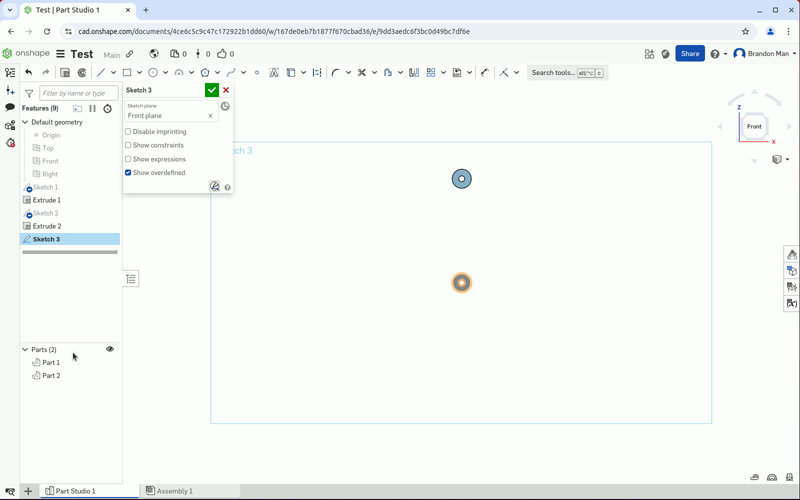
key(y)
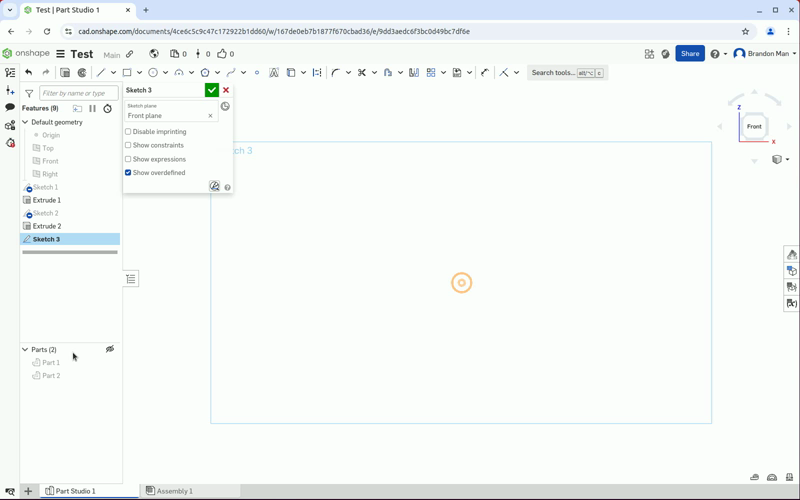
key(c)
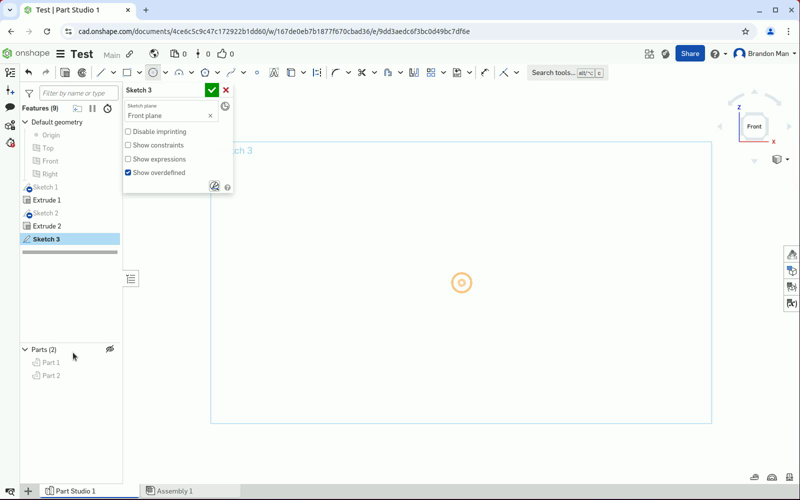
key_down(shift)
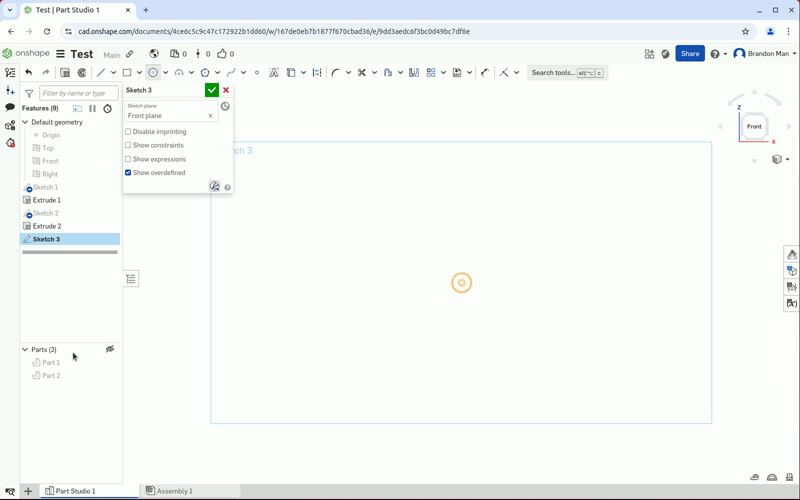
mouse_move(501, 282)
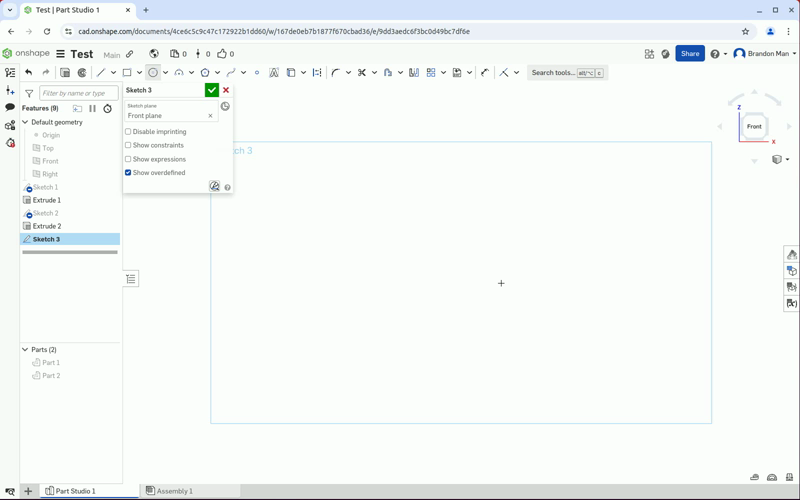
click(501, 282)
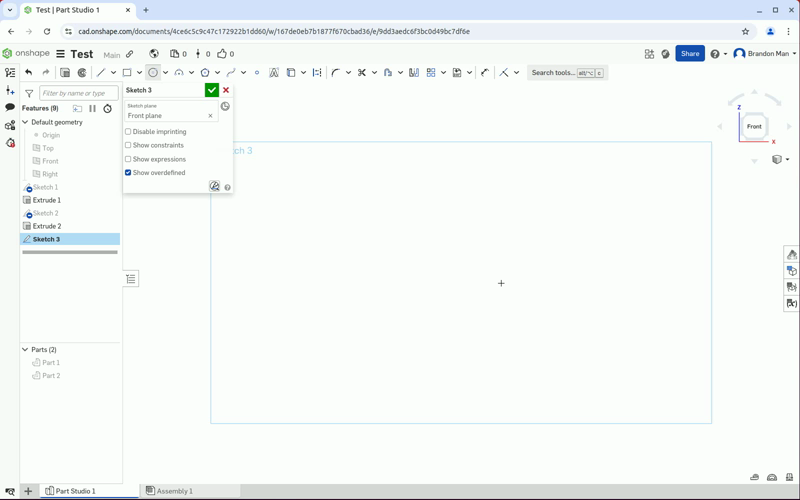
key_up(shift)
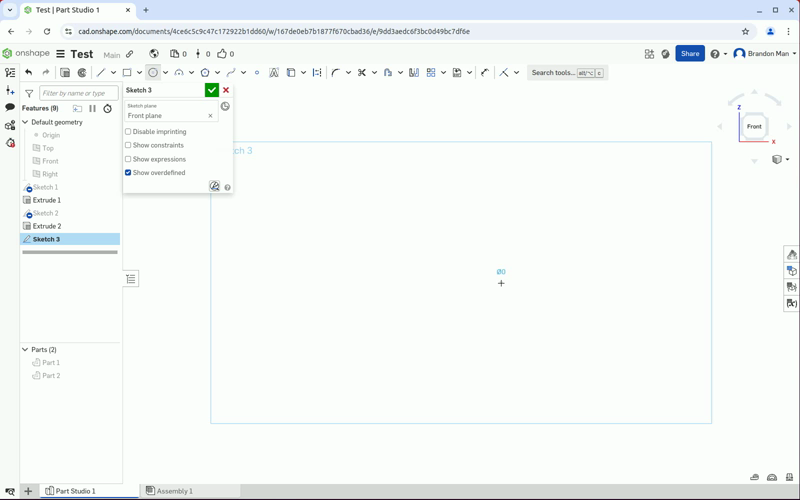
mouse_move(508, 282)
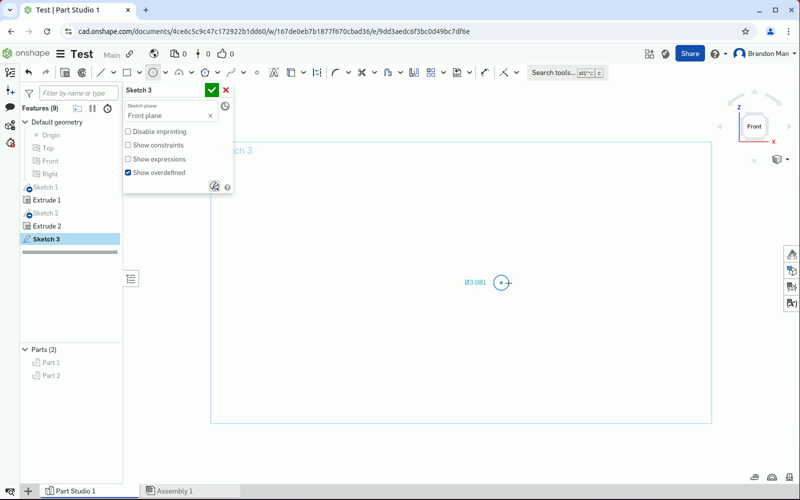
click(508, 282)
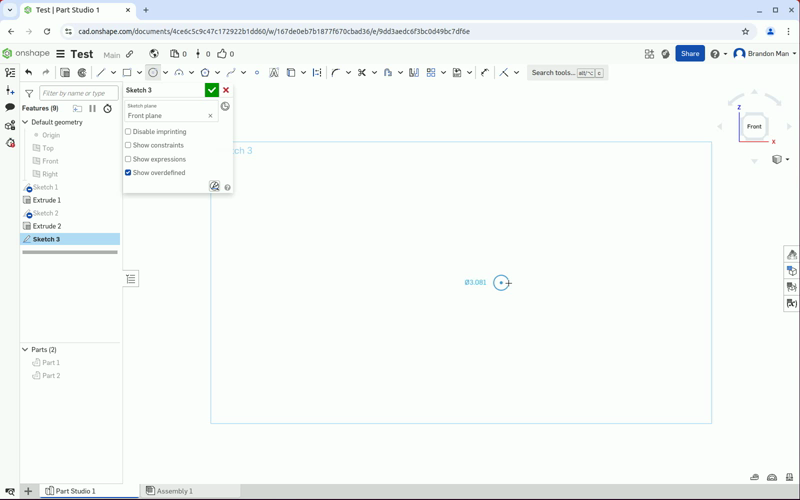
key(esc)
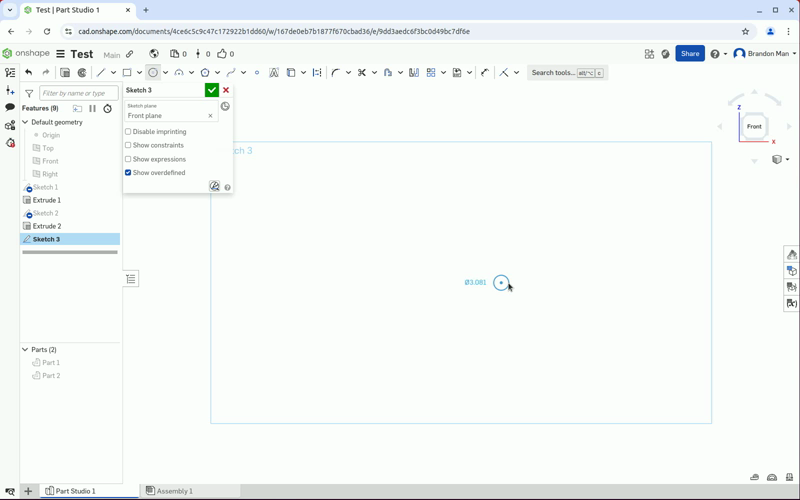
key(c)
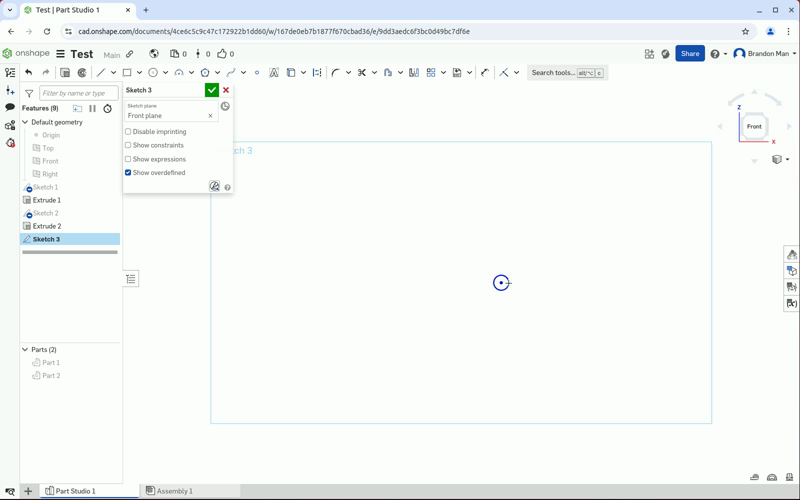
key_down(shift)
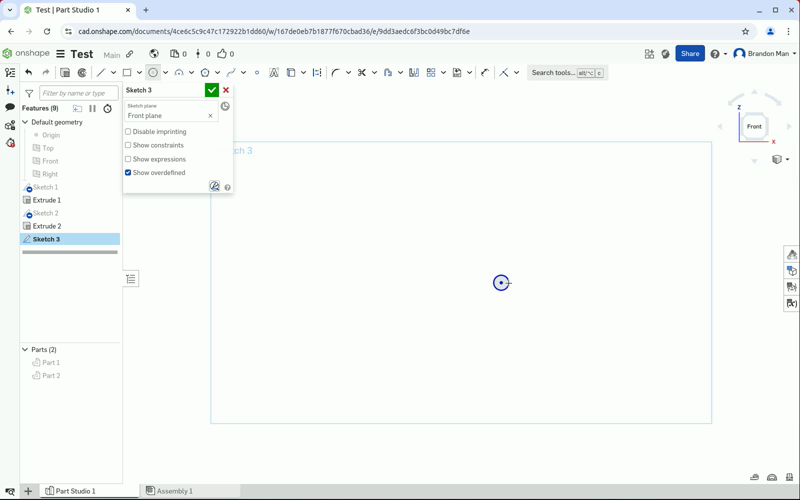
mouse_move(501, 282)
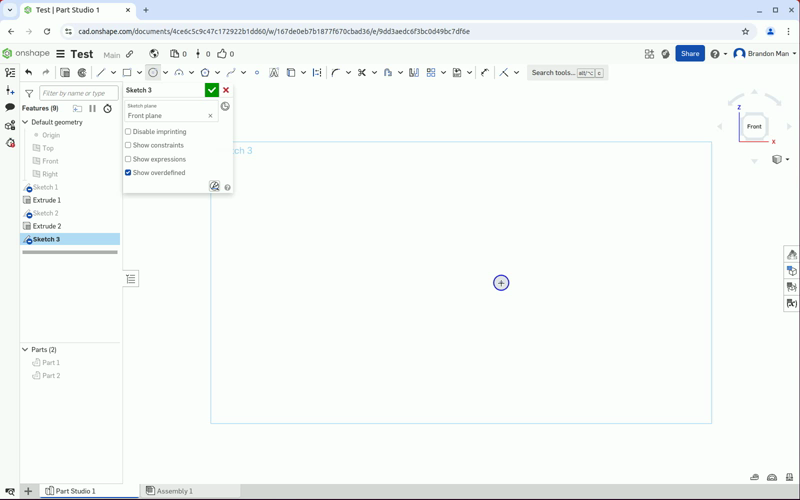
click(501, 282)
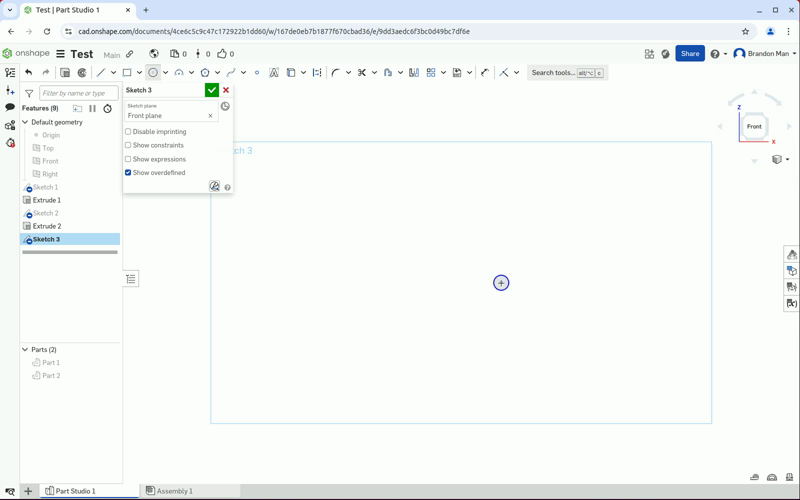
key_up(shift)
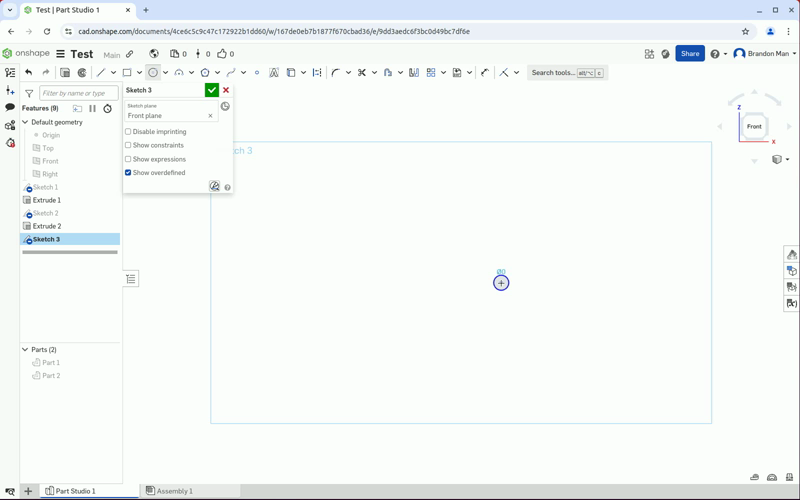
mouse_move(504, 282)
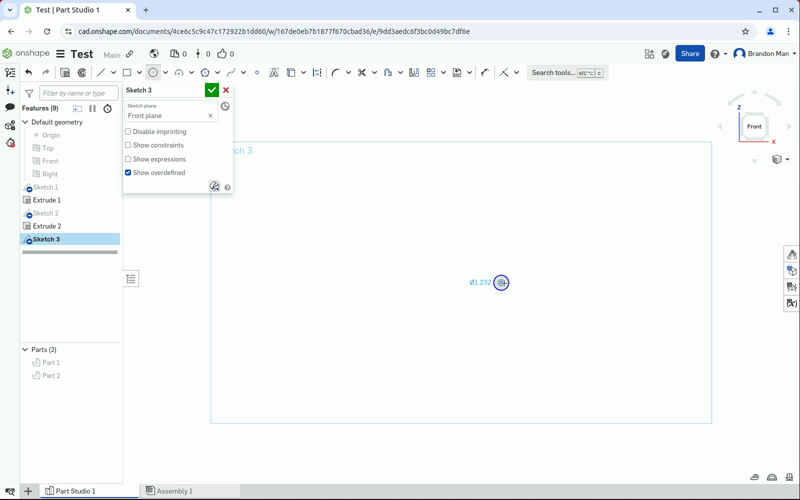
scroll(6)
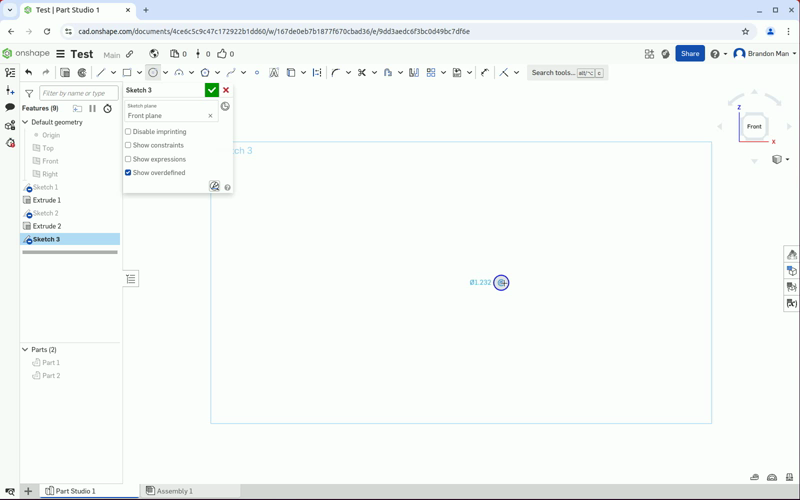
scroll(6)
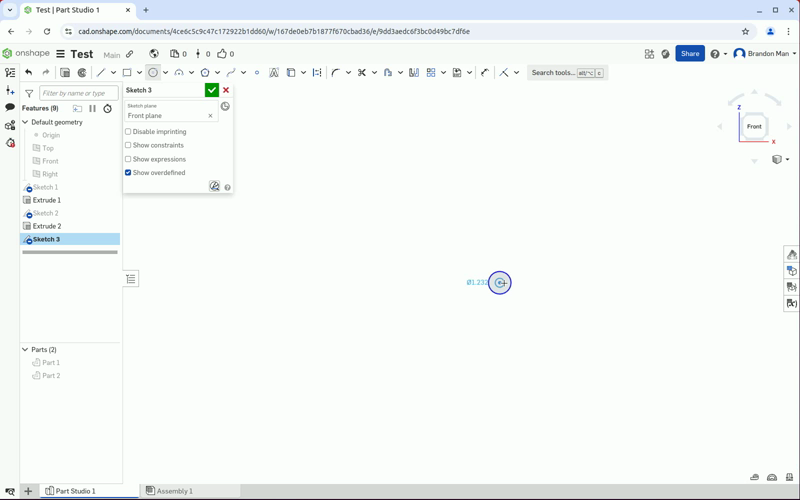
scroll(6)
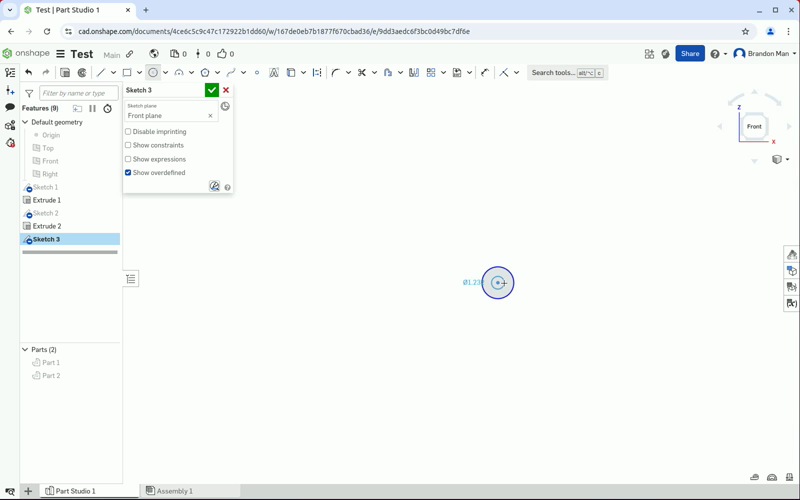
scroll(6)
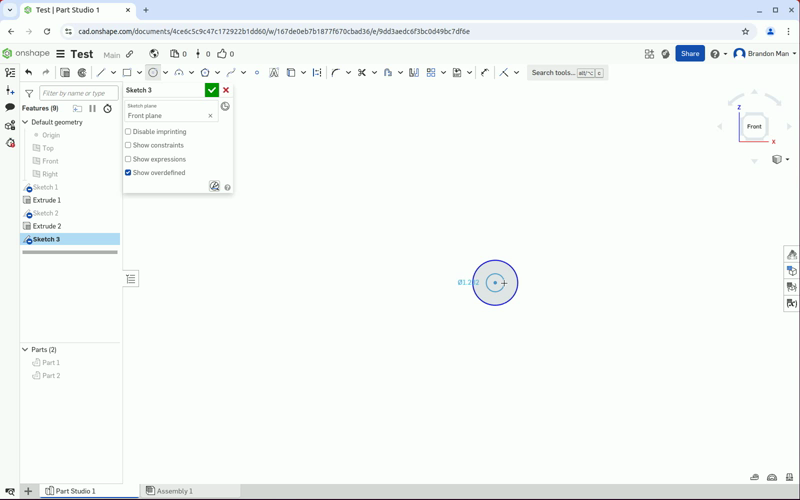
scroll(6)
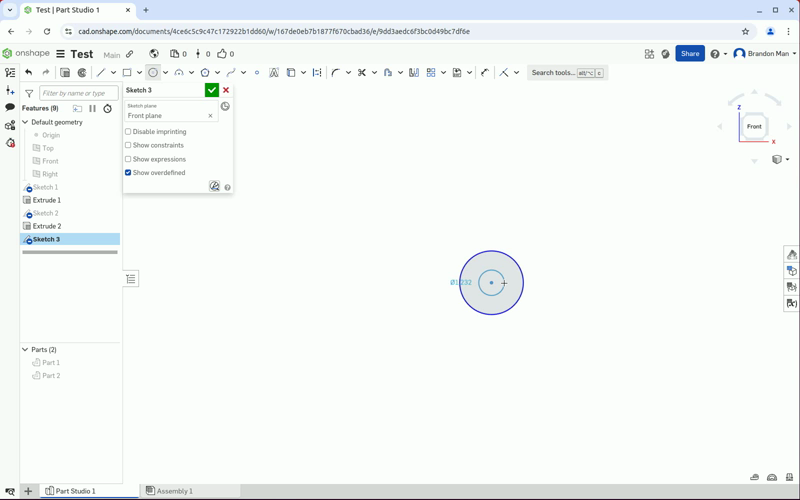
scroll(6)
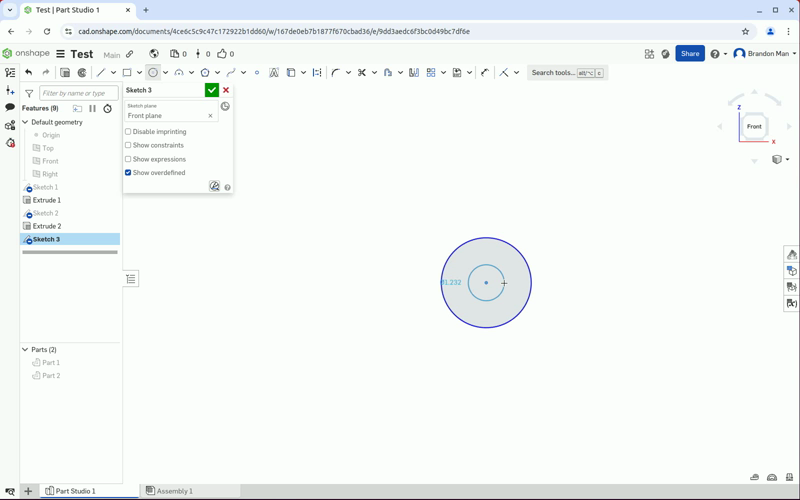
scroll(6)
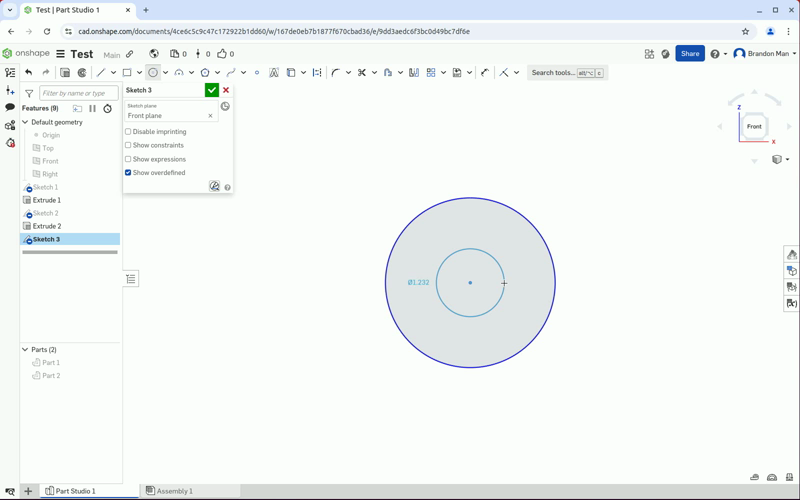
click(504, 282)
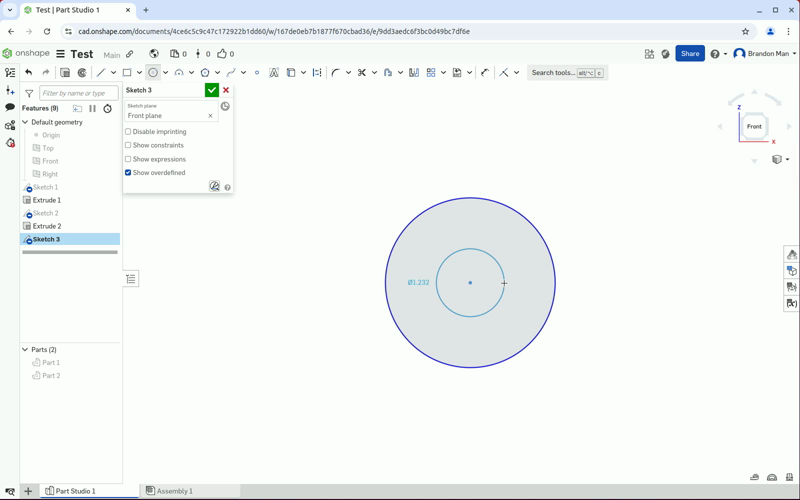
scroll(-6)
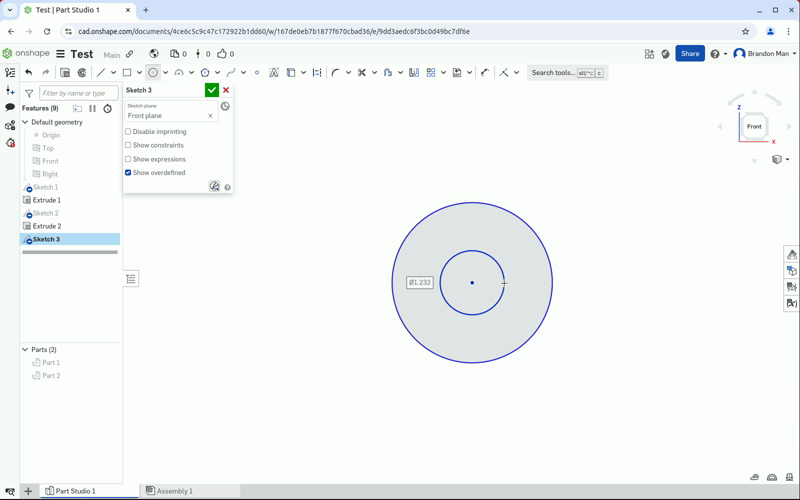
scroll(-6)
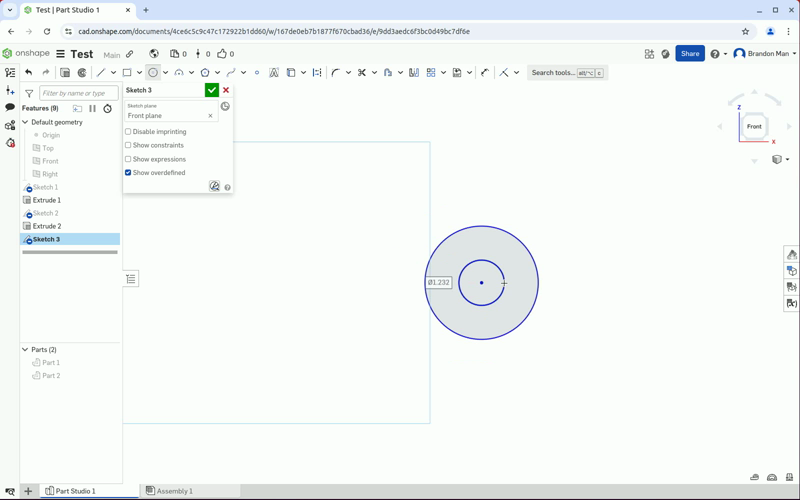
scroll(-6)
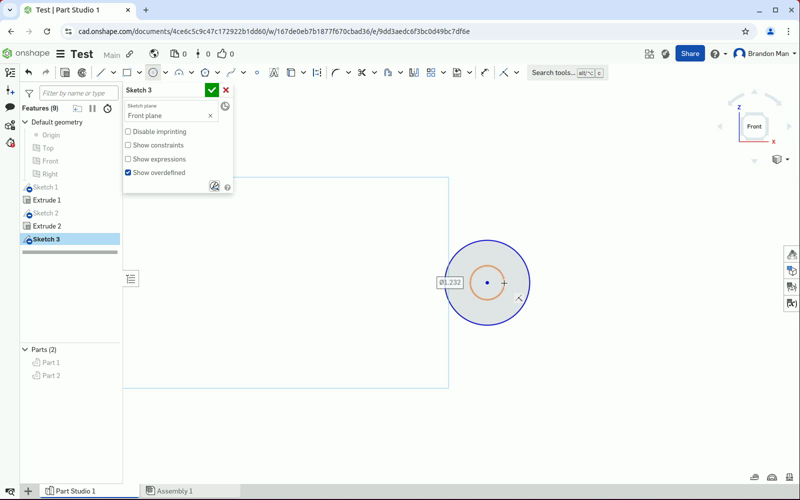
scroll(-6)
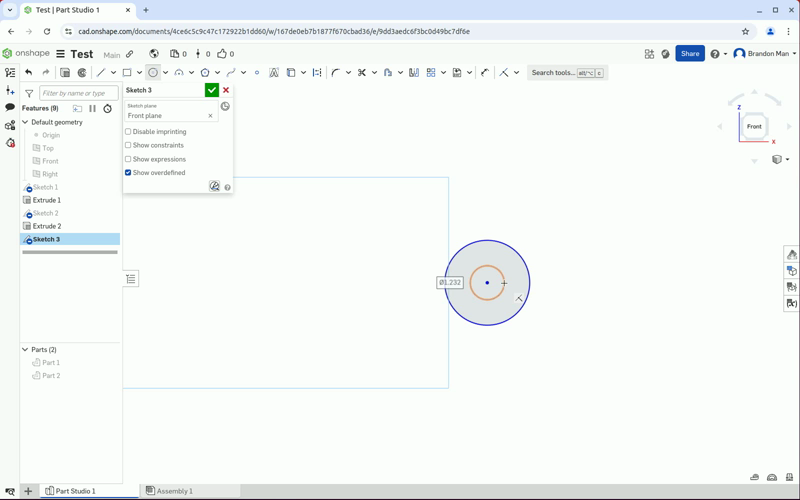
scroll(-6)
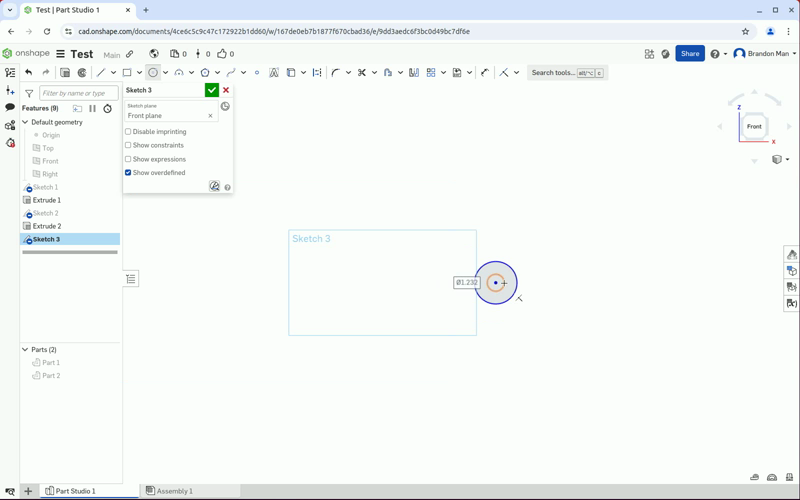
scroll(-6)
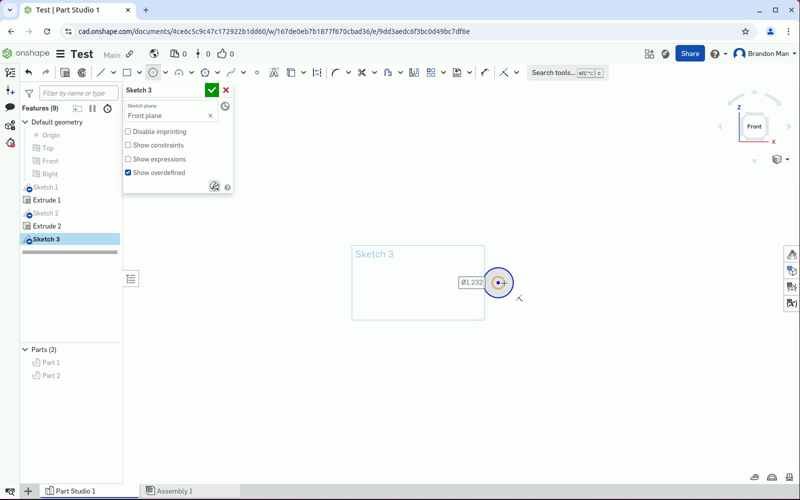
scroll(-6)
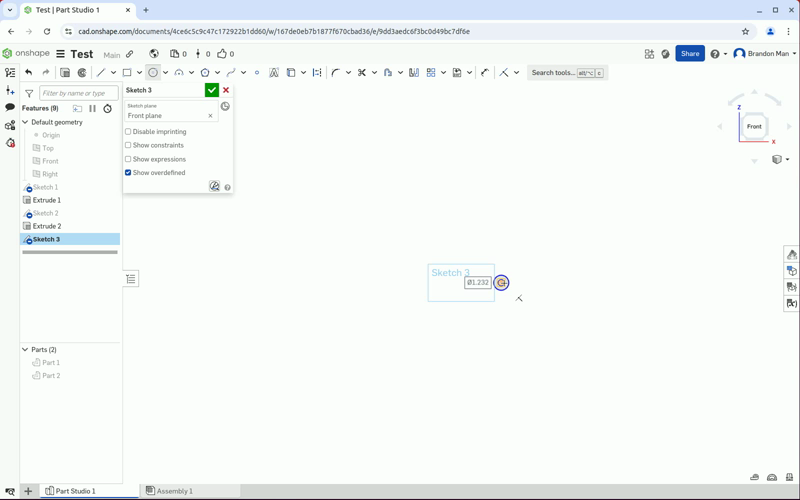
key(esc)
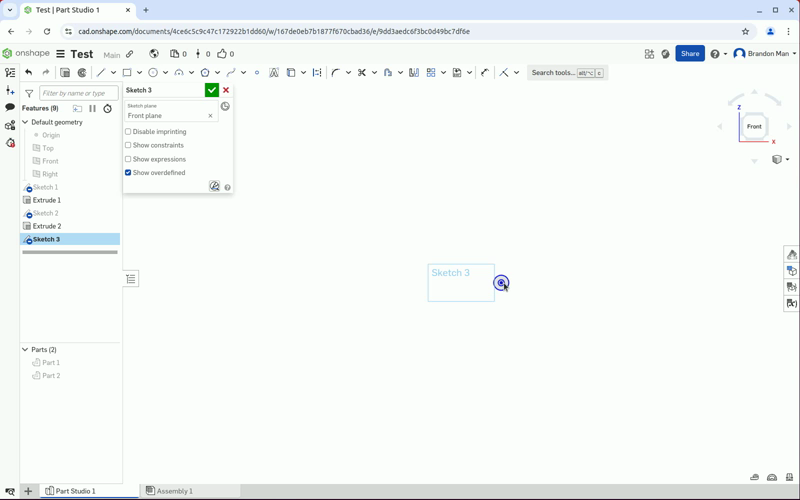
mouse_move(498, 286)
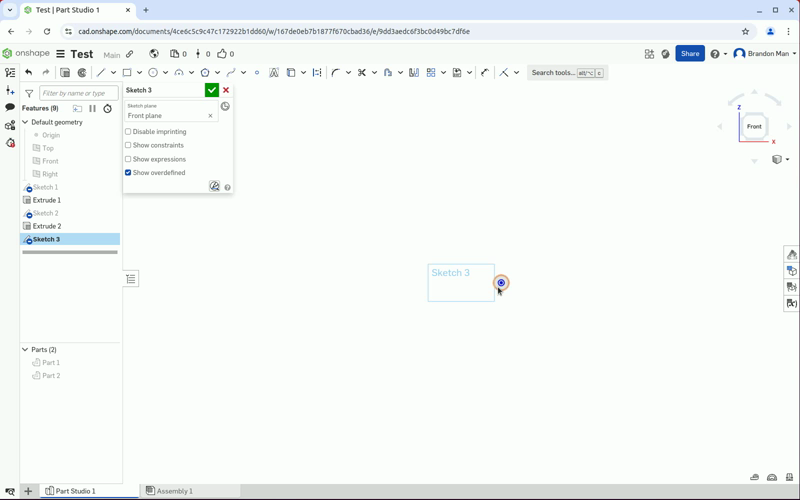
scroll(6)
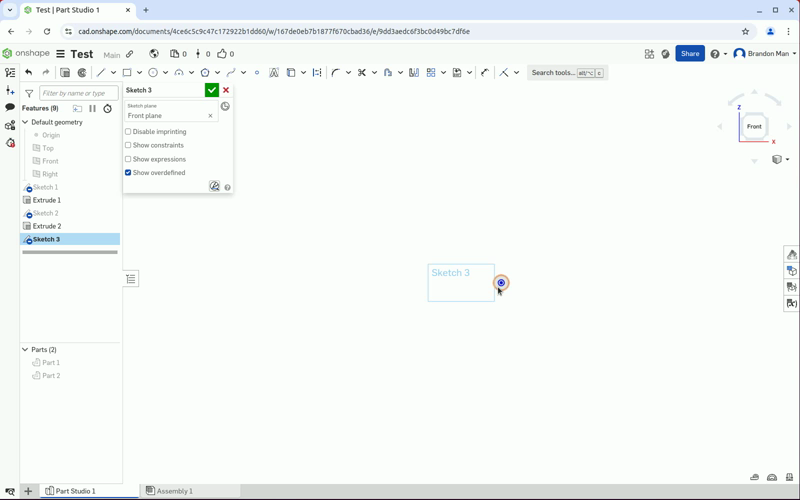
scroll(6)
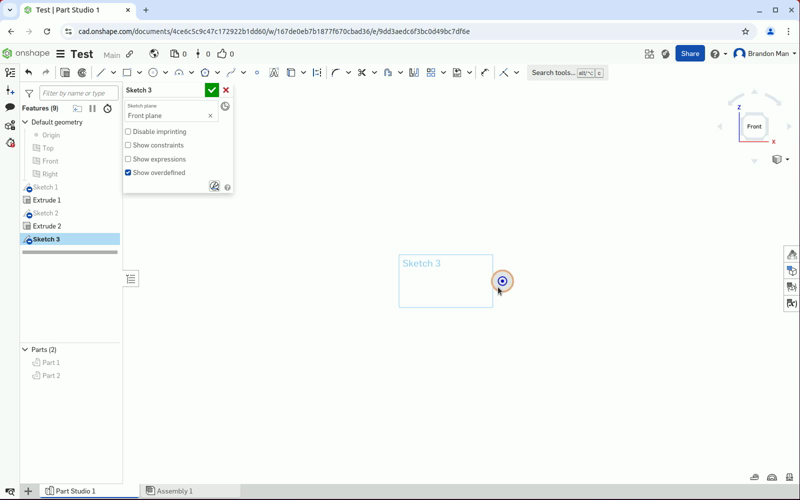
scroll(6)
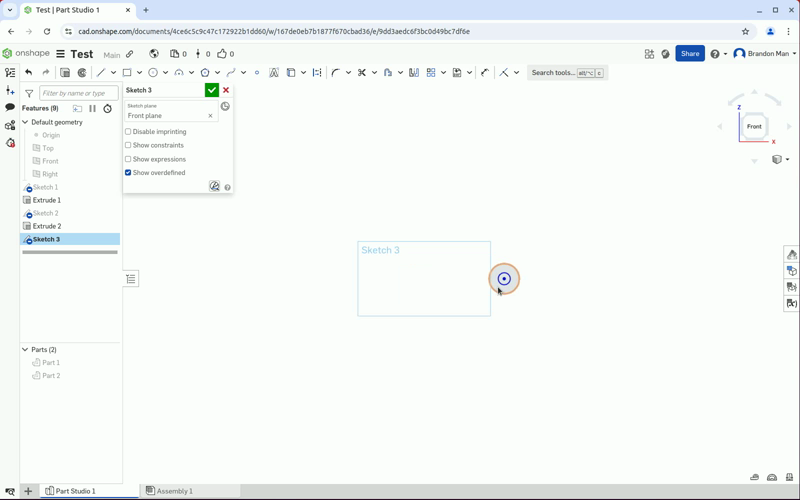
scroll(6)
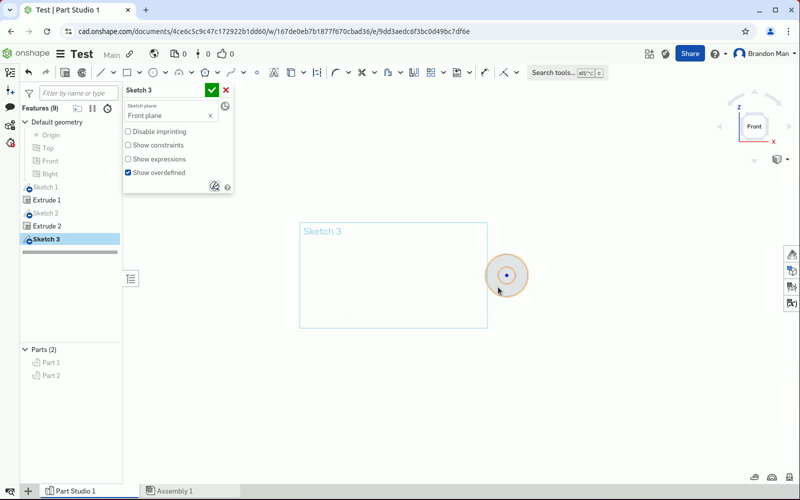
scroll(6)
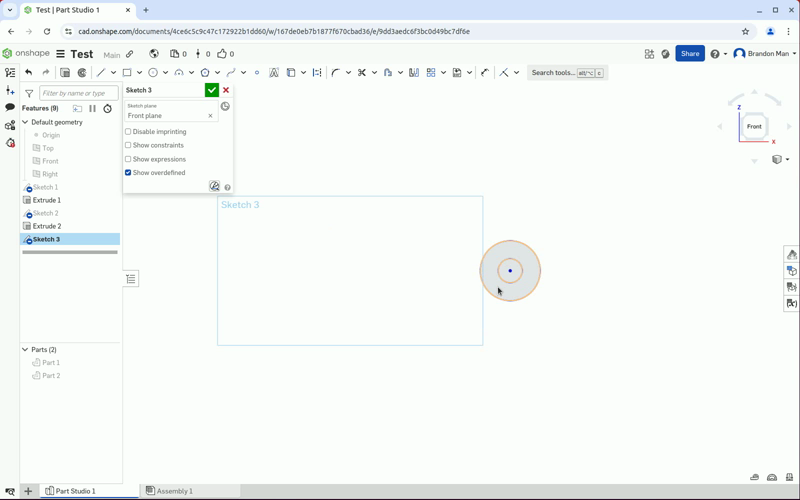
scroll(6)
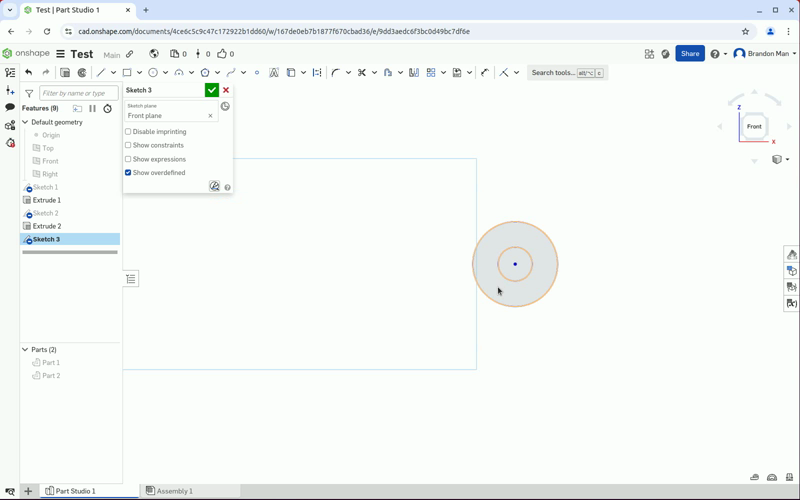
scroll(6)
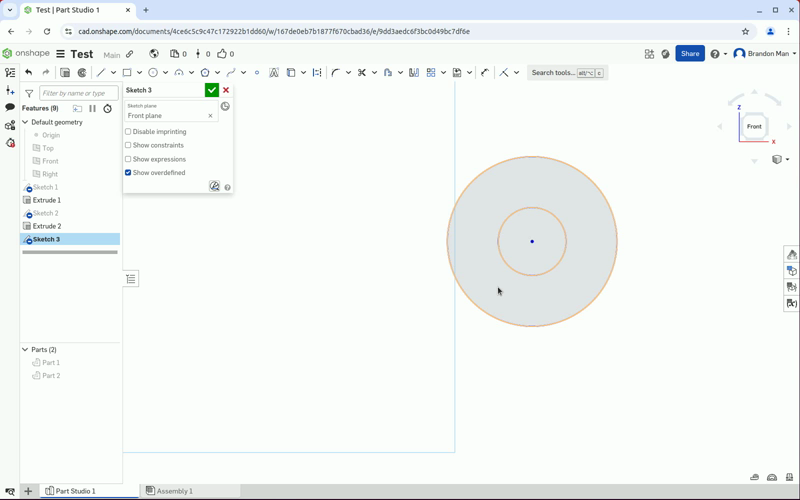
click(498, 286)
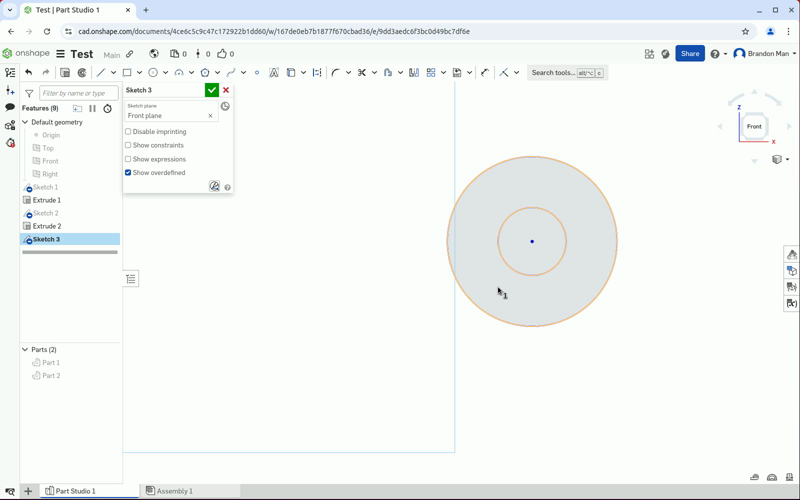
scroll(-6)
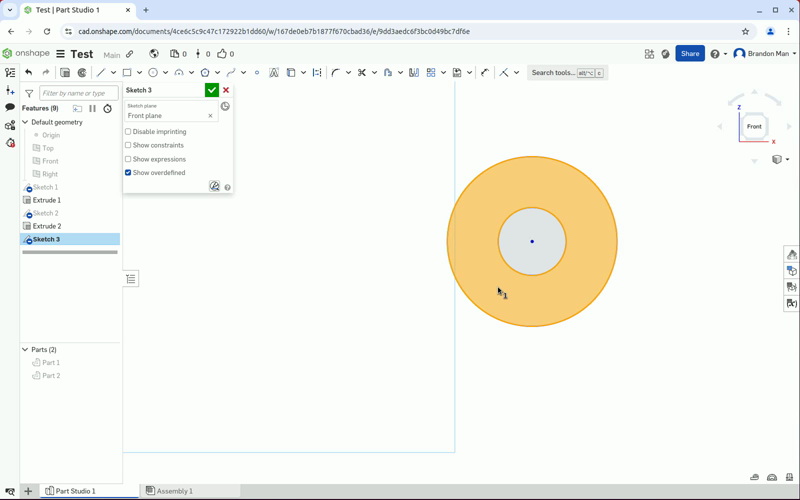
scroll(-6)
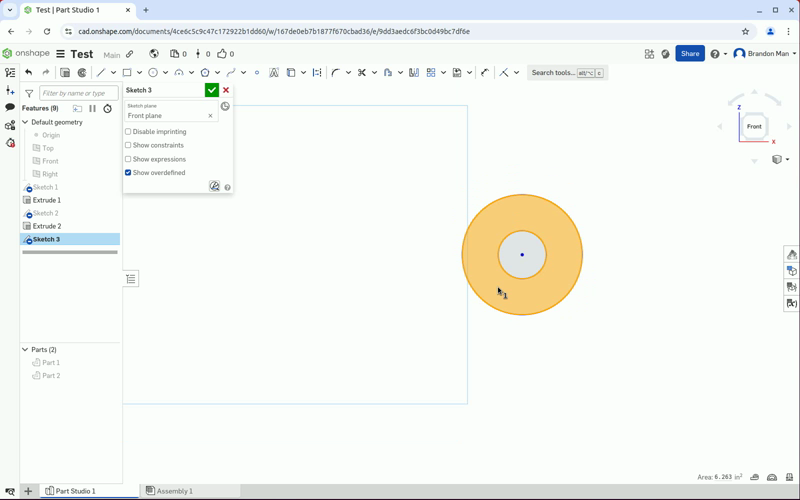
scroll(-6)
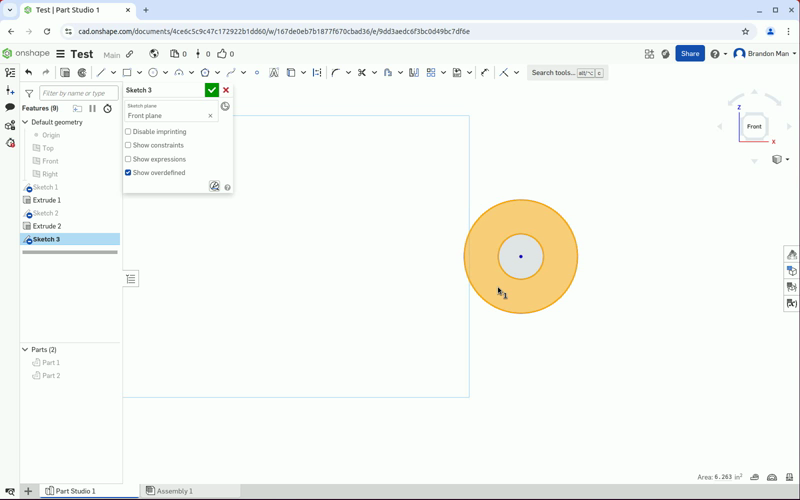
scroll(-6)
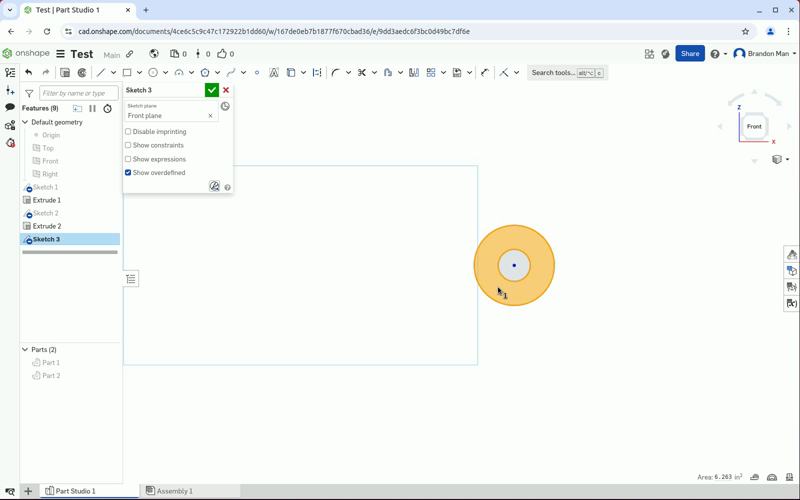
scroll(-6)
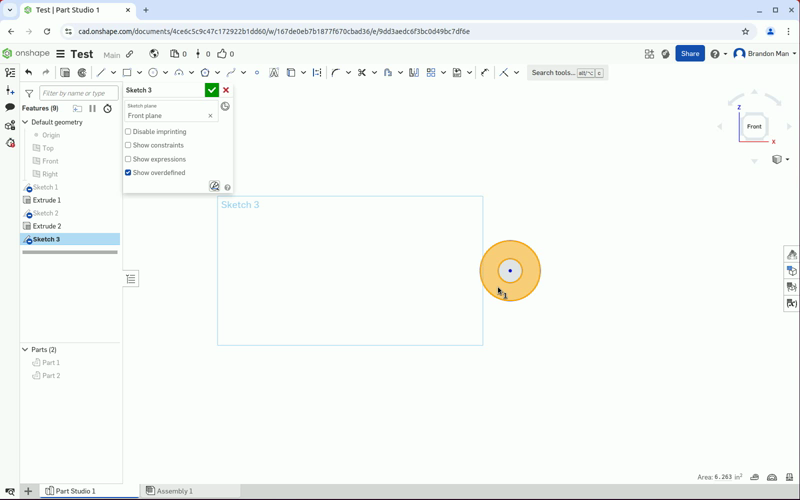
scroll(-6)
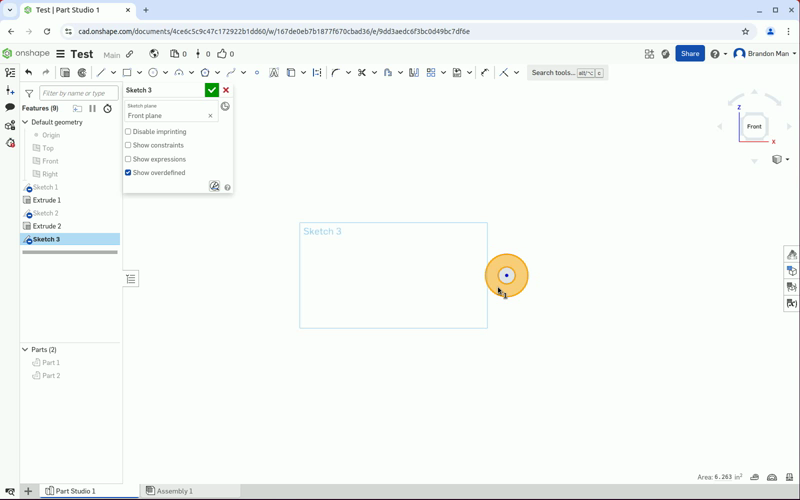
scroll(-6)
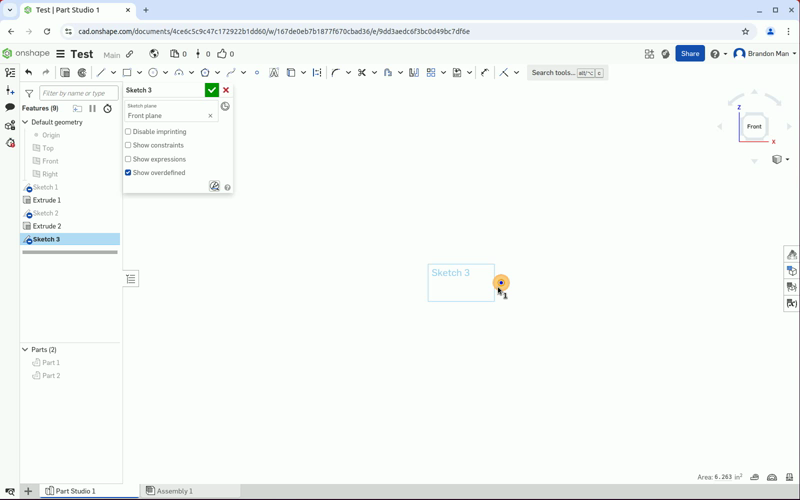
mouse_move(73, 352)
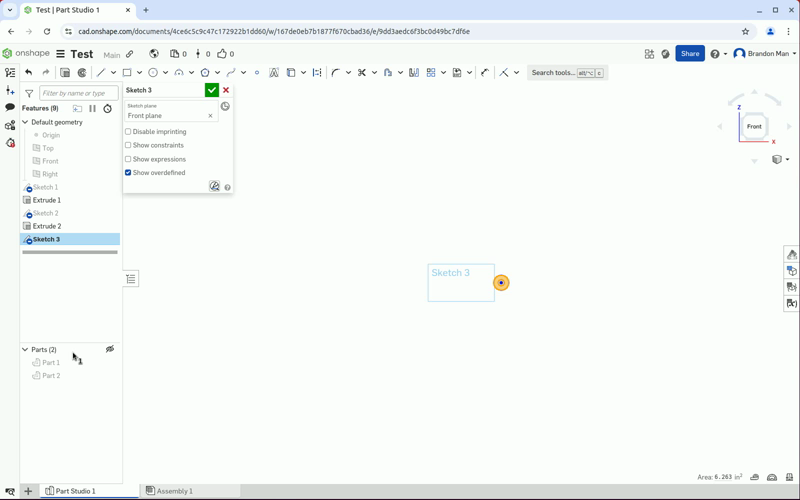
key(shift+y)
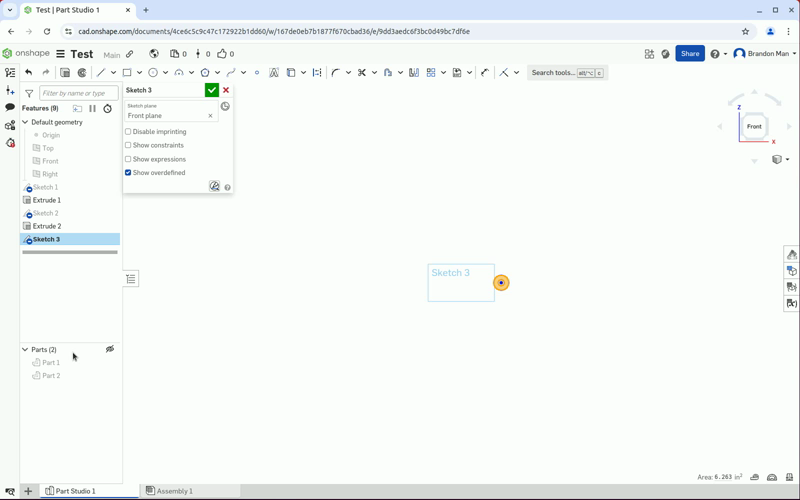
key(shift+e)
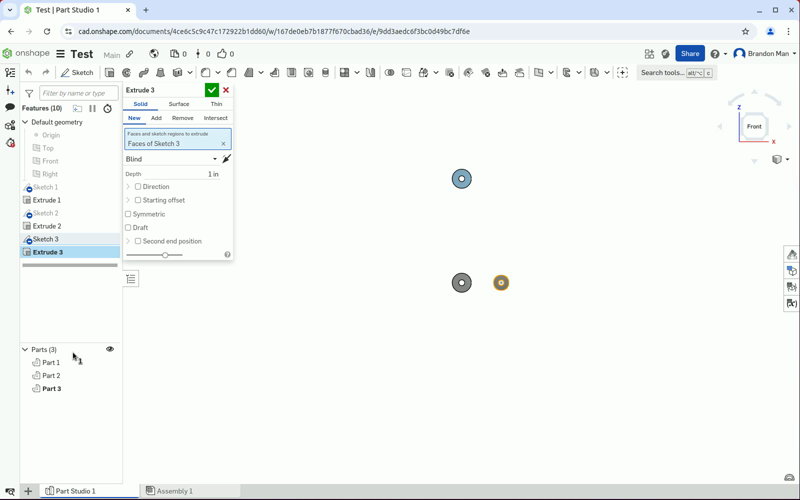
mouse_move(143, 106)
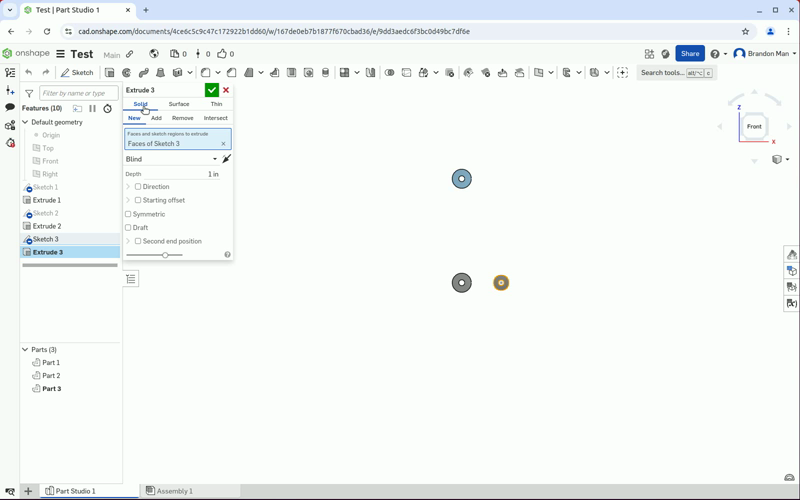
click(143, 106)
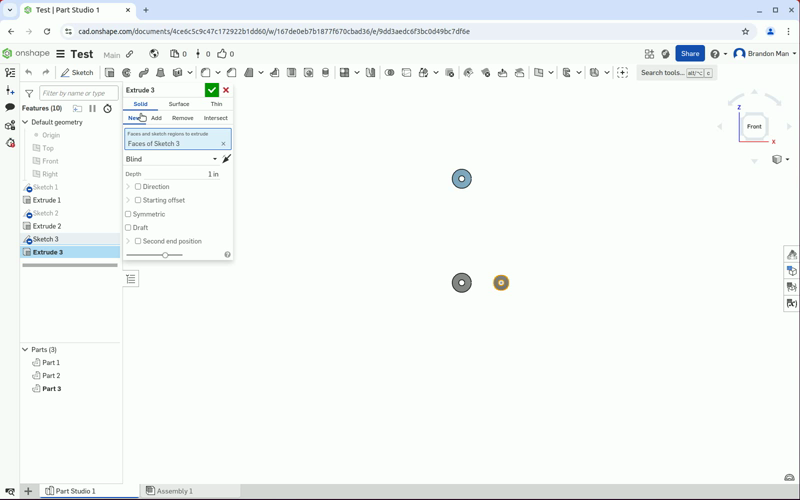
mouse_move(137, 120)
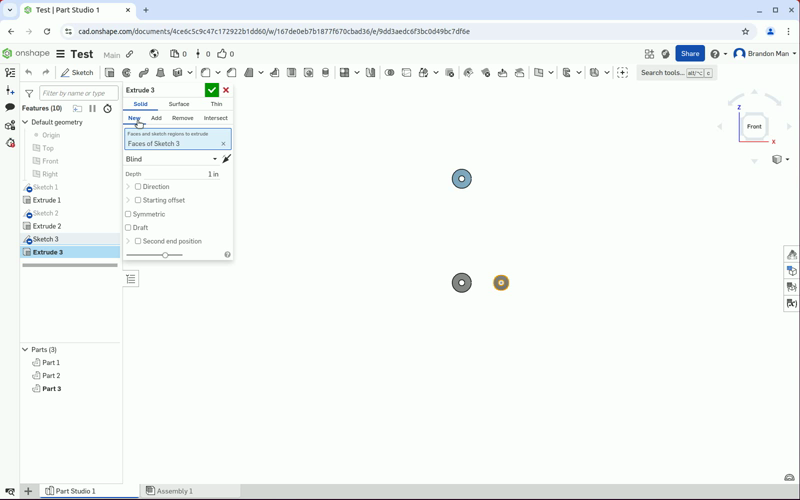
click(137, 120)
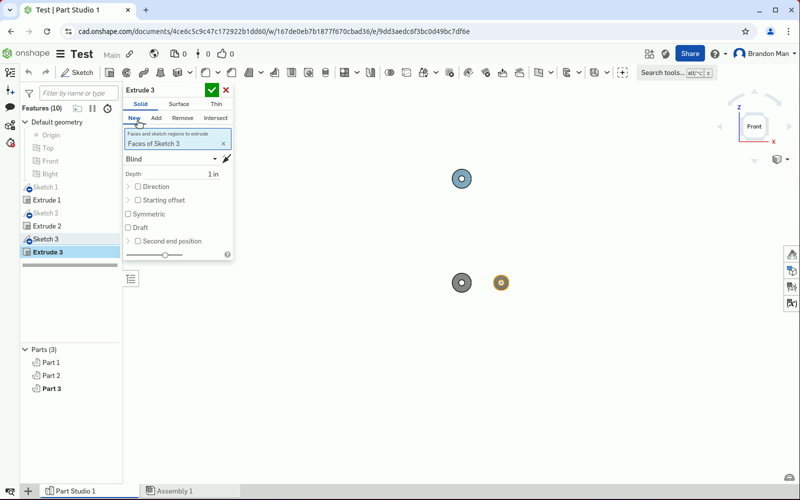
key(tab, 4)
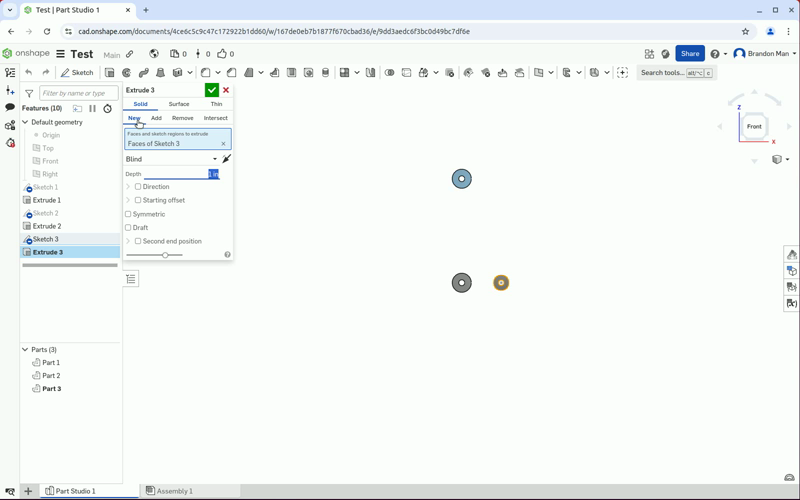
text(0.481)
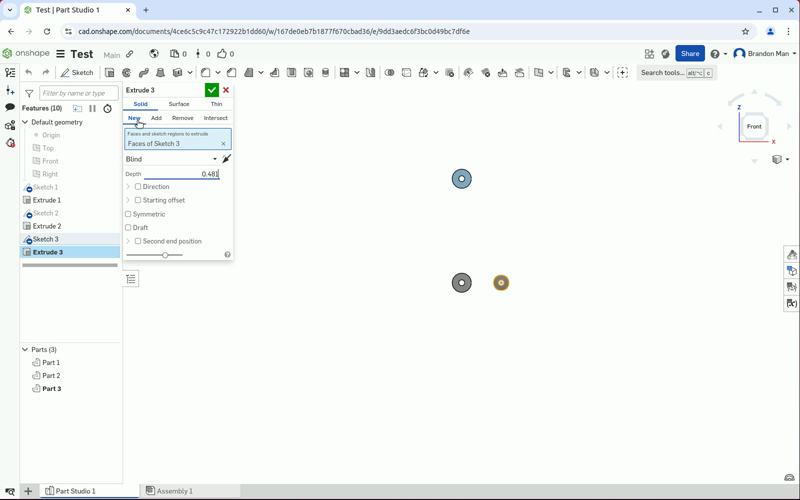
key(enter)
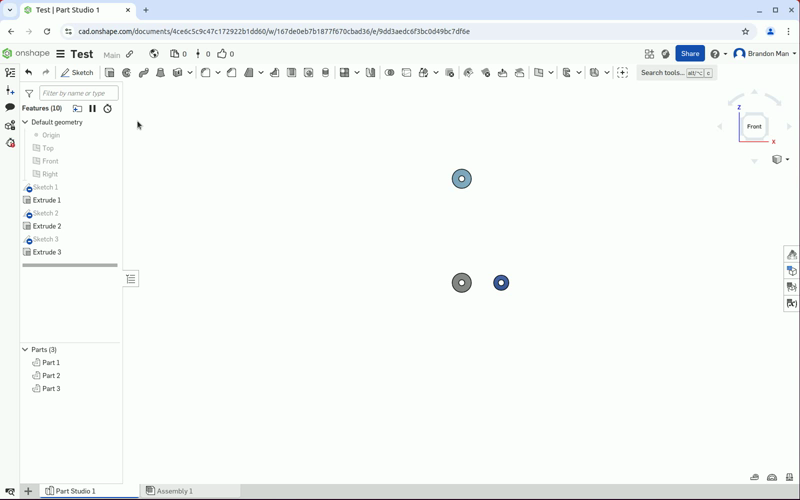
key(shift+h)
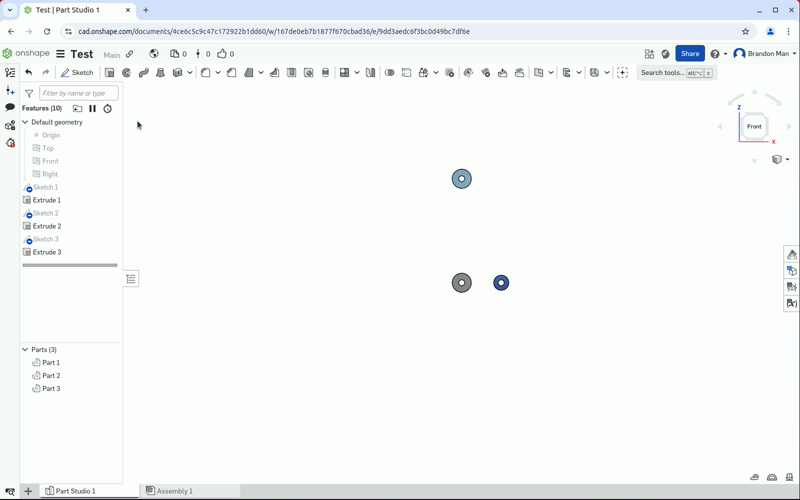
key(shift+h)
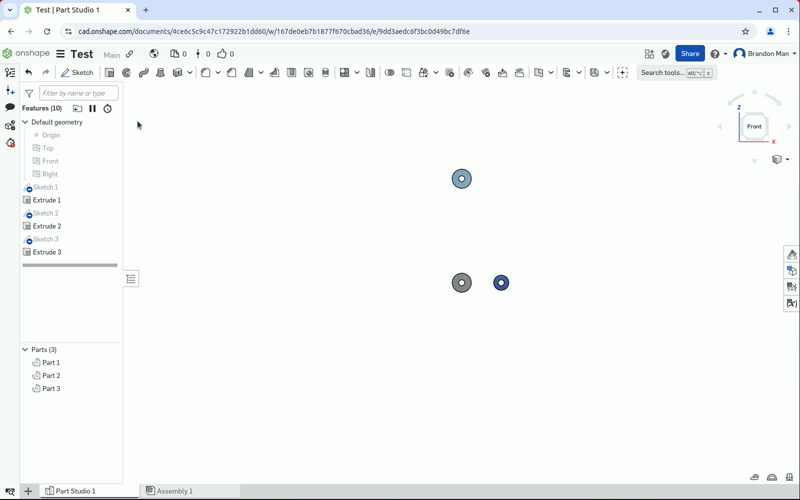
mouse_move(73, 189)
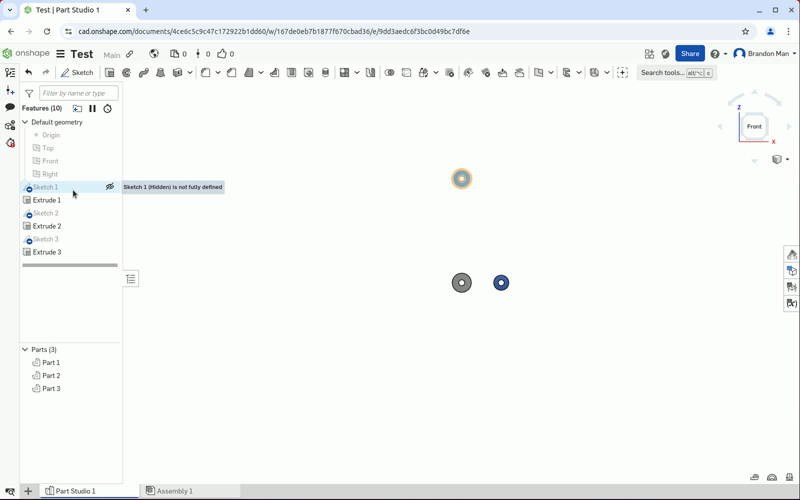
click(73, 189)
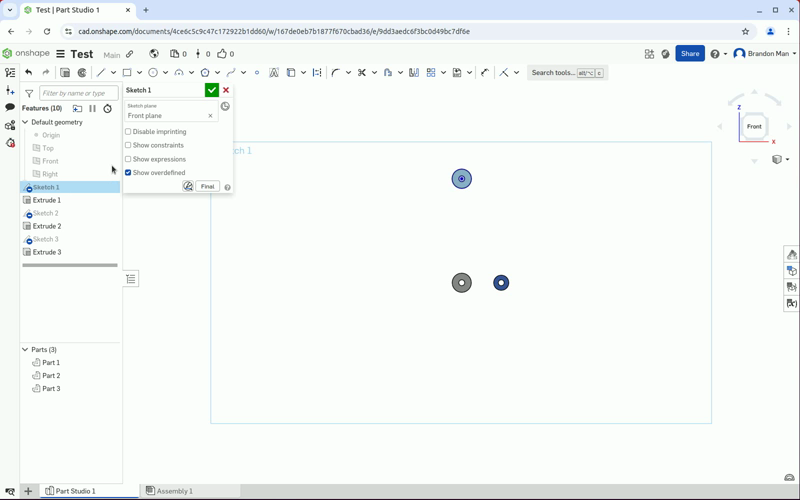
mouse_move(229, 92)
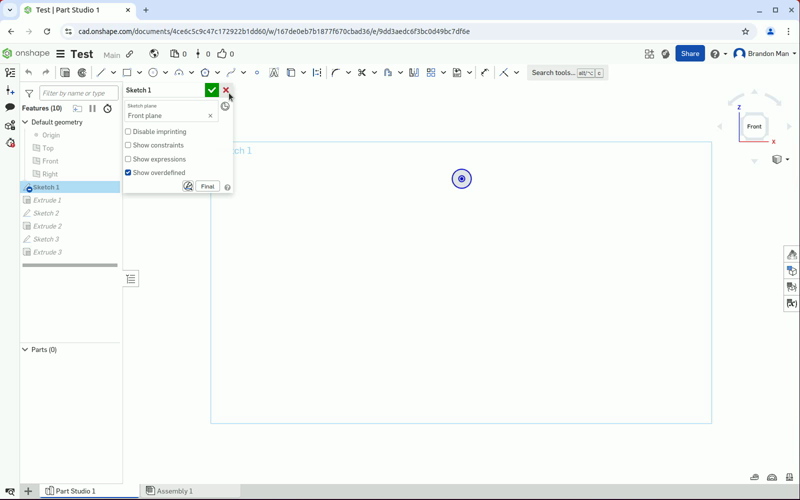
click(229, 92)
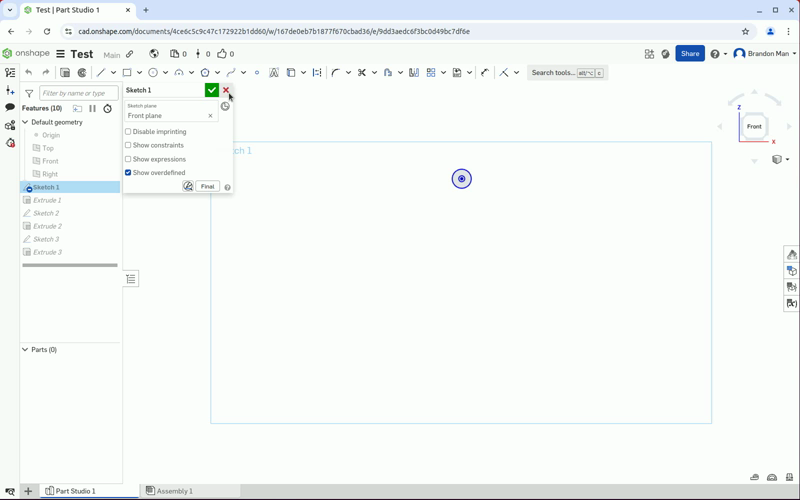
key(shift+s)
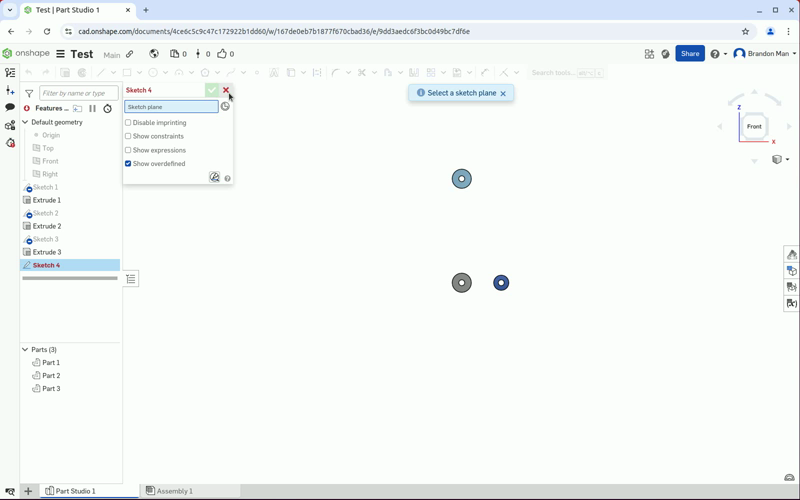
mouse_move(73, 163)
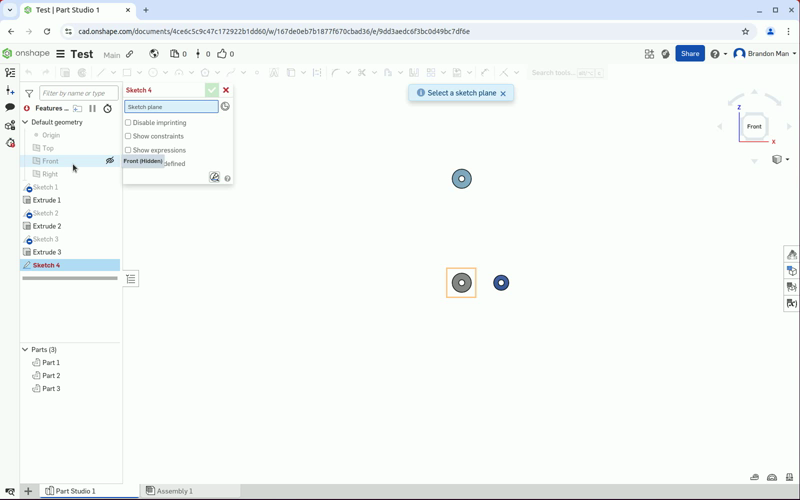
click(73, 163)
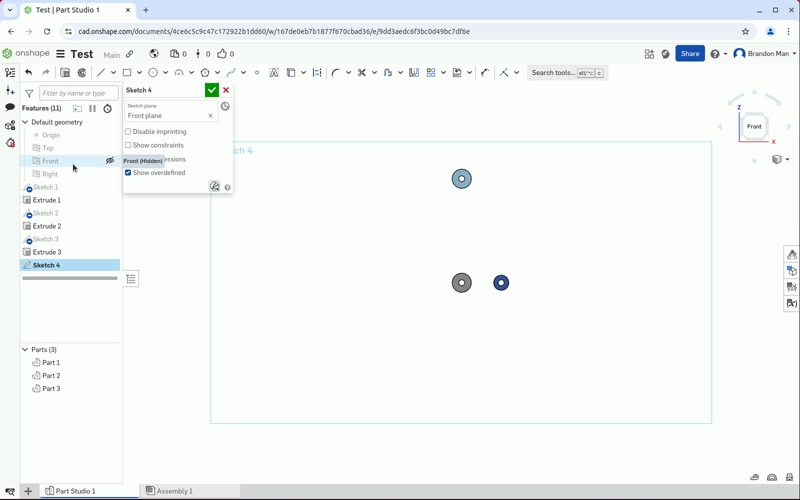
mouse_move(73, 352)
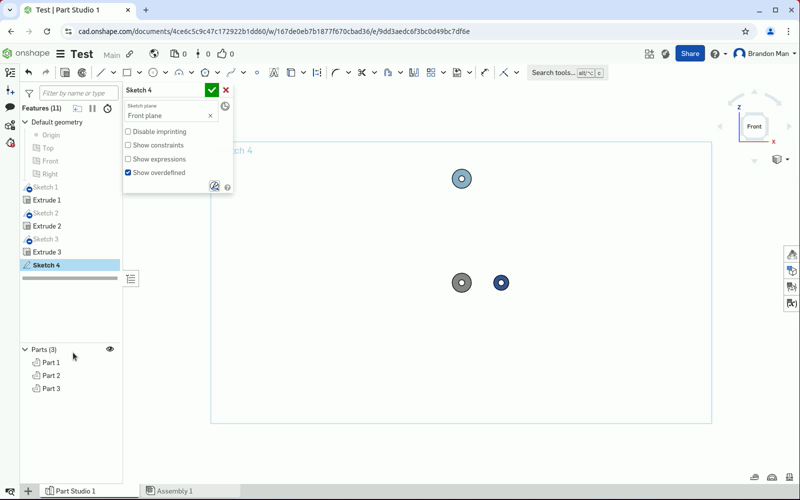
key(y)
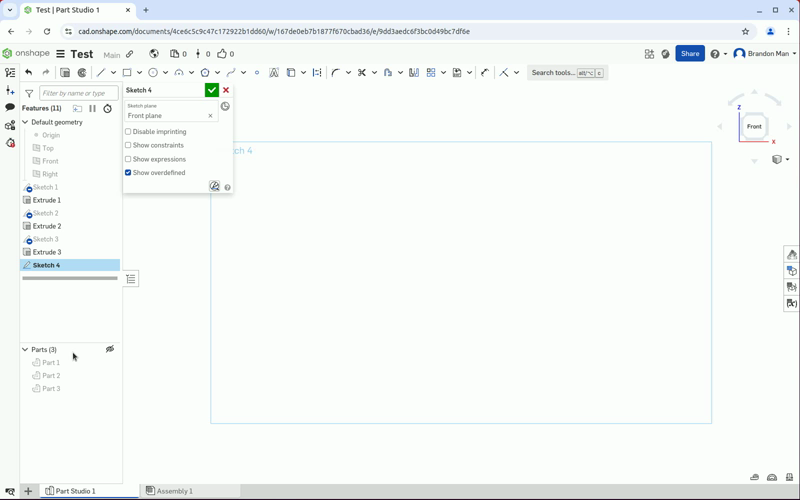
key(a)
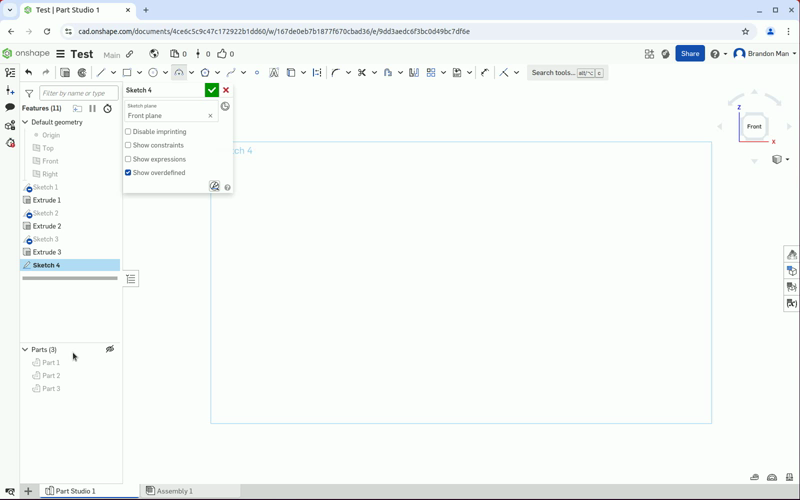
key_down(shift)
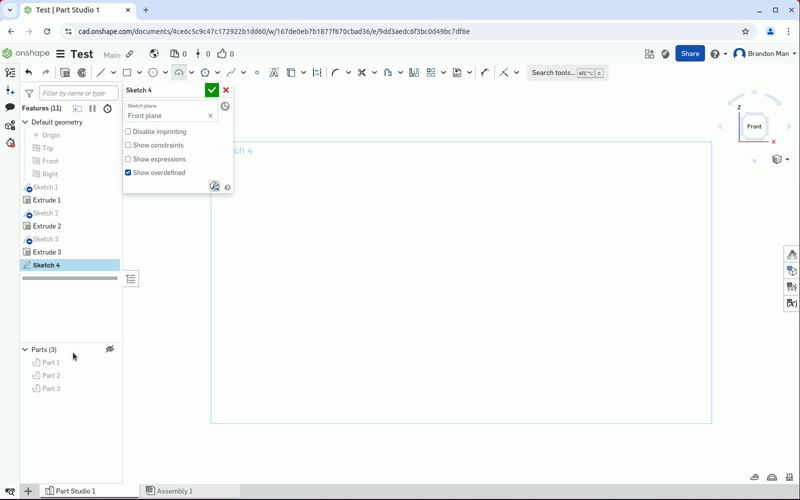
mouse_move(446, 223)
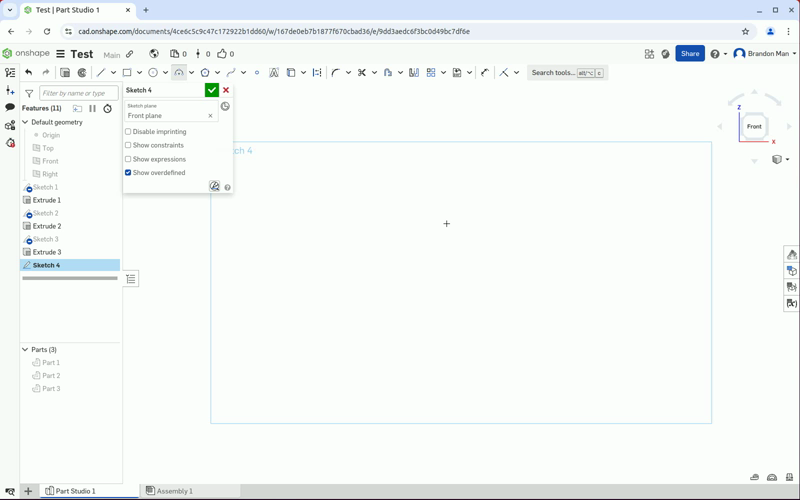
click(446, 223)
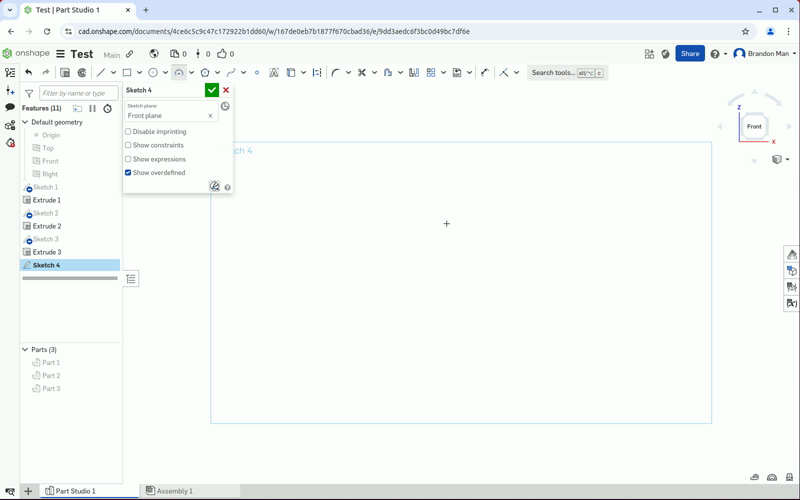
key_up(shift)
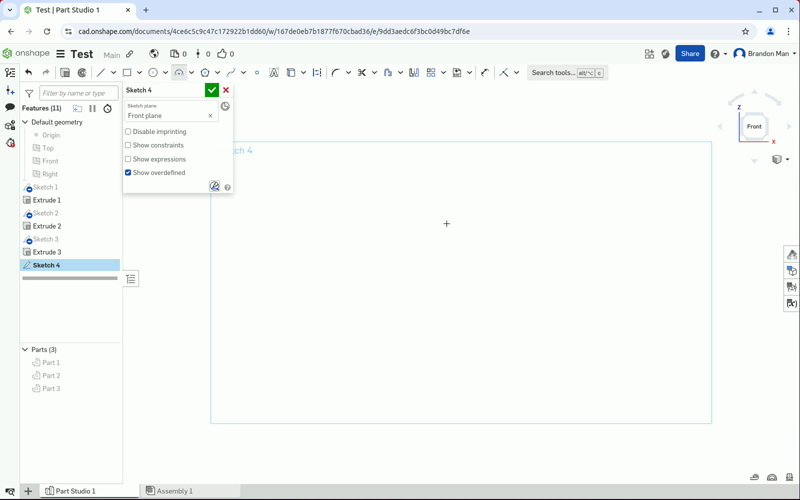
key_down(shift)
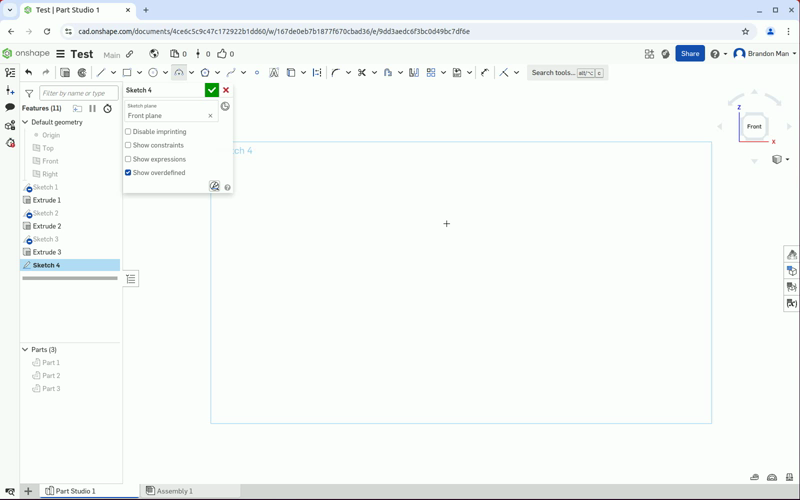
mouse_move(476, 223)
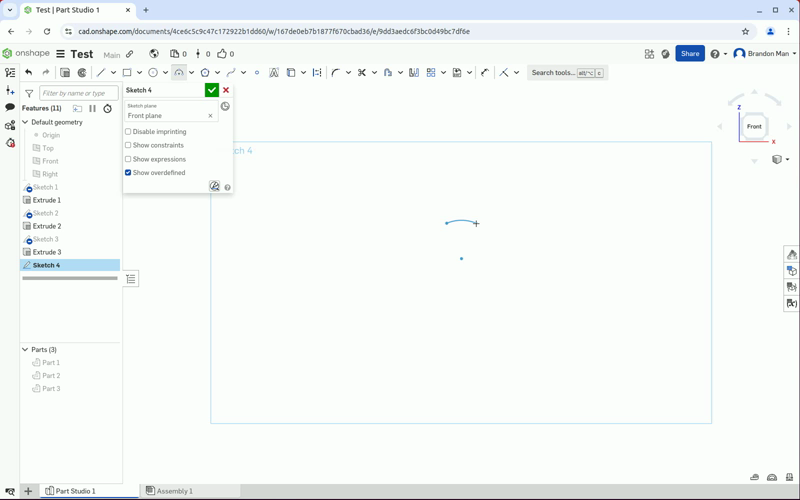
click(476, 223)
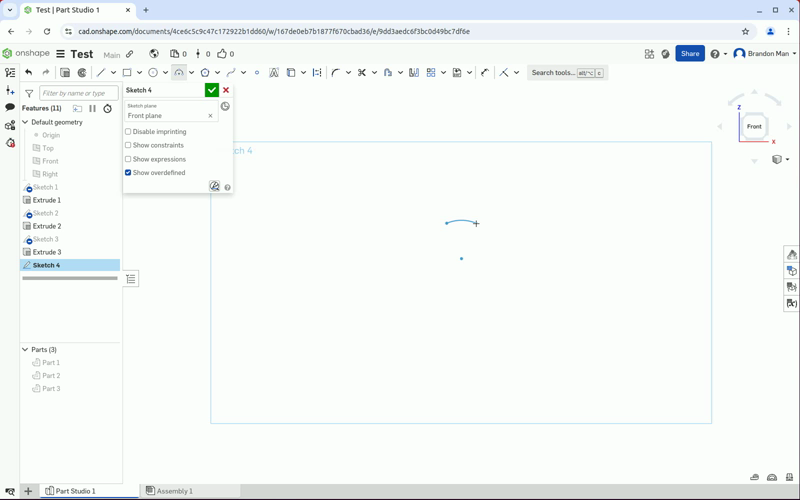
mouse_move(461, 210)
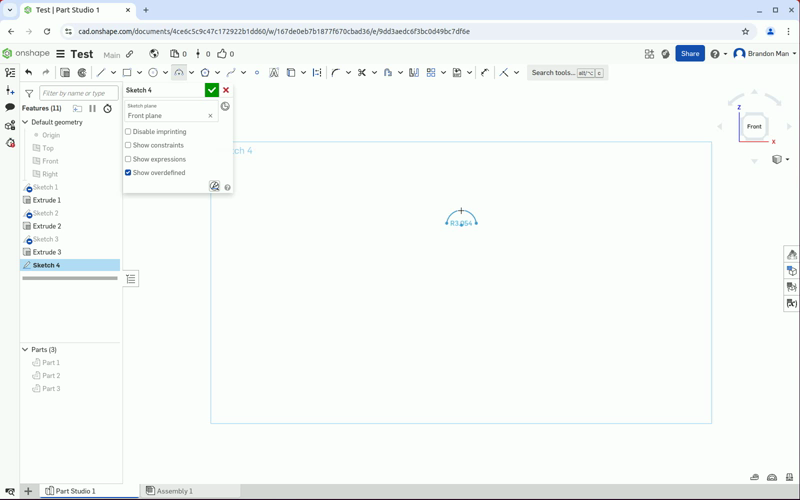
click(461, 210)
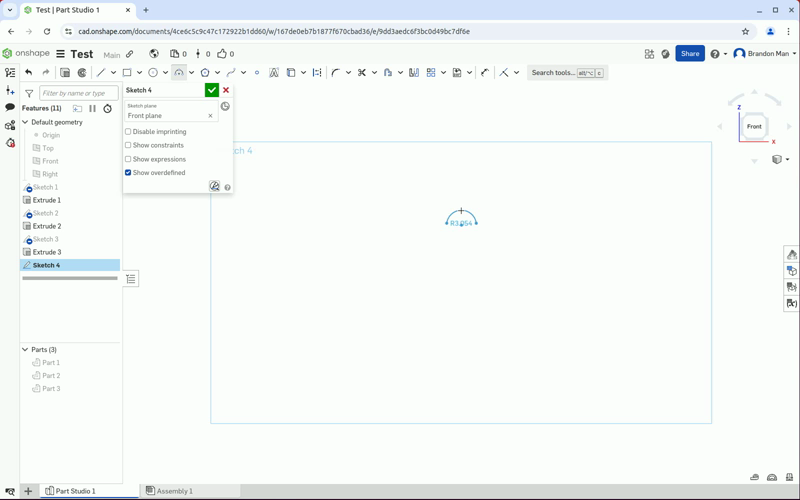
key_up(shift)
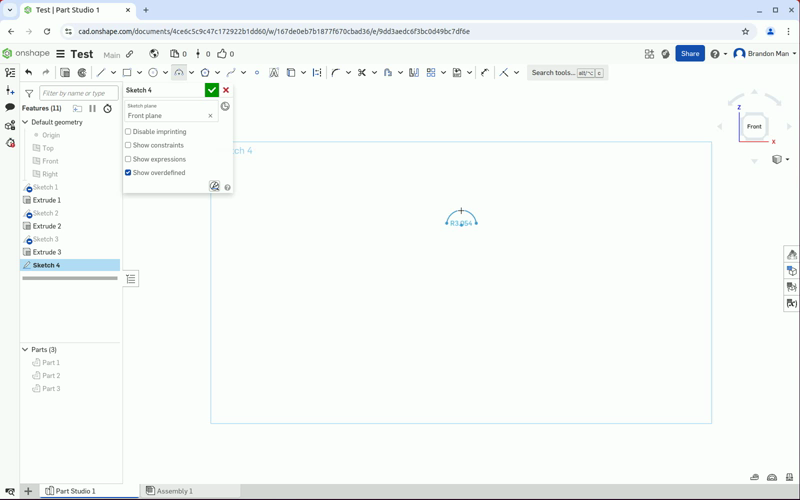
key(esc)
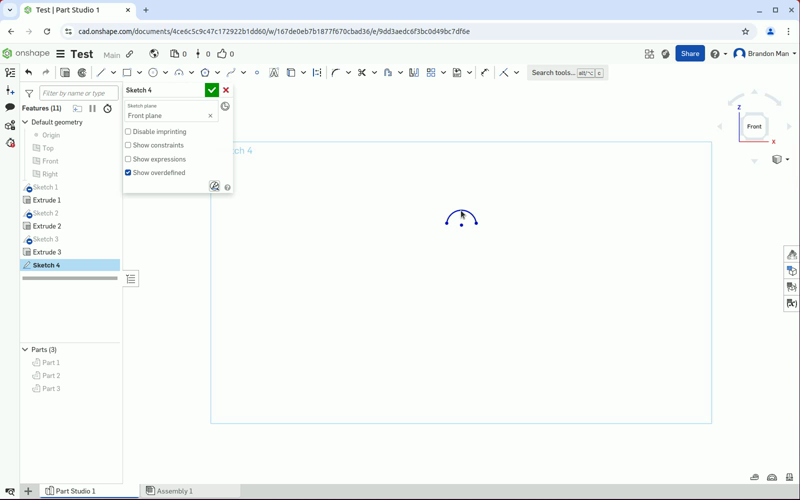
key(l)
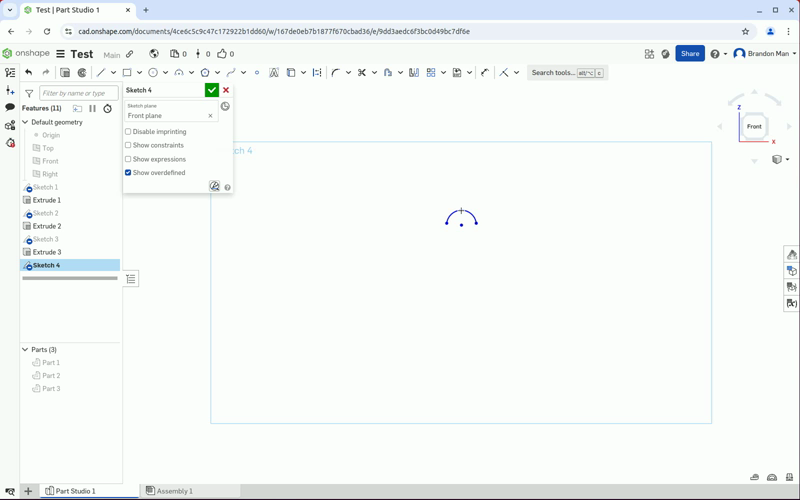
mouse_move(476, 223)
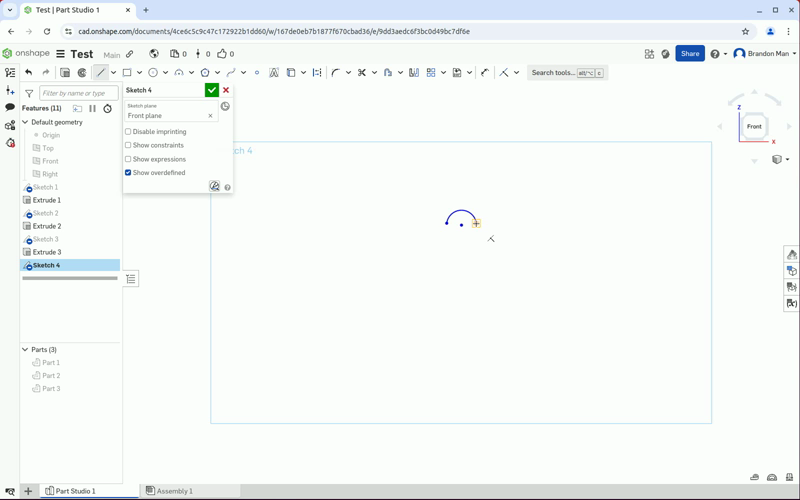
click(476, 223)
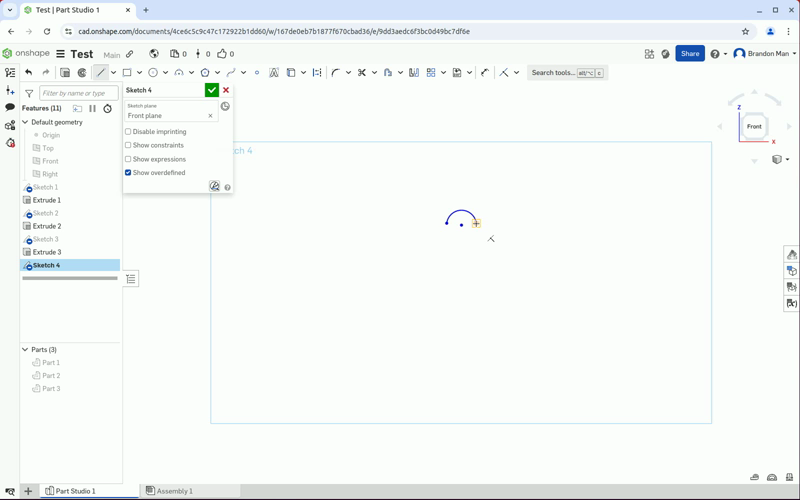
key_down(shift)
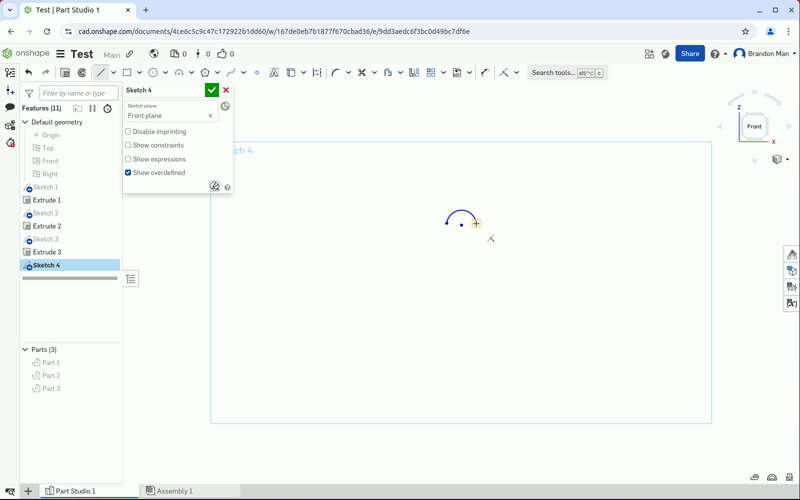
mouse_move(506, 223)
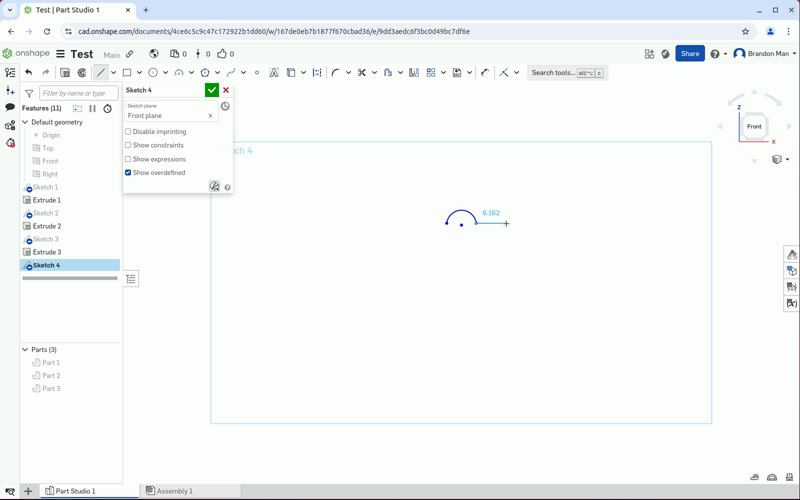
mouse_move(470, 176)
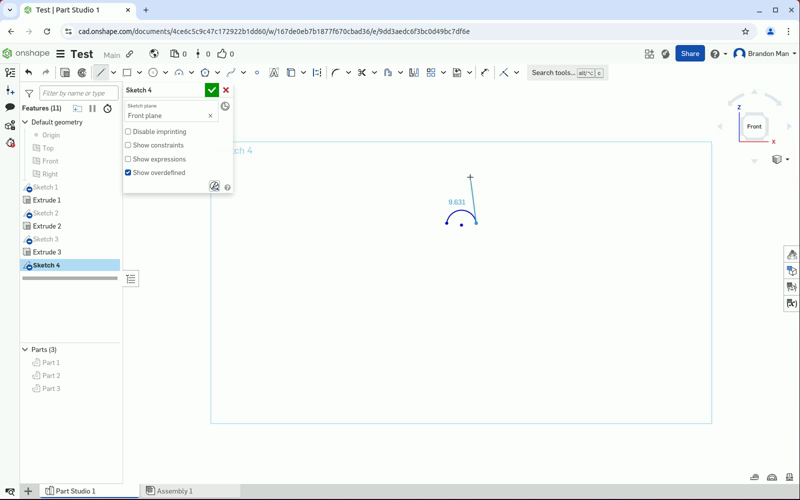
click(470, 176)
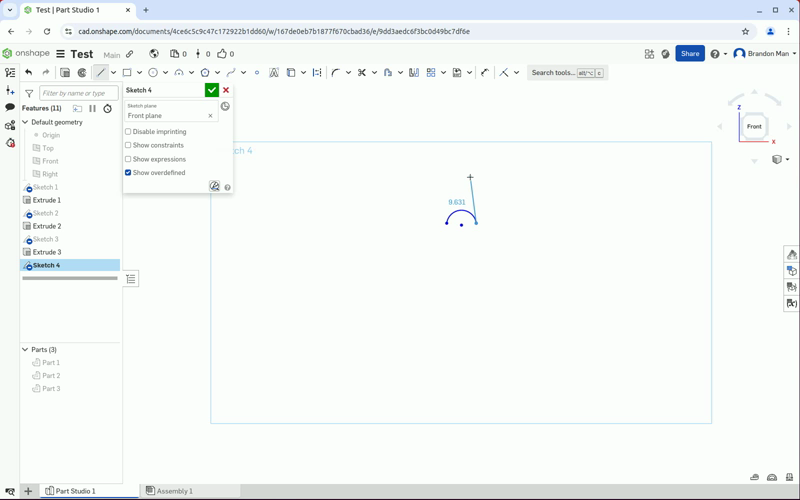
key_up(shift)
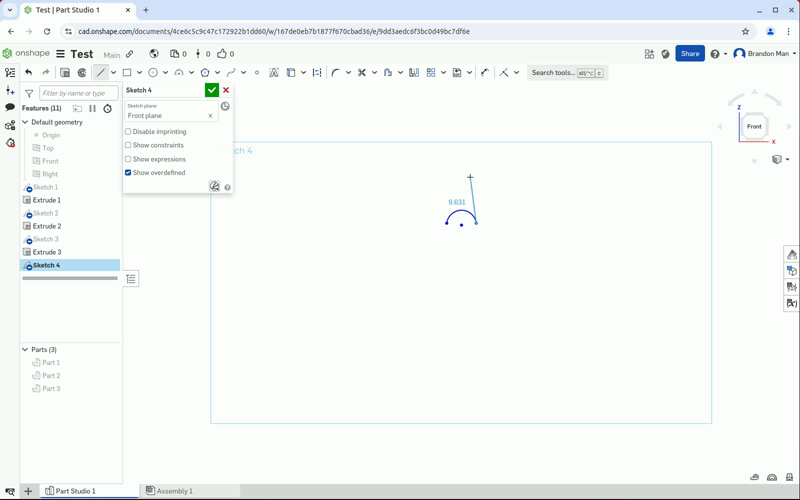
key(esc)
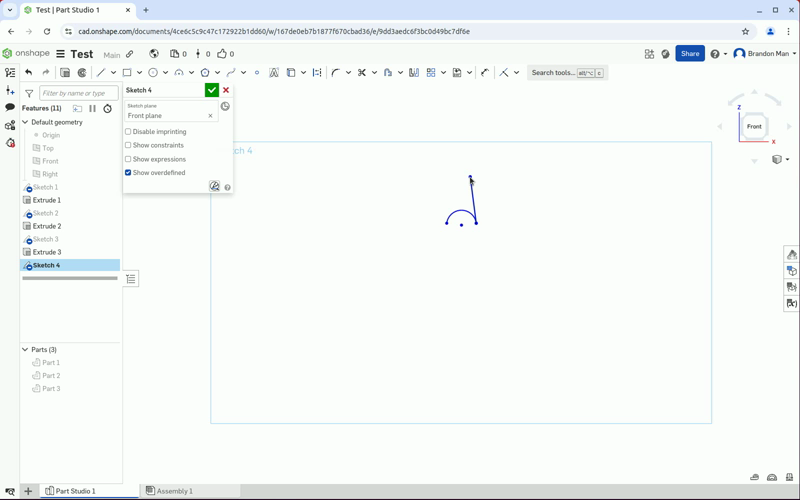
key(a)
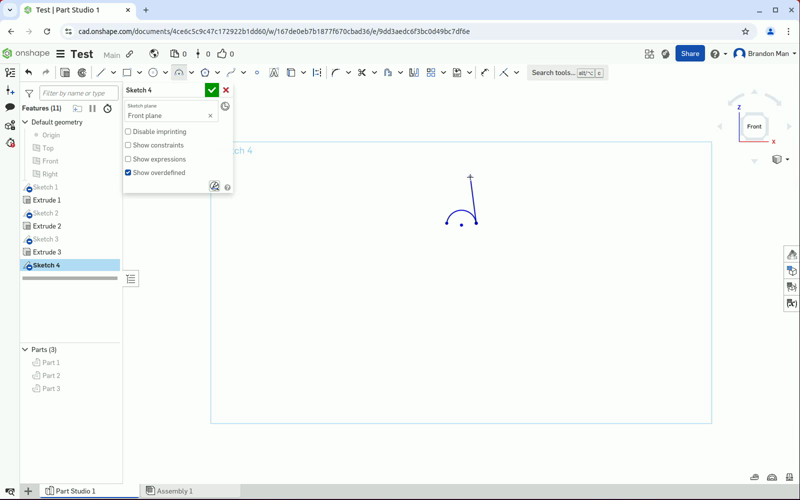
mouse_move(470, 176)
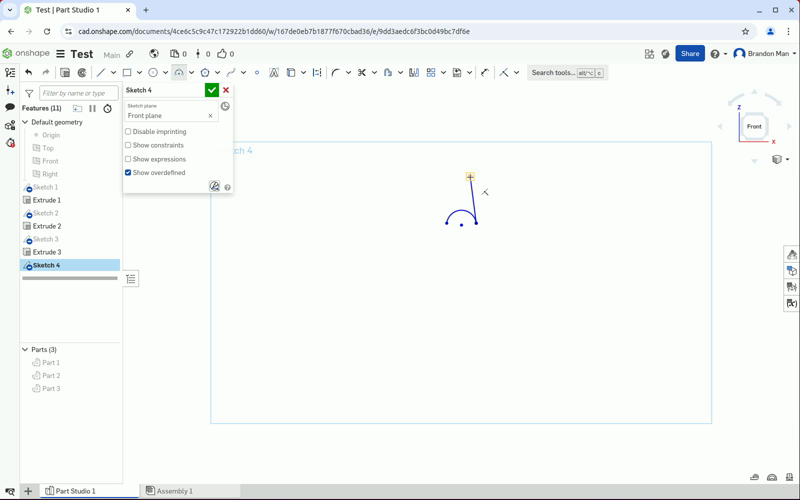
click(470, 176)
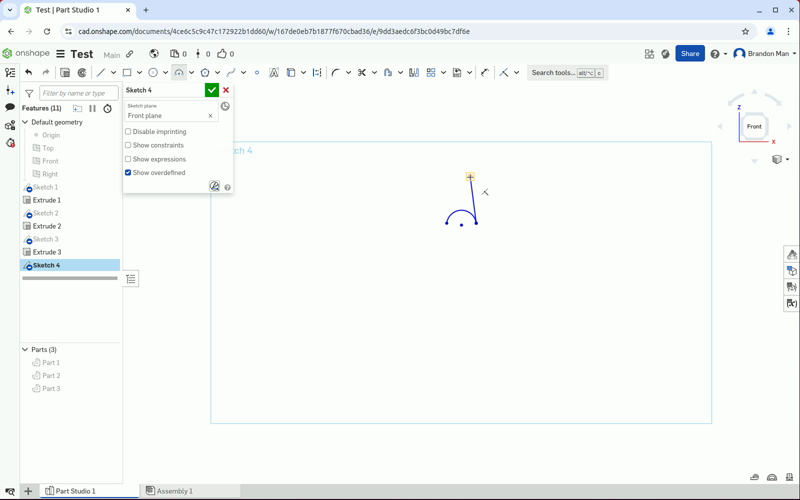
key_down(shift)
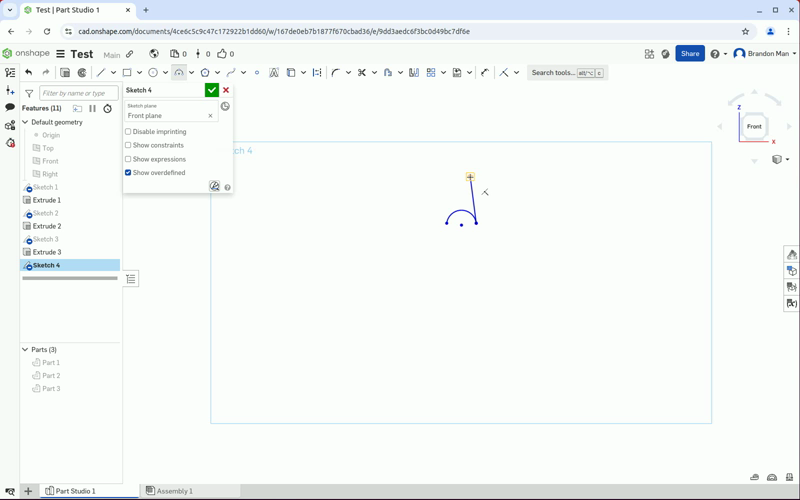
mouse_move(452, 176)
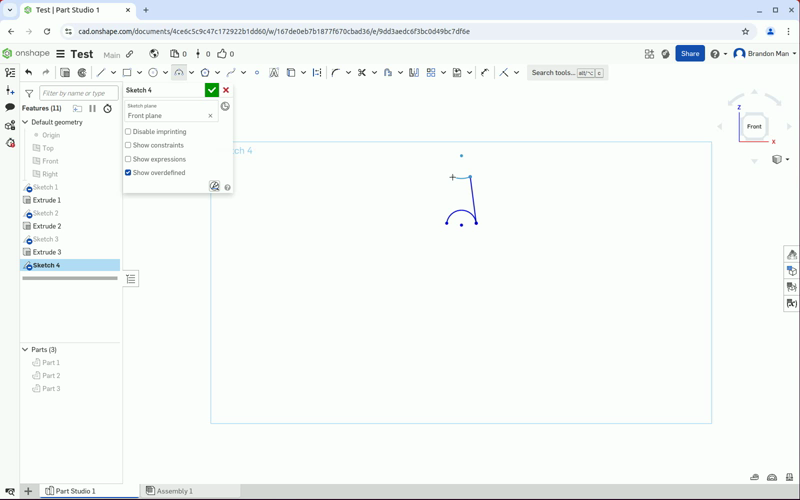
click(452, 176)
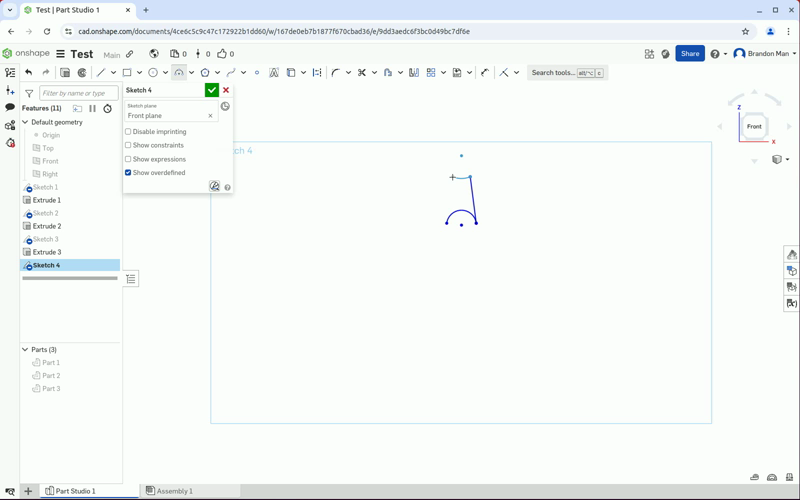
mouse_move(461, 186)
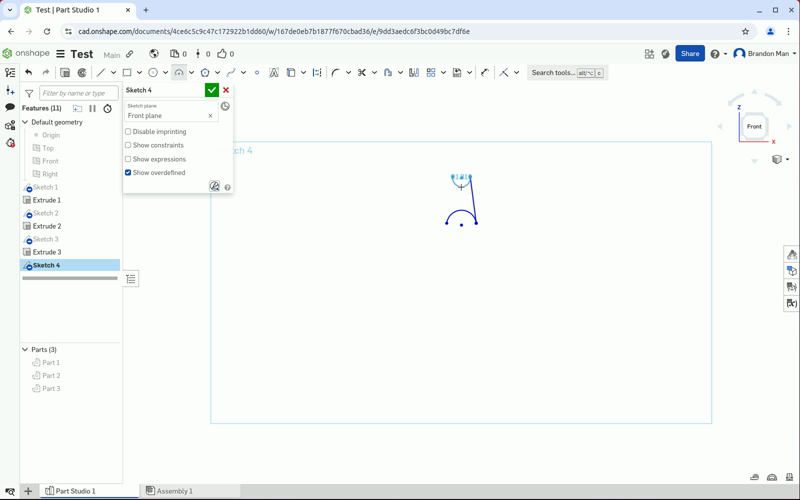
click(461, 186)
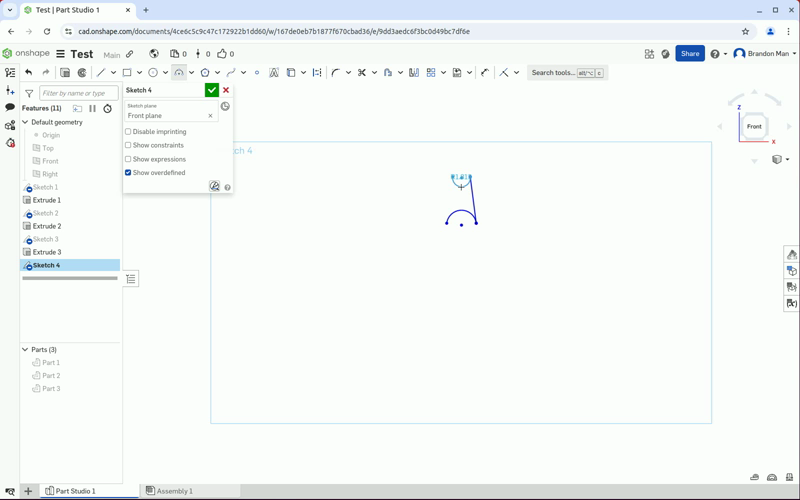
key_up(shift)
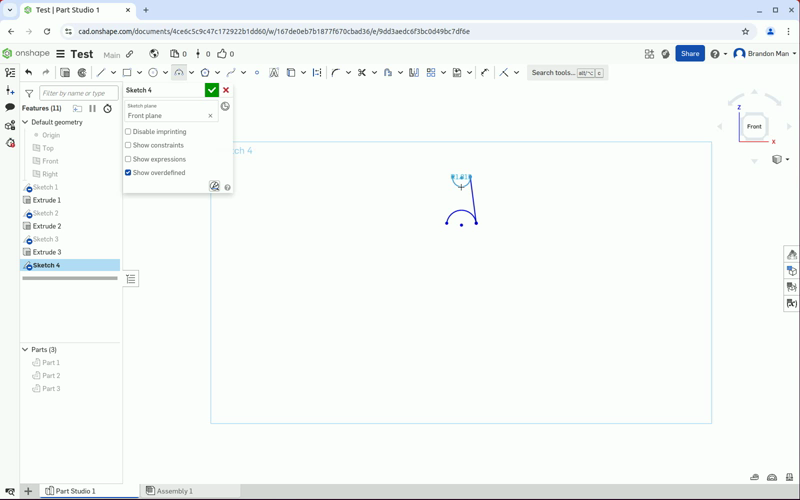
key(esc)
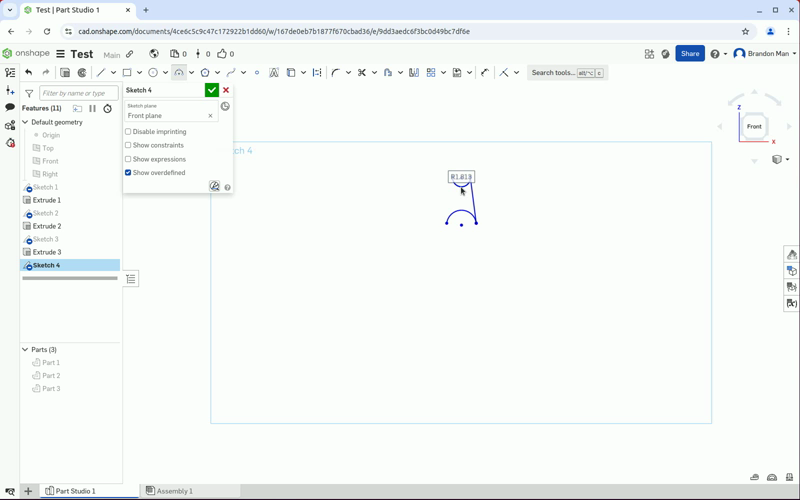
key(l)
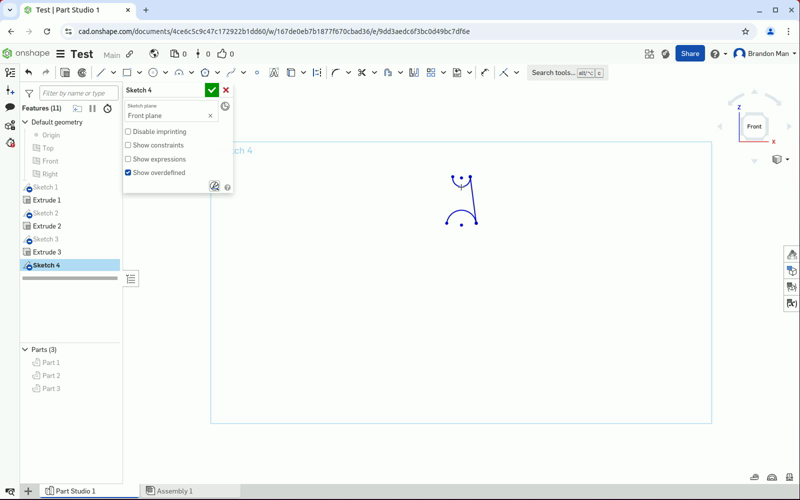
mouse_move(452, 176)
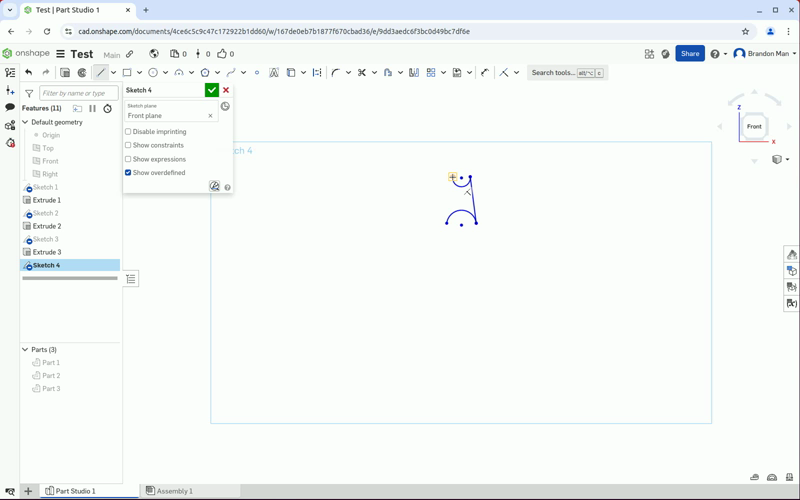
click(452, 176)
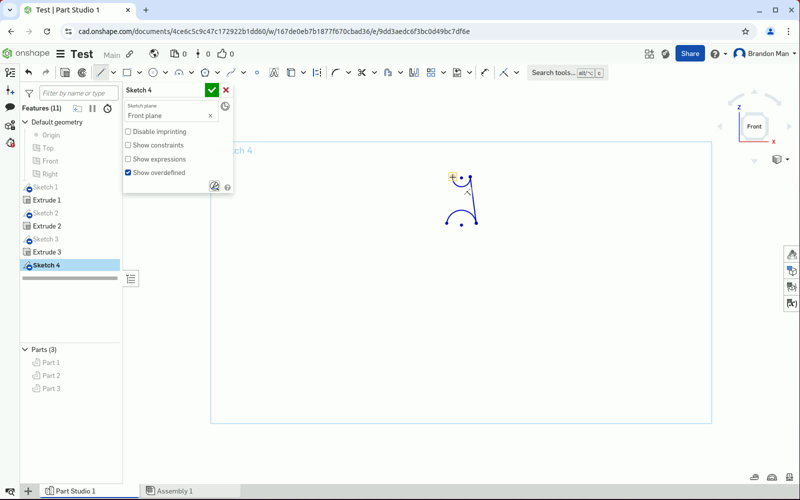
mouse_move(482, 176)
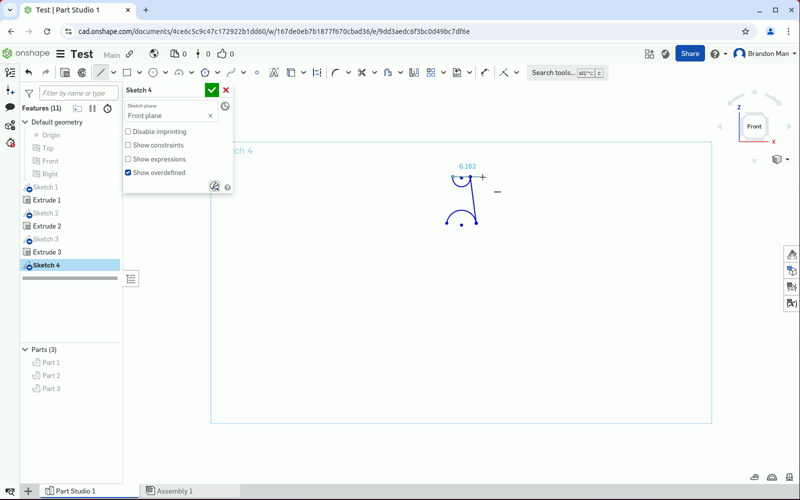
key_down(shift)
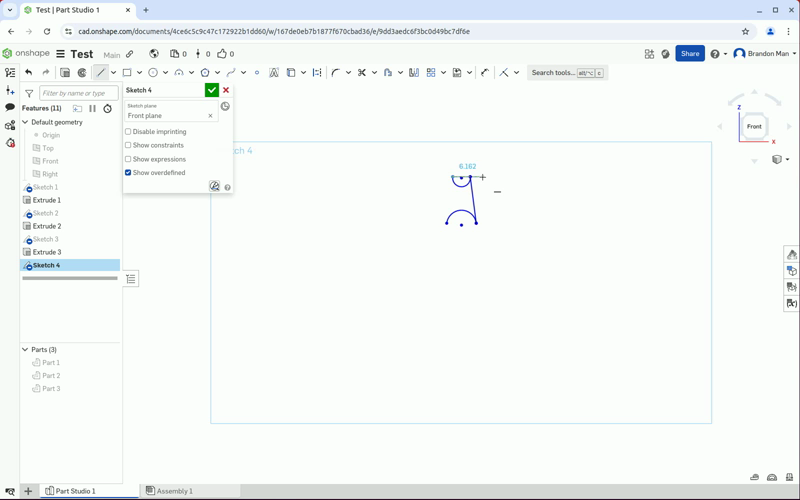
mouse_move(446, 223)
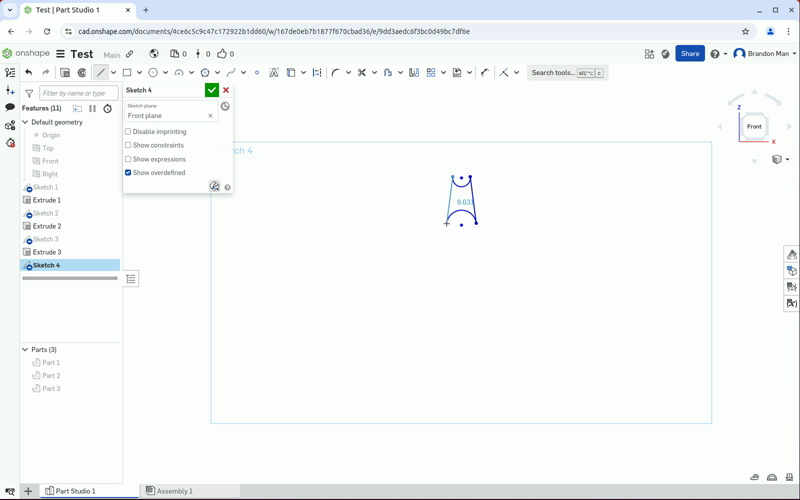
key_up(shift)
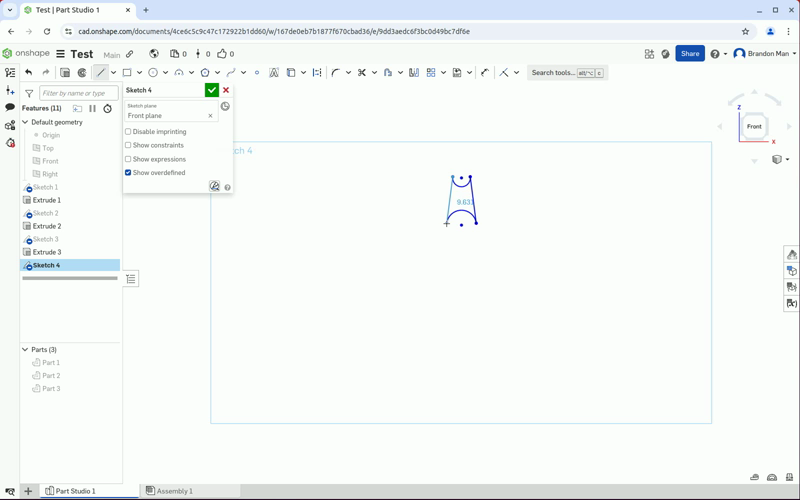
click(446, 223)
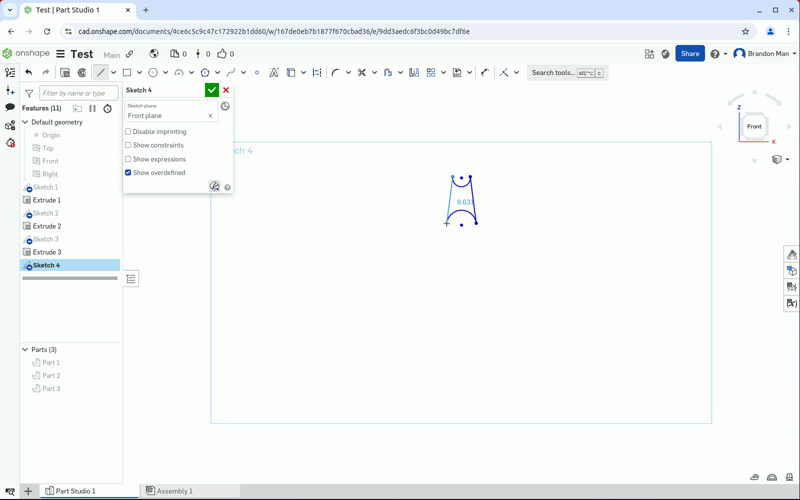
key(esc)
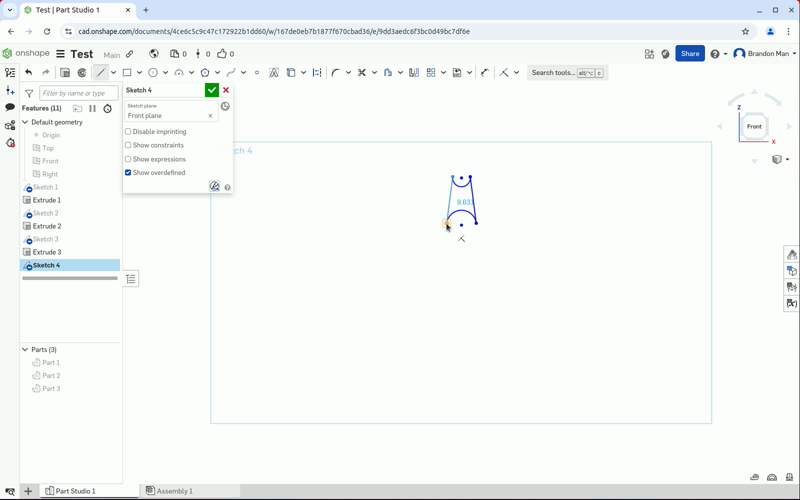
key(c)
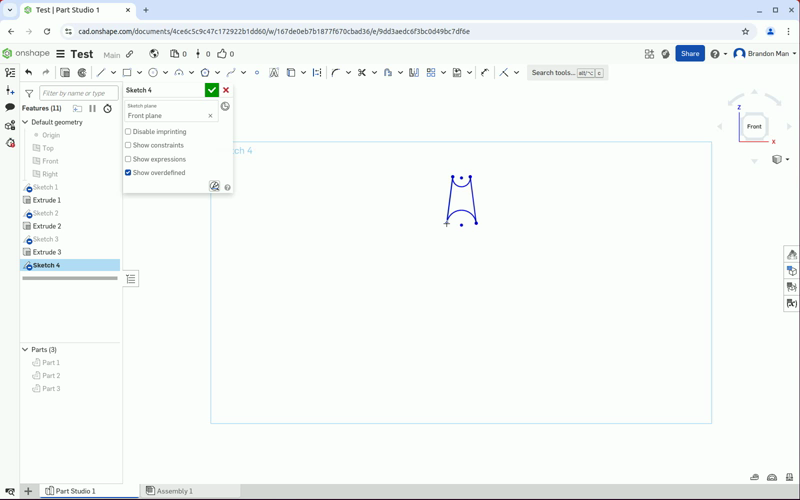
key_down(shift)
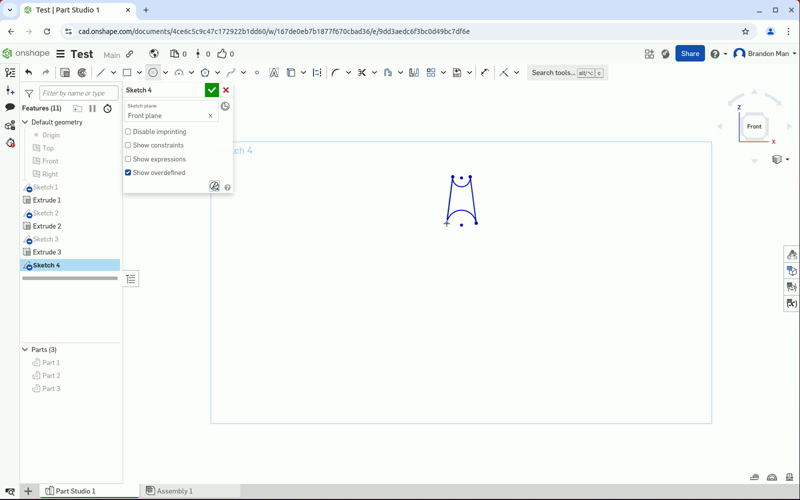
mouse_move(458, 191)
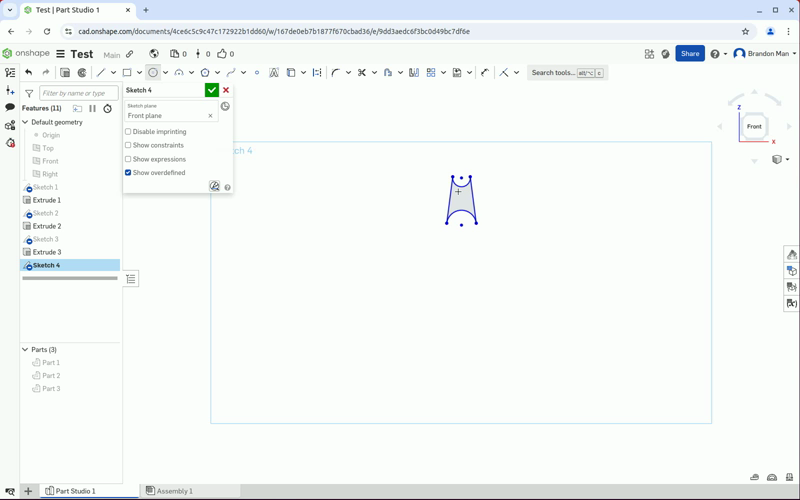
click(458, 191)
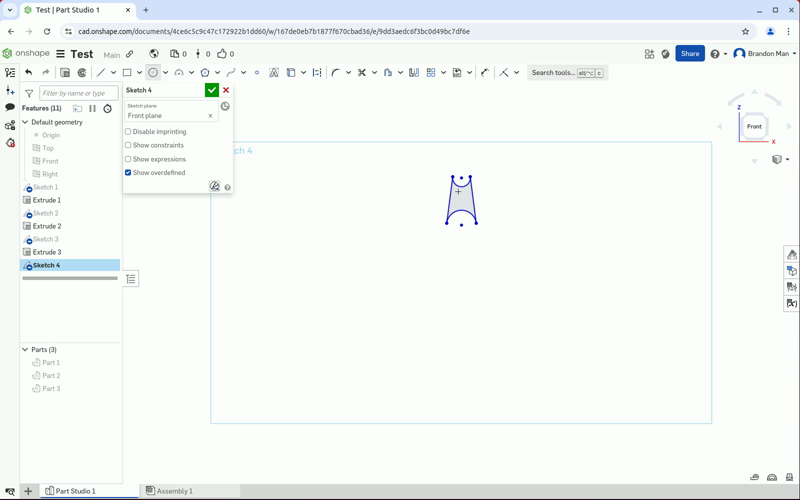
key_up(shift)
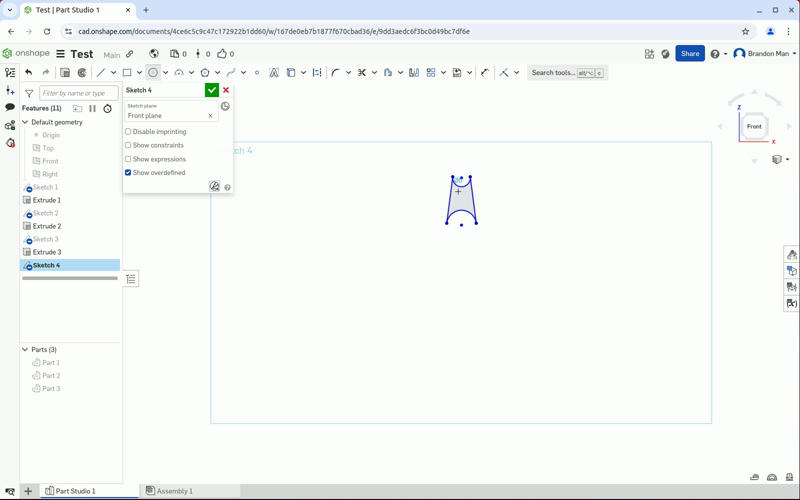
mouse_move(461, 191)
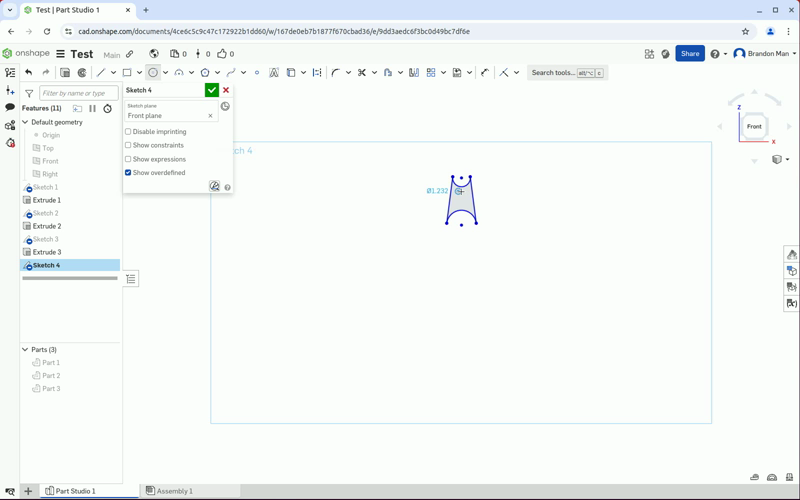
scroll(6)
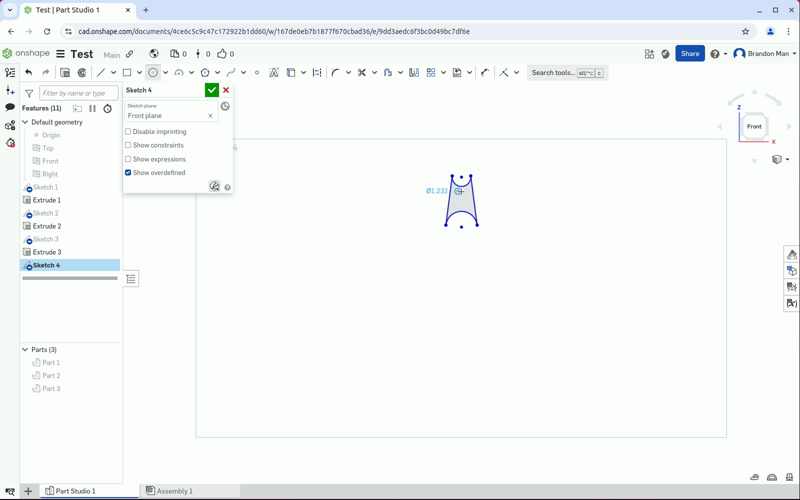
scroll(6)
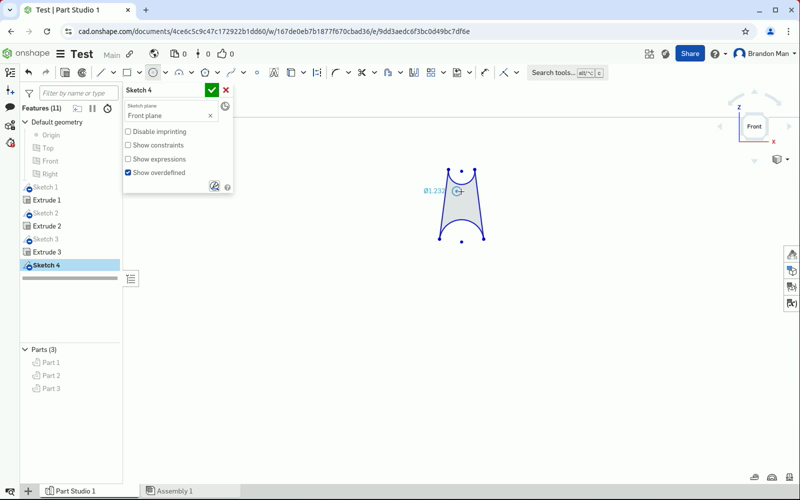
scroll(6)
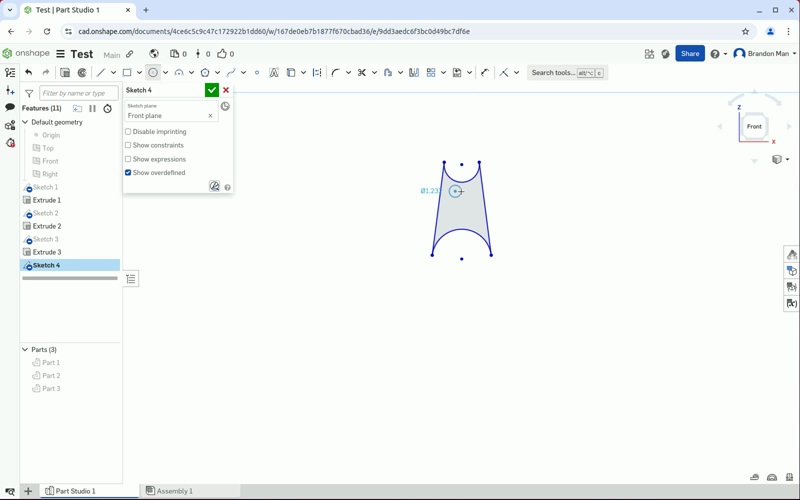
scroll(6)
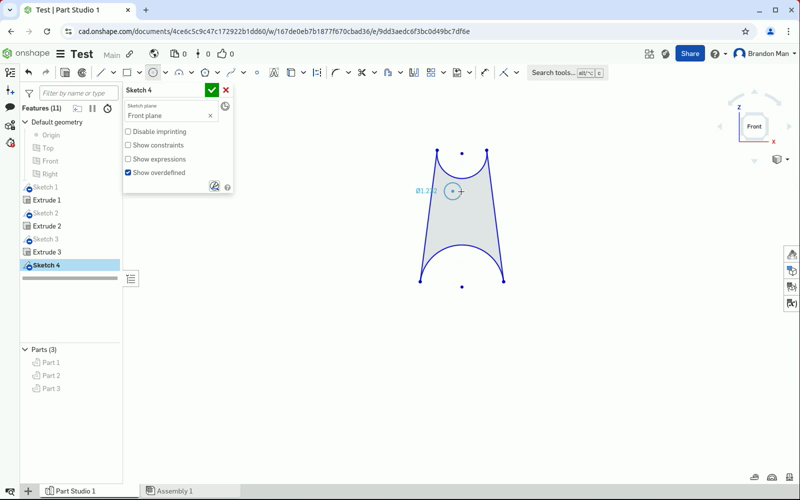
scroll(6)
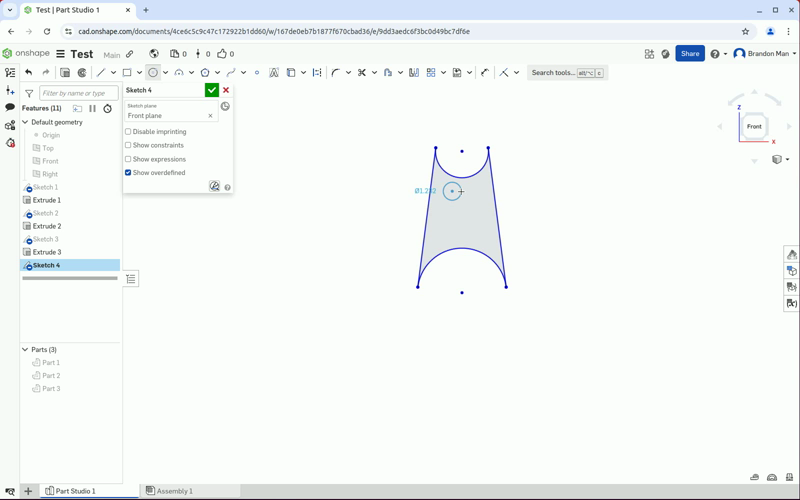
scroll(6)
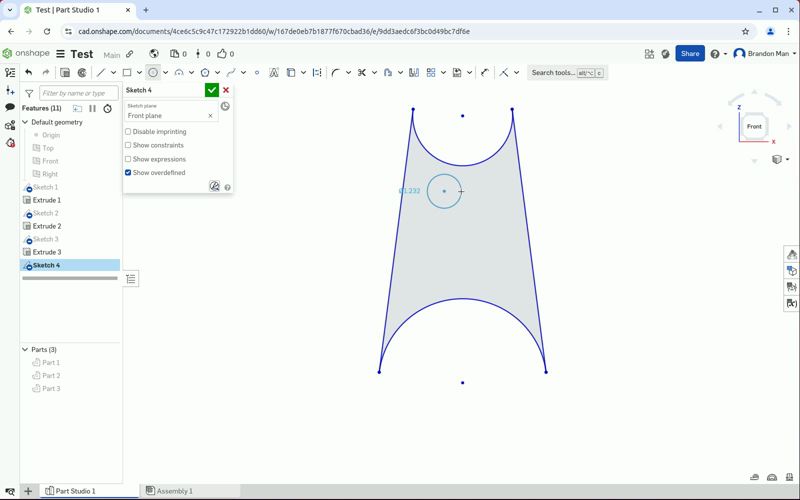
scroll(6)
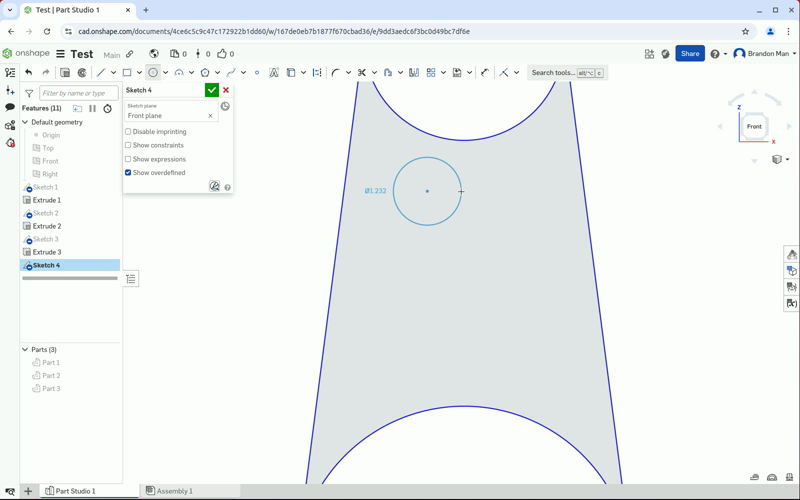
click(461, 191)
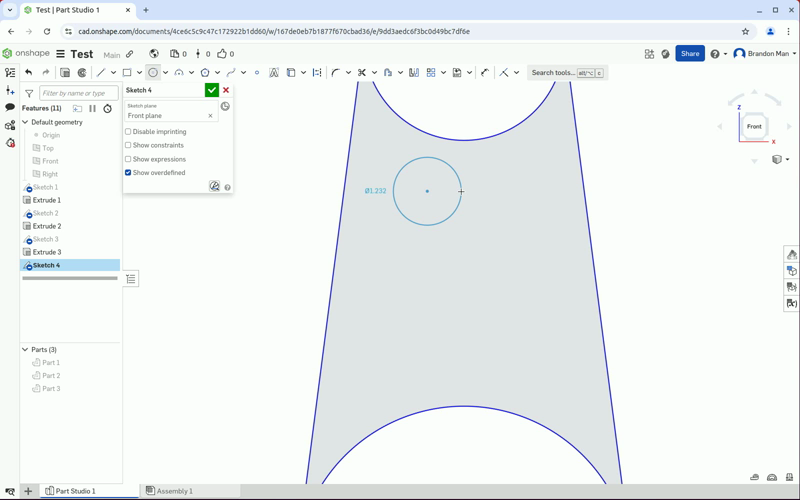
scroll(-6)
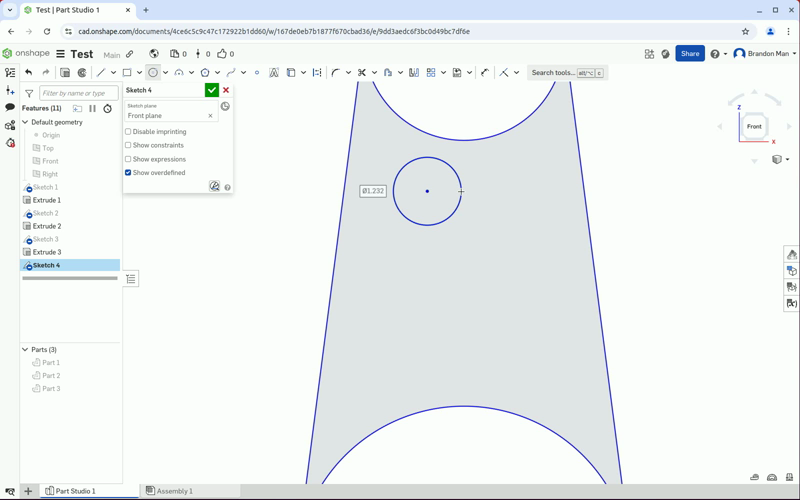
scroll(-6)
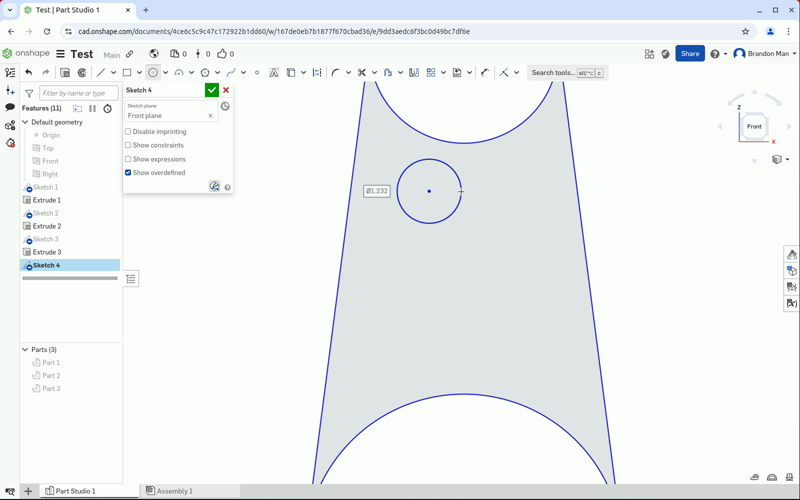
scroll(-6)
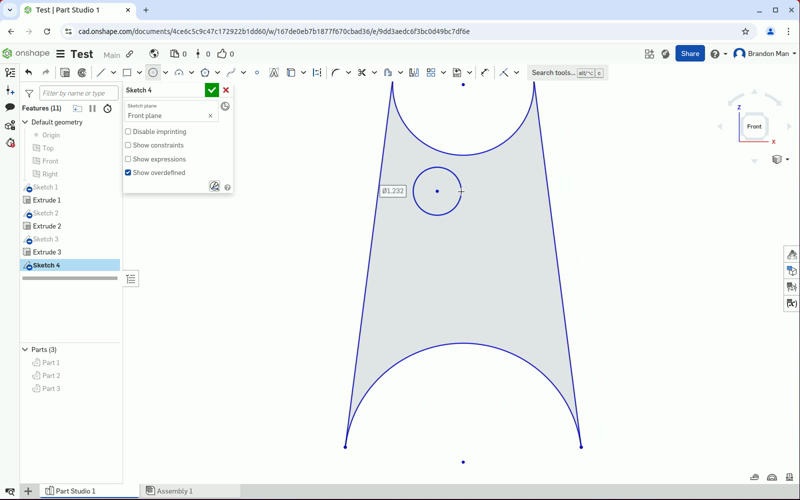
scroll(-6)
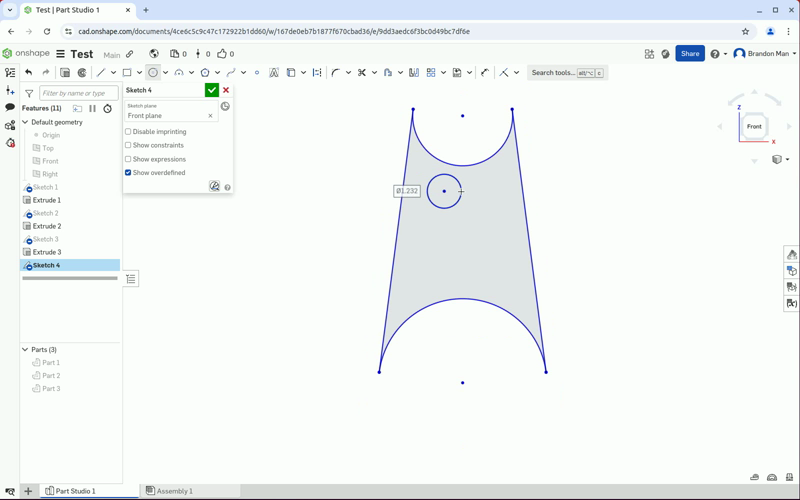
scroll(-6)
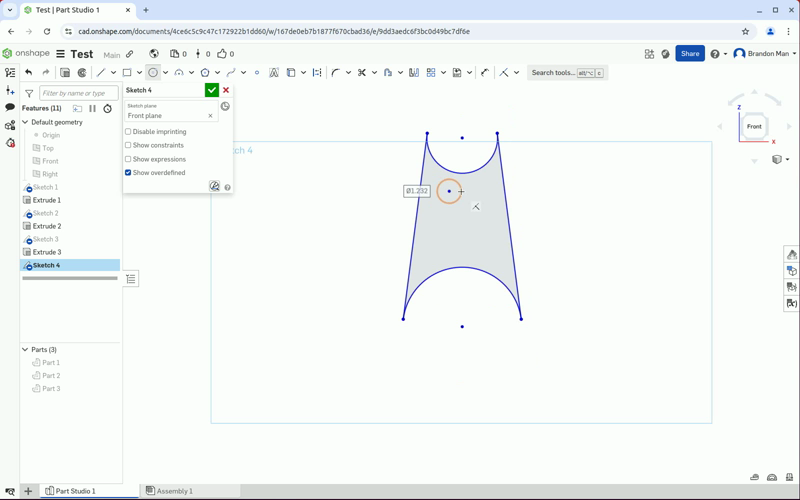
scroll(-6)
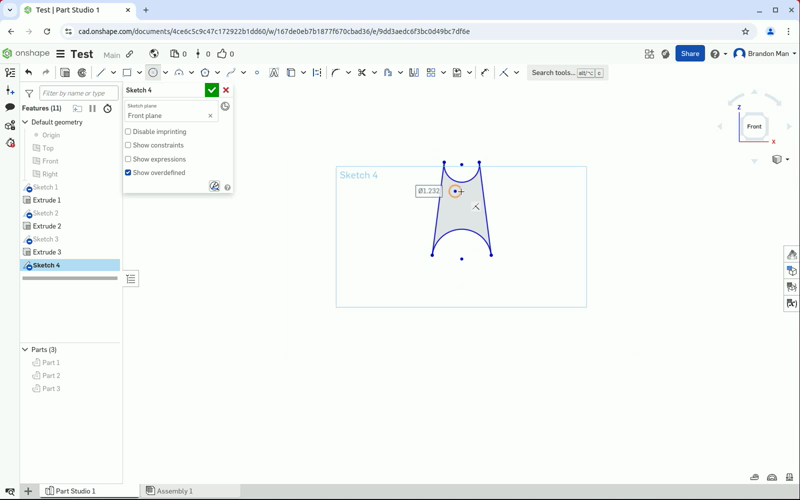
scroll(-6)
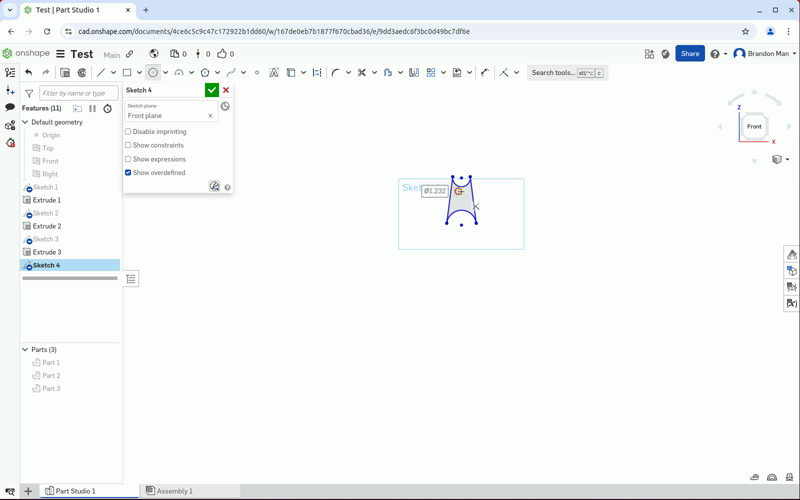
key(esc)
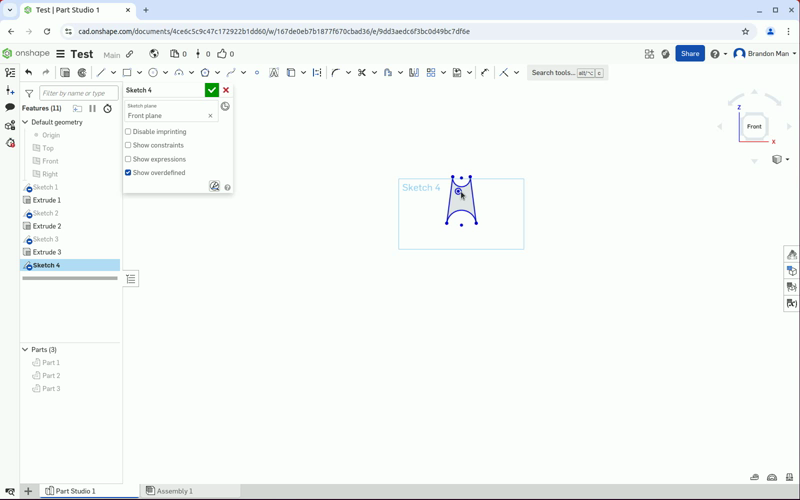
mouse_move(469, 194)
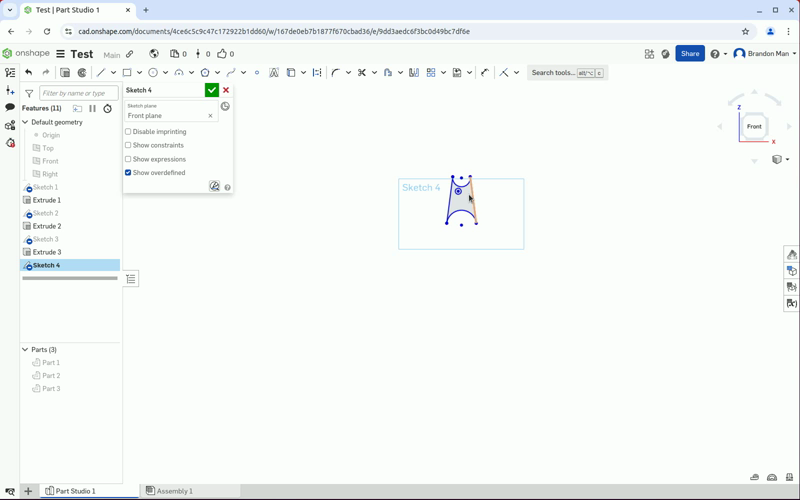
scroll(6)
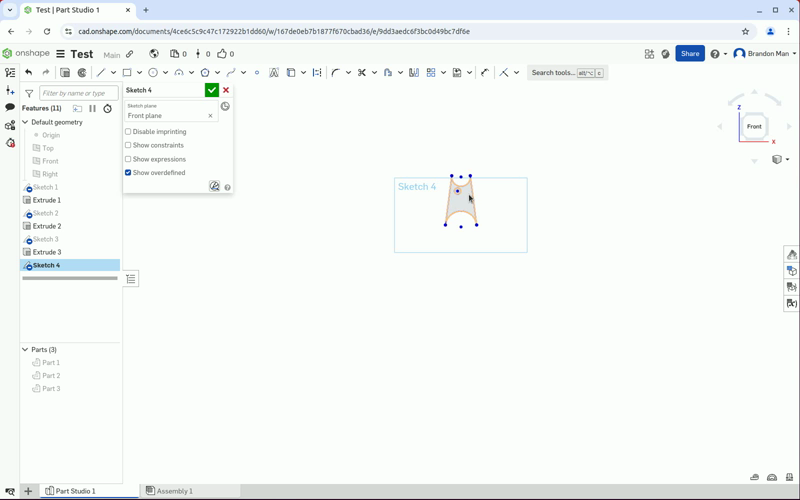
scroll(6)
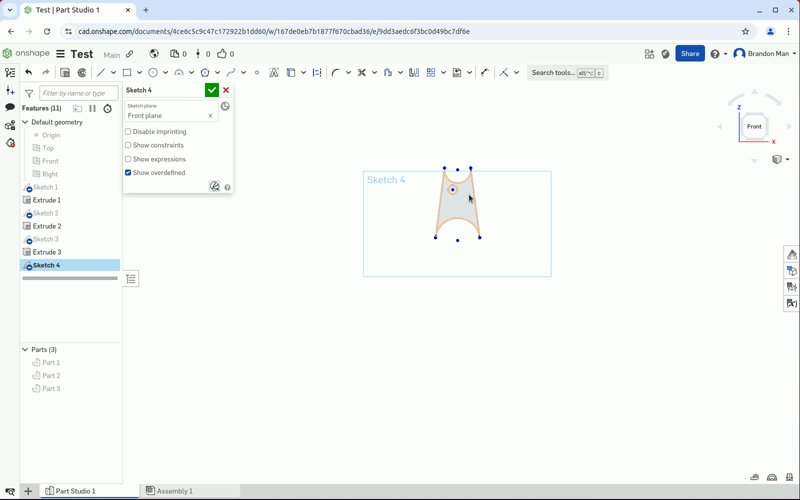
scroll(6)
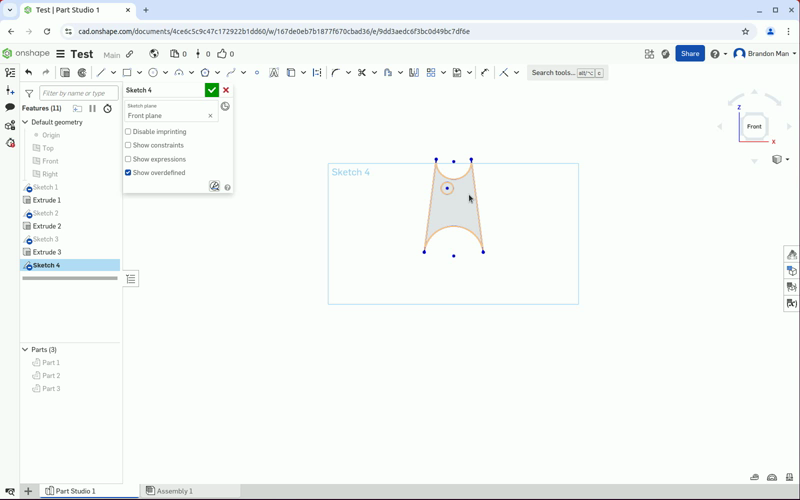
scroll(6)
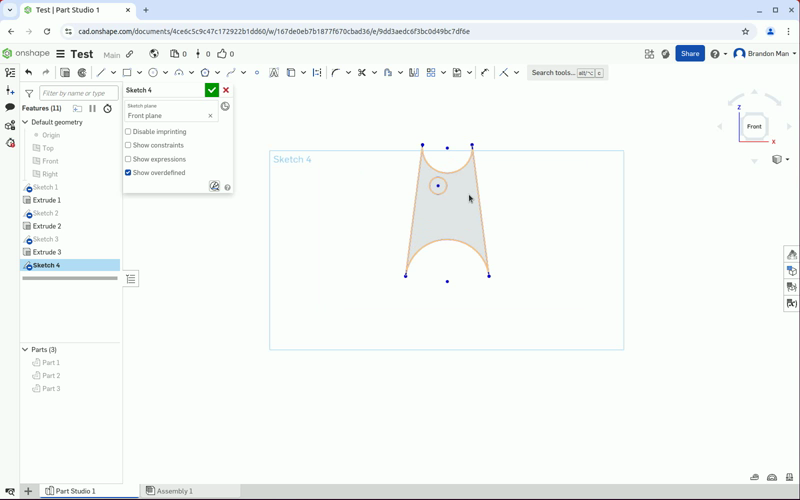
scroll(6)
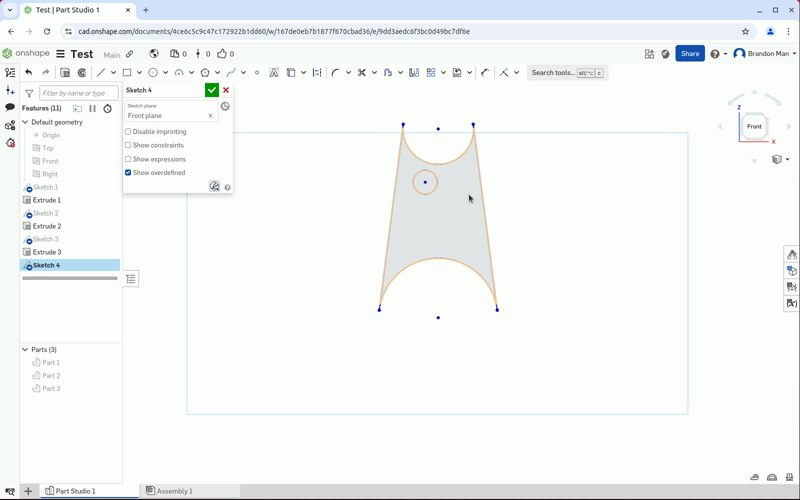
scroll(6)
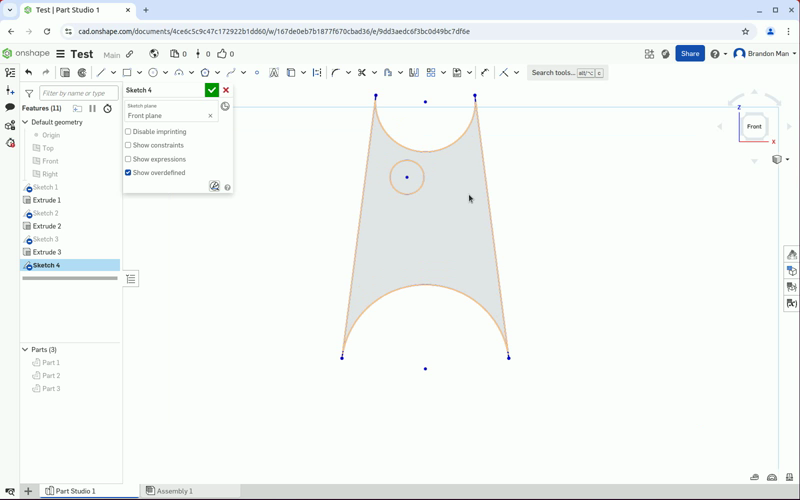
scroll(6)
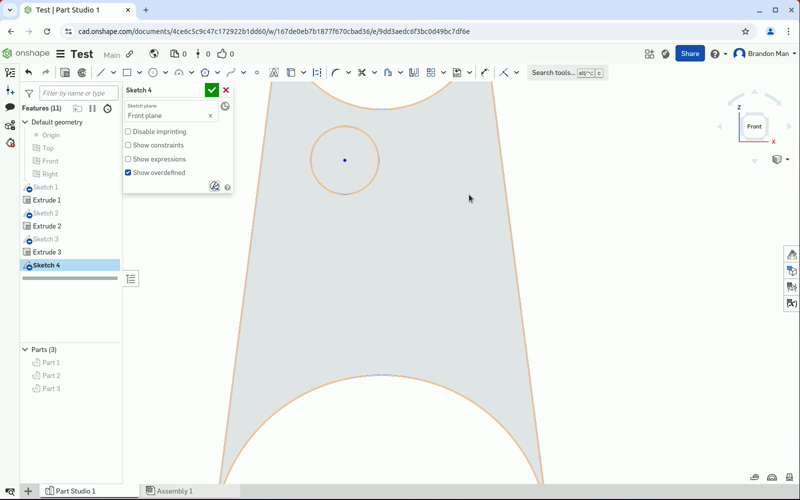
click(469, 194)
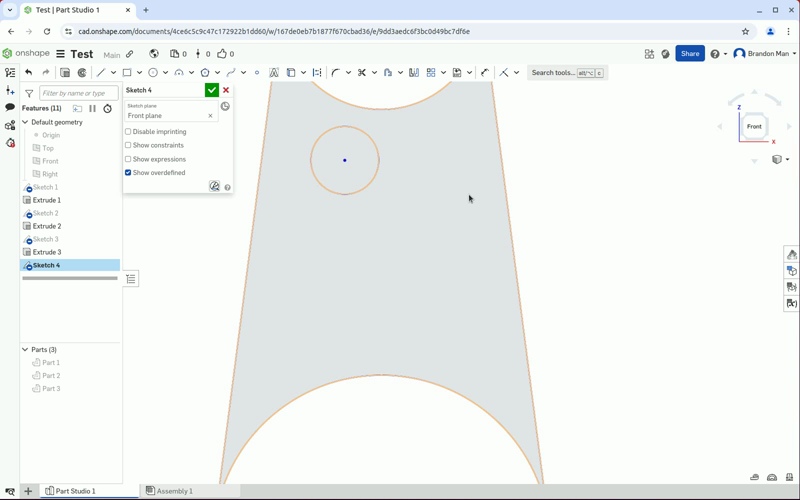
scroll(-6)
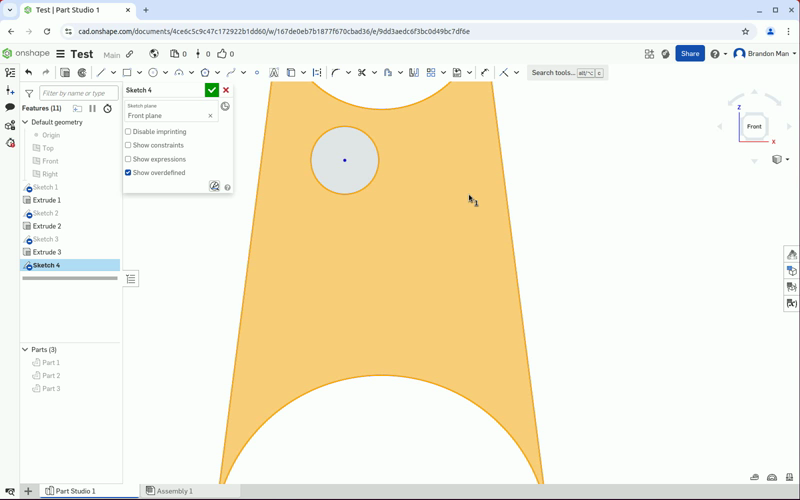
scroll(-6)
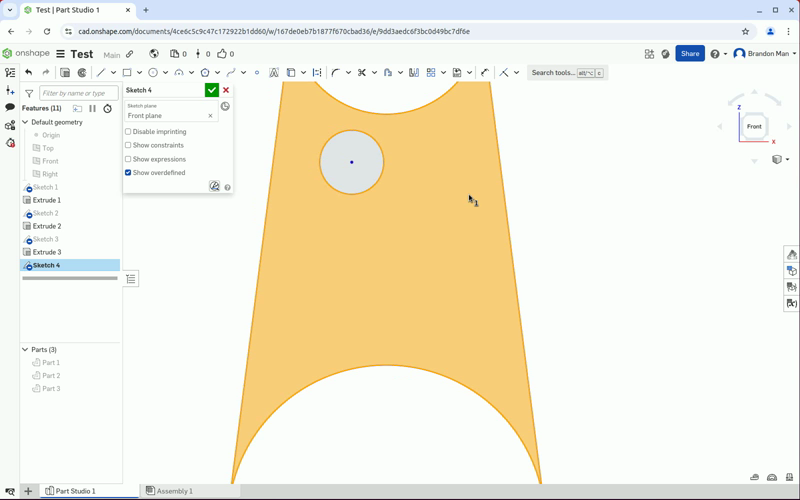
scroll(-6)
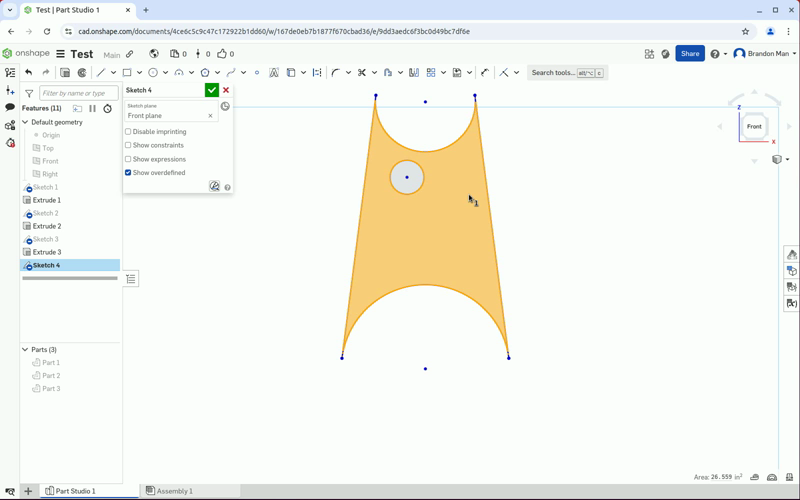
scroll(-6)
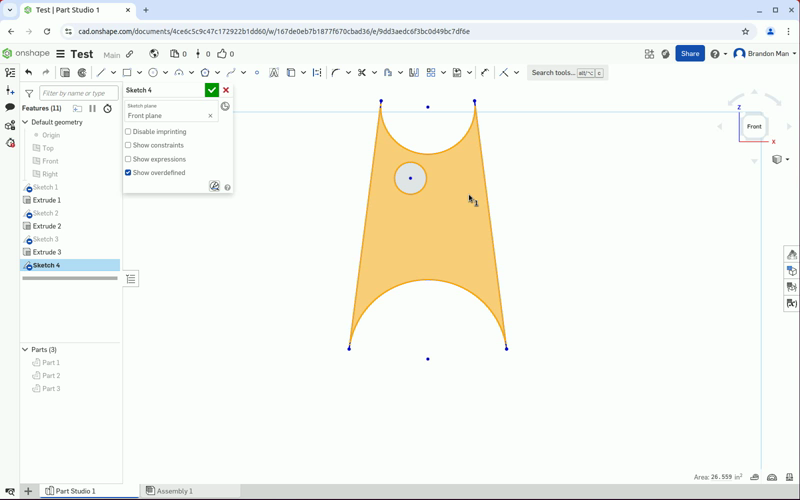
scroll(-6)
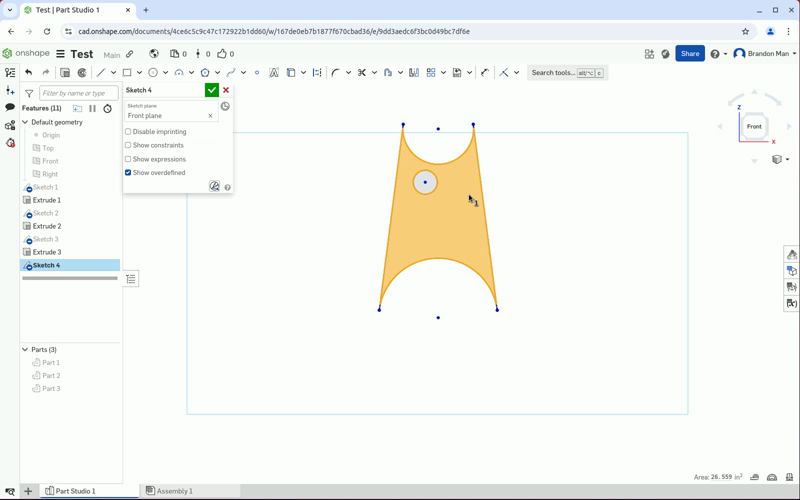
scroll(-6)
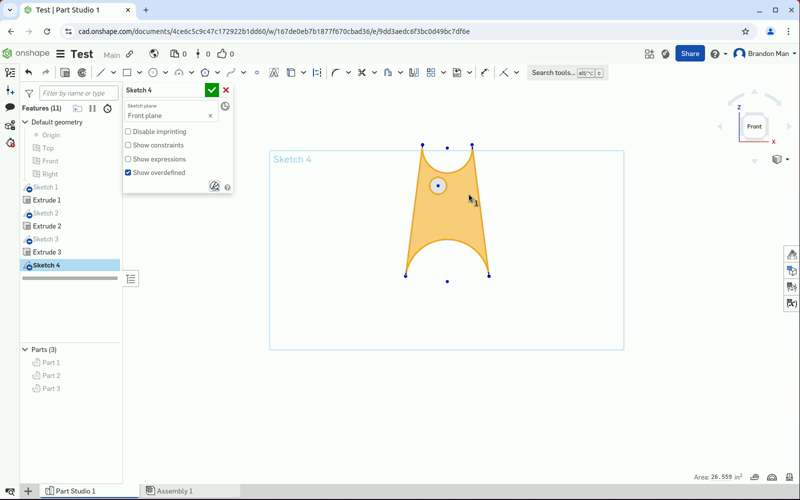
scroll(-6)
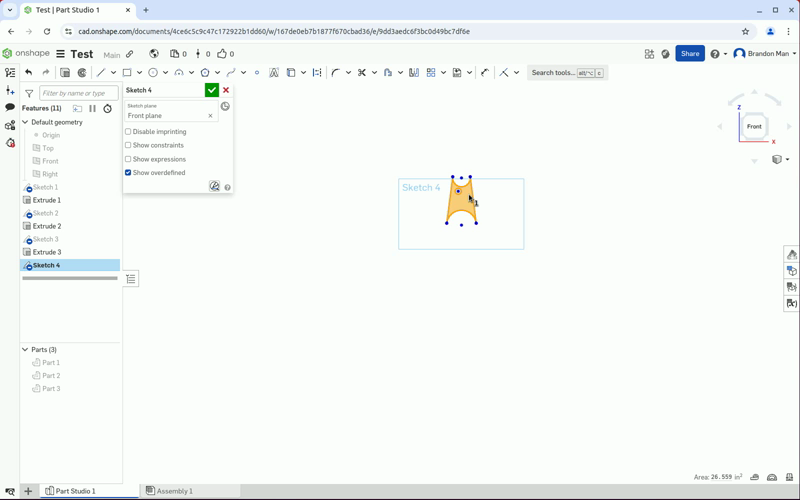
mouse_move(73, 352)
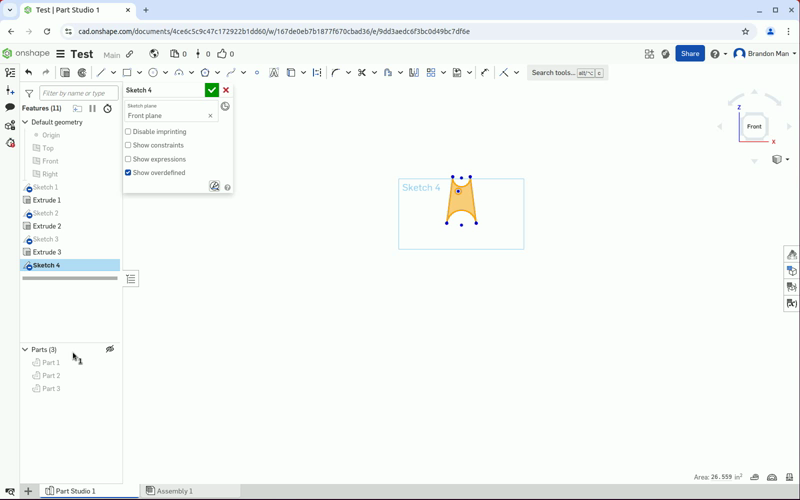
key(shift+y)
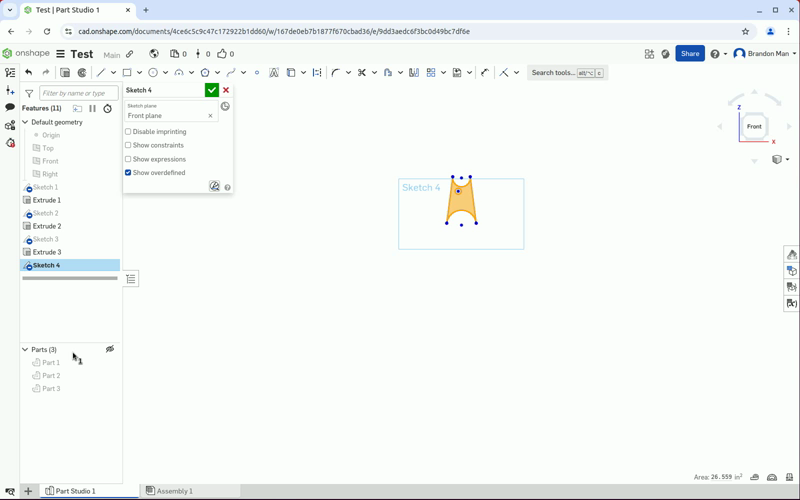
key(shift+e)
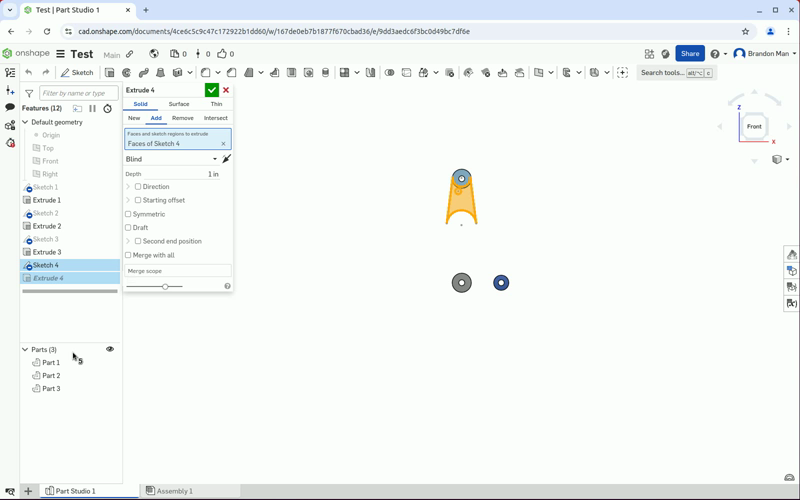
mouse_move(143, 106)
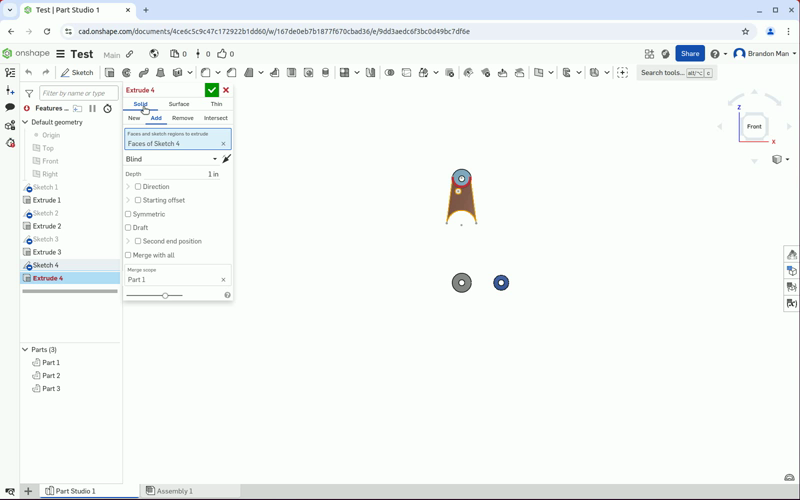
click(143, 106)
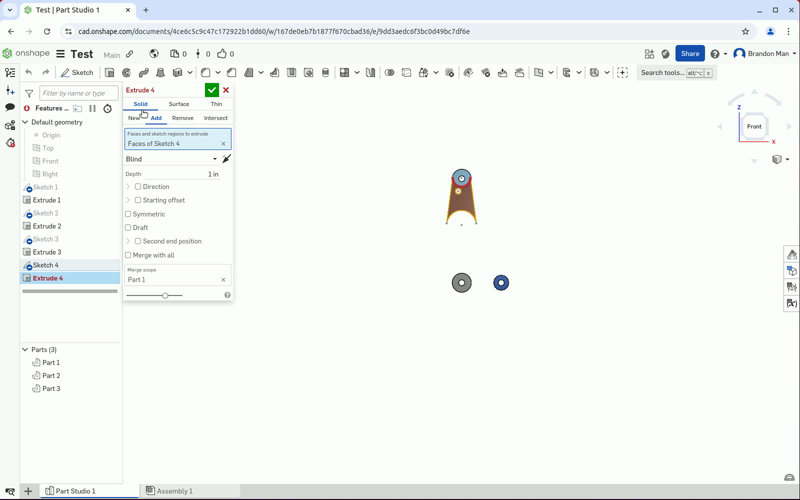
mouse_move(137, 120)
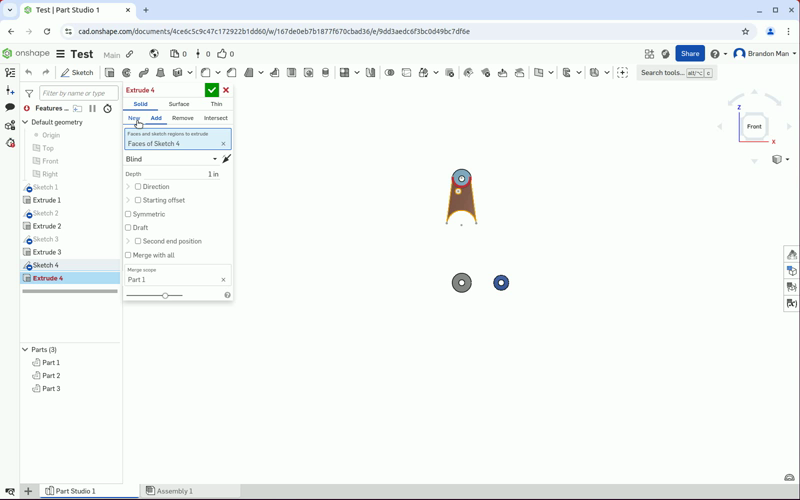
click(137, 120)
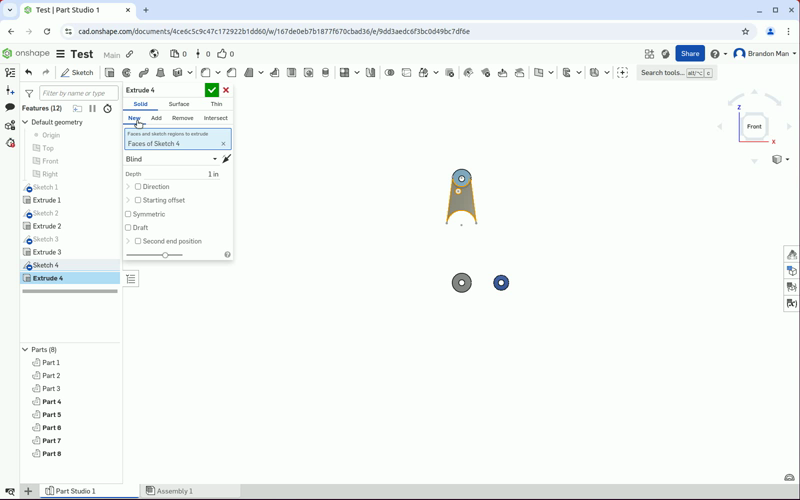
key(tab, 4)
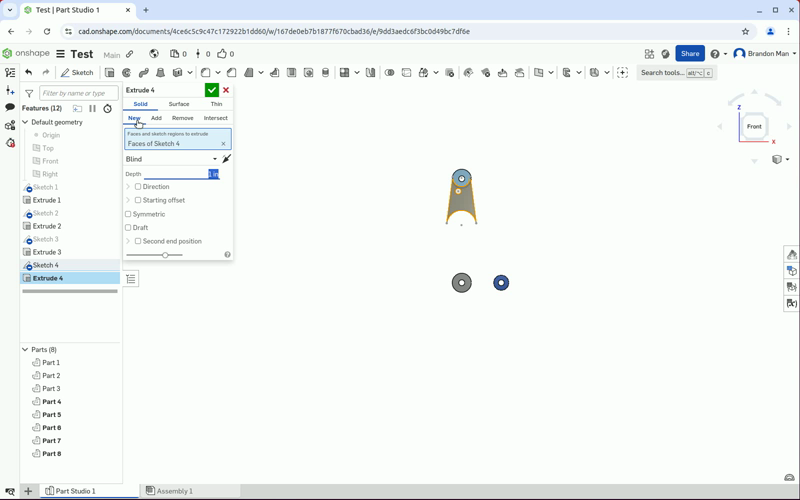
text(0.481)
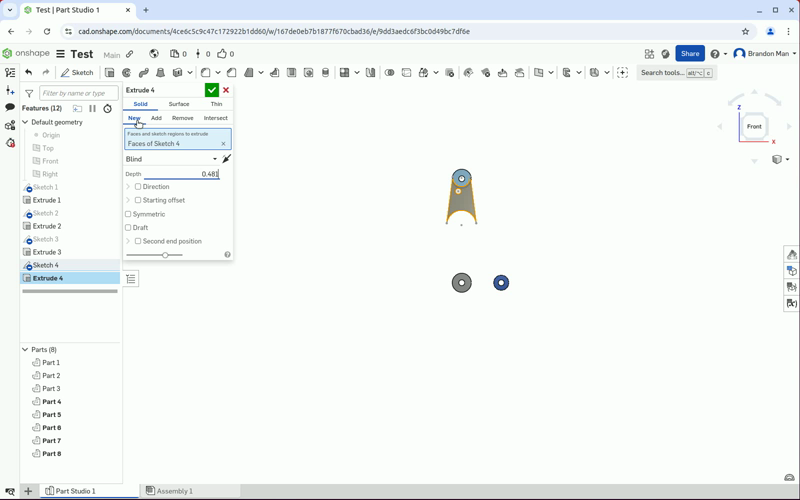
key(enter)
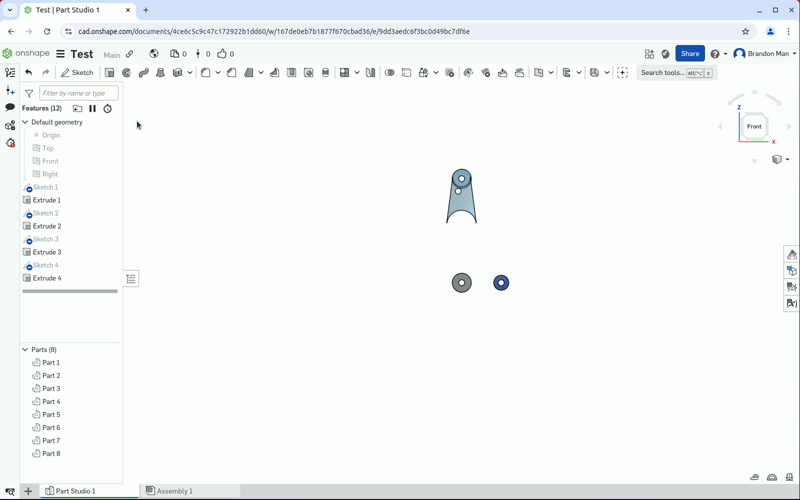
key(shift+h)
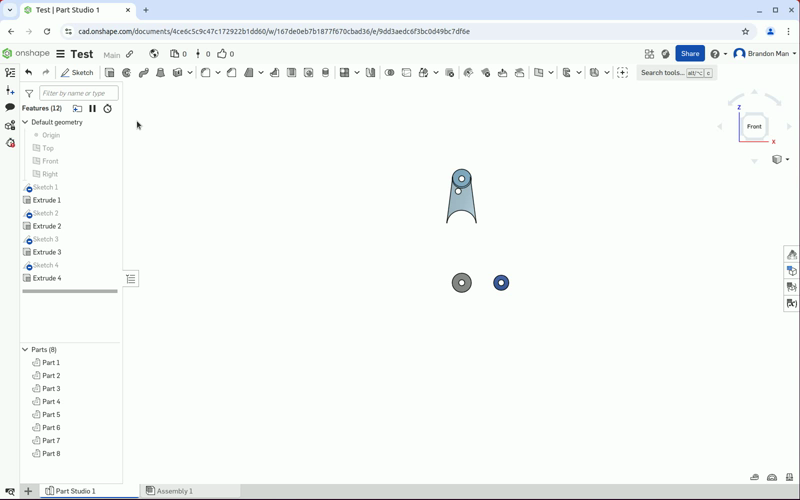
key(shift+h)
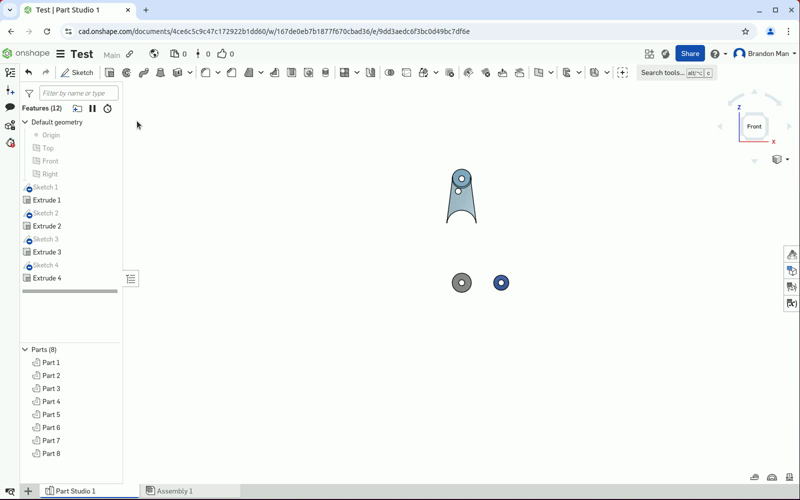
mouse_move(73, 189)
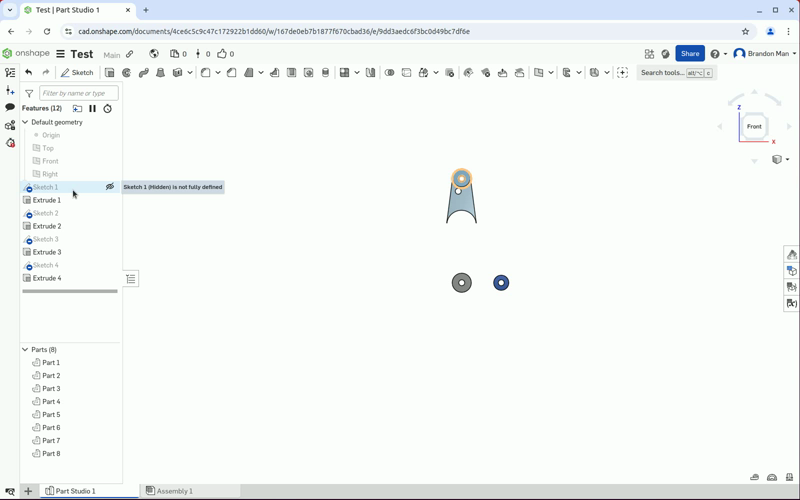
click(73, 189)
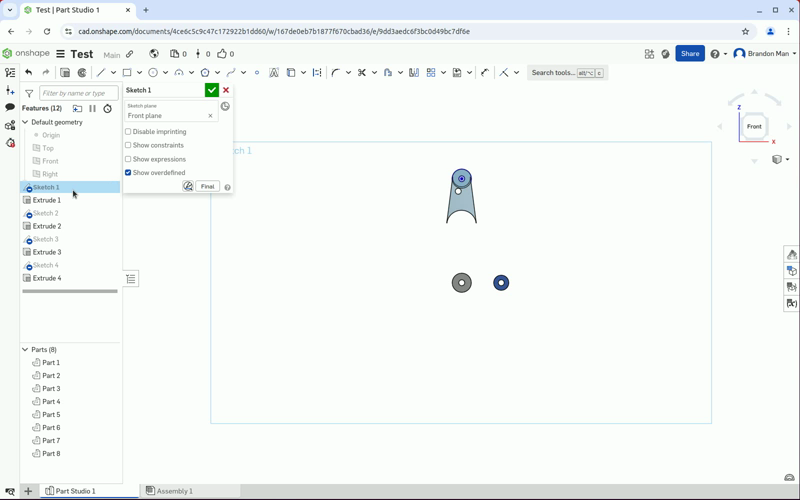
mouse_move(229, 92)
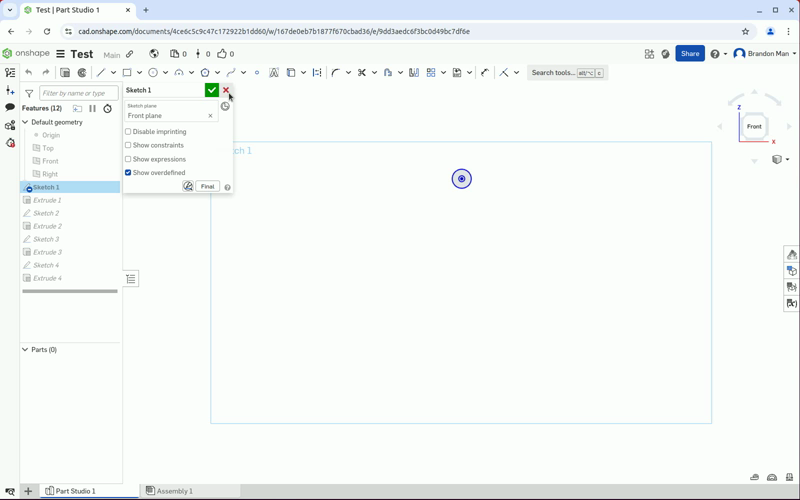
click(229, 92)
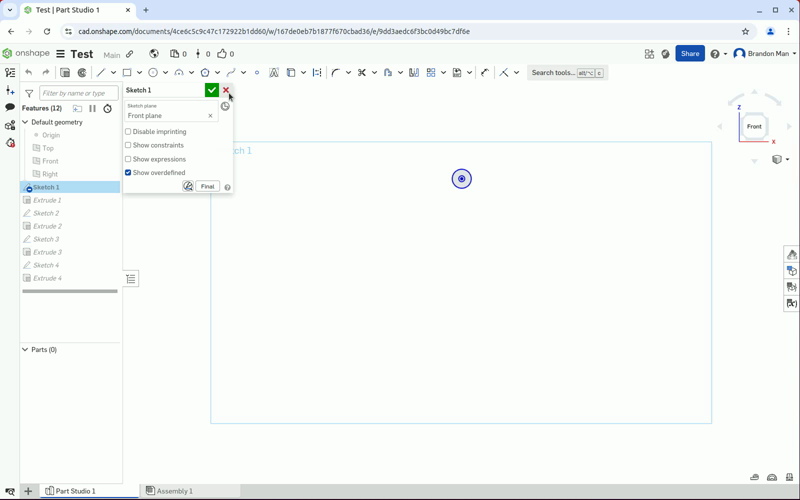
key(shift+s)
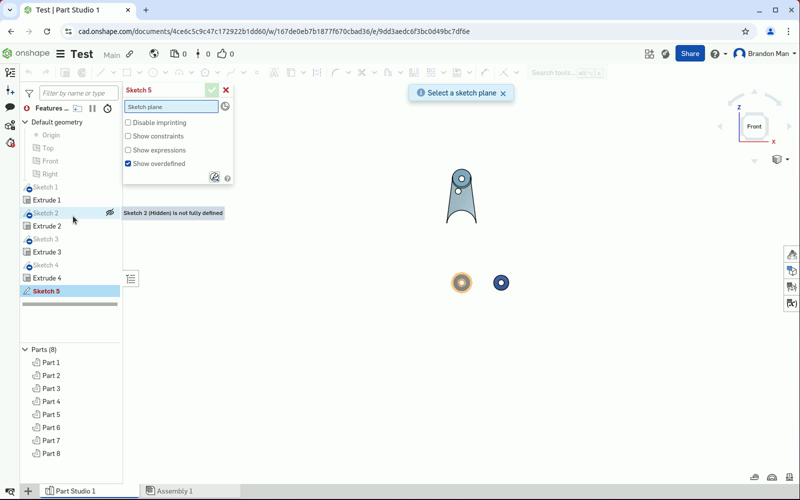
scroll(3)
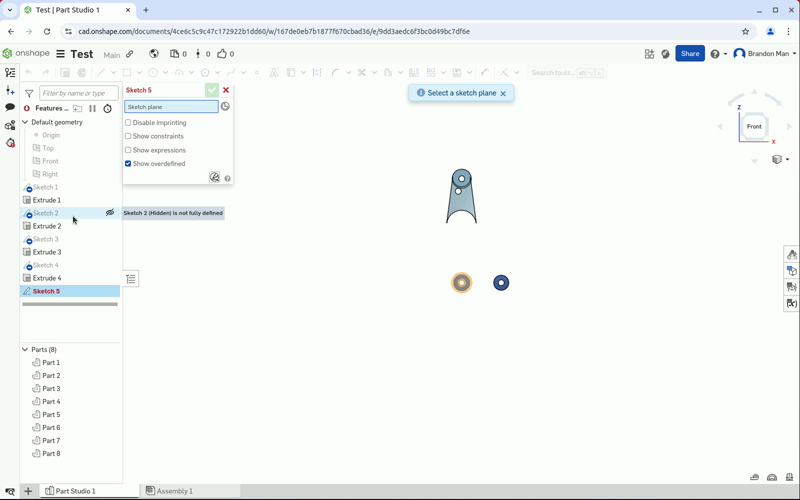
mouse_move(73, 163)
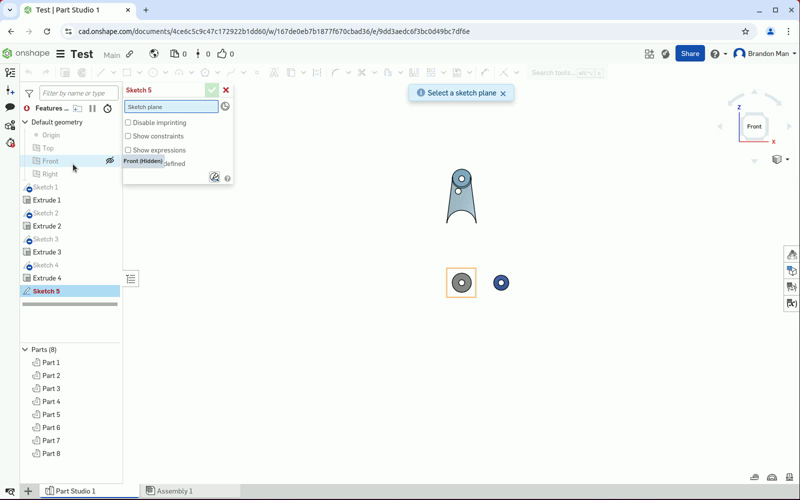
click(73, 163)
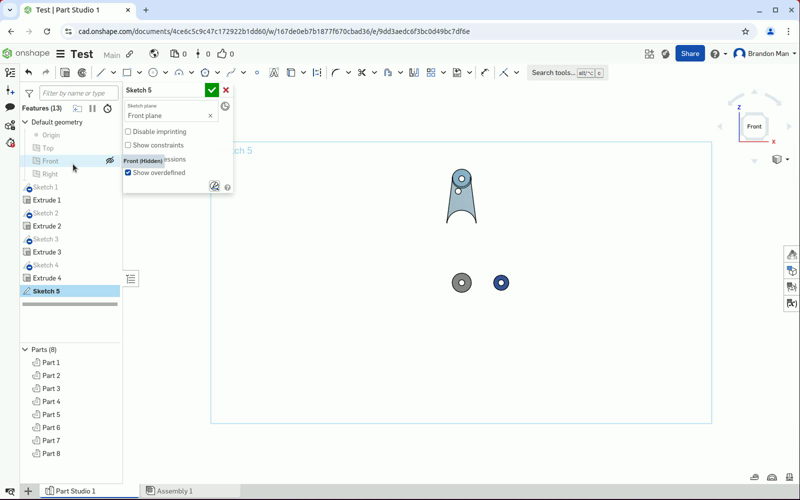
mouse_move(73, 352)
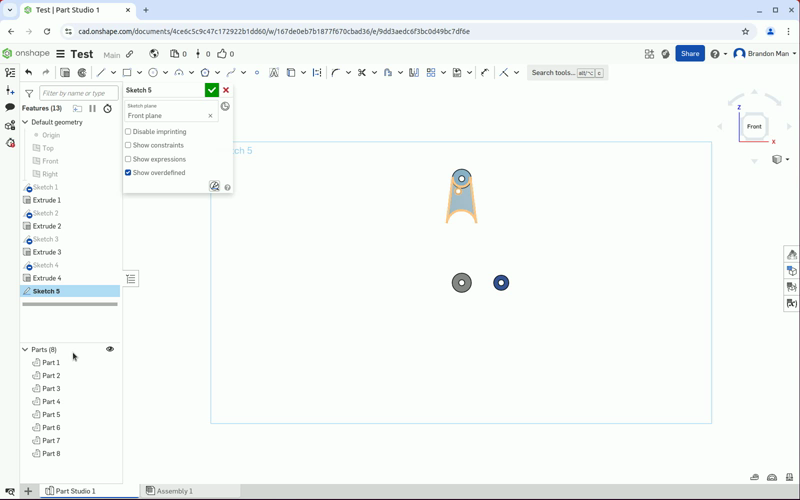
key(y)
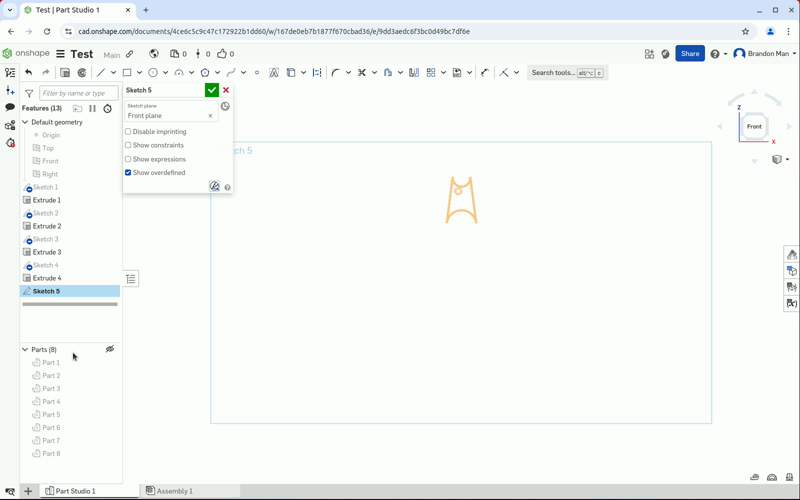
key(l)
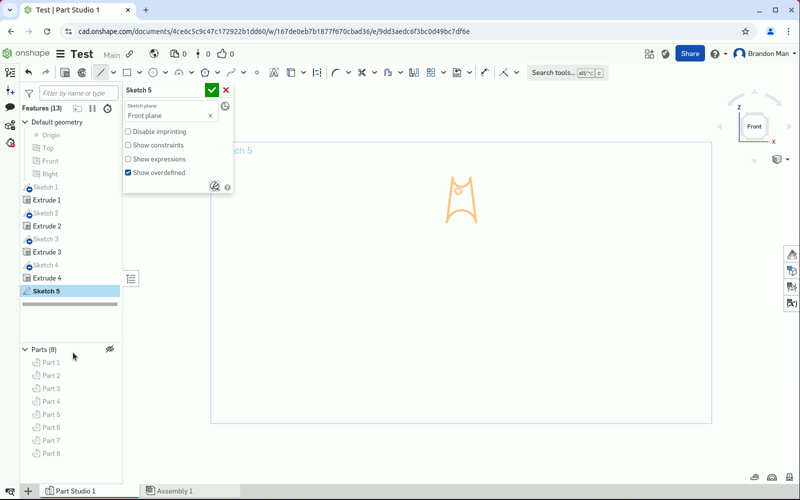
key_down(shift)
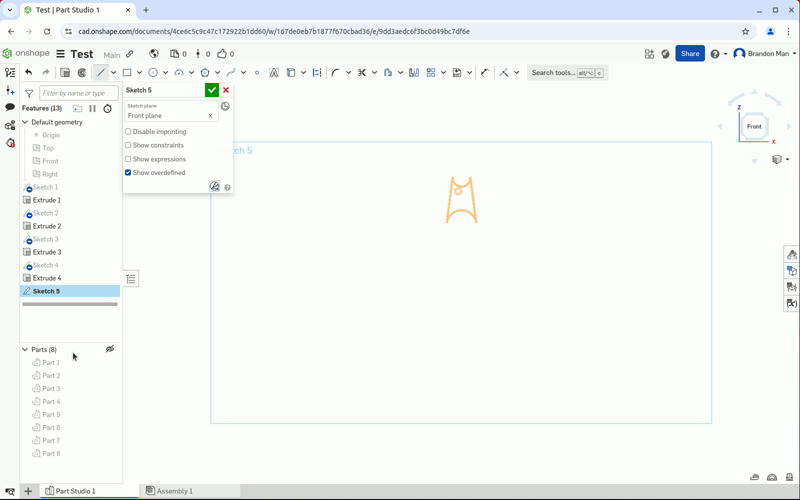
mouse_move(446, 226)
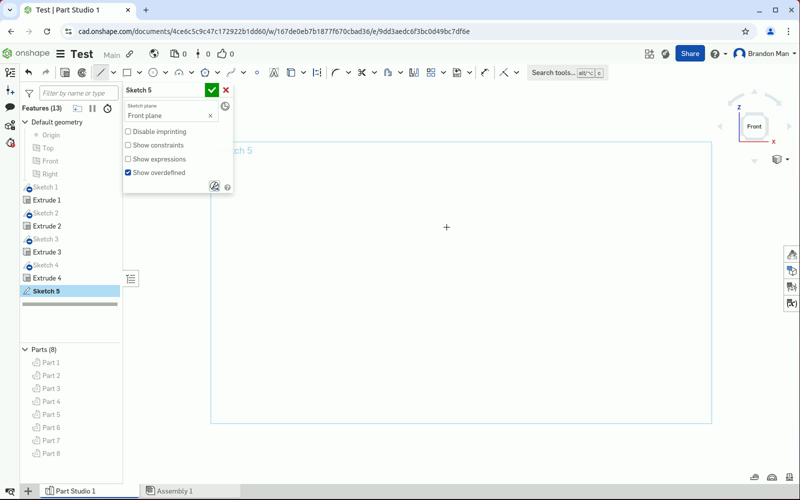
click(446, 226)
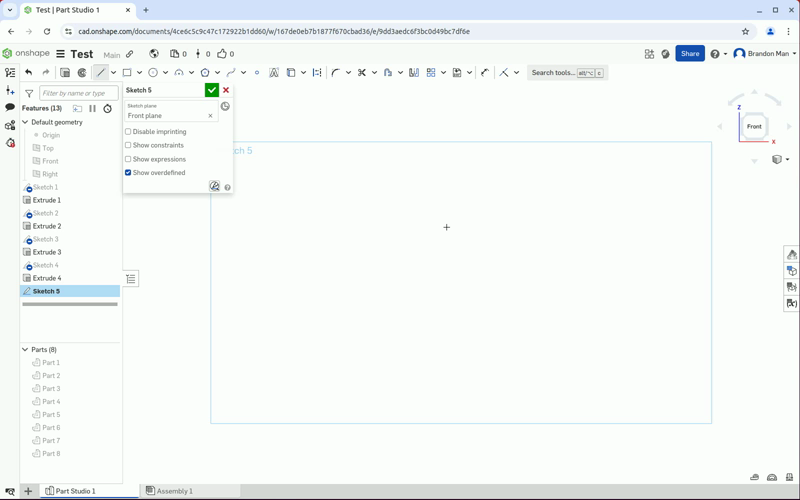
key_up(shift)
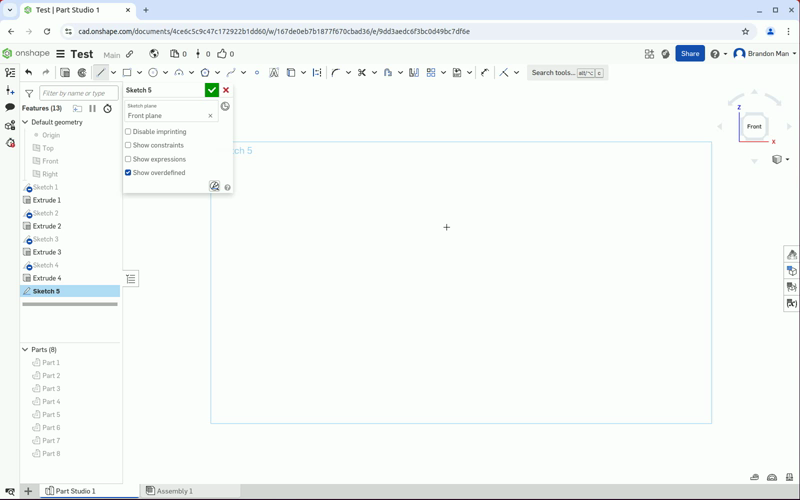
key_down(shift)
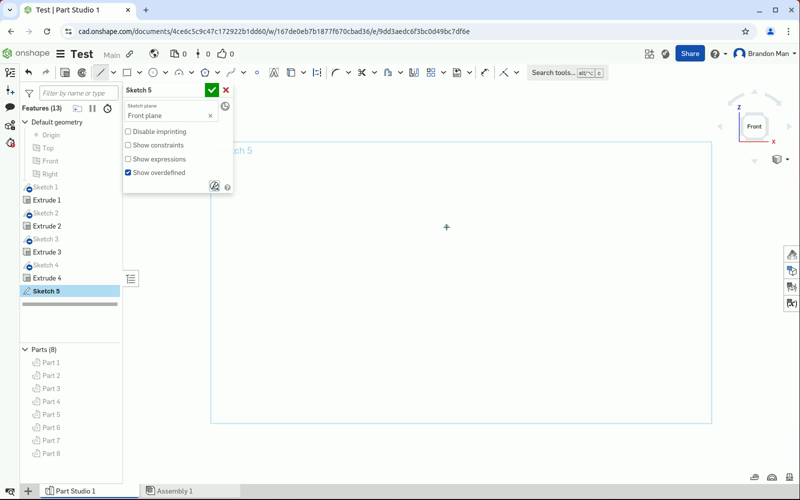
mouse_move(476, 226)
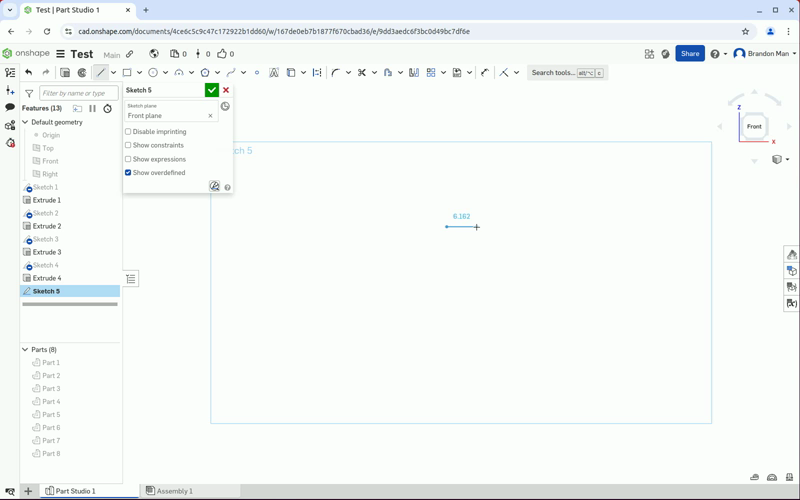
mouse_move(452, 284)
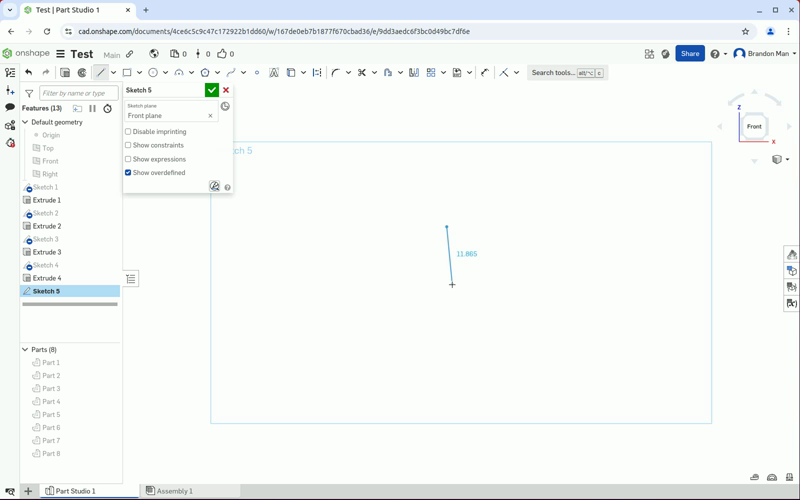
click(452, 284)
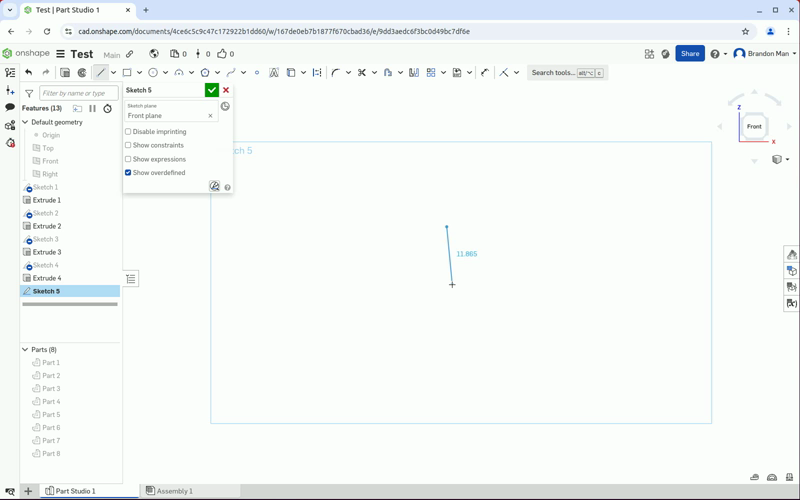
key_up(shift)
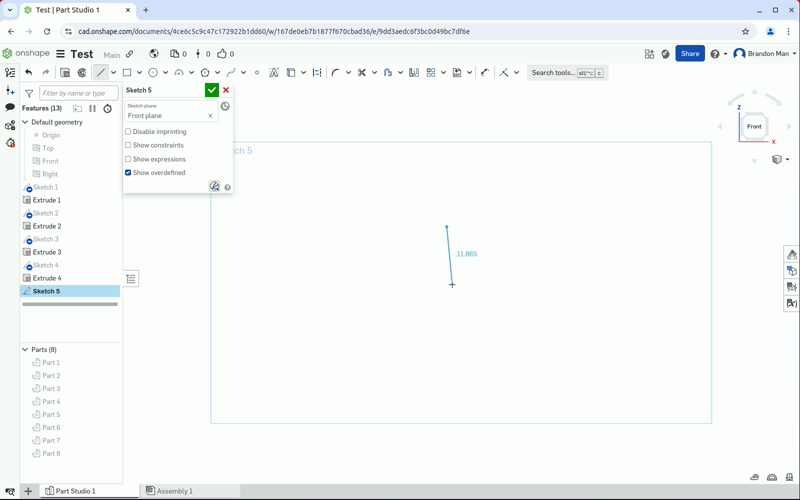
key(esc)
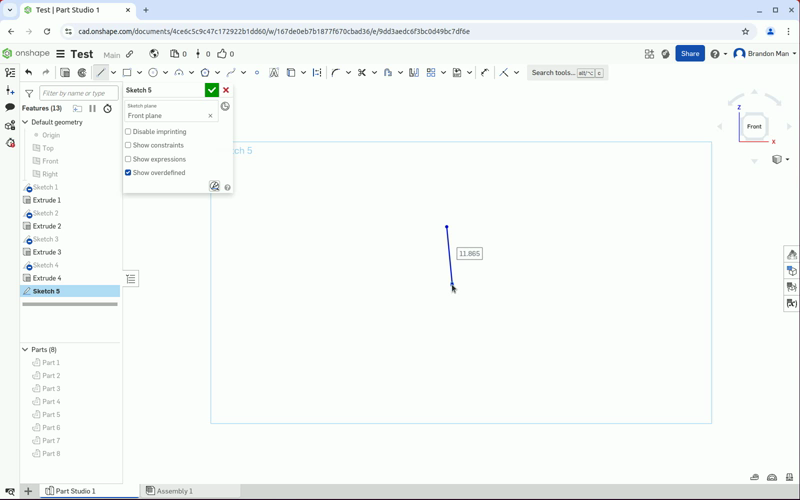
key(a)
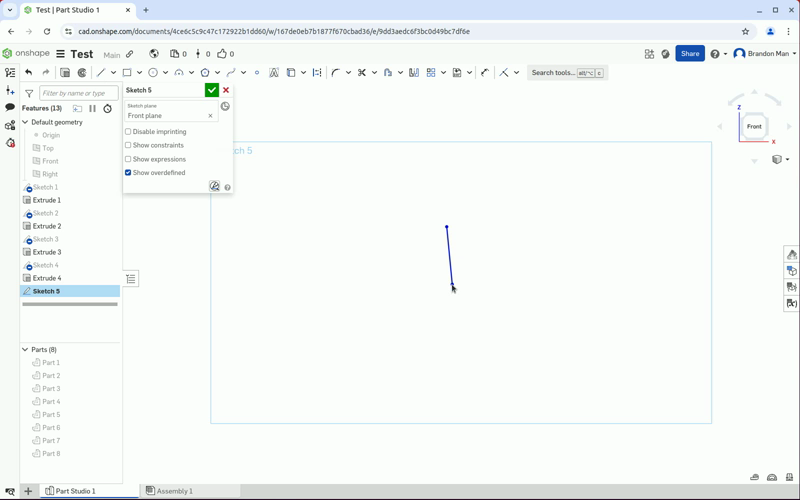
mouse_move(452, 284)
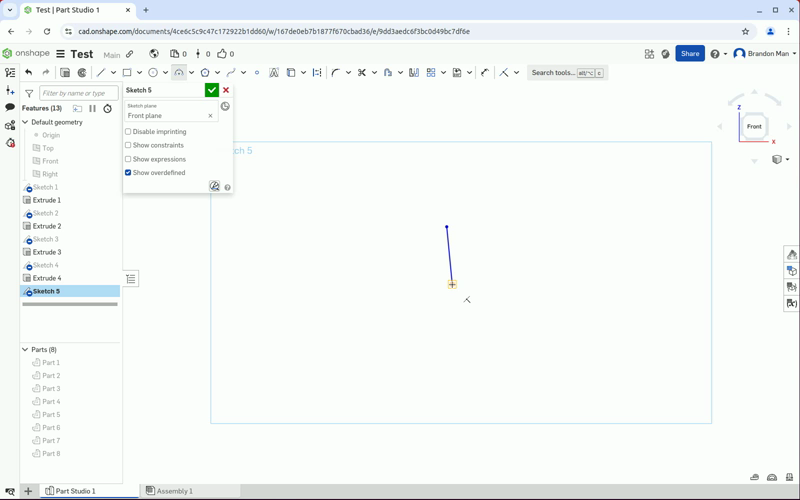
click(452, 284)
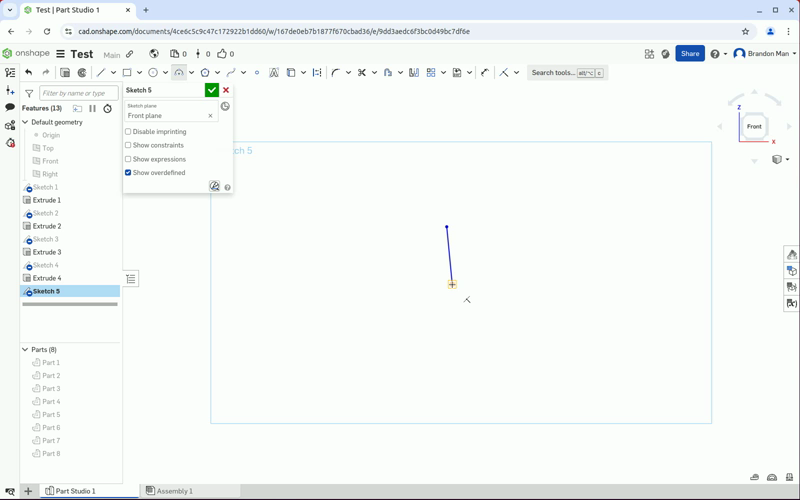
key_down(shift)
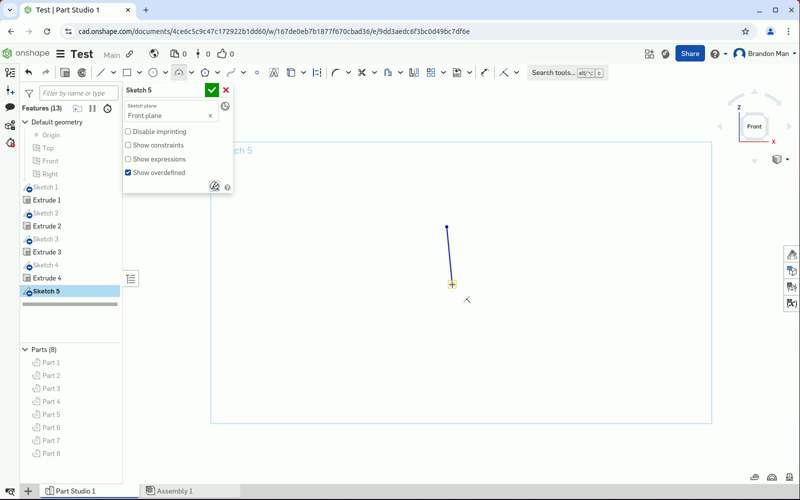
mouse_move(461, 291)
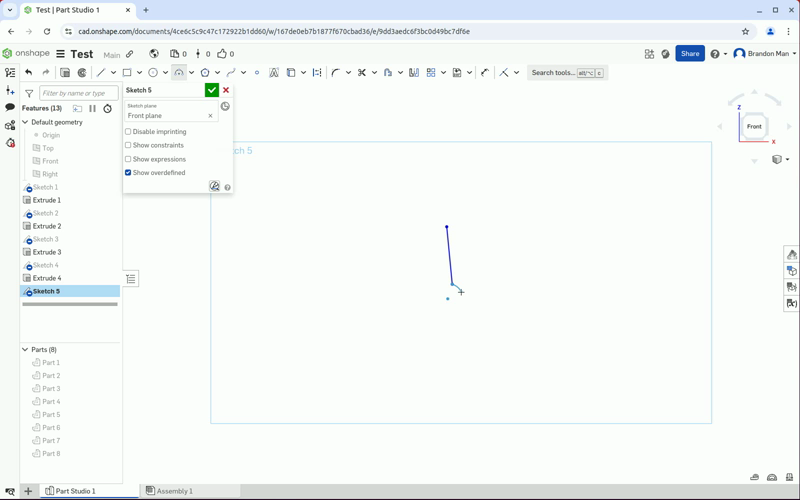
click(461, 291)
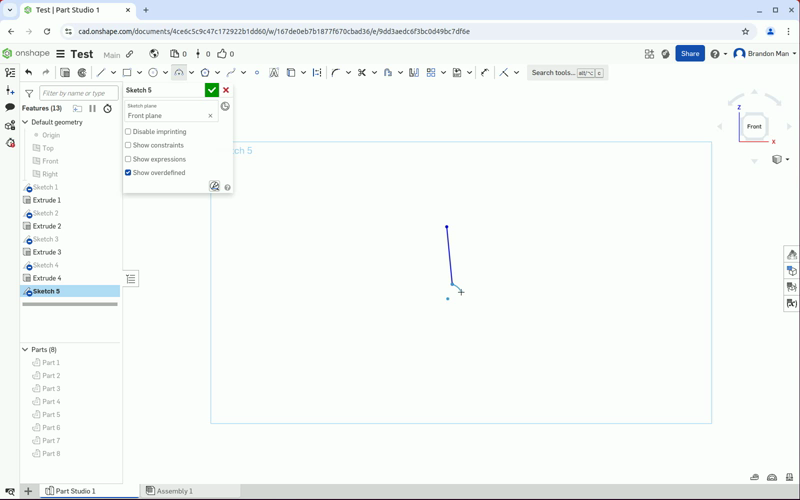
mouse_move(466, 276)
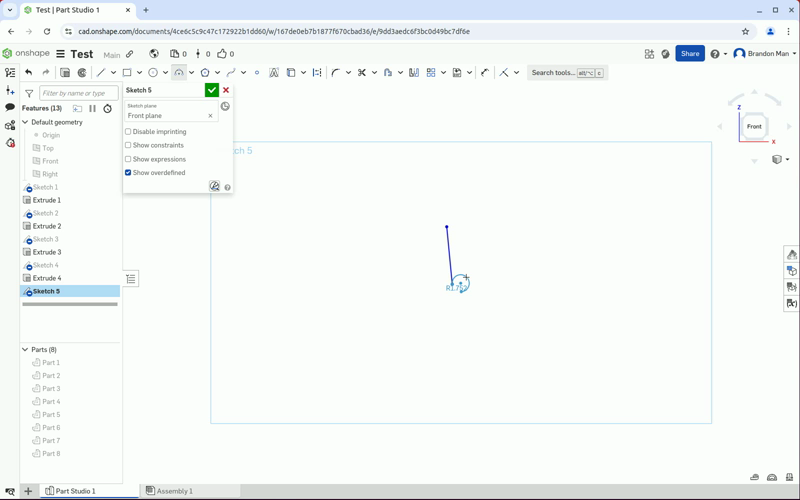
click(466, 276)
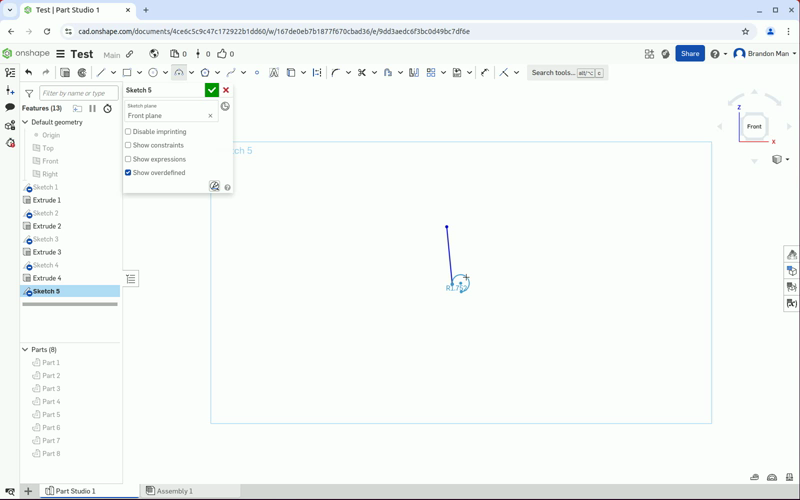
key_up(shift)
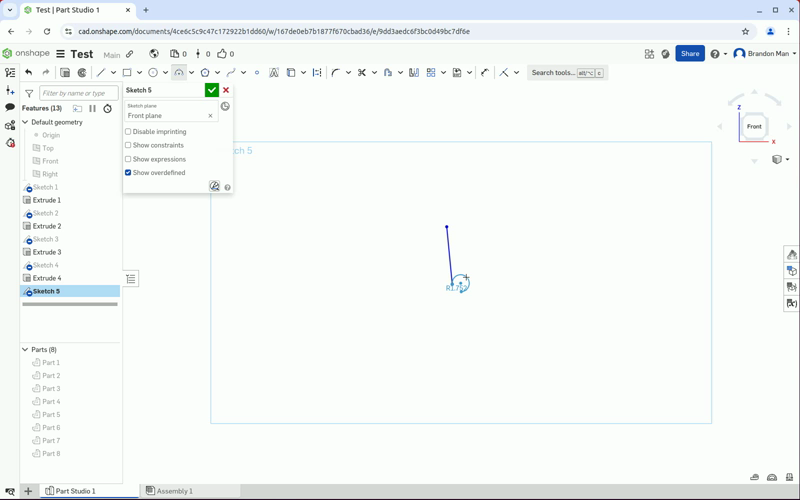
key(esc)
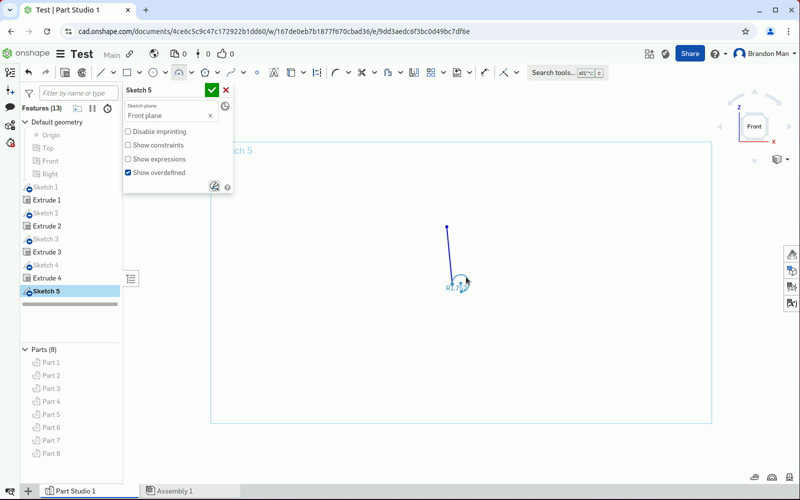
key(l)
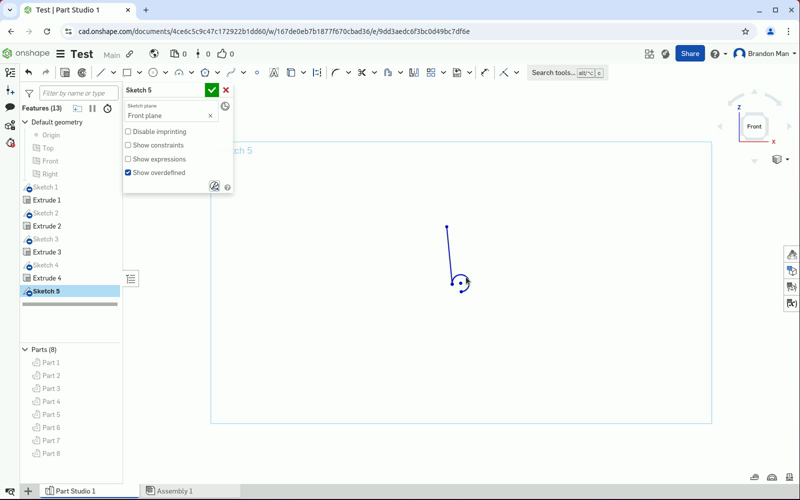
mouse_move(461, 291)
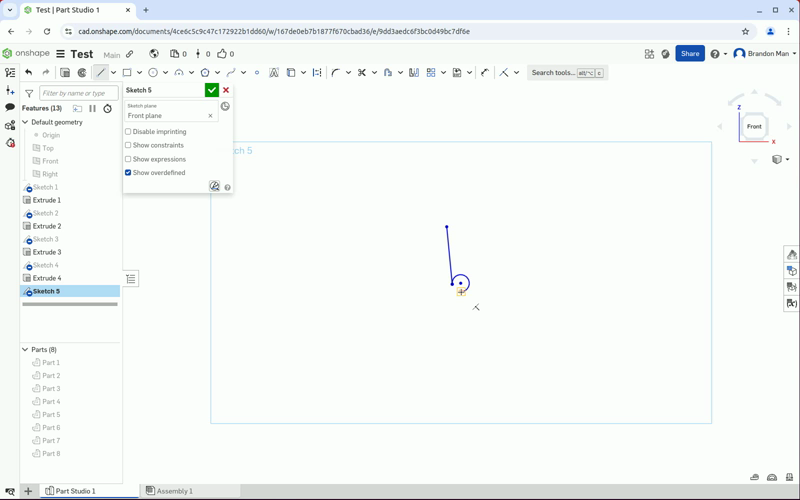
click(461, 291)
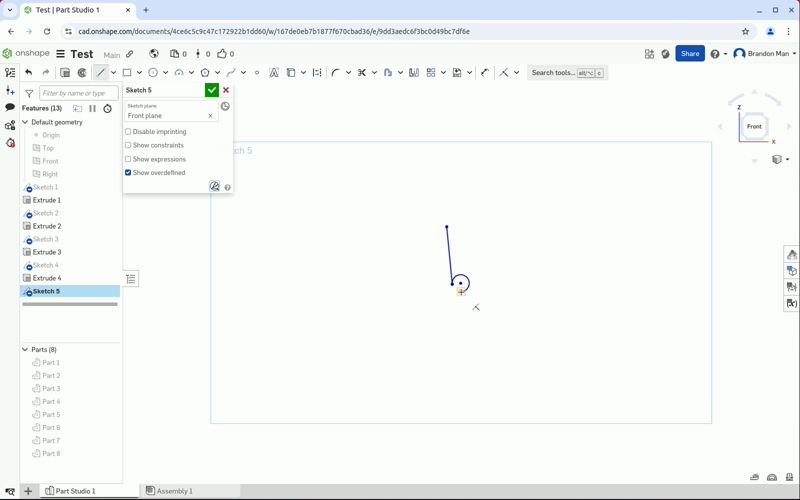
key_down(shift)
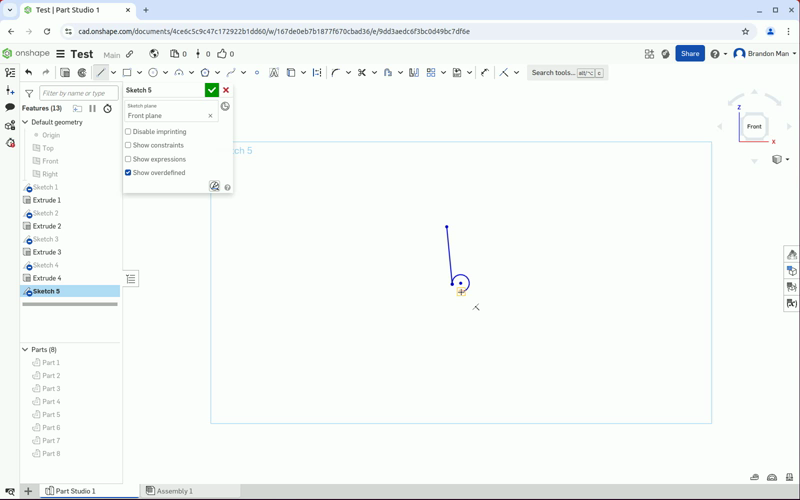
mouse_move(491, 291)
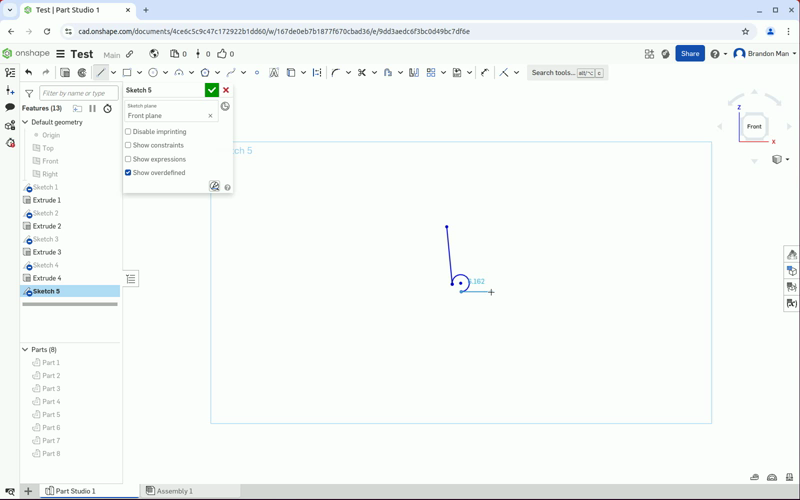
mouse_move(502, 290)
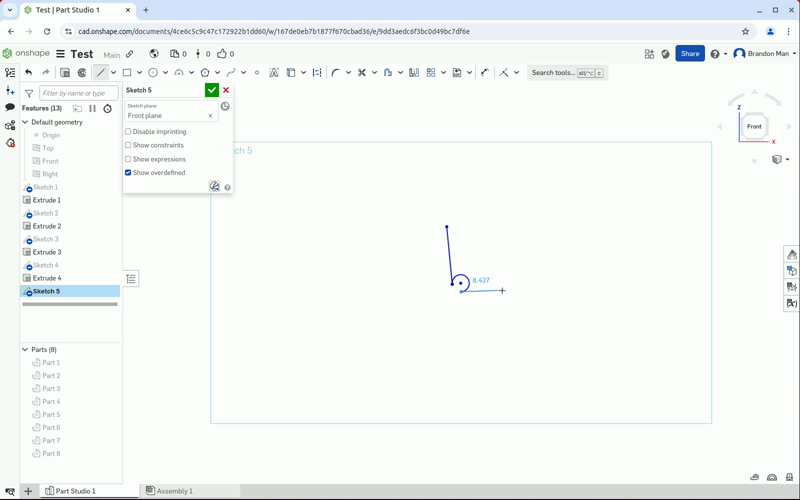
click(502, 290)
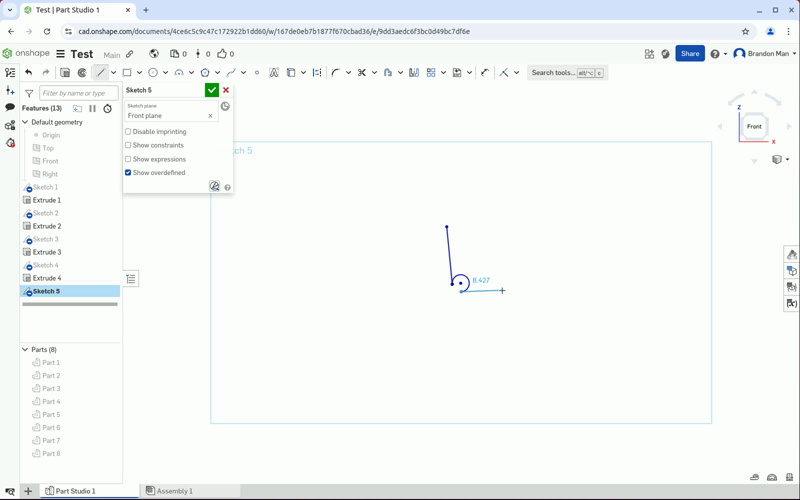
key_up(shift)
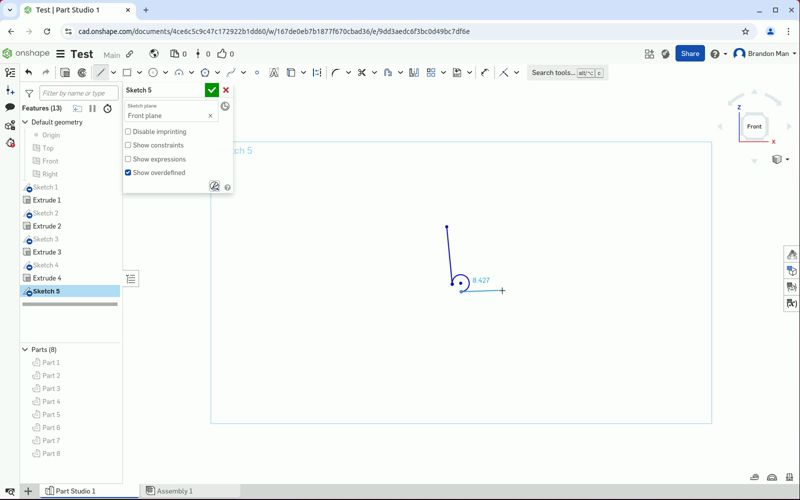
key(esc)
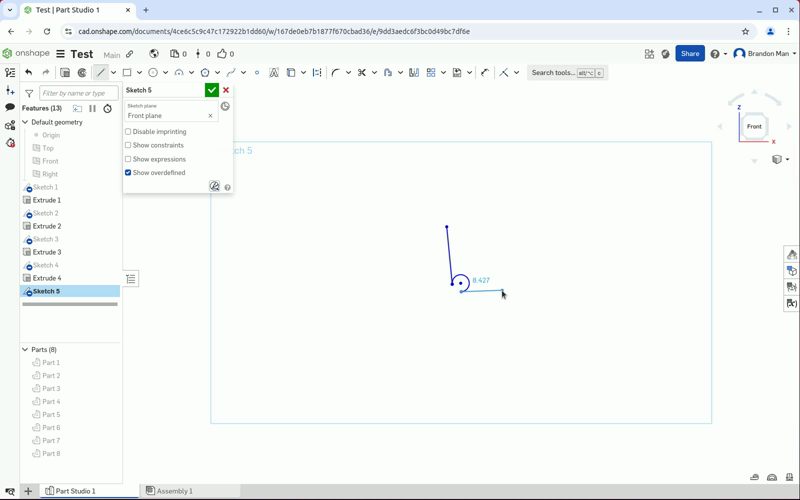
key(a)
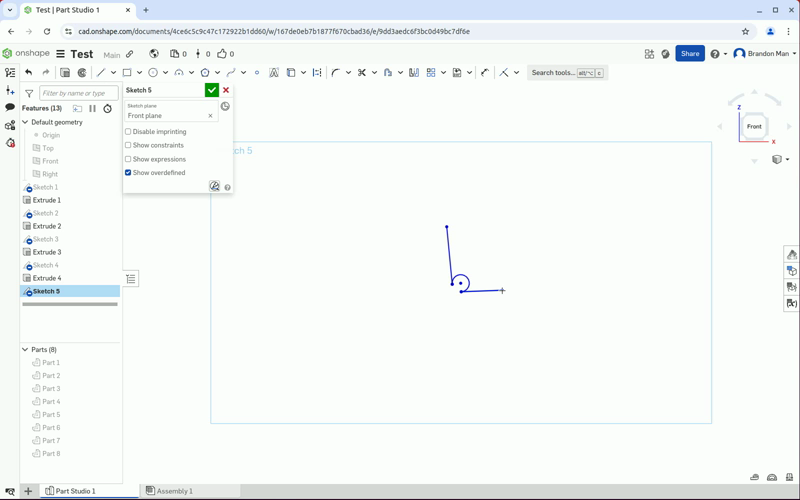
mouse_move(502, 290)
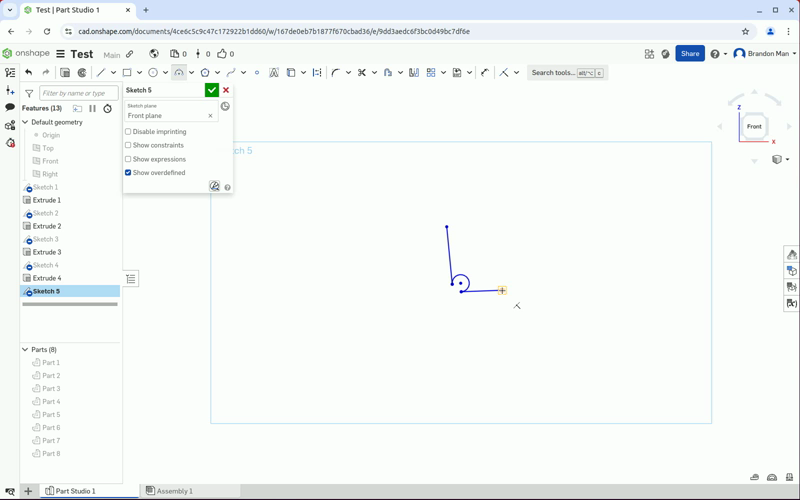
click(502, 290)
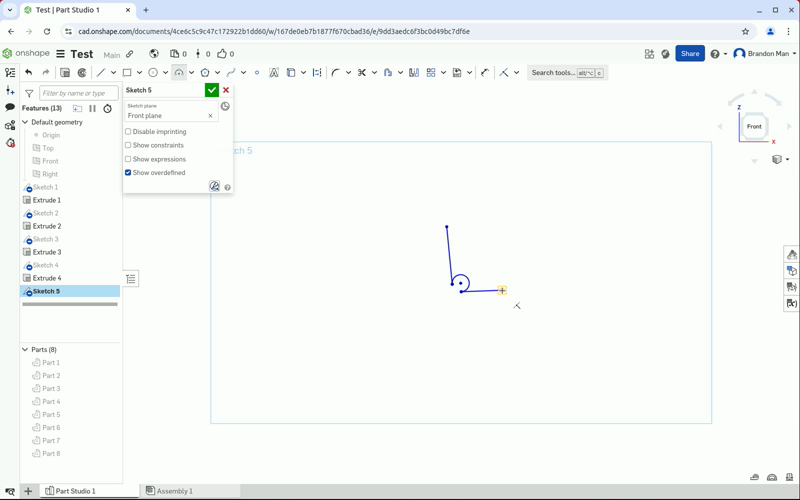
key_down(shift)
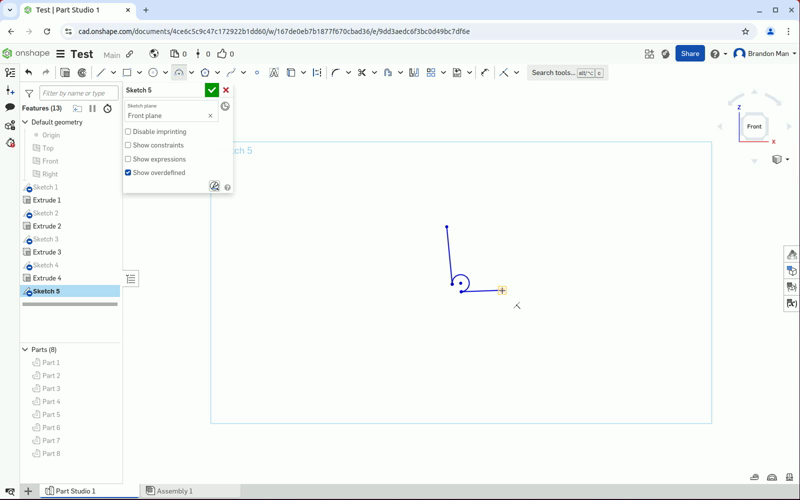
mouse_move(502, 276)
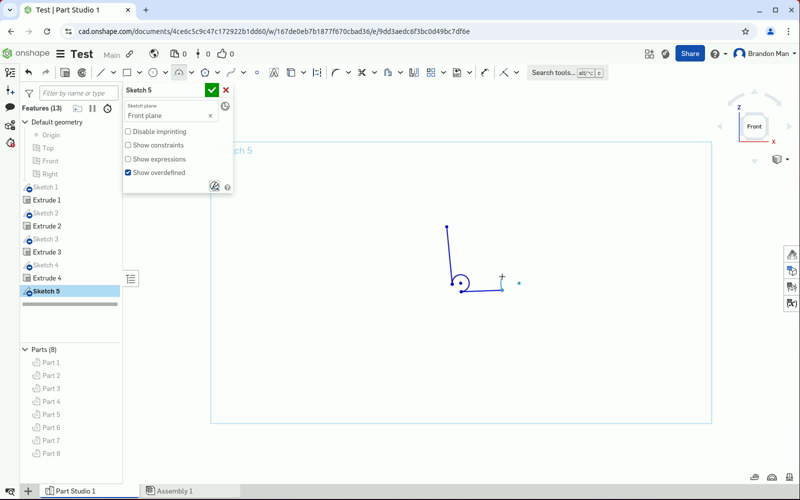
click(502, 276)
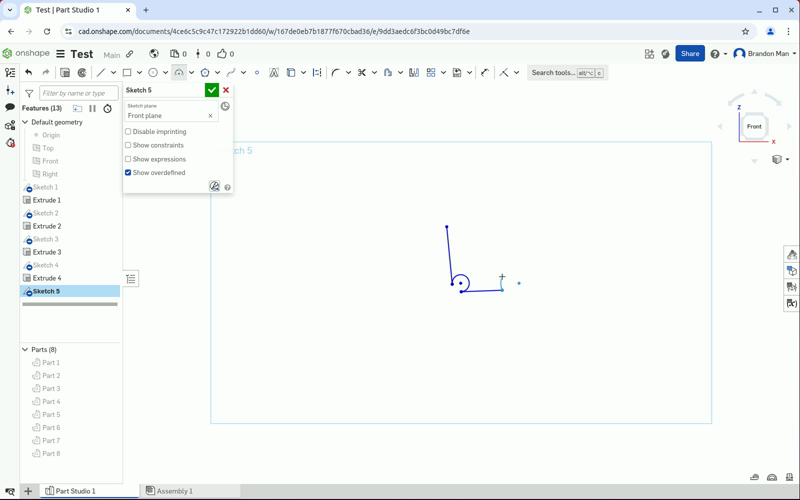
mouse_move(494, 282)
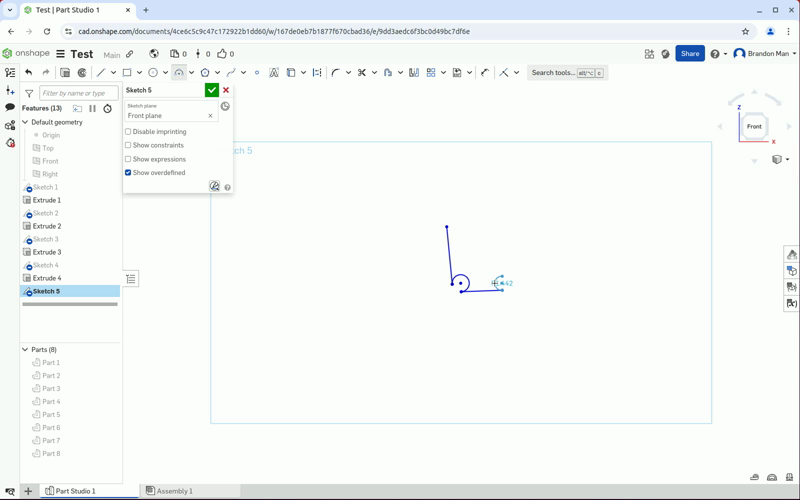
click(494, 282)
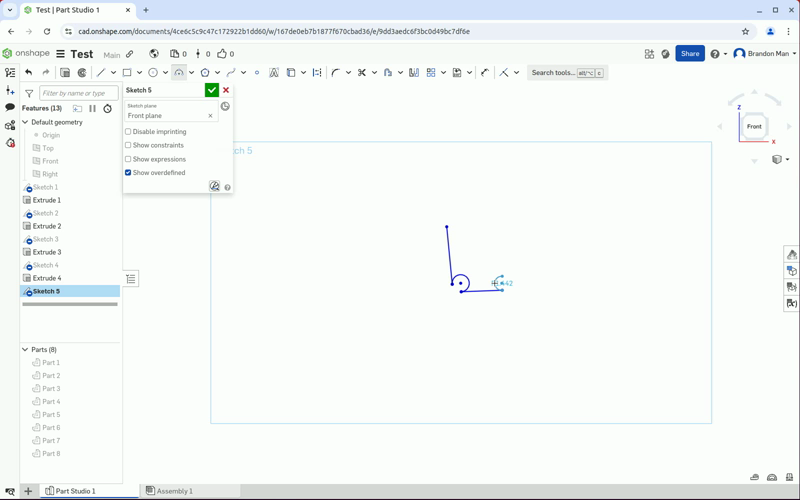
key_up(shift)
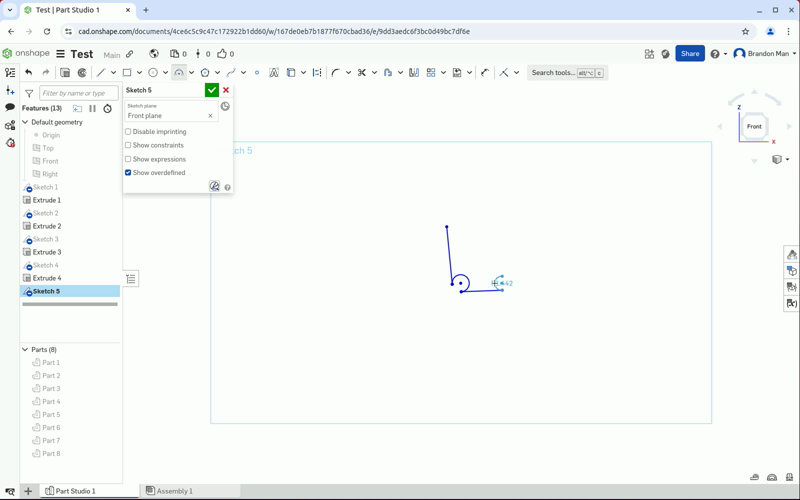
key(esc)
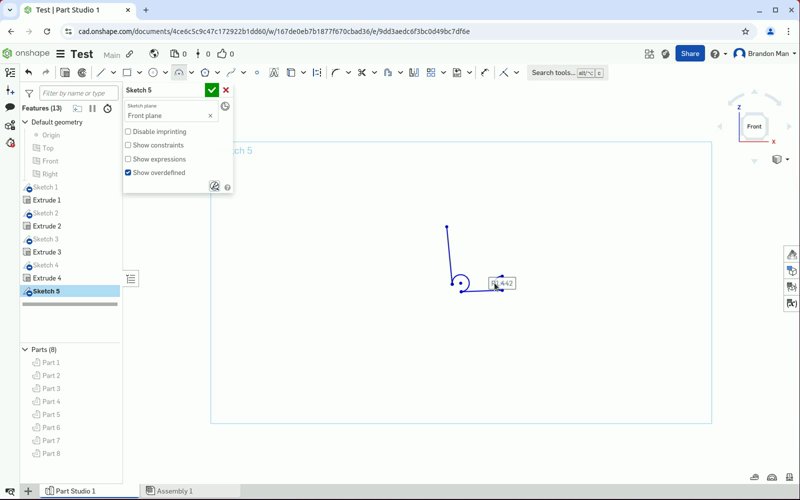
key(l)
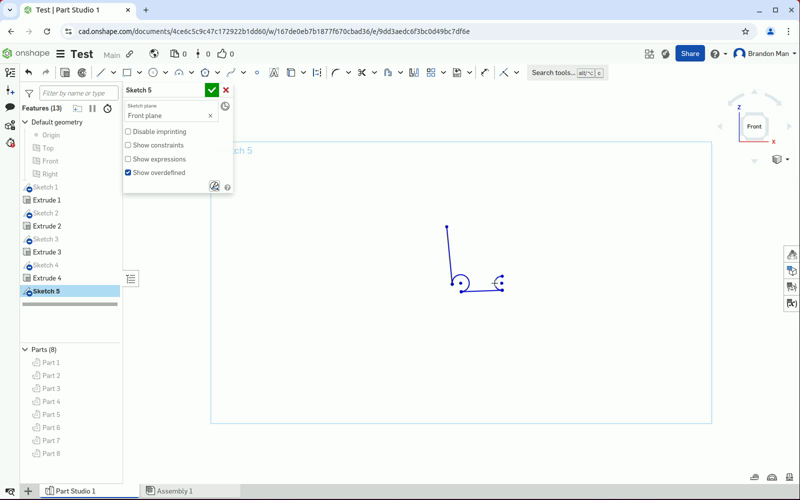
mouse_move(502, 276)
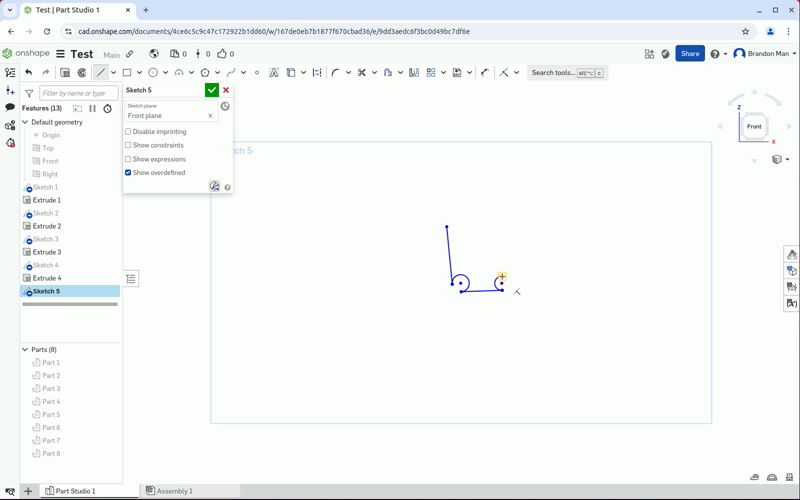
click(502, 276)
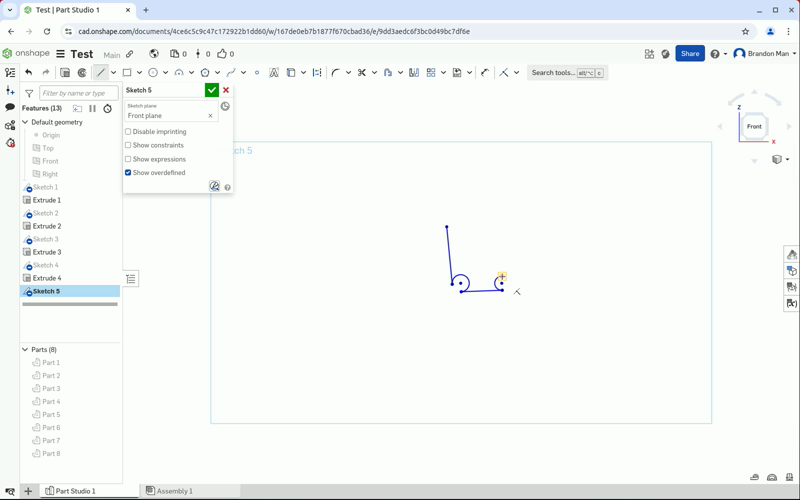
key_down(shift)
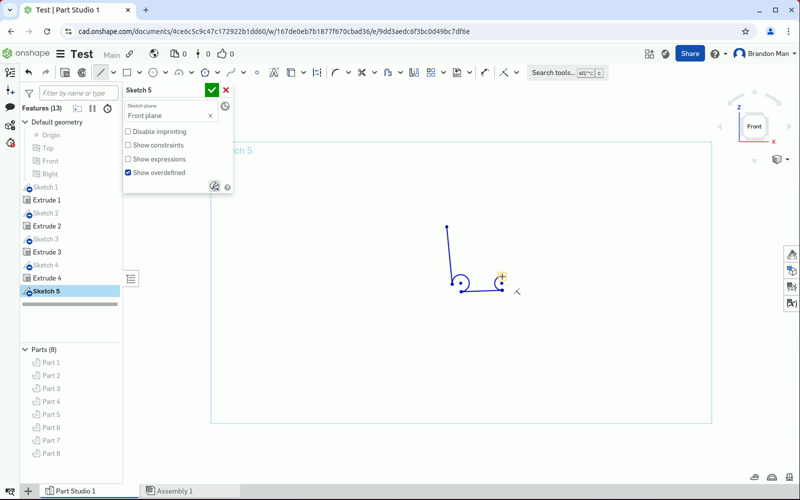
mouse_move(532, 276)
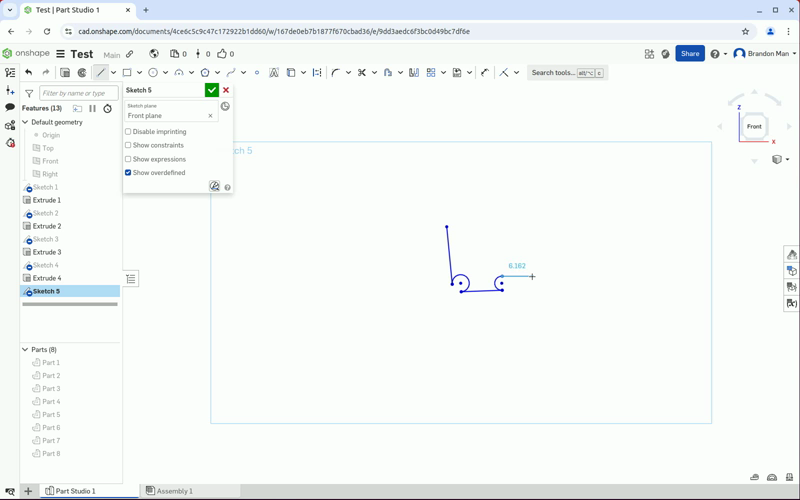
mouse_move(478, 275)
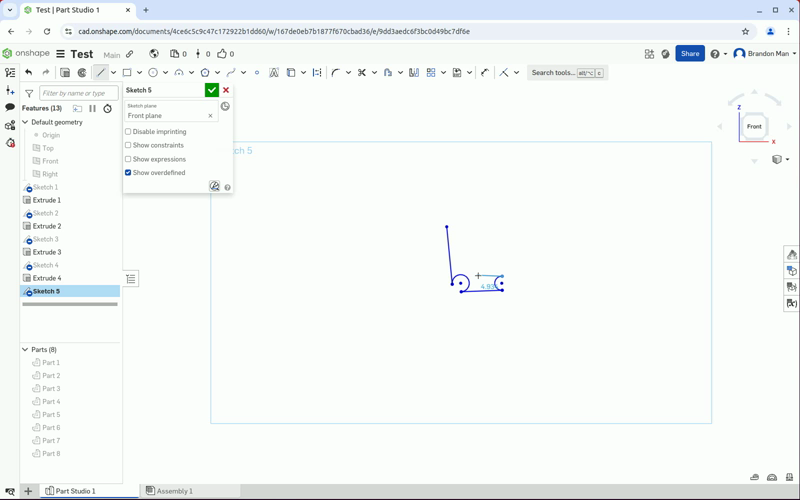
click(478, 275)
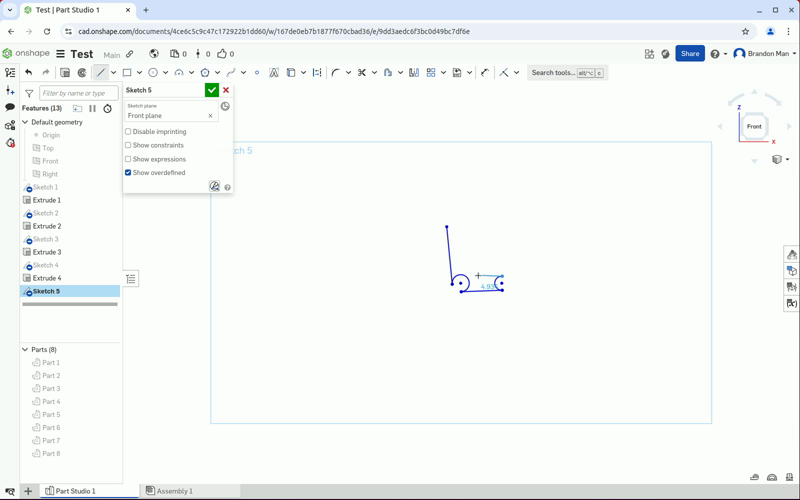
key_up(shift)
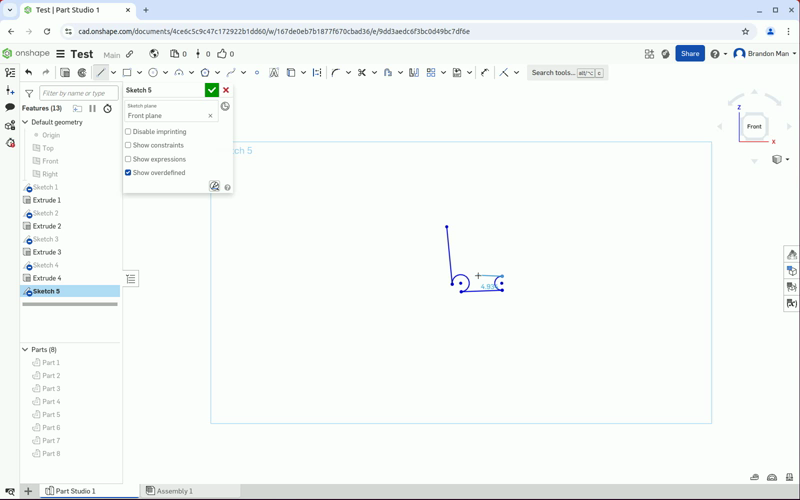
key(esc)
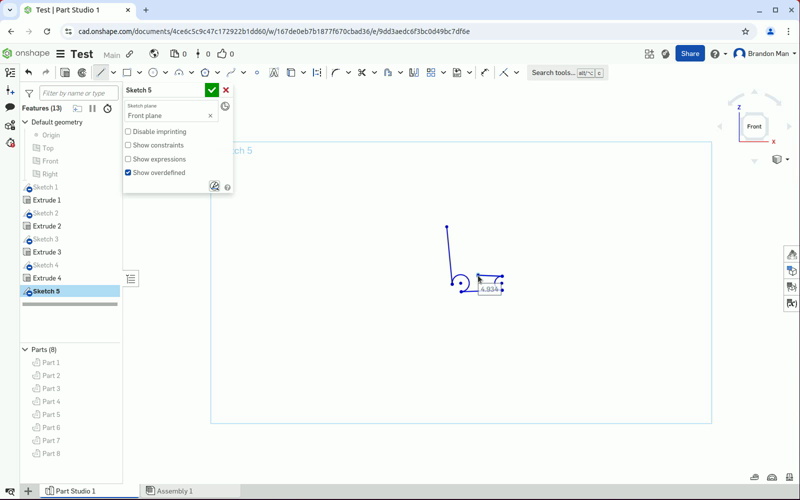
key(a)
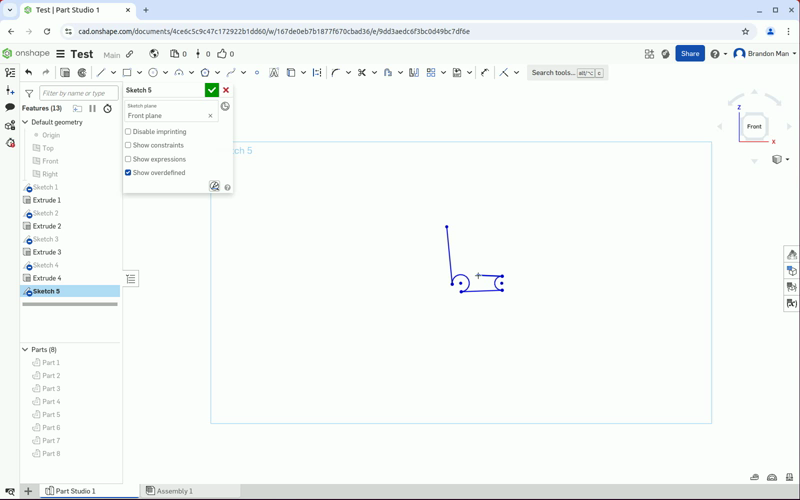
mouse_move(478, 275)
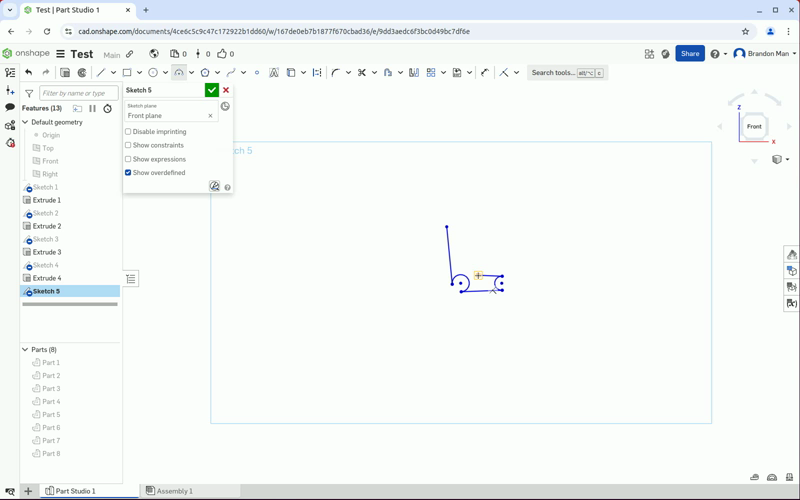
click(478, 275)
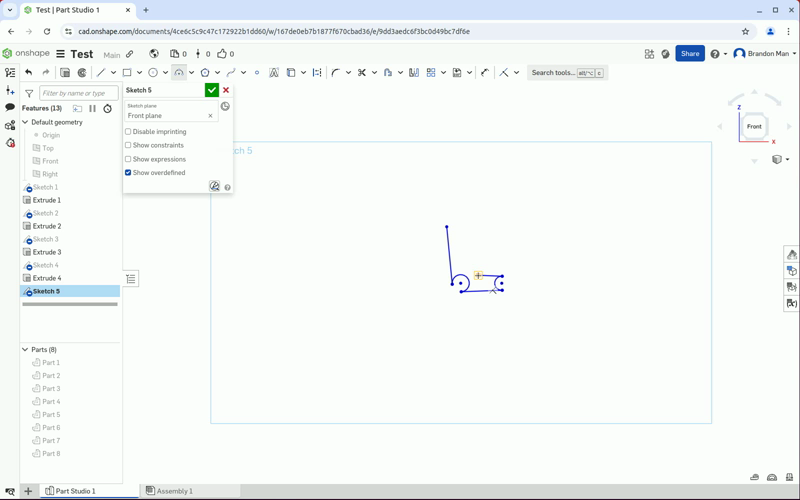
key_down(shift)
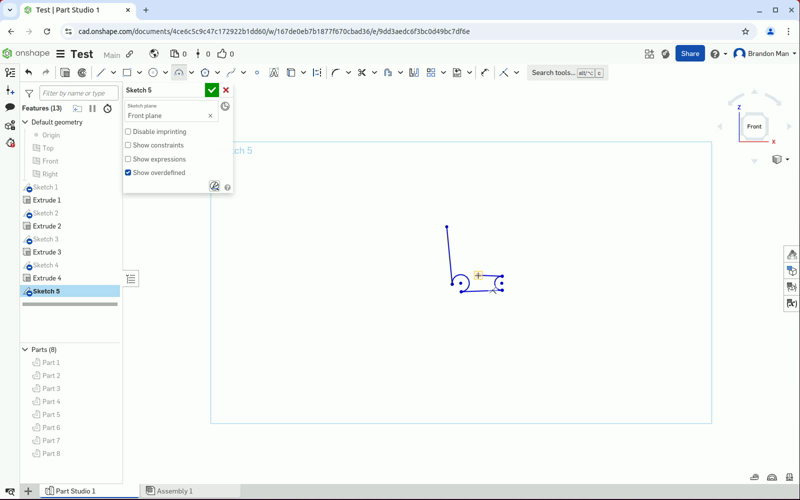
mouse_move(471, 267)
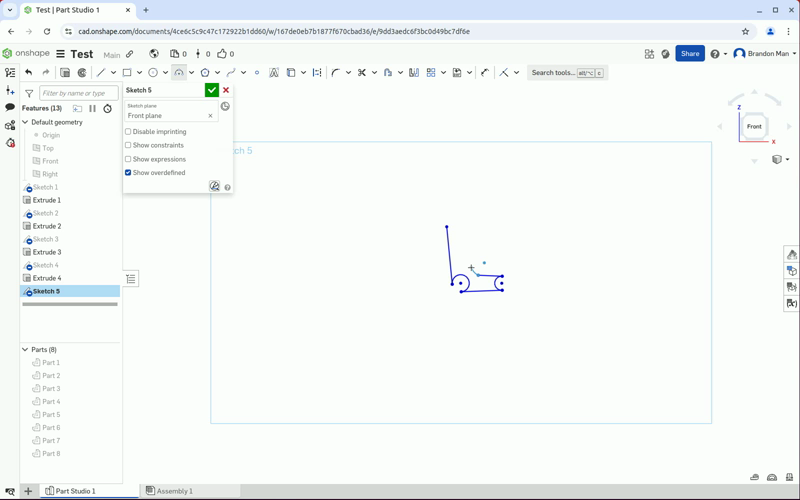
click(471, 267)
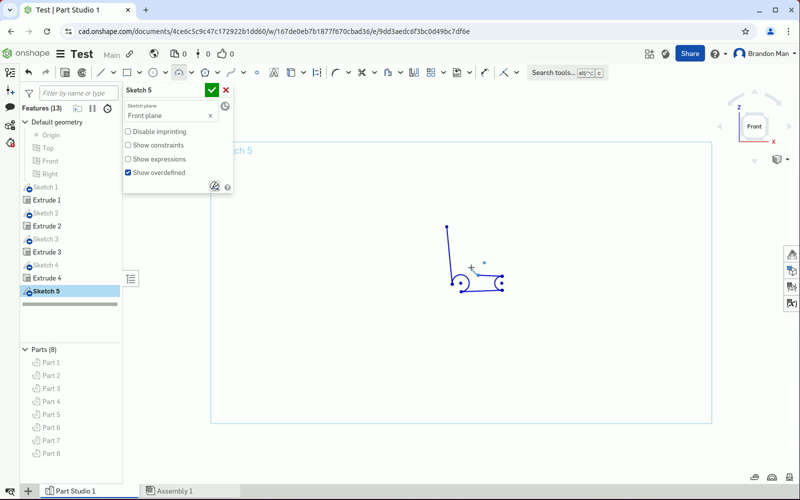
mouse_move(472, 272)
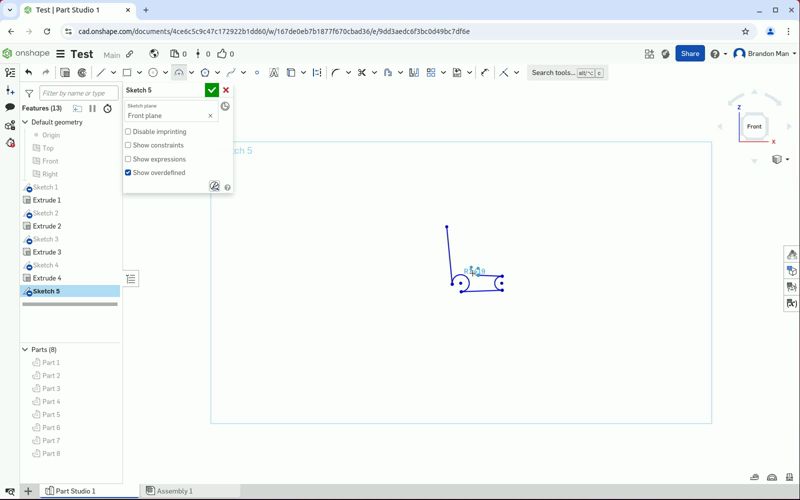
click(472, 272)
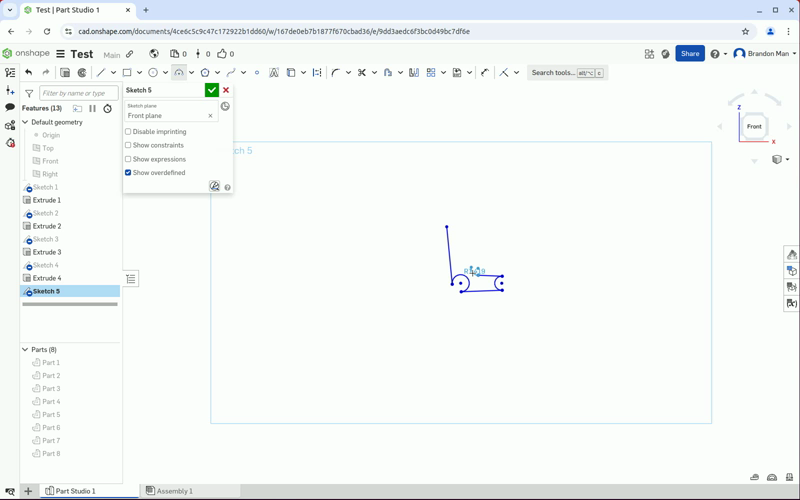
key_up(shift)
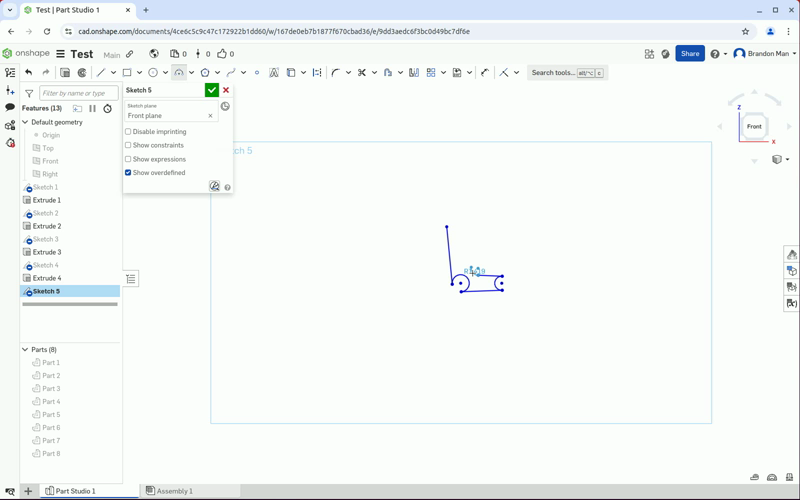
key(esc)
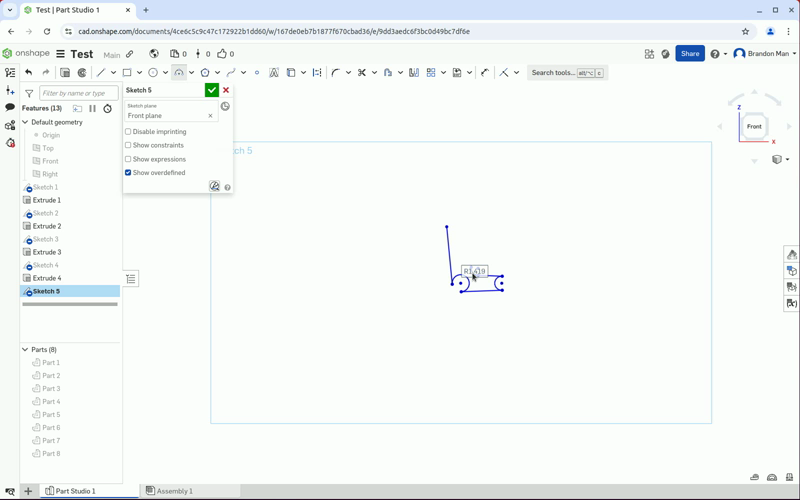
key(l)
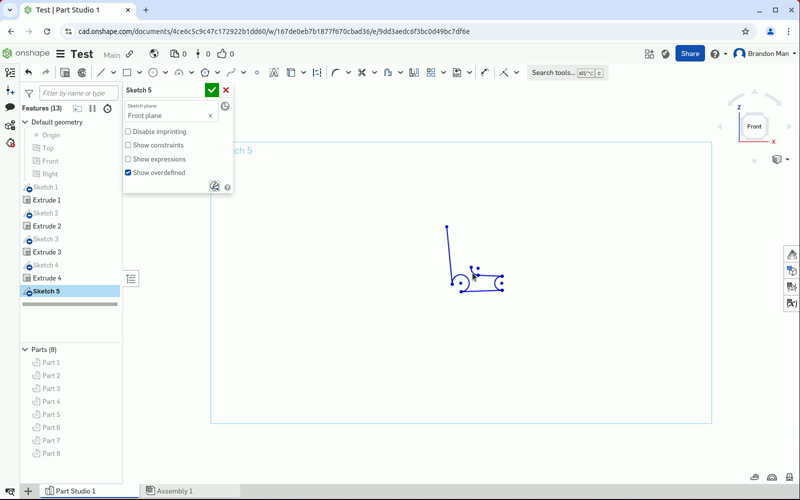
mouse_move(471, 267)
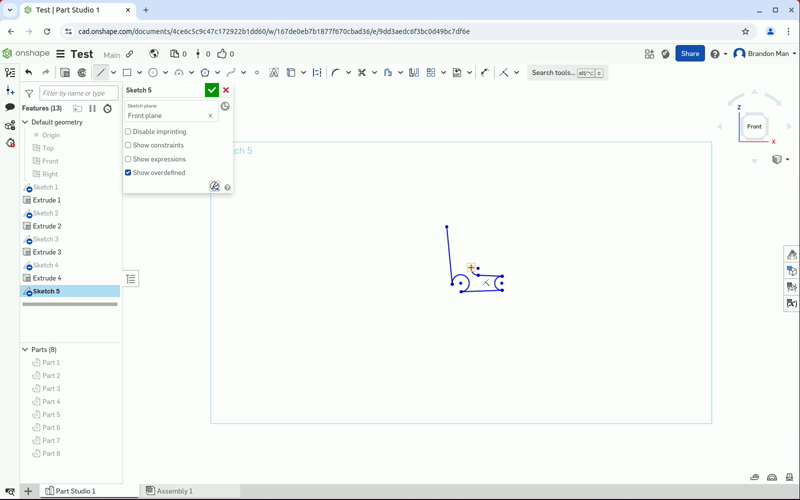
click(471, 267)
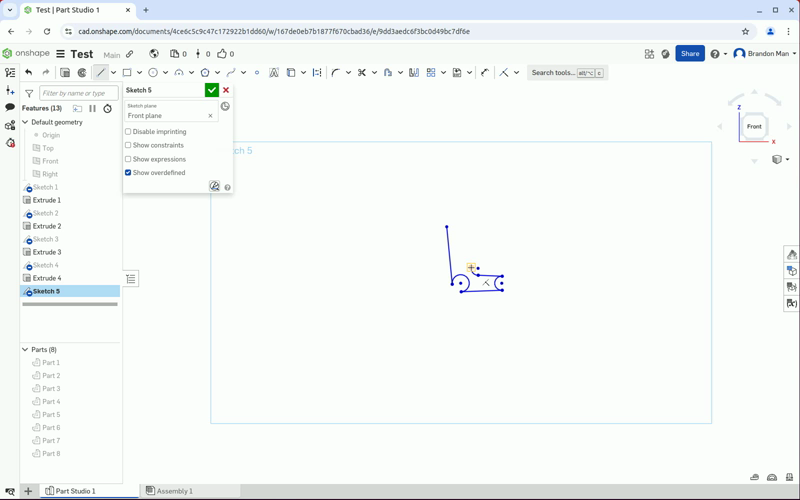
key_down(shift)
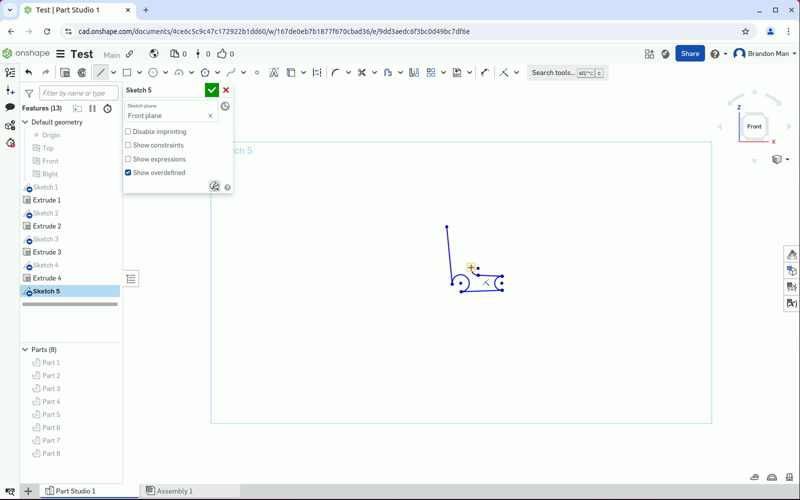
mouse_move(501, 267)
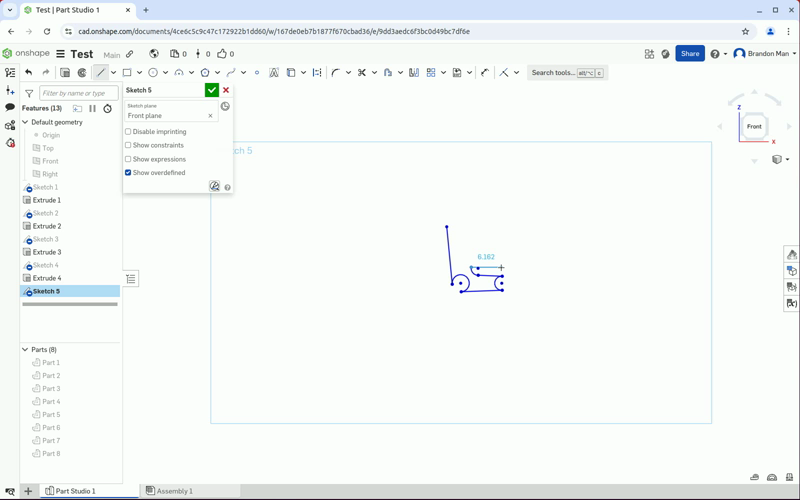
mouse_move(475, 226)
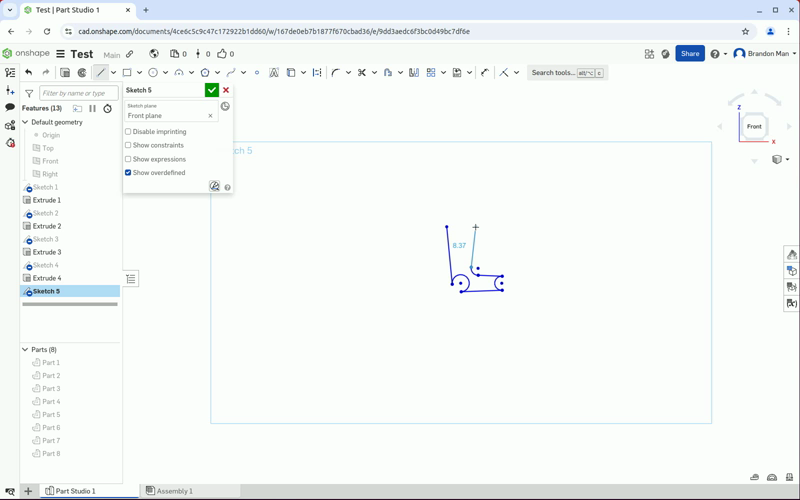
click(475, 226)
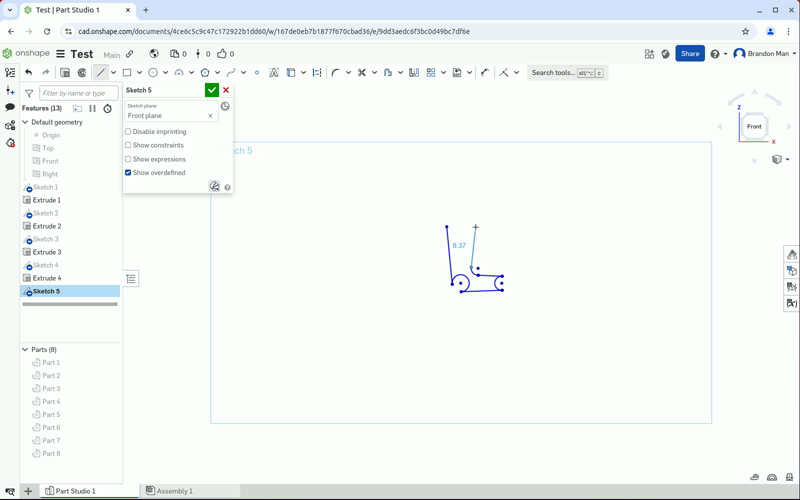
key_up(shift)
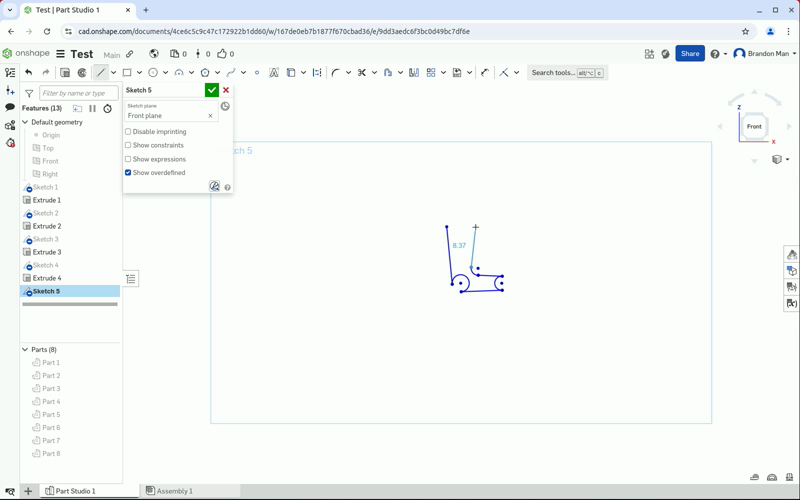
key(esc)
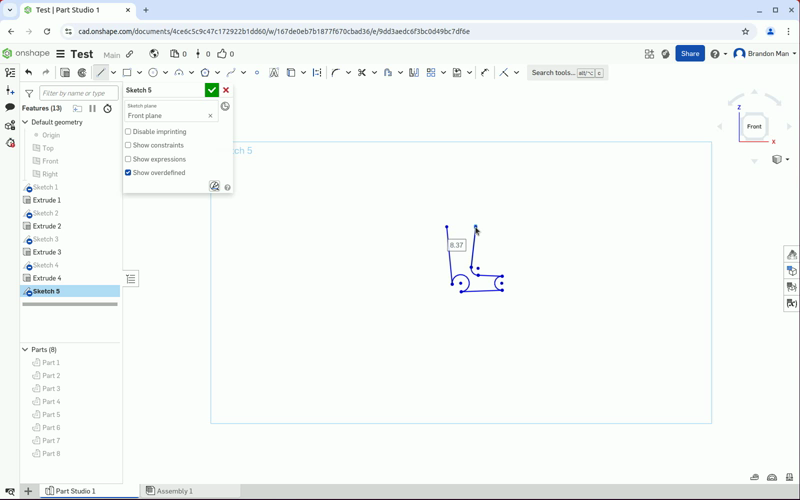
key(a)
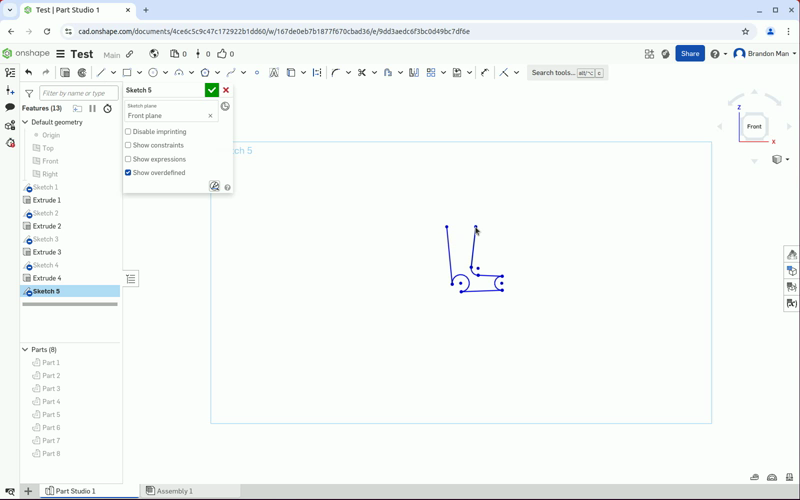
mouse_move(475, 226)
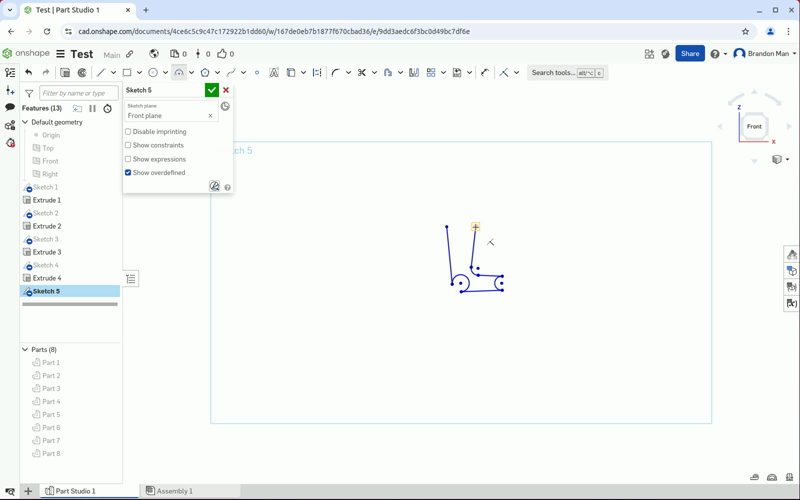
click(475, 226)
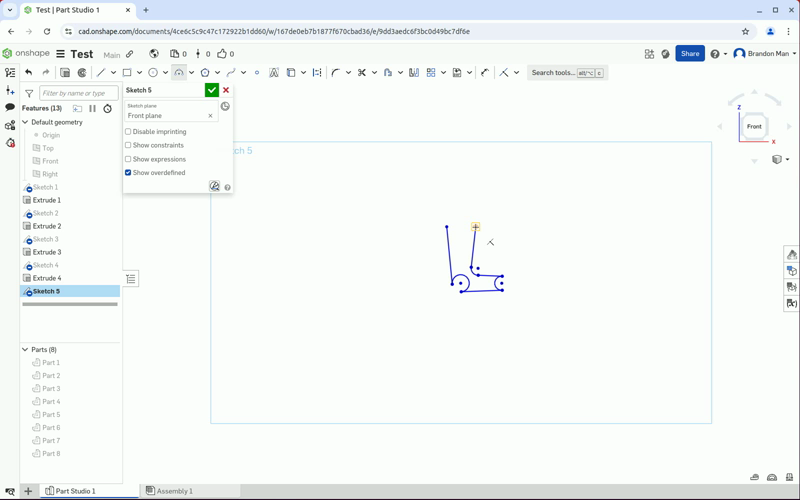
mouse_move(446, 226)
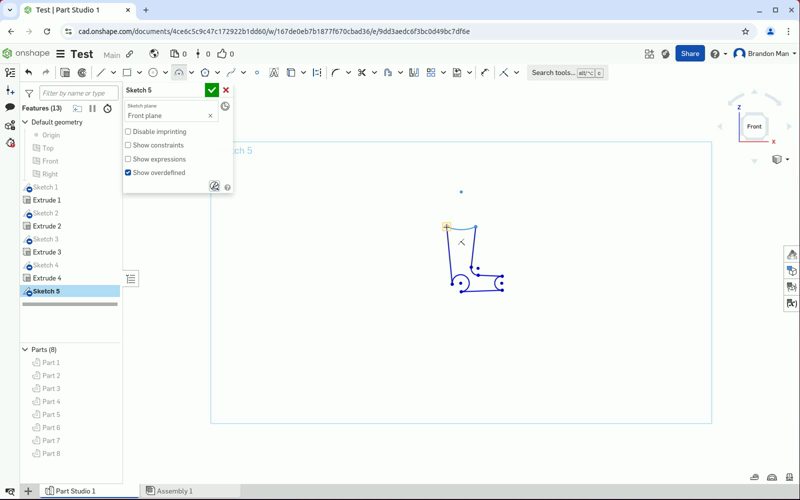
click(446, 226)
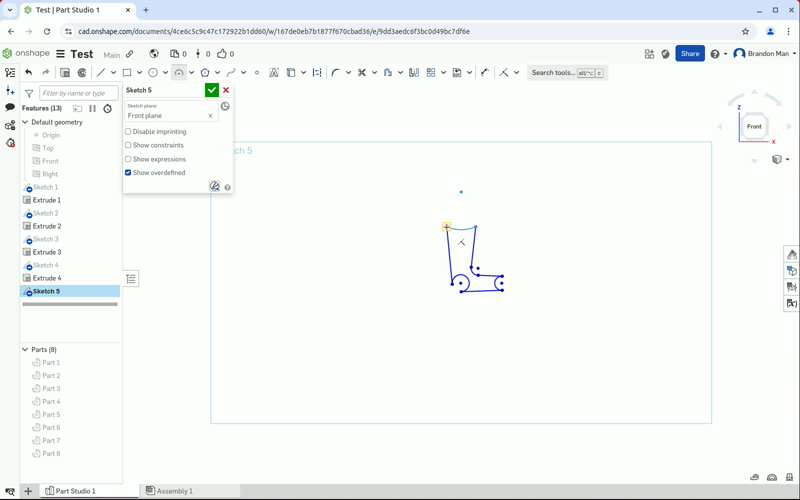
key_down(shift)
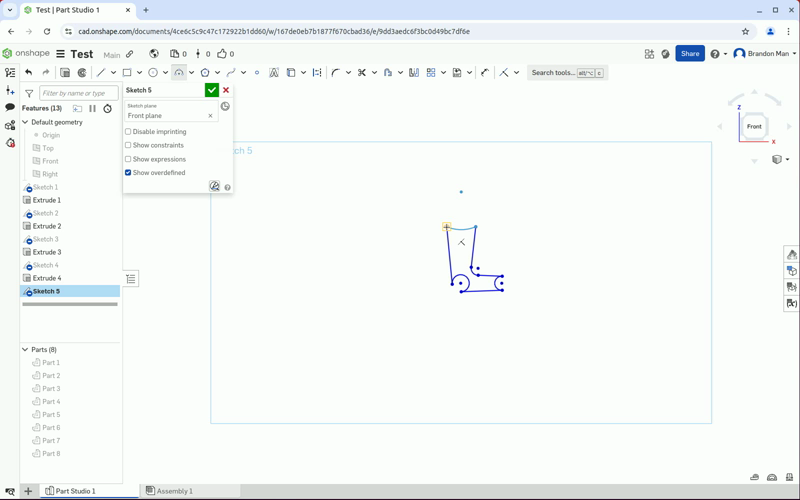
mouse_move(461, 239)
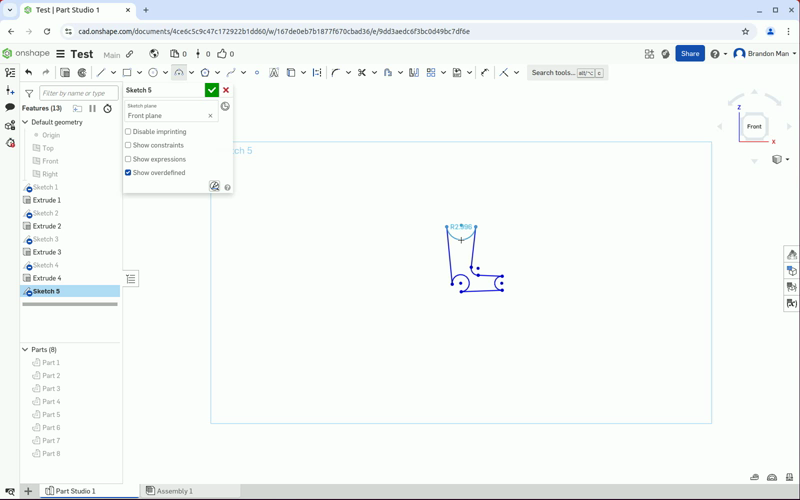
click(461, 239)
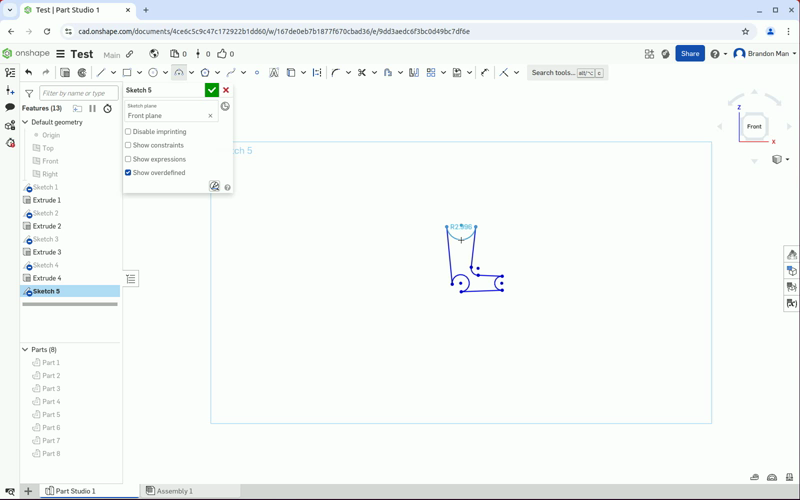
key_up(shift)
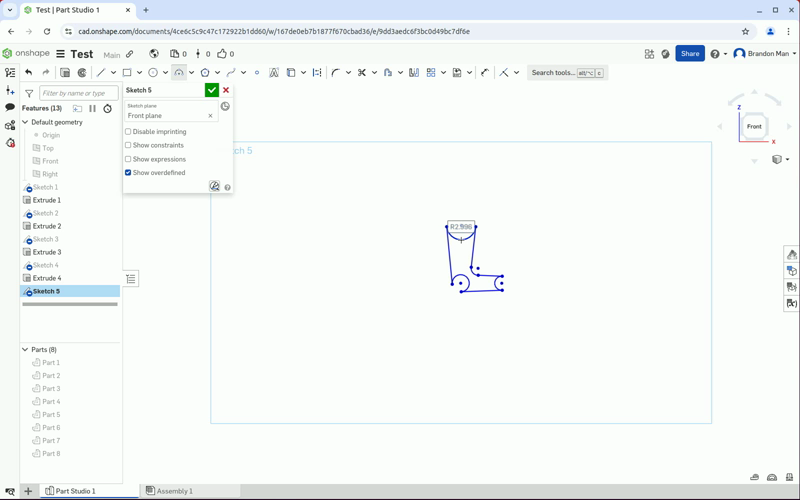
key(esc)
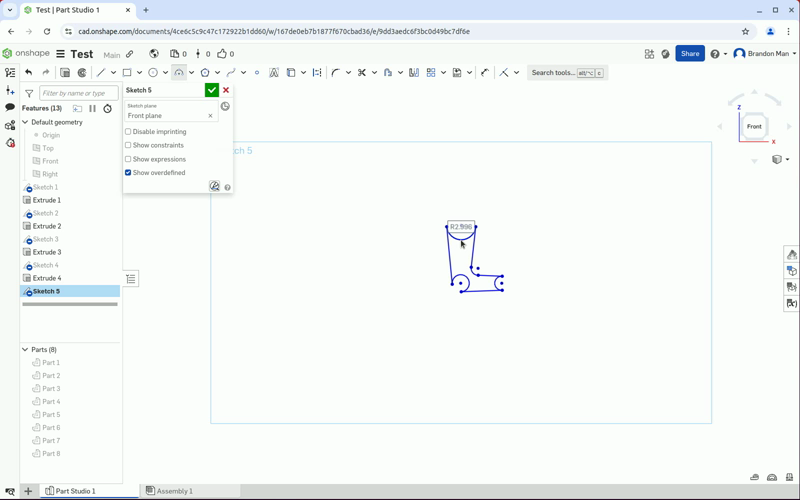
mouse_move(462, 267)
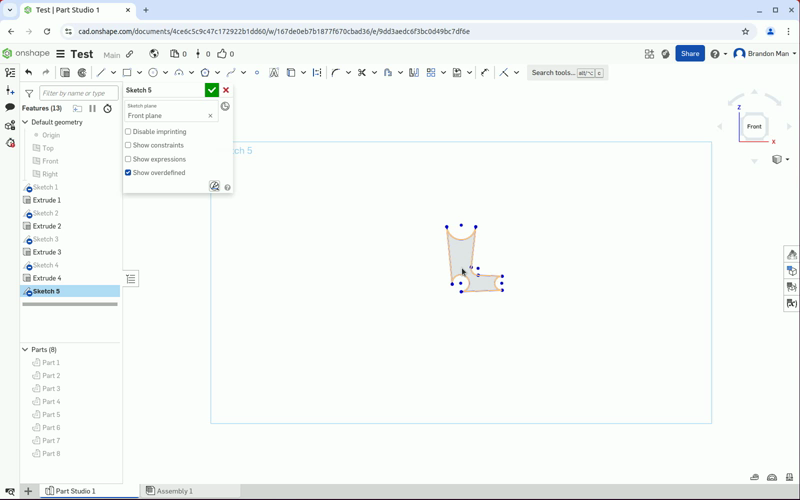
scroll(6)
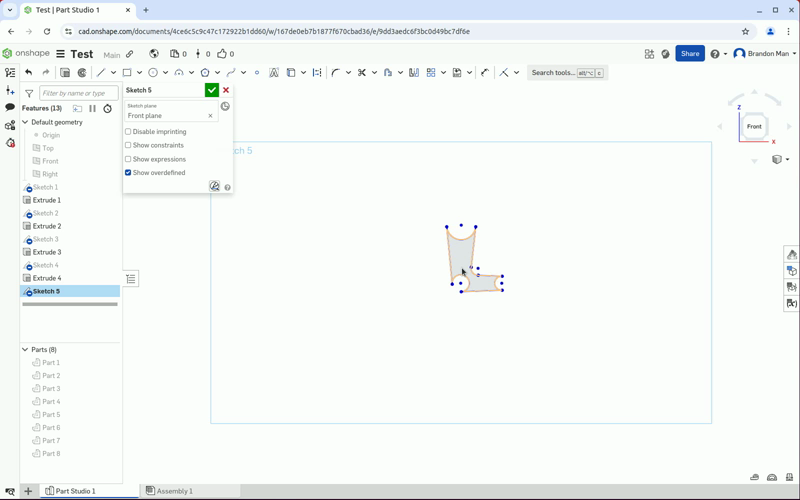
scroll(6)
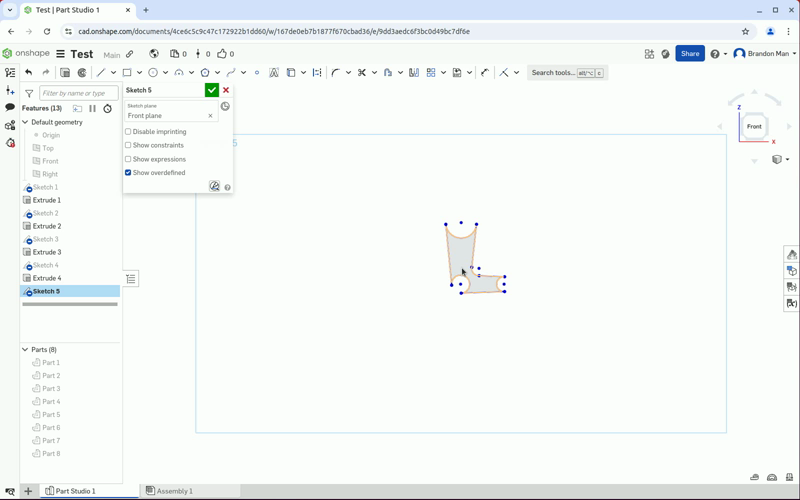
scroll(6)
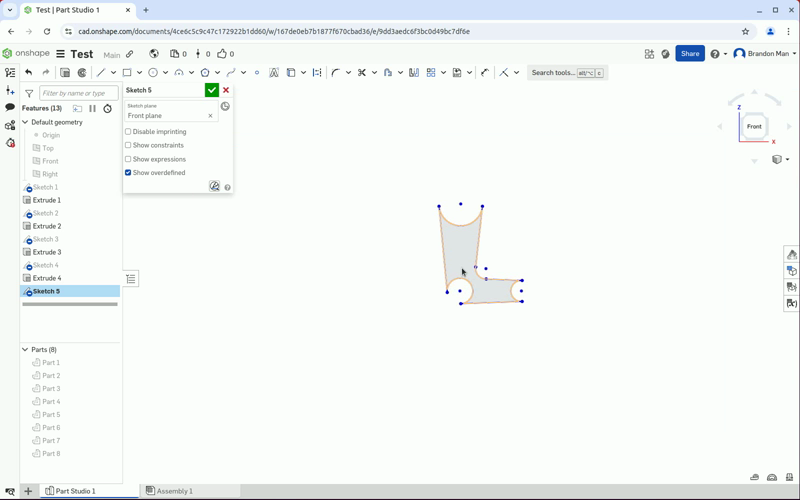
scroll(6)
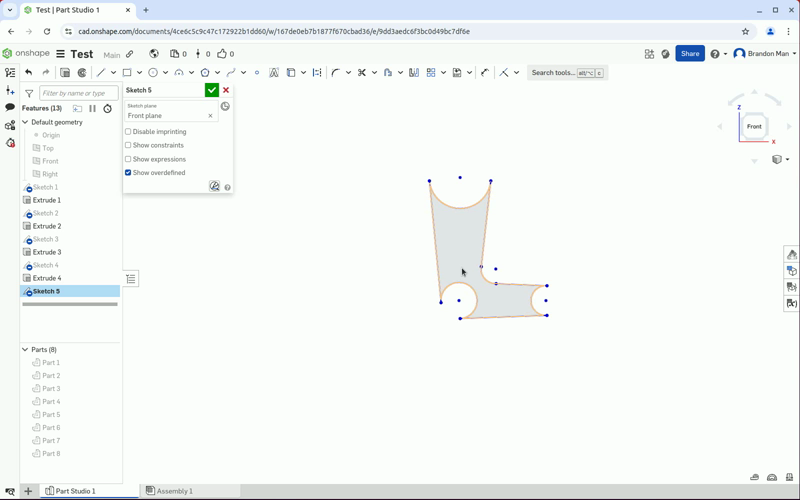
scroll(6)
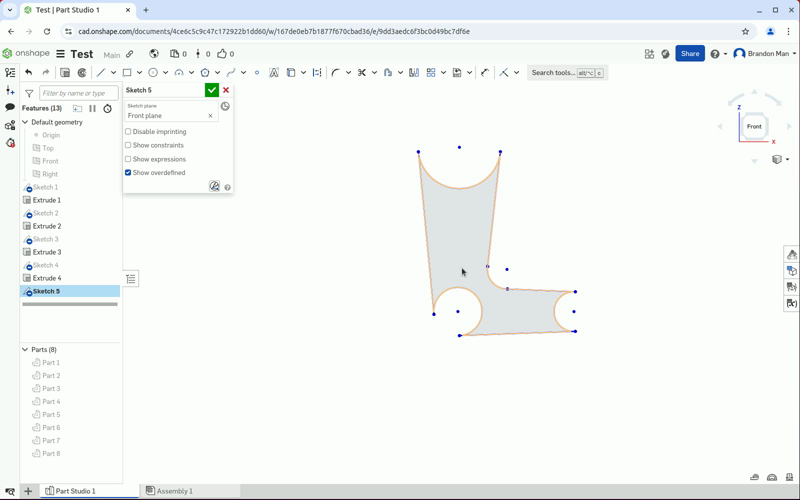
scroll(6)
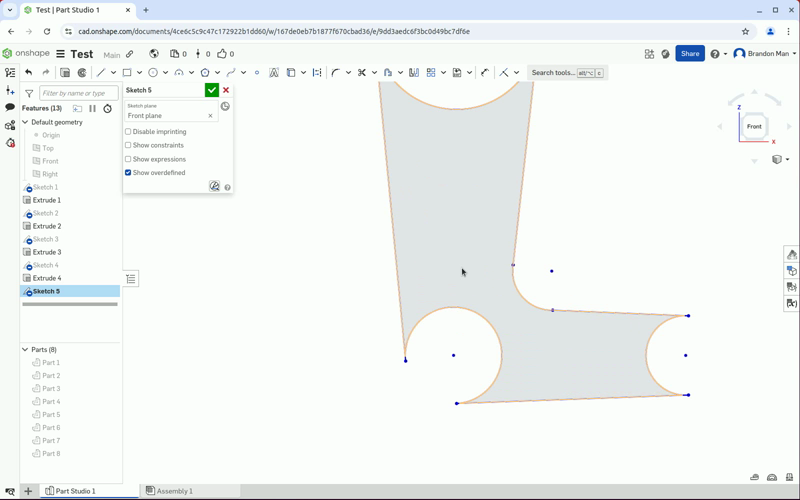
scroll(6)
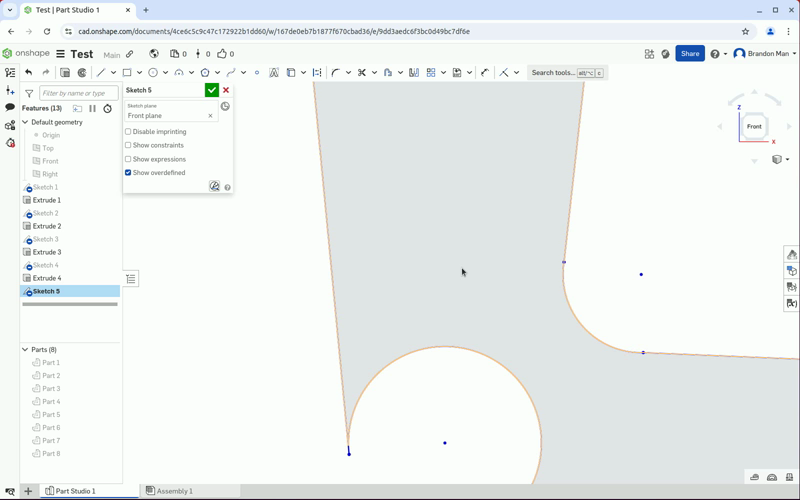
click(462, 267)
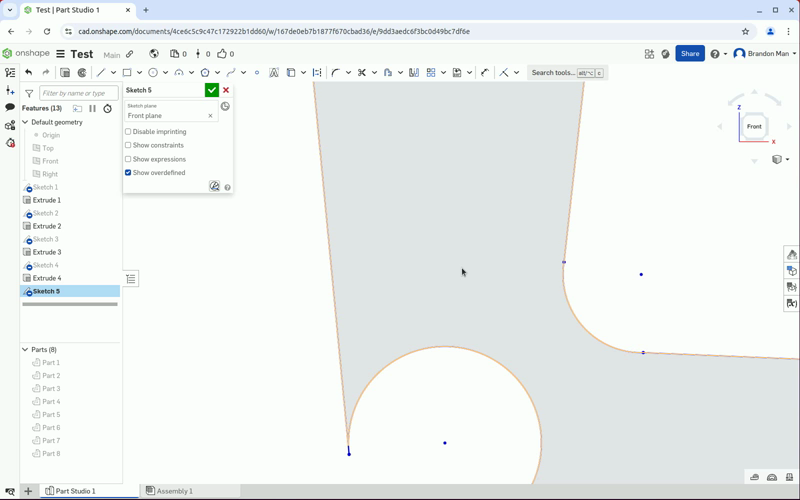
scroll(-6)
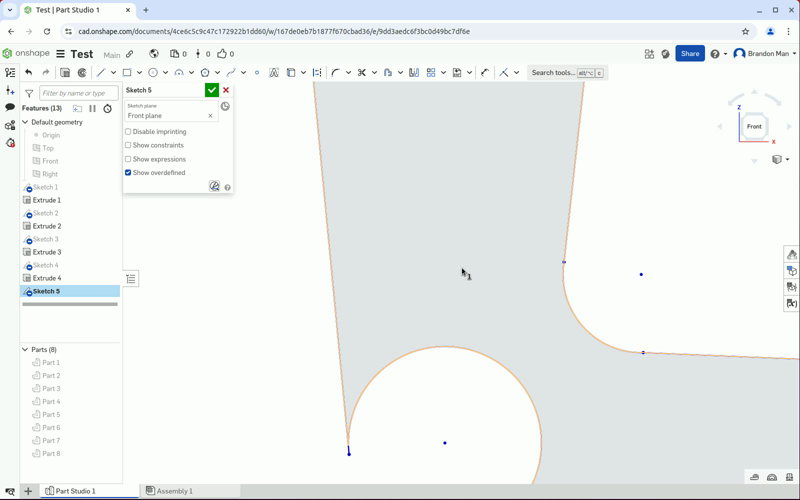
scroll(-6)
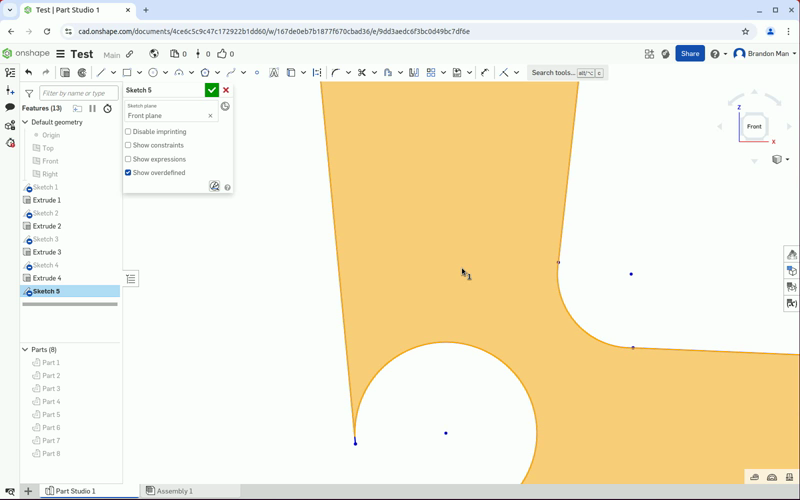
scroll(-6)
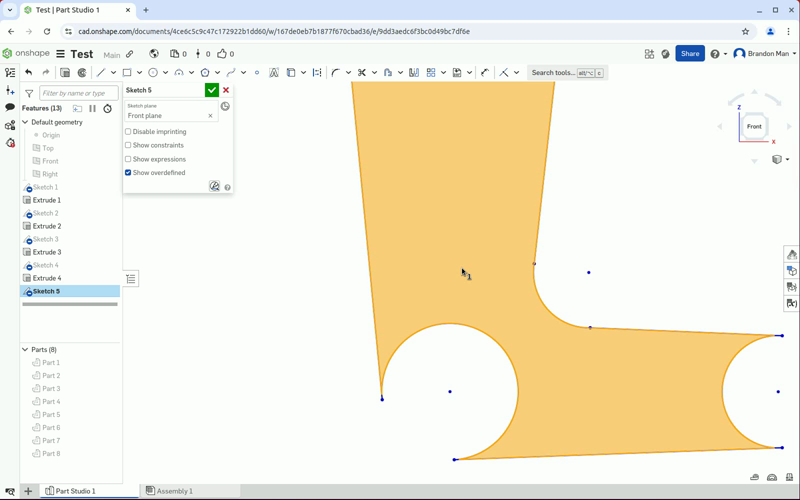
scroll(-6)
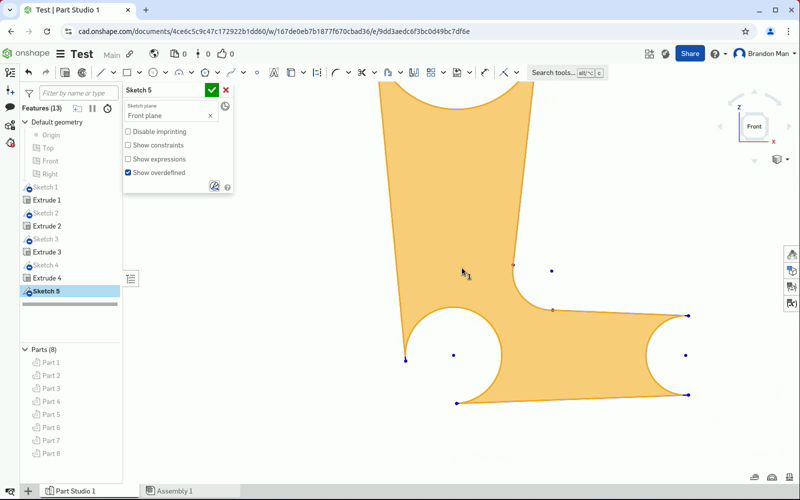
scroll(-6)
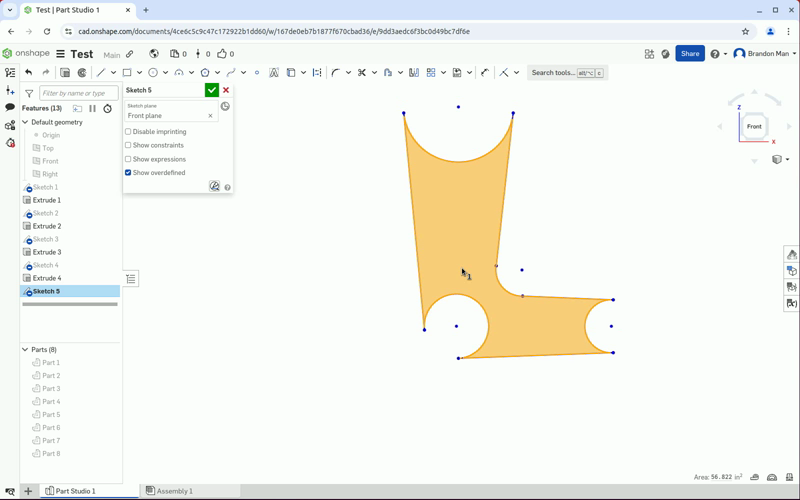
scroll(-6)
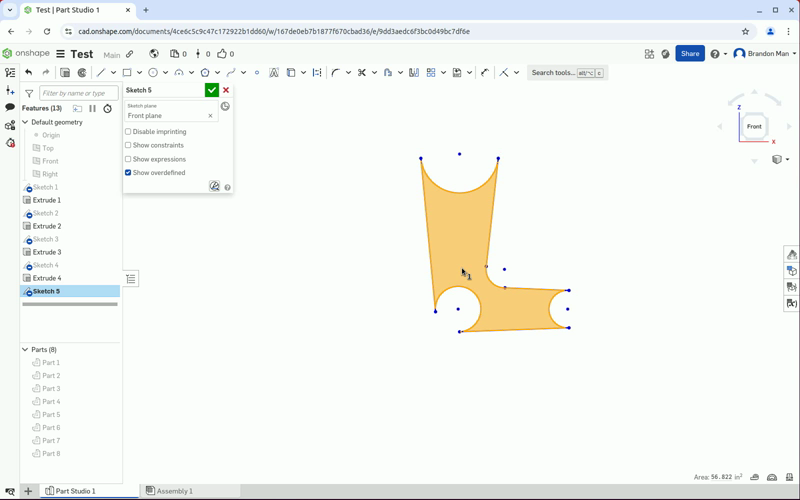
scroll(-6)
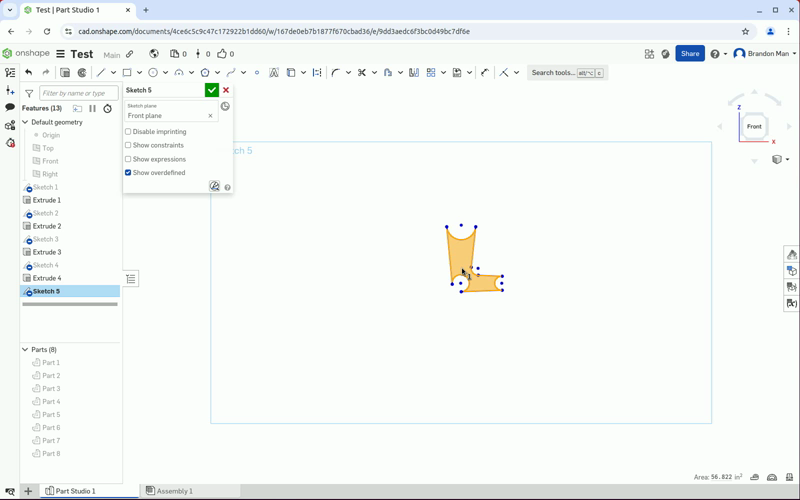
mouse_move(73, 352)
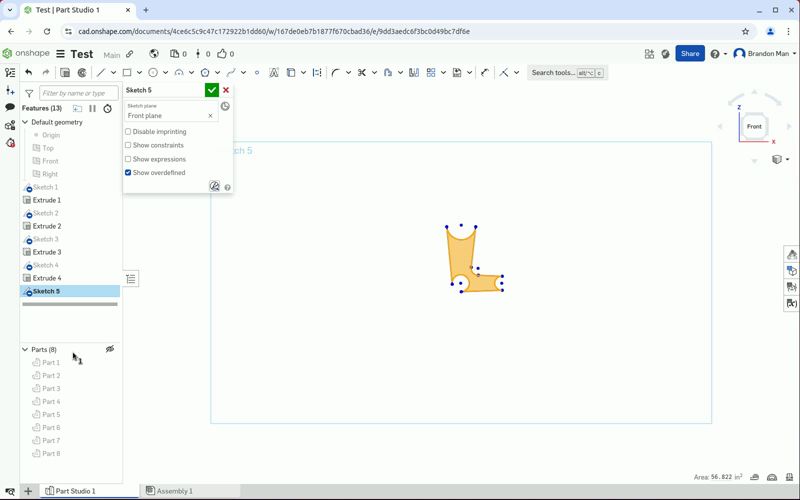
key(shift+y)
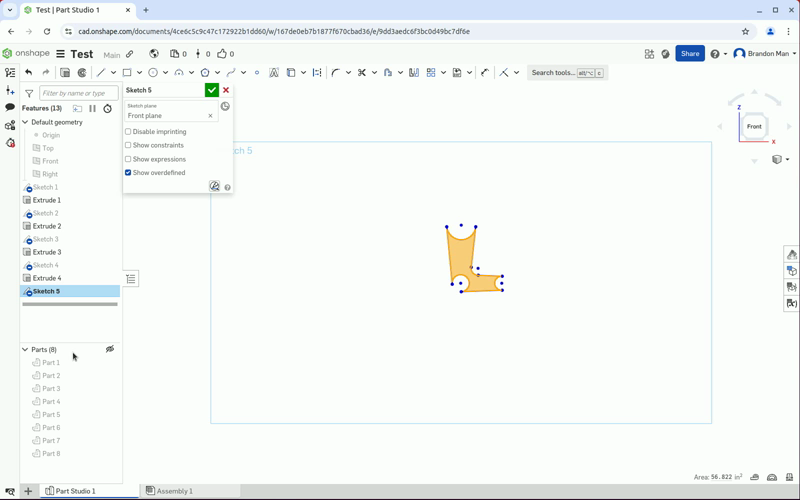
key(shift+e)
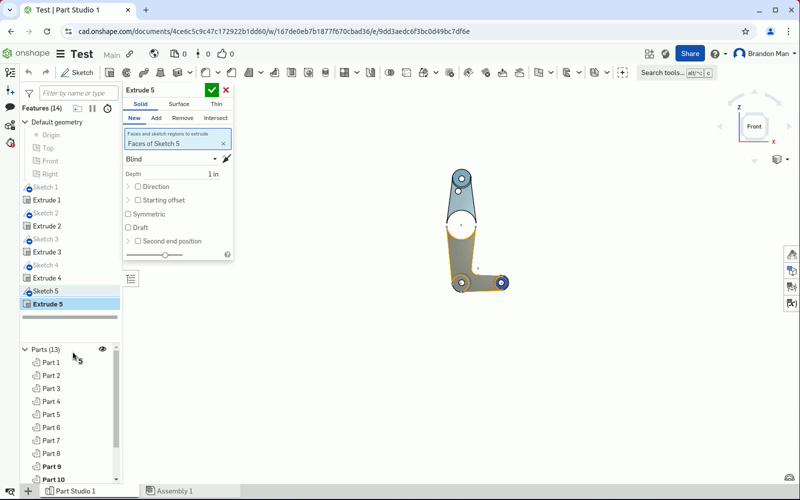
mouse_move(143, 106)
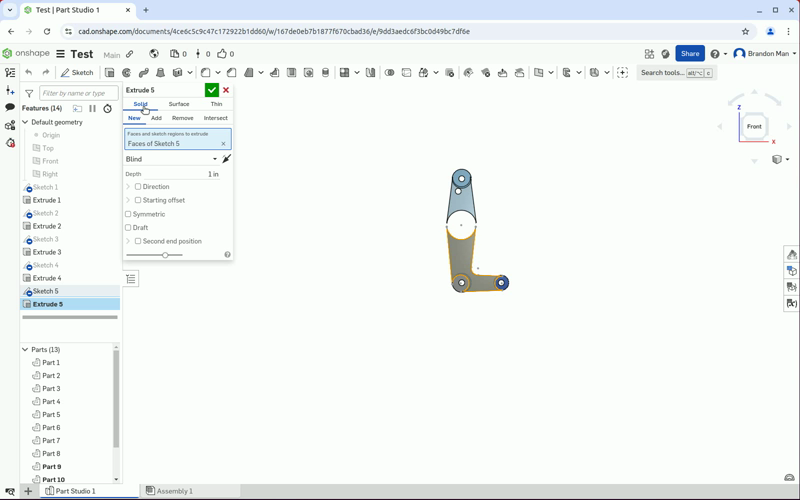
click(143, 106)
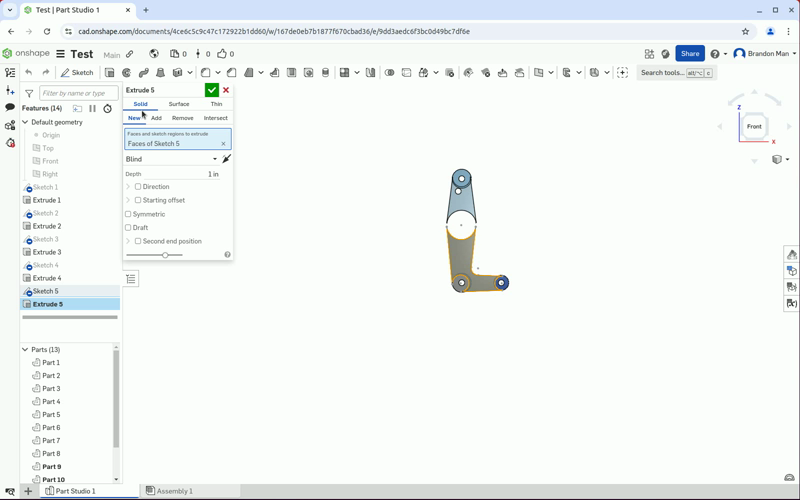
mouse_move(137, 120)
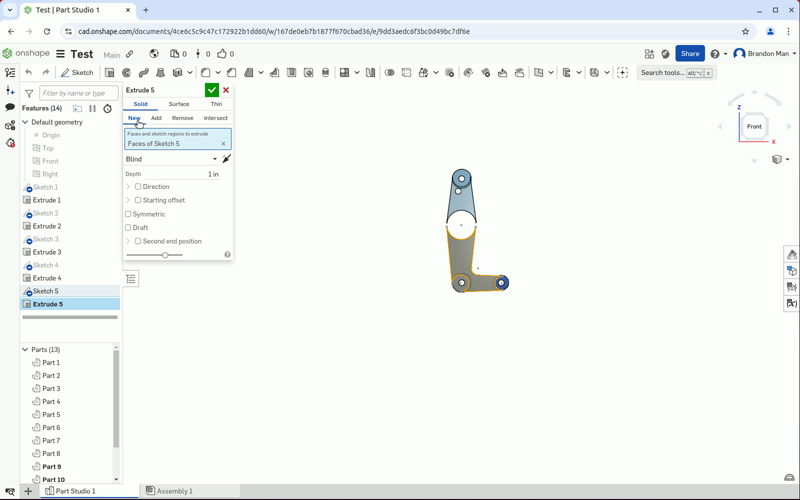
click(137, 120)
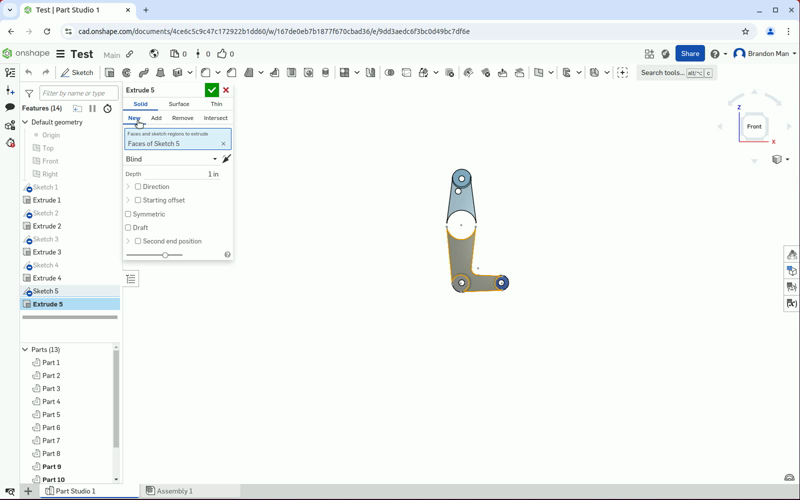
key(tab, 4)
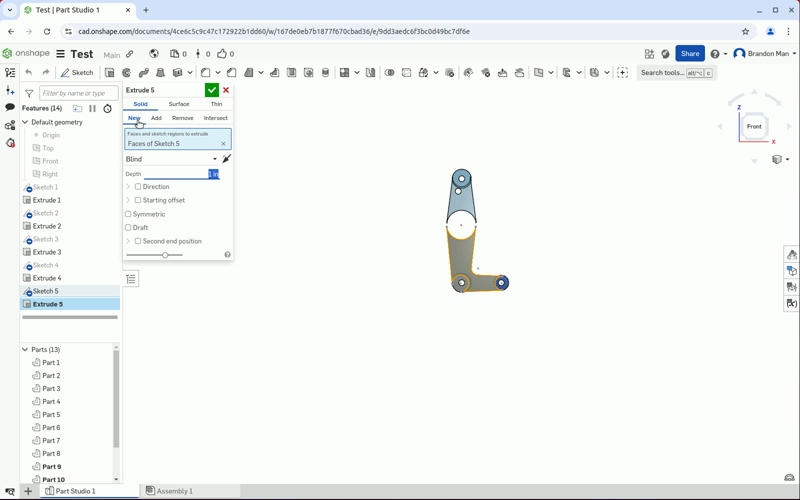
text(0.481)
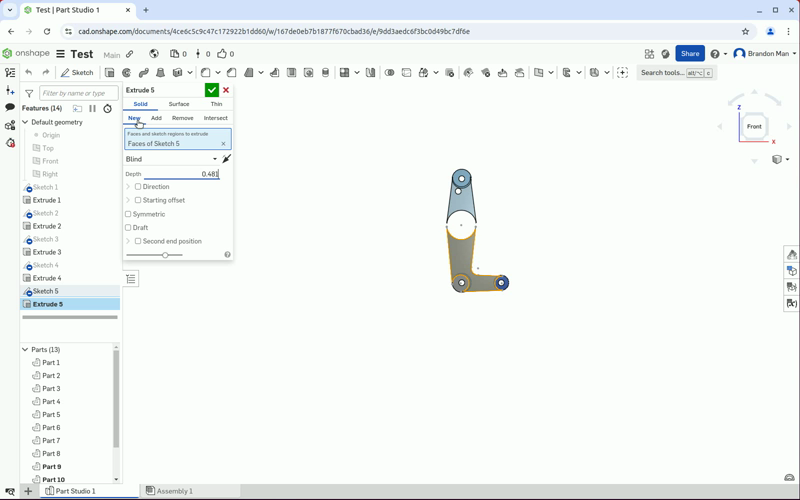
key(enter)
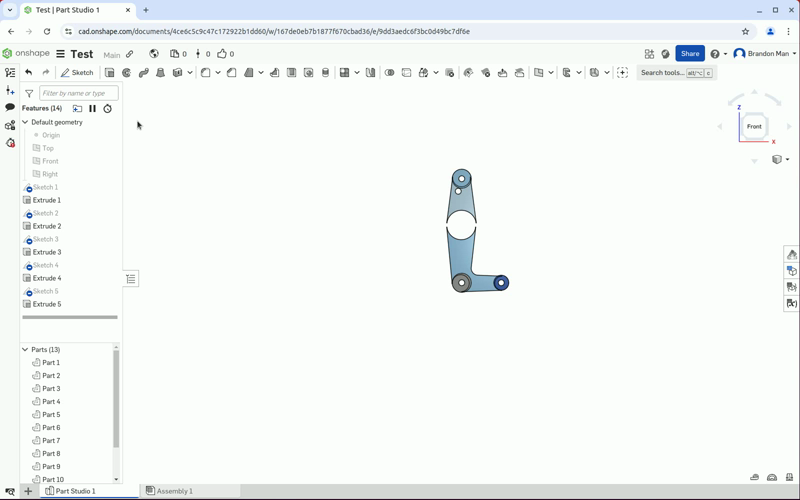
key(shift+h)
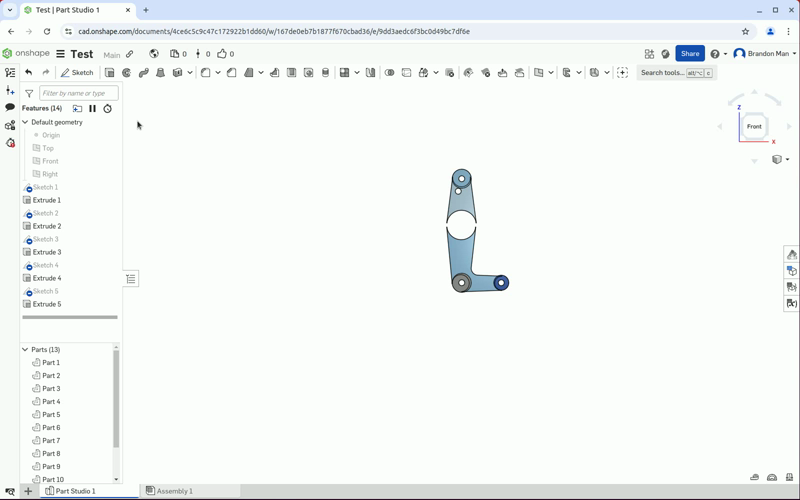
key(shift+h)
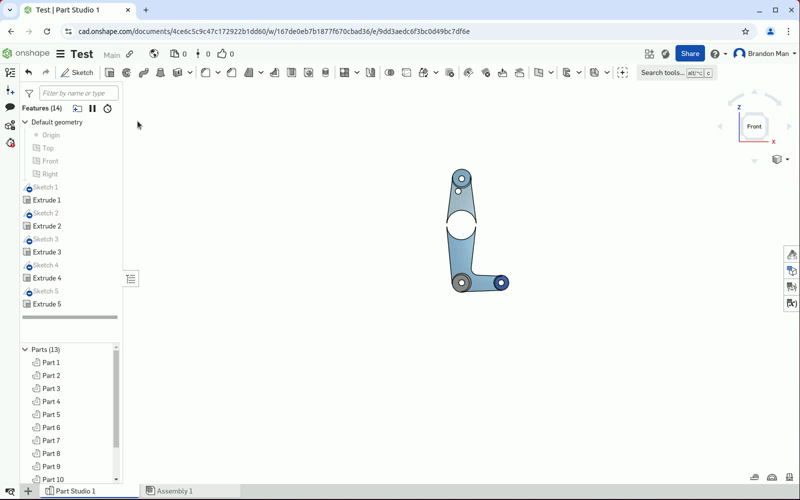
mouse_move(73, 189)
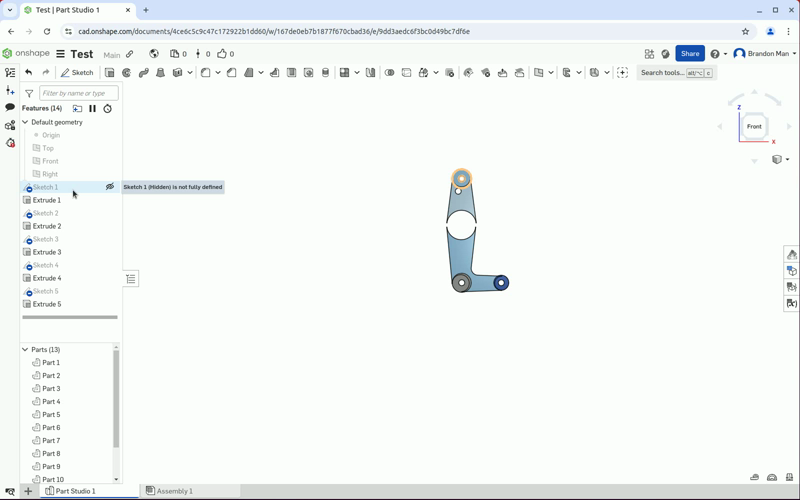
click(73, 189)
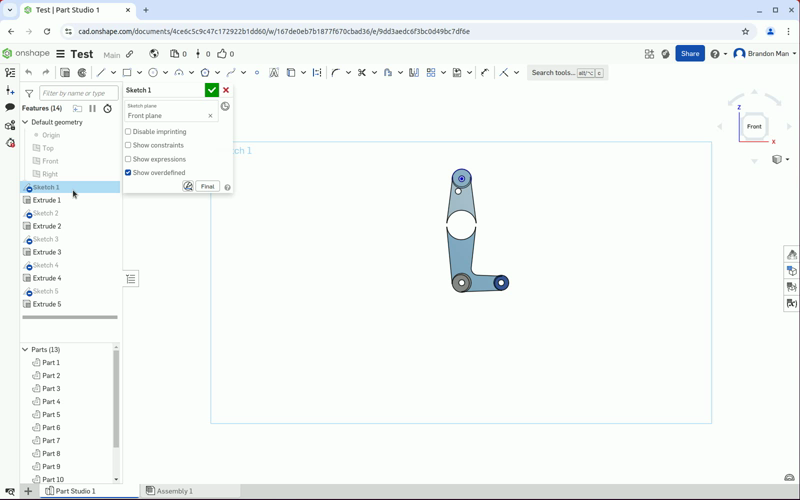
mouse_move(229, 92)
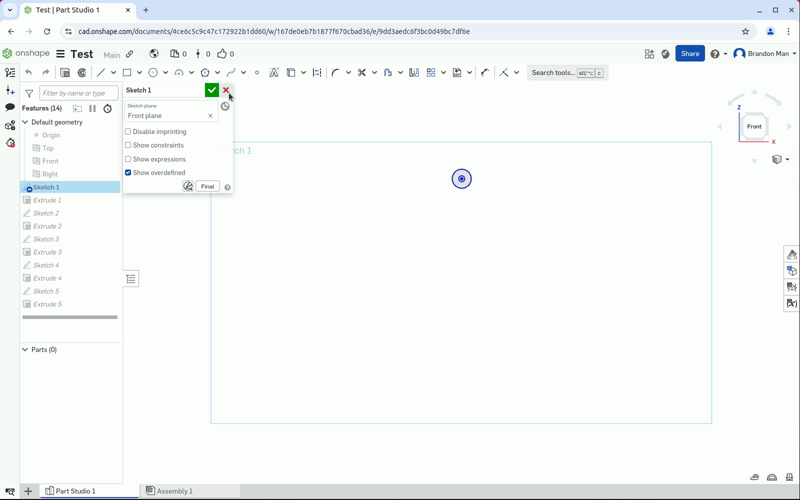
click(229, 92)
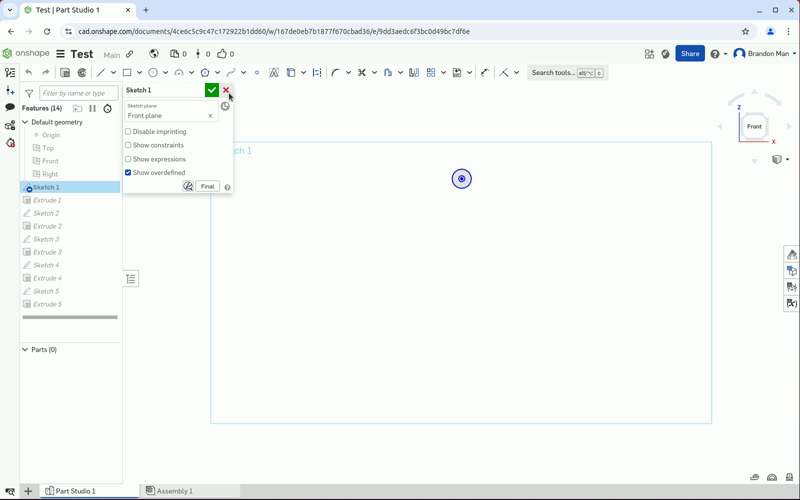
key(shift+s)
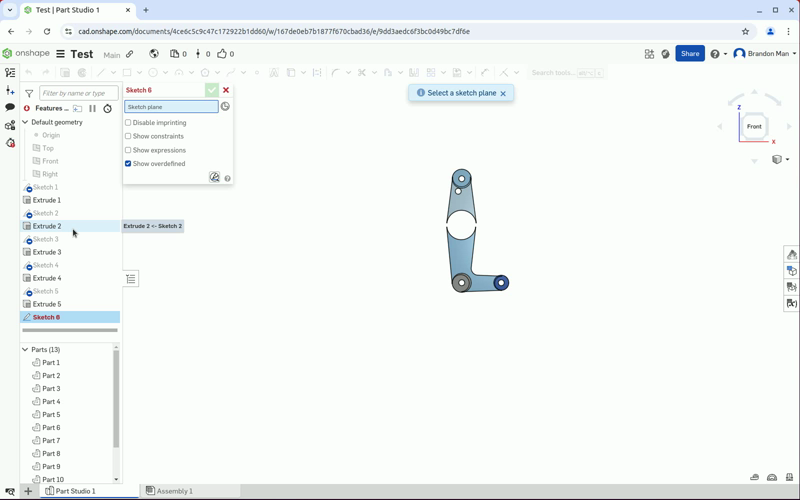
scroll(3)
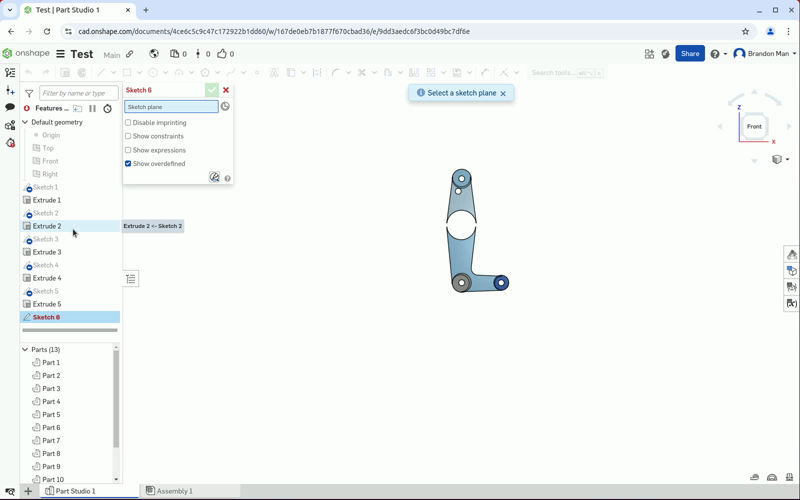
mouse_move(73, 163)
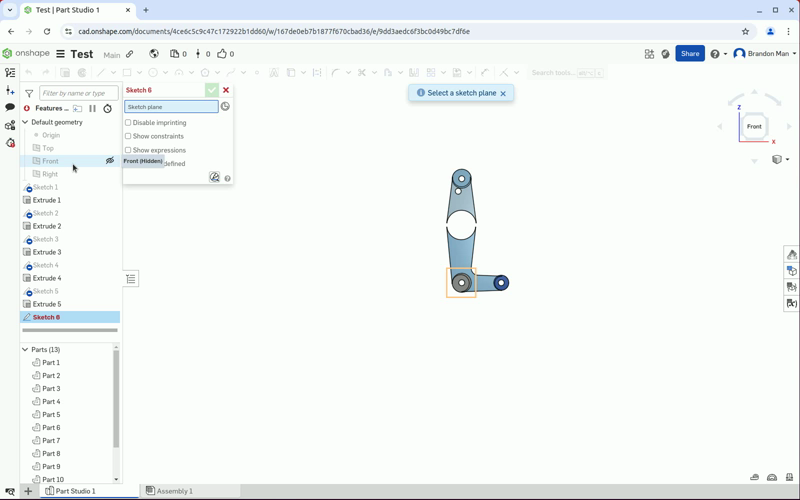
click(73, 163)
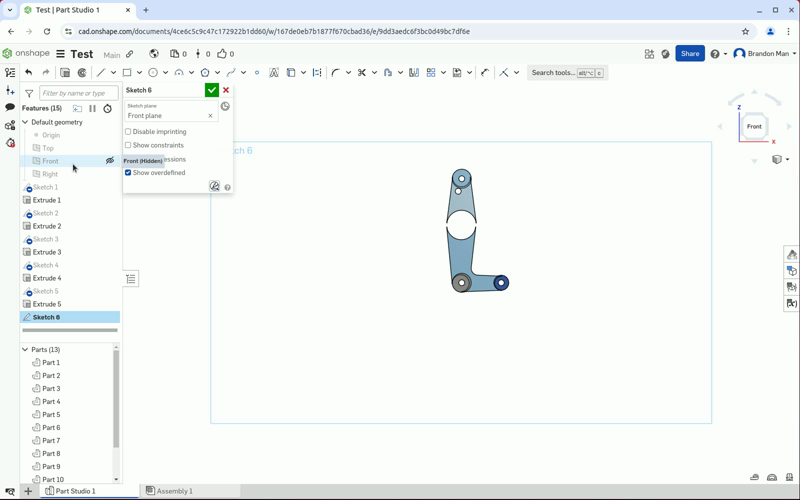
mouse_move(69, 352)
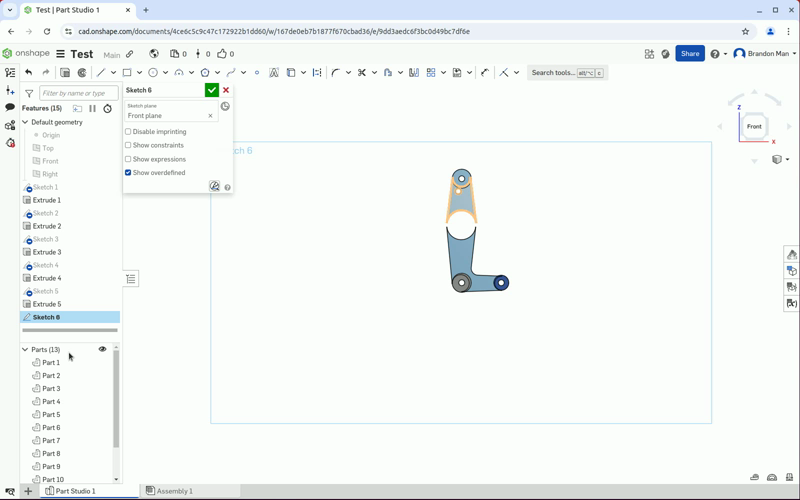
key(y)
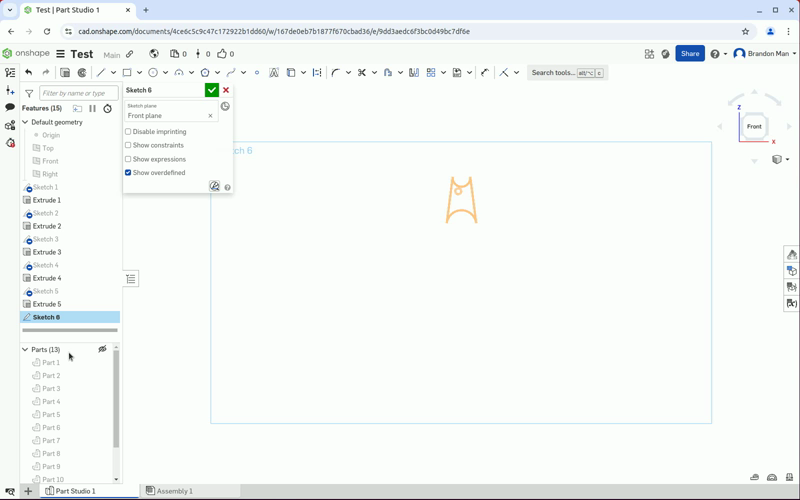
key(c)
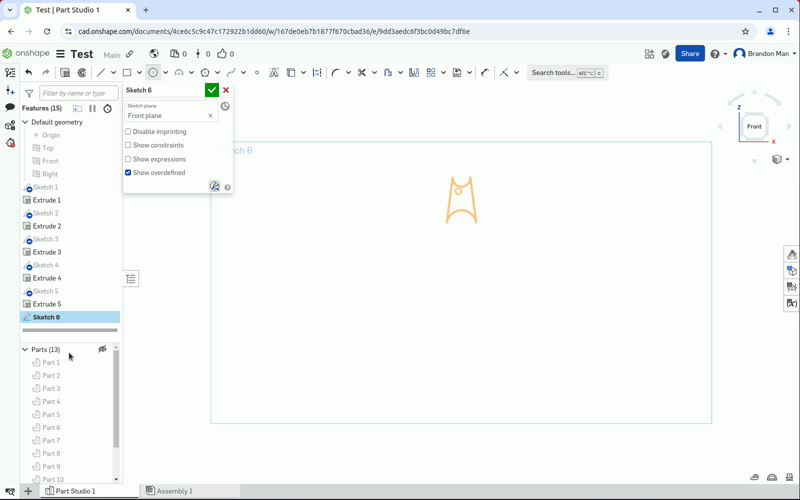
key_down(shift)
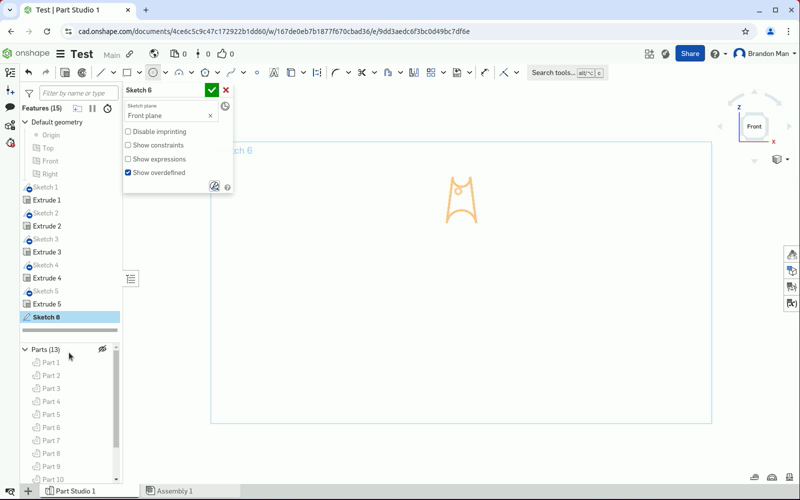
mouse_move(461, 225)
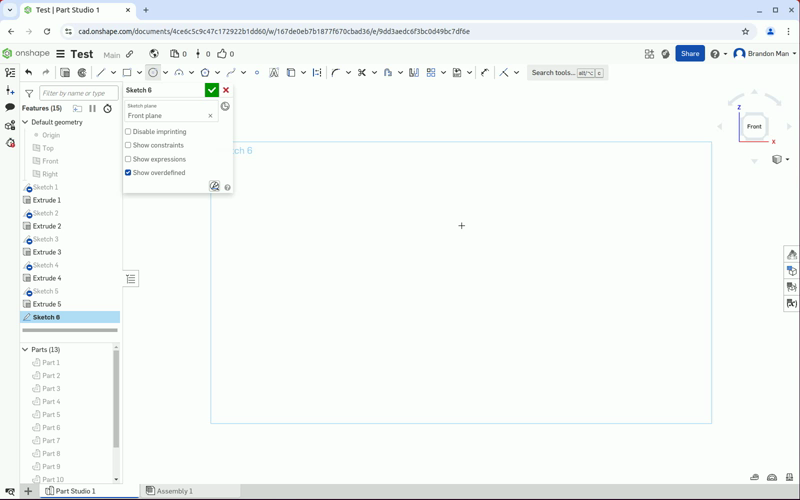
click(461, 225)
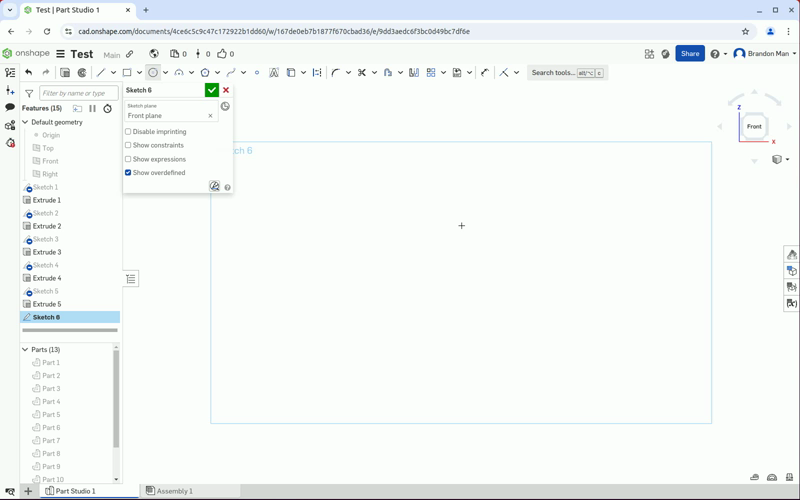
key_up(shift)
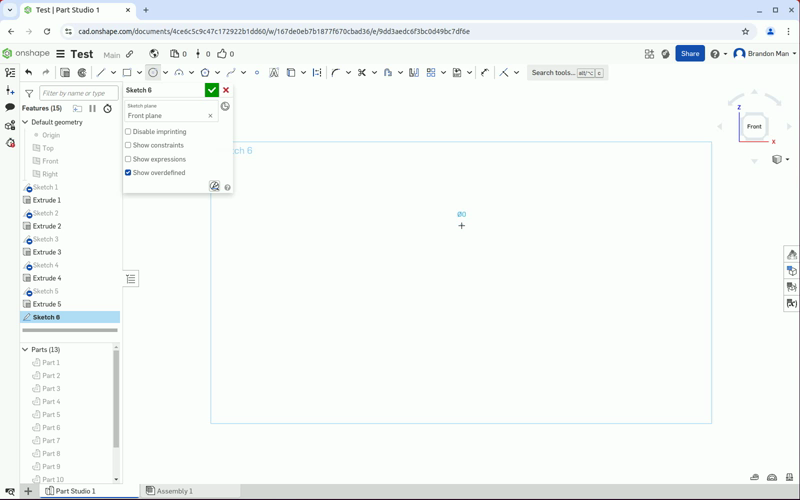
mouse_move(477, 225)
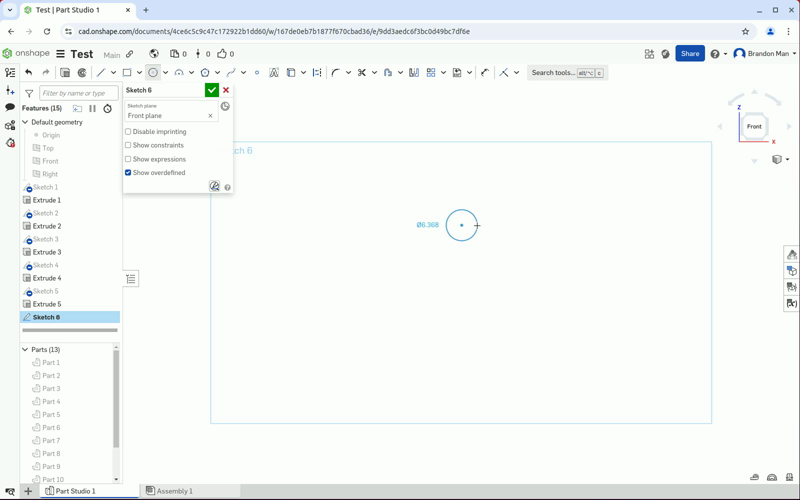
click(477, 225)
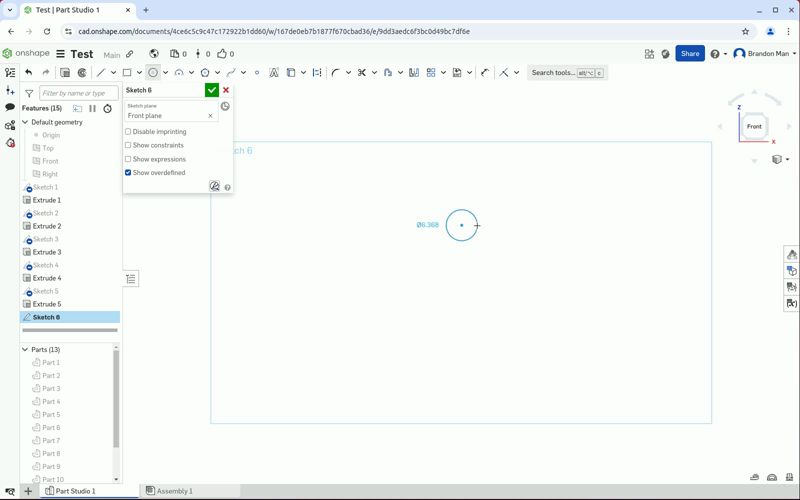
key(esc)
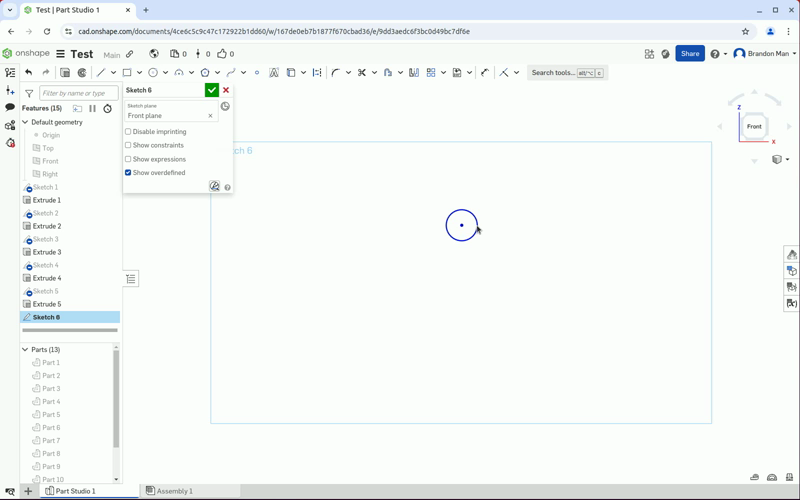
key(c)
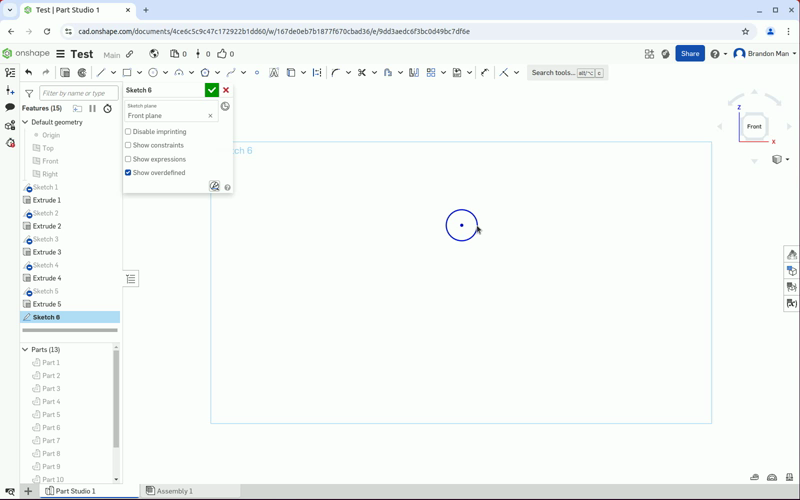
key_down(shift)
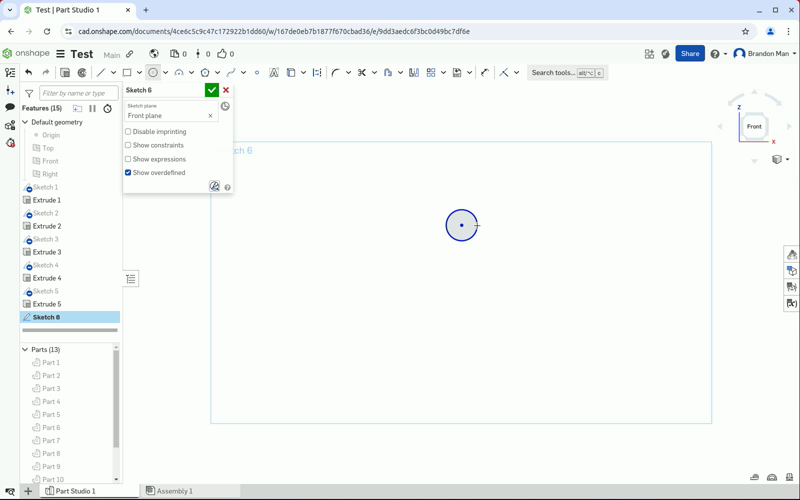
mouse_move(461, 225)
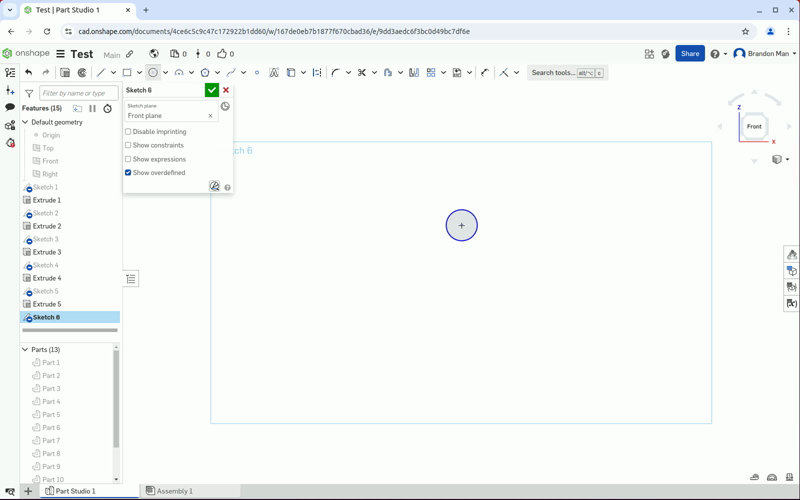
click(461, 225)
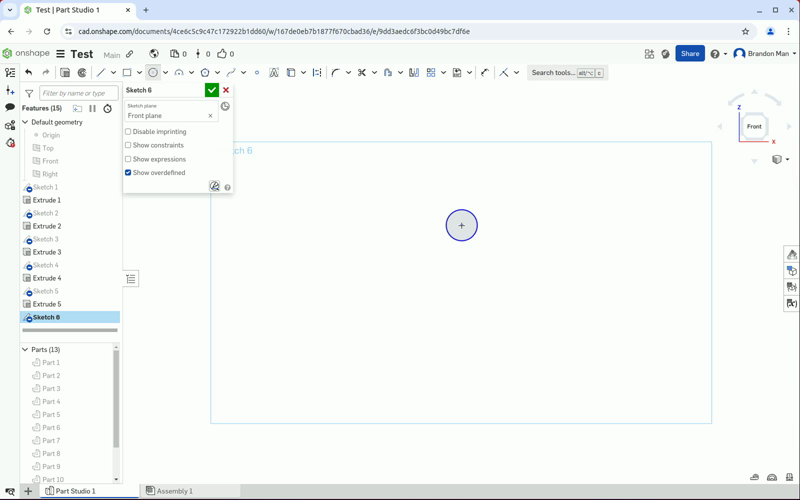
key_up(shift)
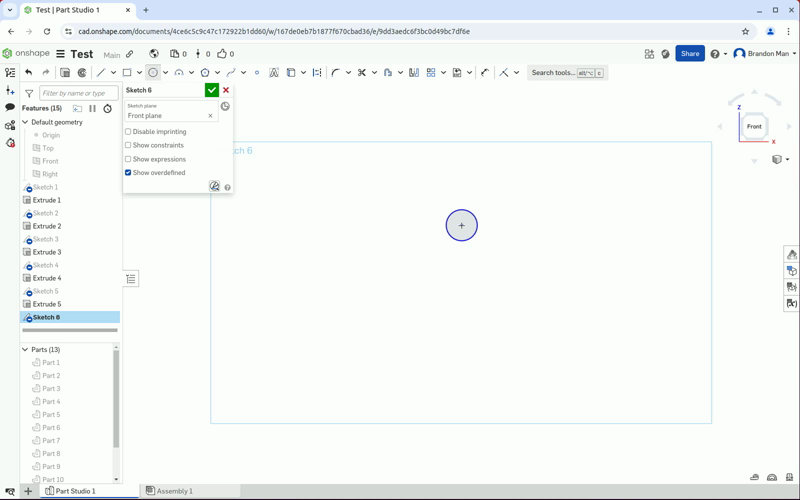
mouse_move(465, 225)
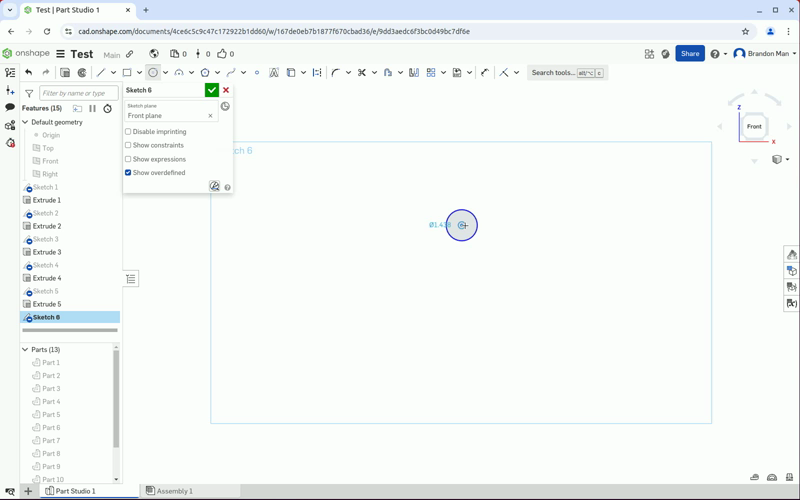
scroll(6)
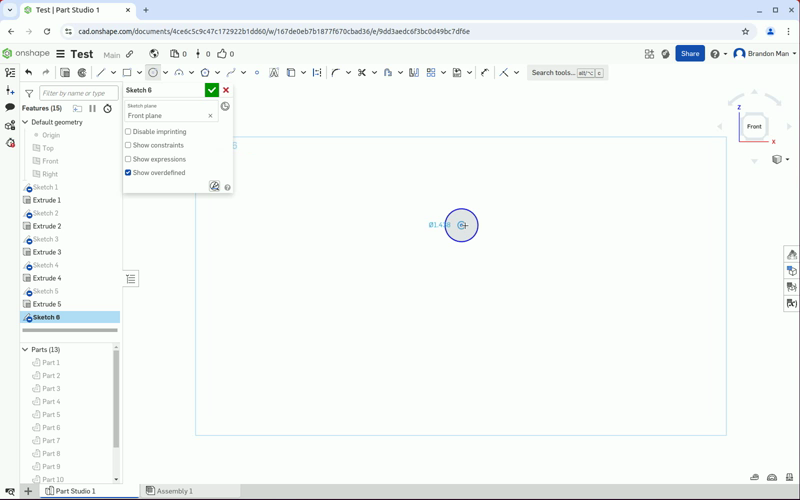
scroll(6)
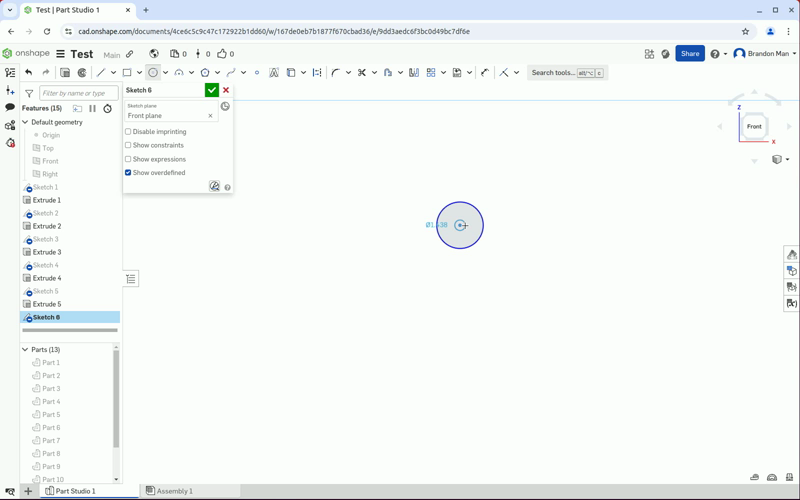
scroll(6)
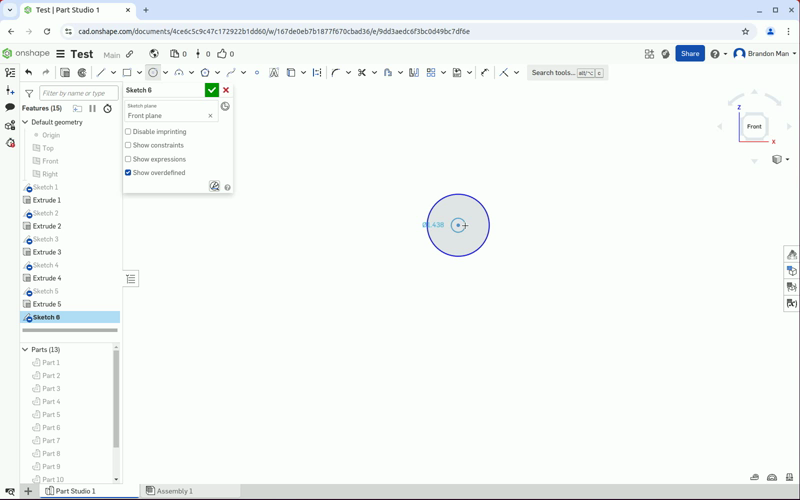
scroll(6)
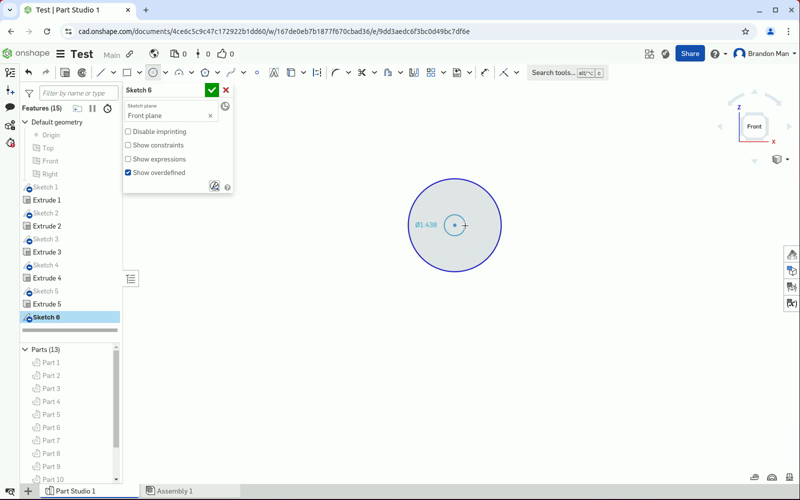
scroll(6)
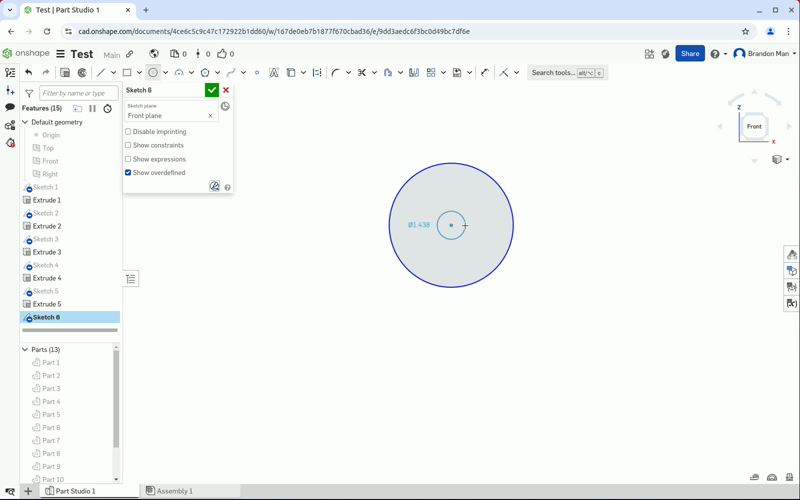
scroll(6)
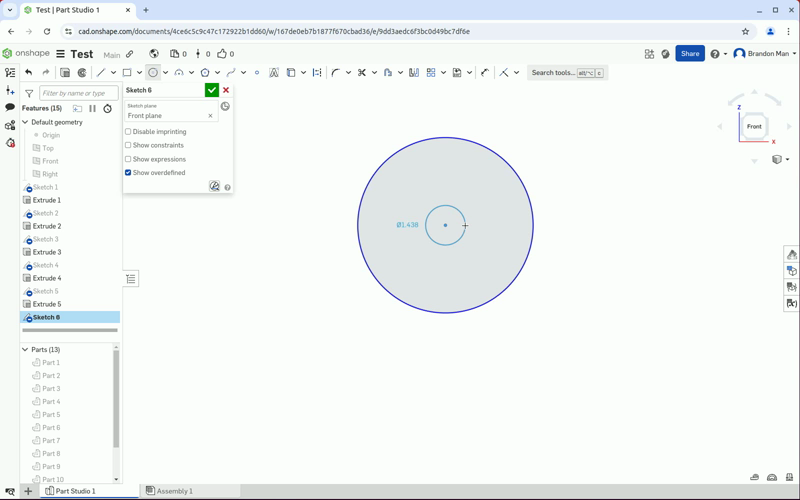
scroll(6)
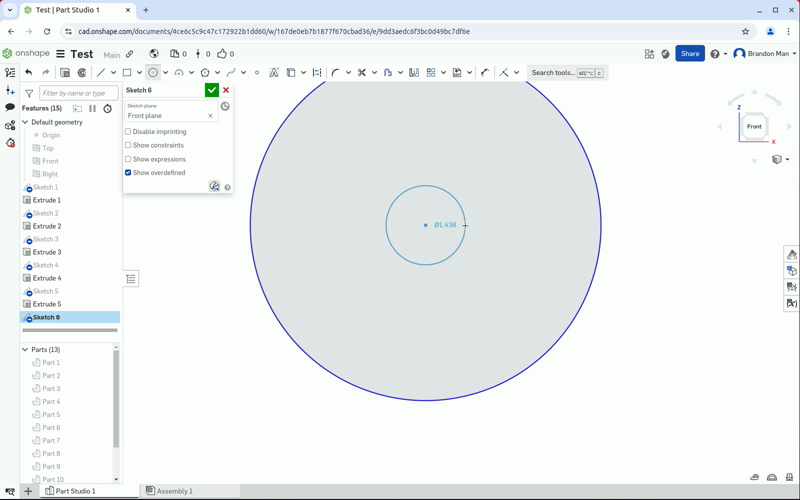
click(465, 225)
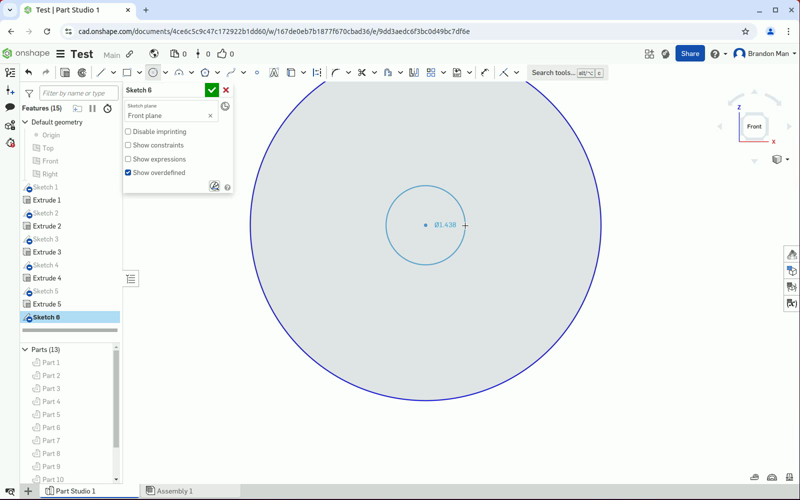
scroll(-6)
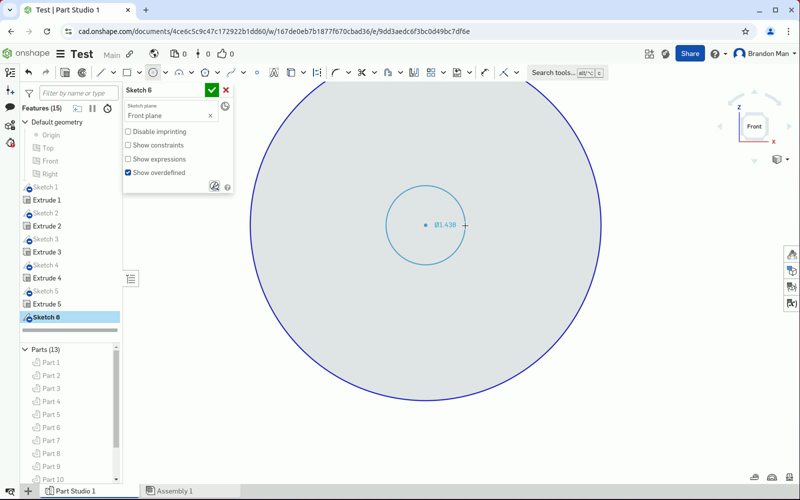
scroll(-6)
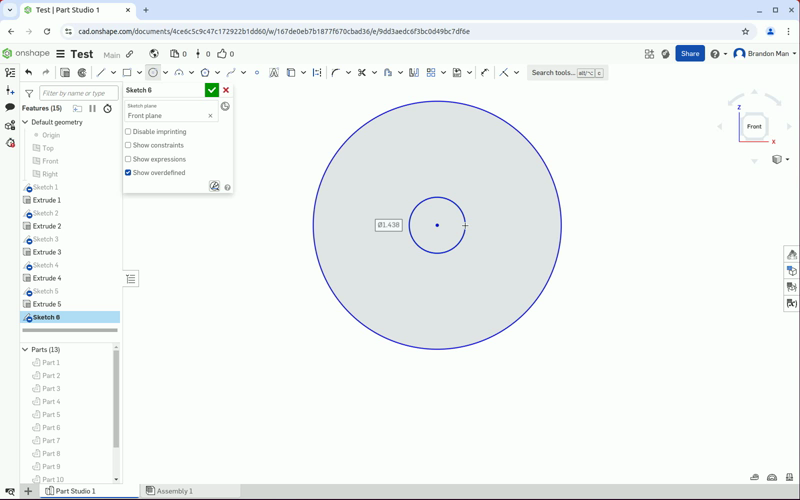
scroll(-6)
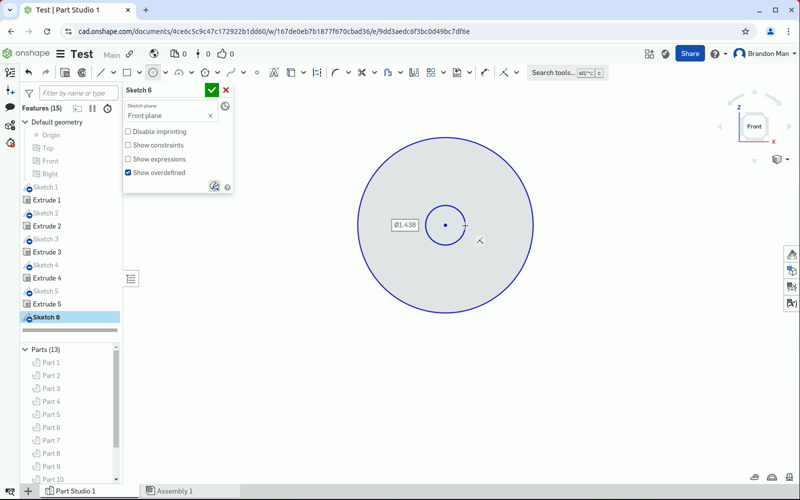
scroll(-6)
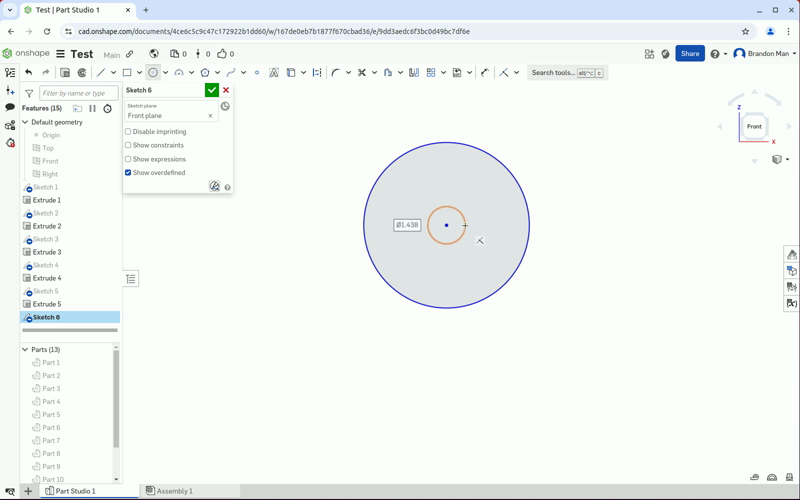
scroll(-6)
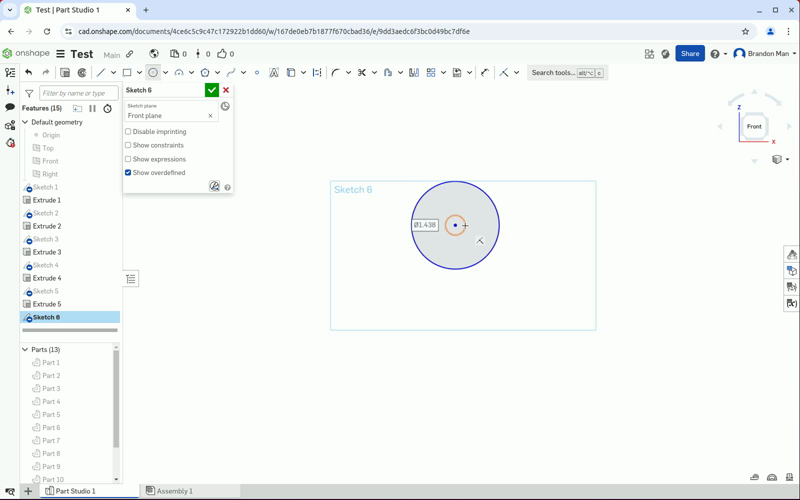
scroll(-6)
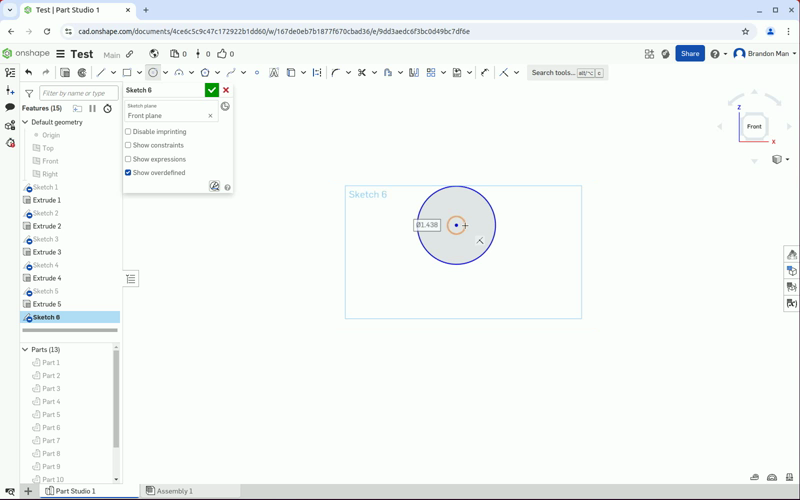
scroll(-6)
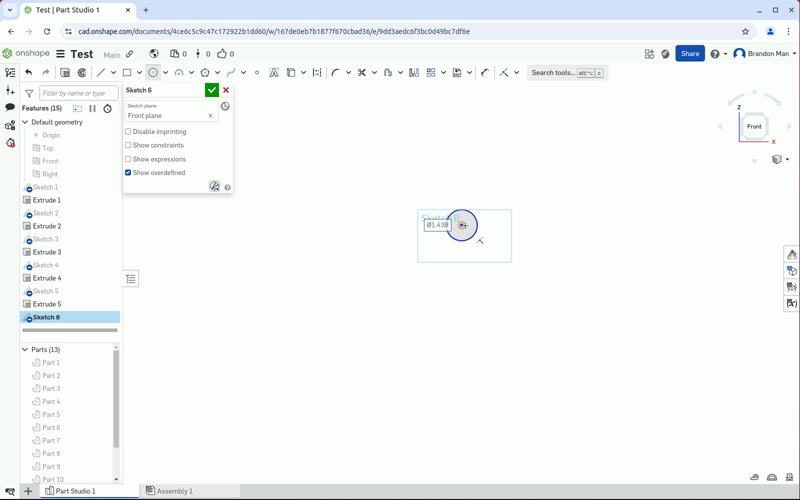
key(esc)
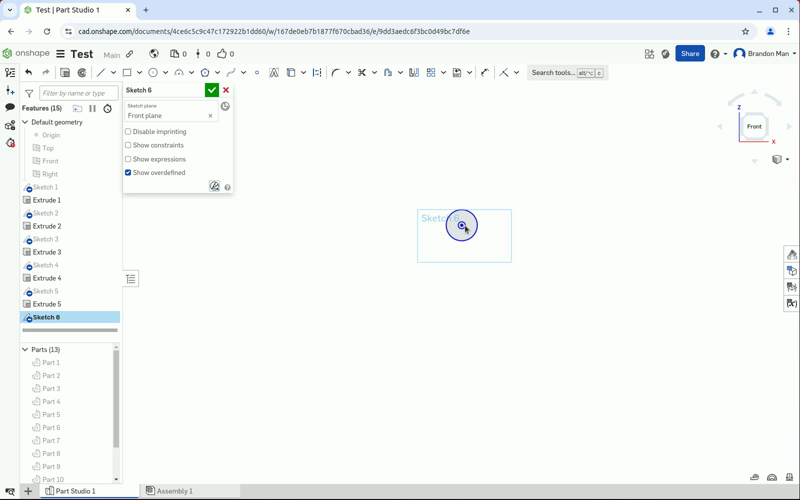
mouse_move(470, 236)
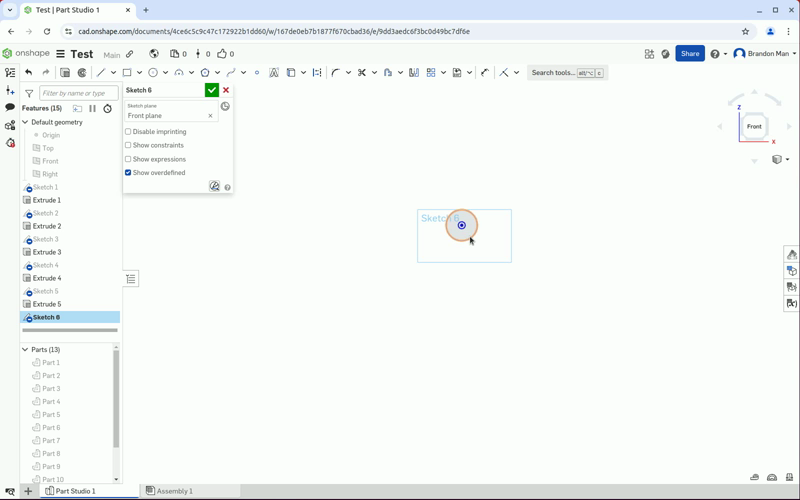
scroll(6)
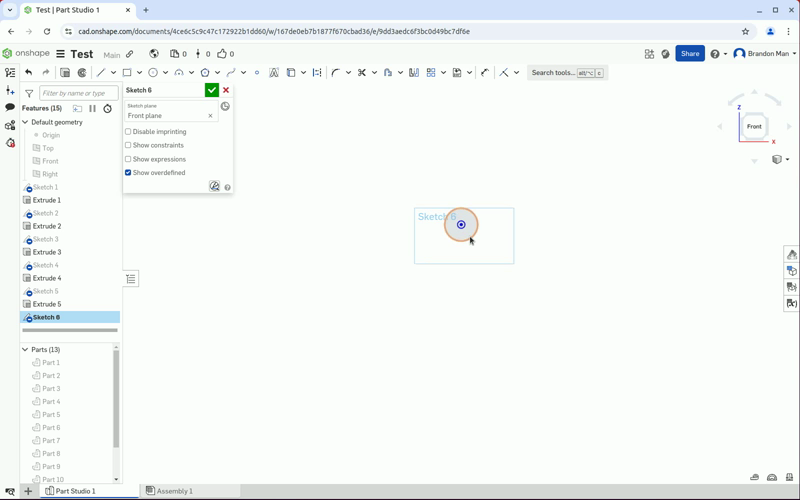
scroll(6)
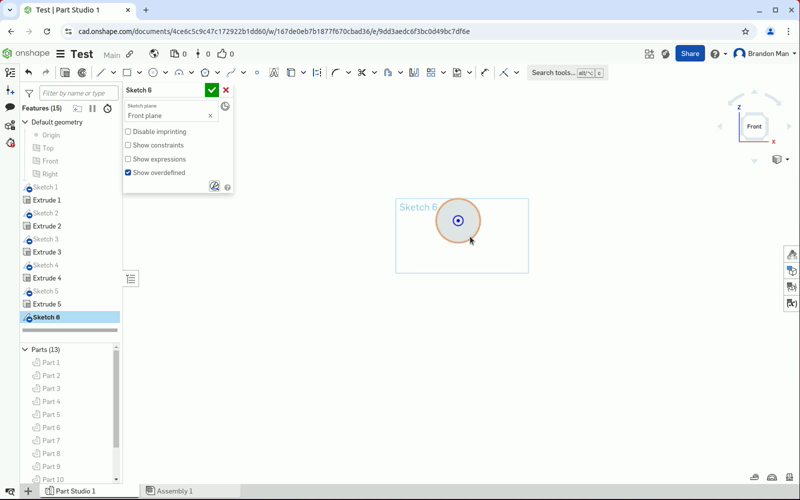
scroll(6)
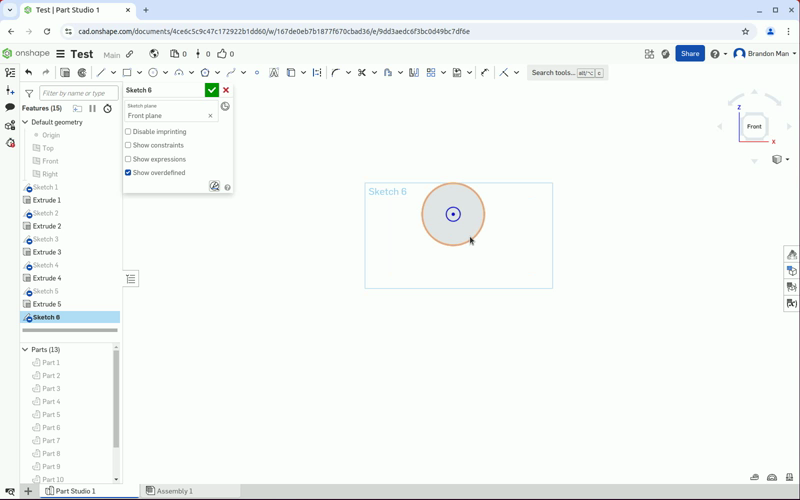
scroll(6)
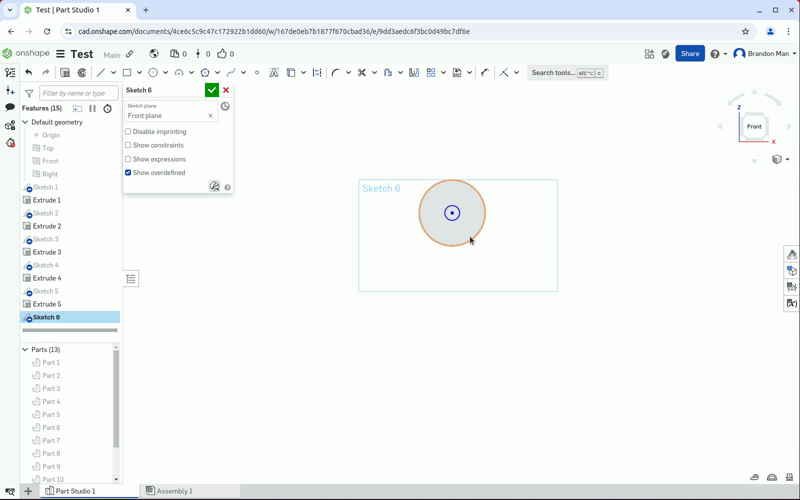
scroll(6)
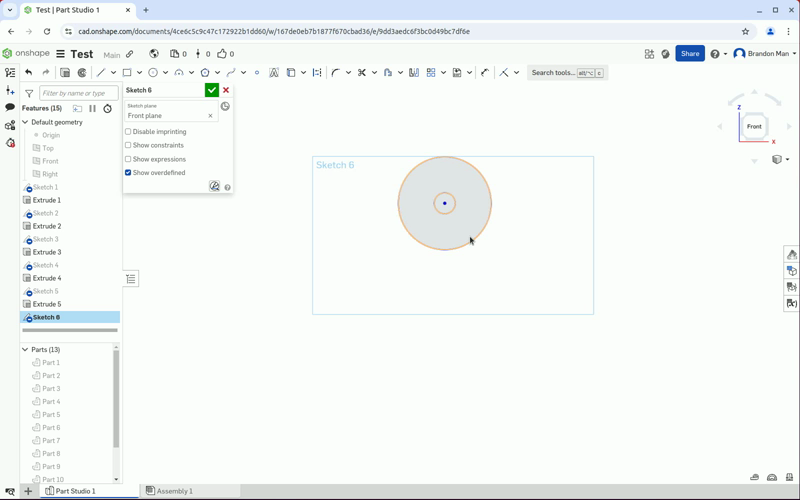
scroll(6)
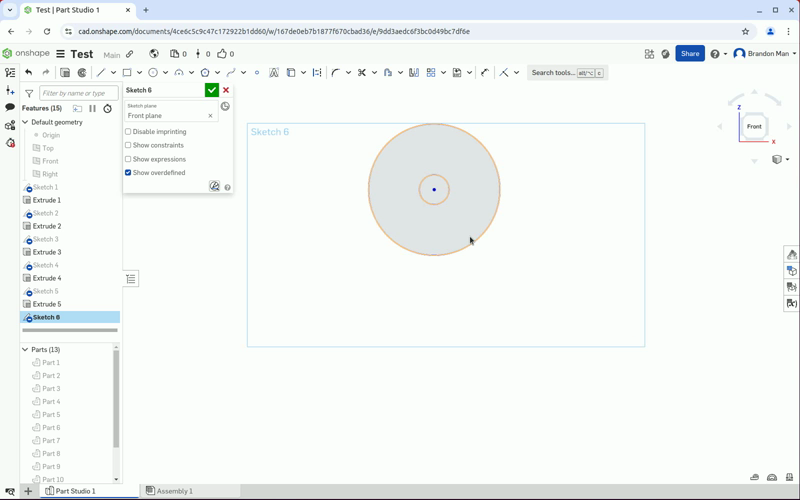
scroll(6)
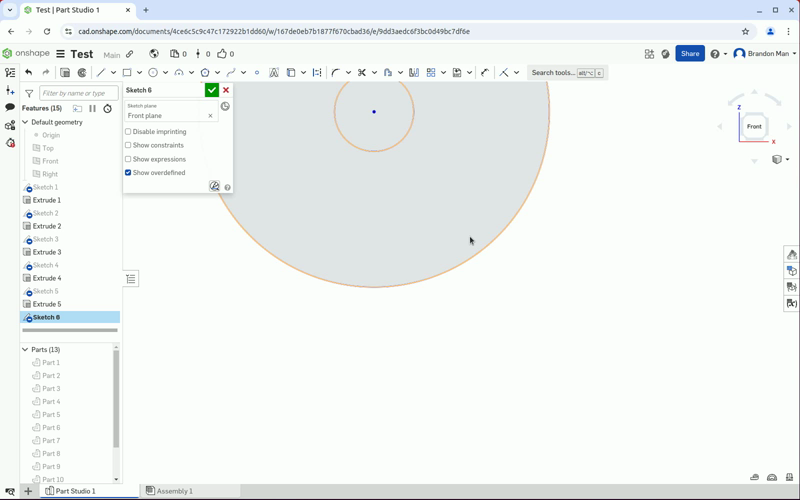
click(470, 236)
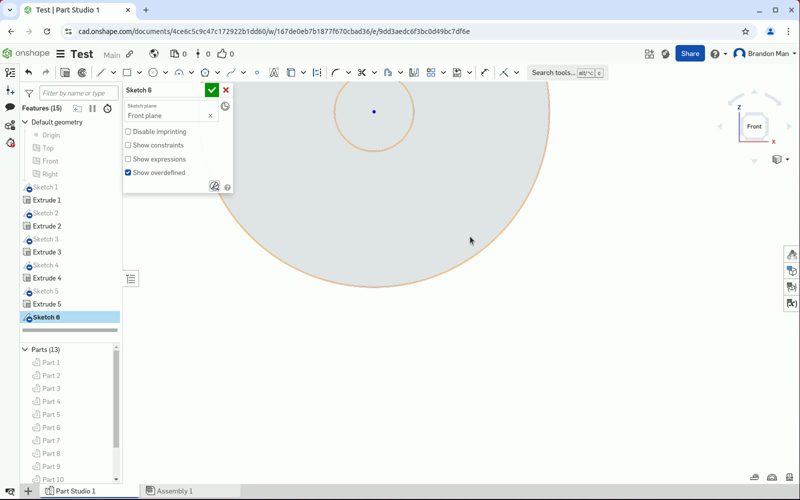
scroll(-6)
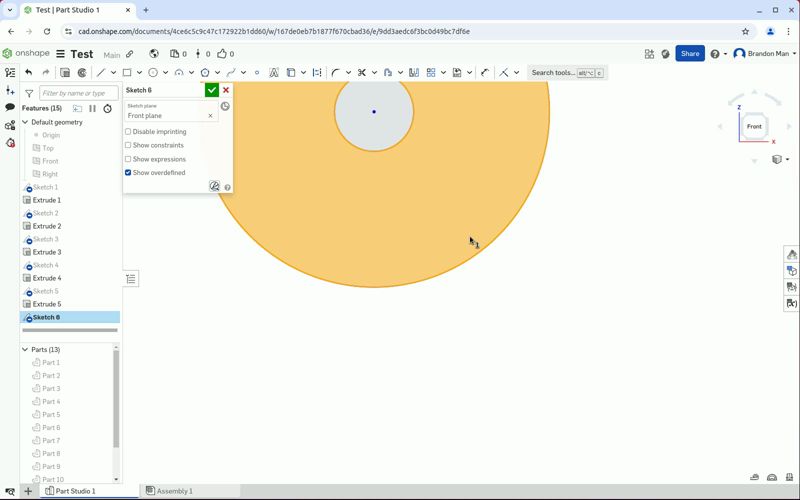
scroll(-6)
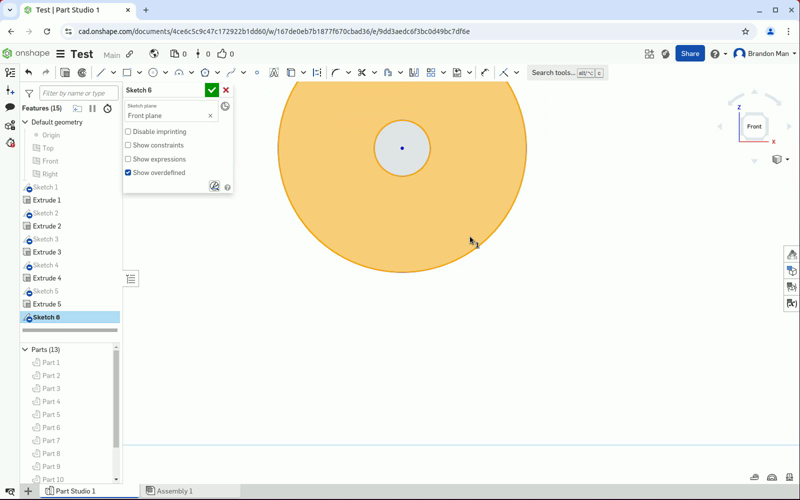
scroll(-6)
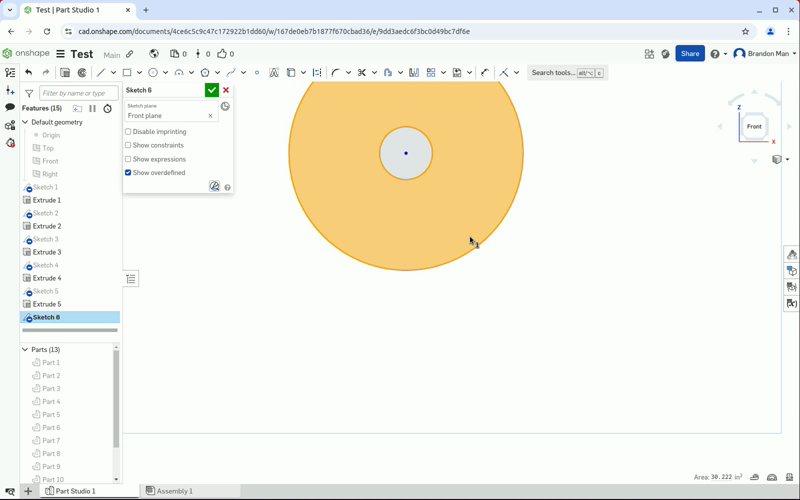
scroll(-6)
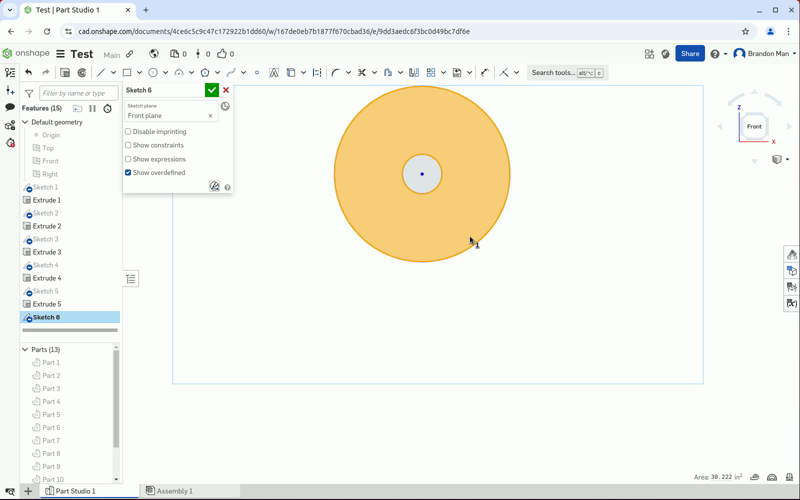
scroll(-6)
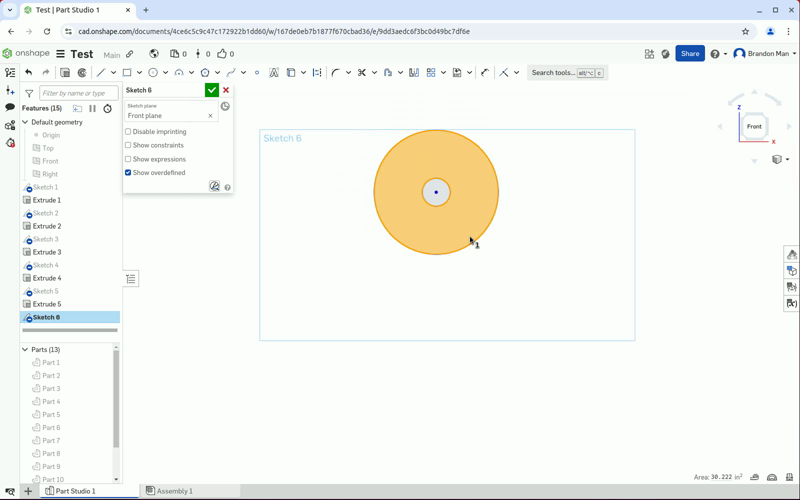
scroll(-6)
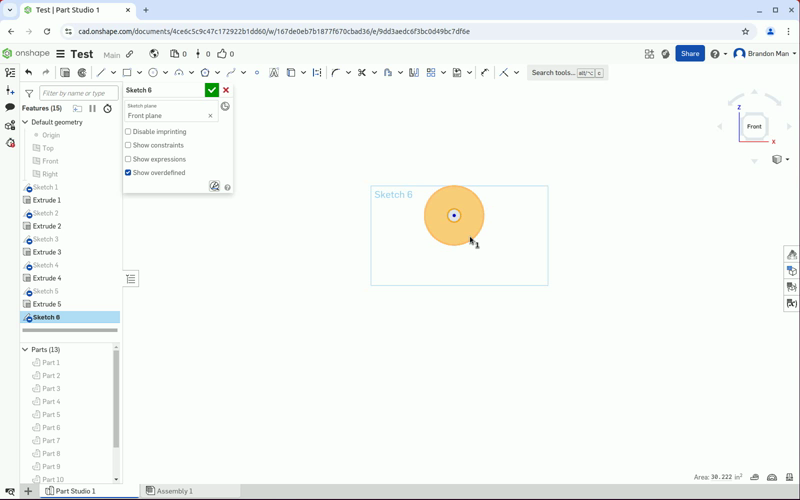
scroll(-6)
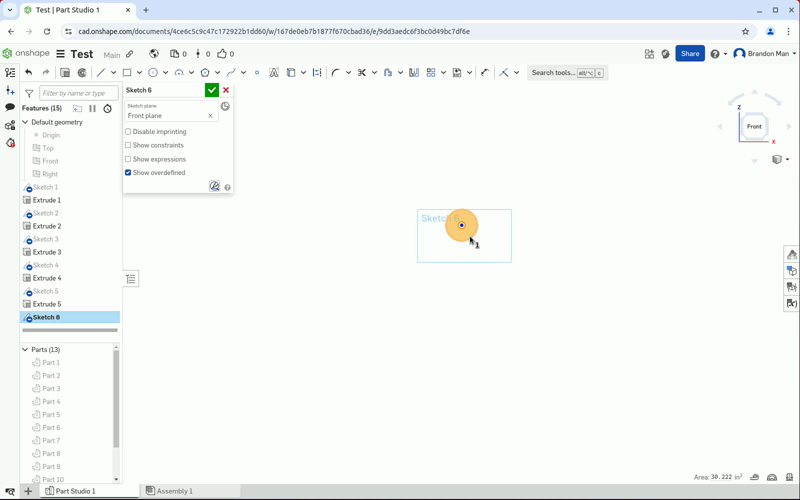
mouse_move(69, 352)
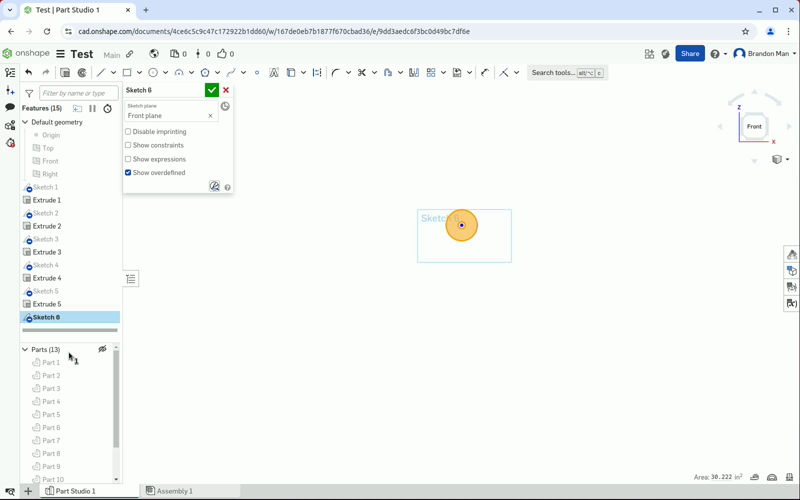
key(shift+y)
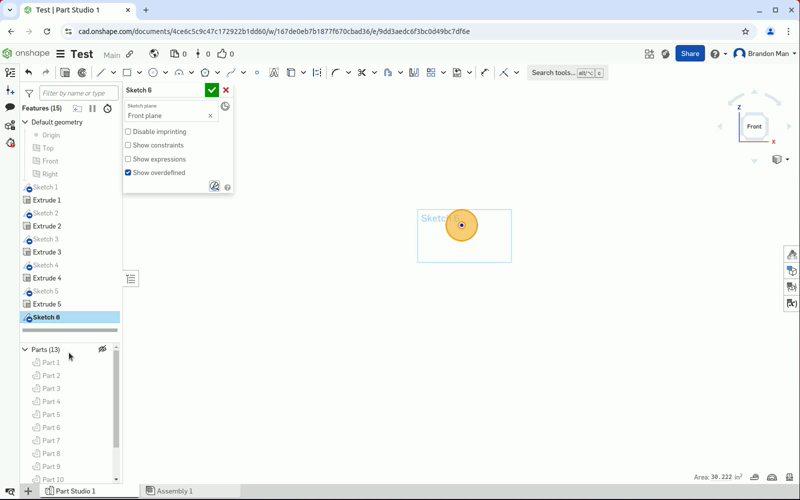
key(shift+e)
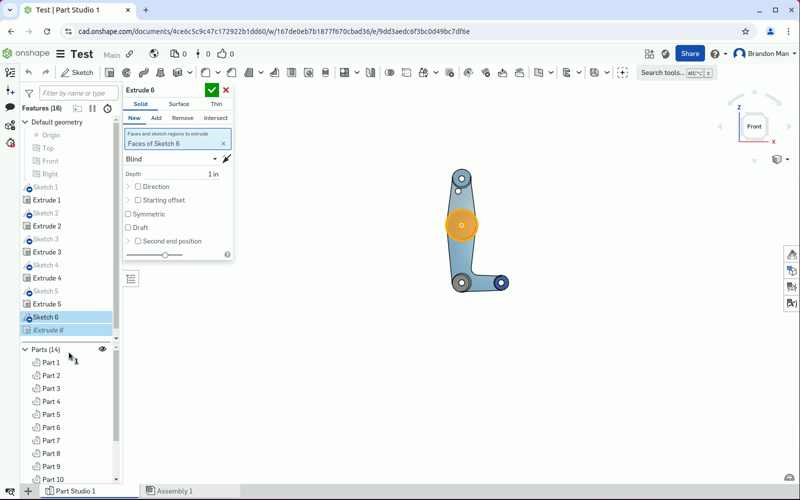
mouse_move(143, 106)
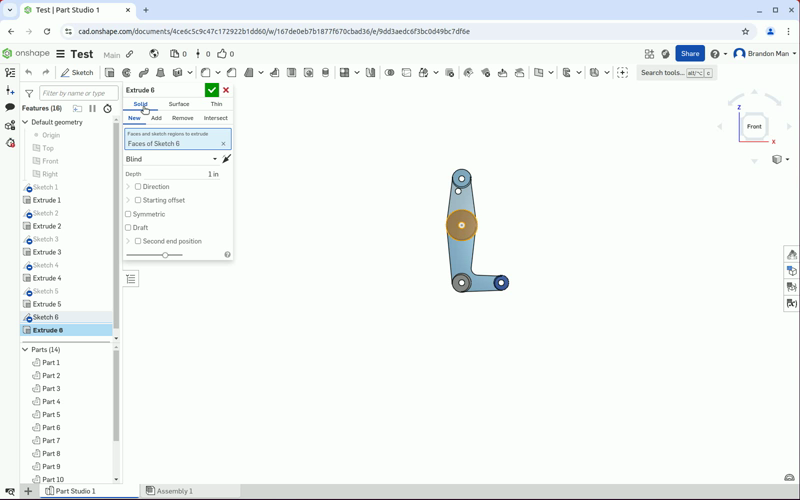
click(143, 106)
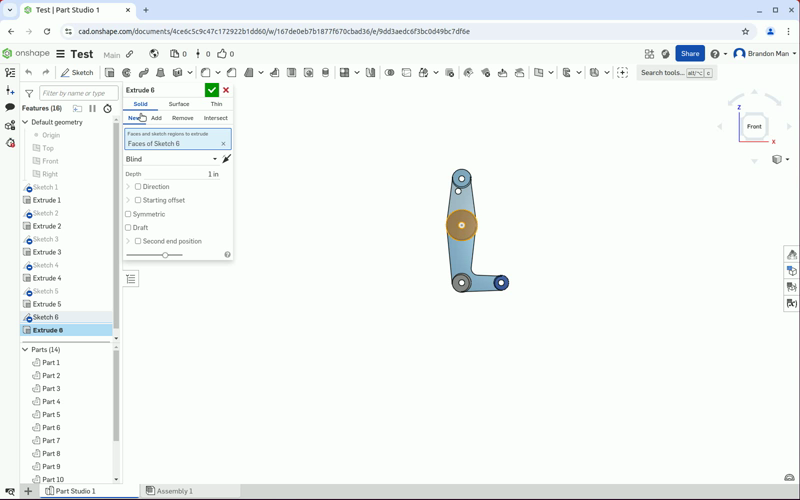
mouse_move(137, 120)
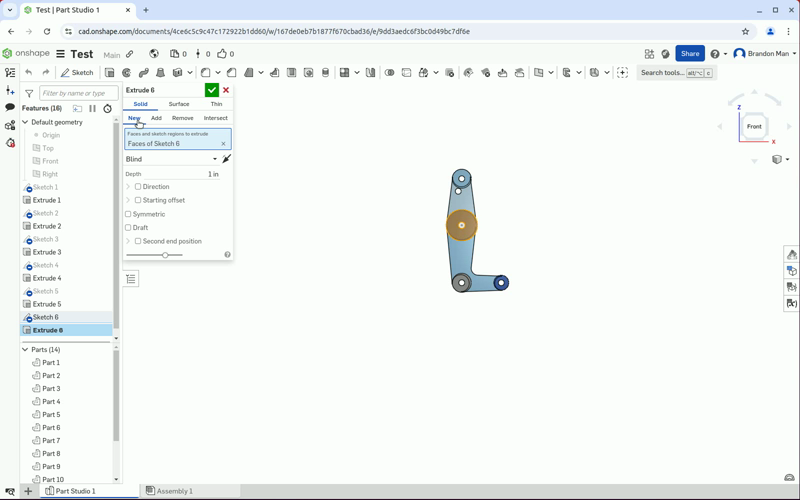
click(137, 120)
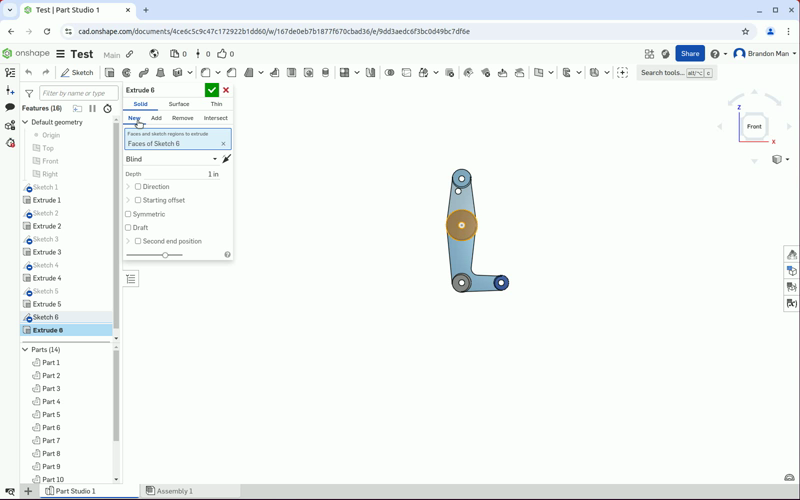
key(tab, 4)
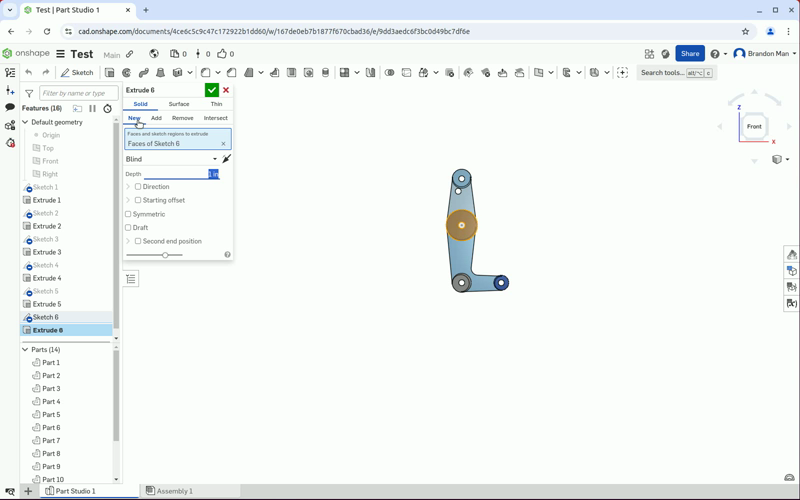
text(0.481)
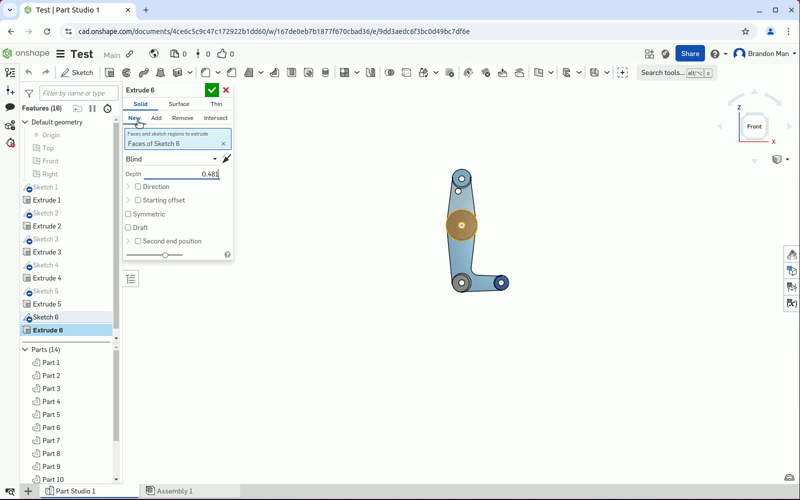
key(enter)
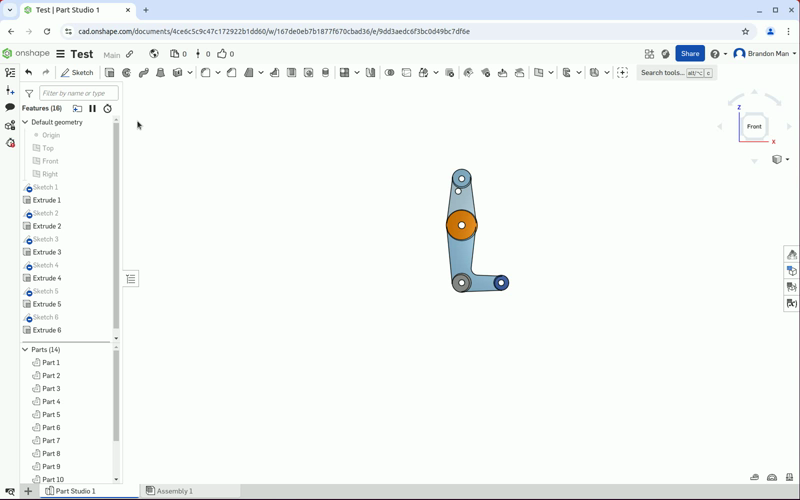
key(shift+h)
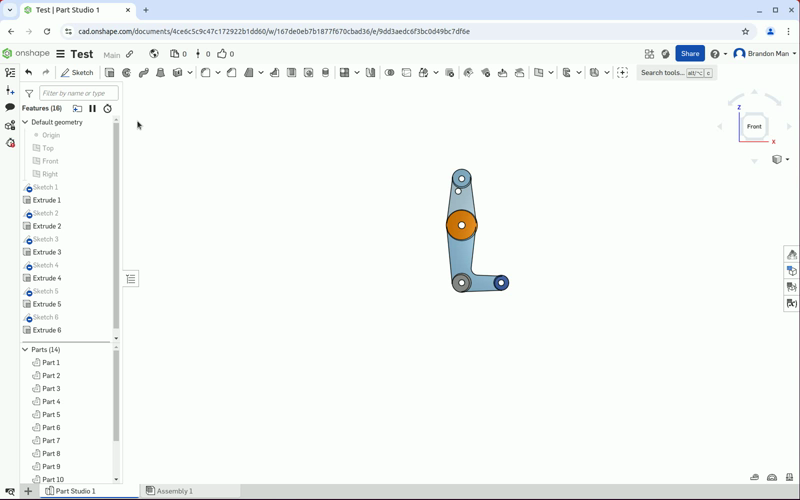
key(shift+h)
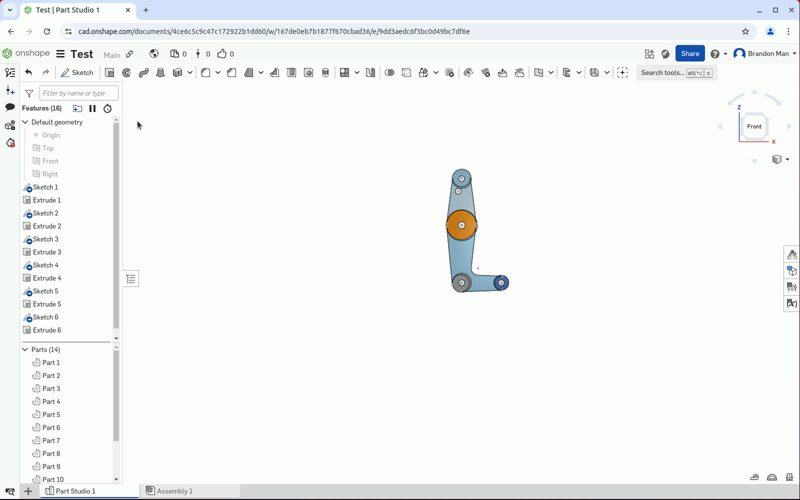
key(shift+7)
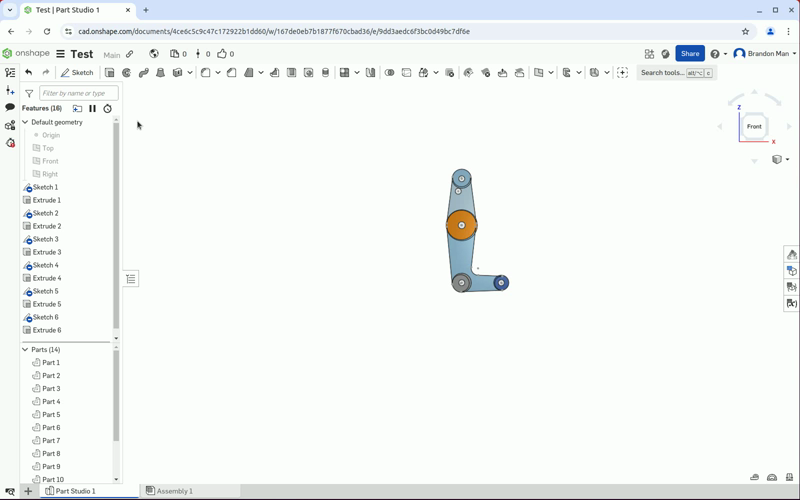
key(left, 2)
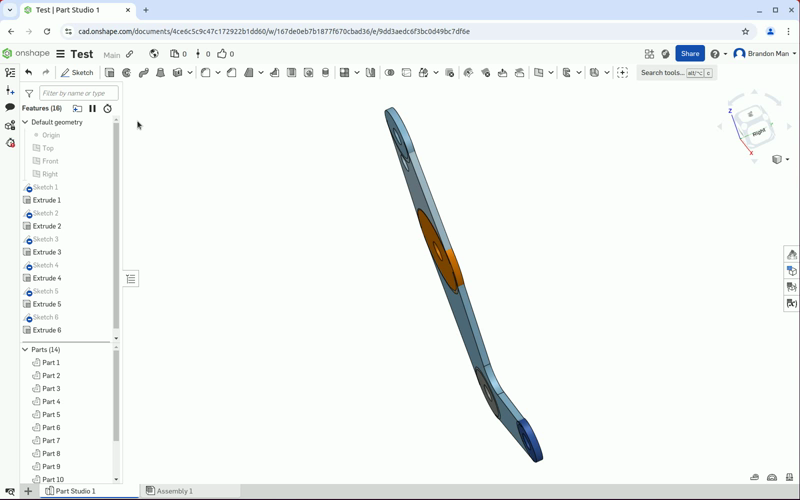
key(down, 2)
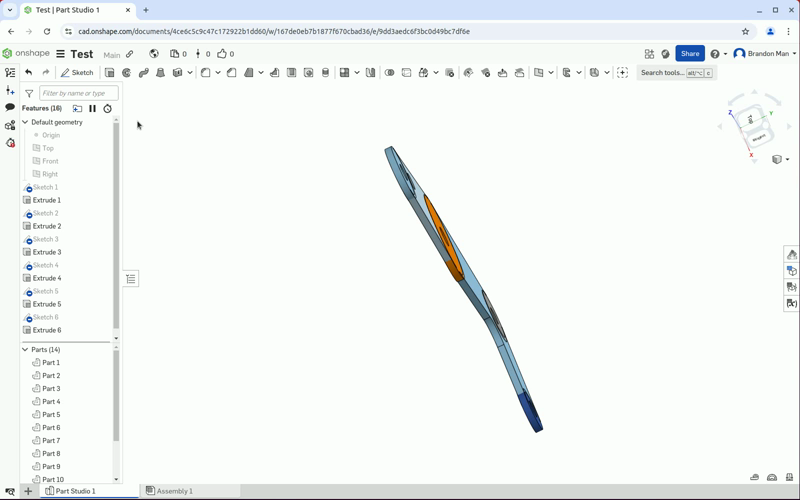
key(up, 2)
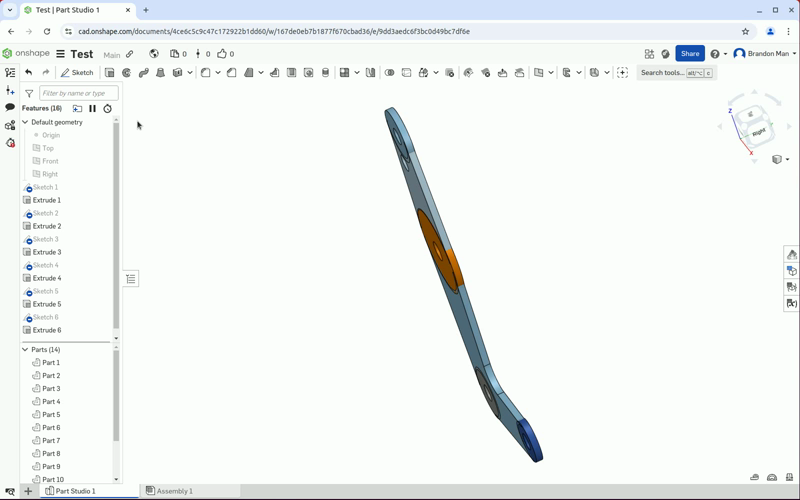
key(right, 2)
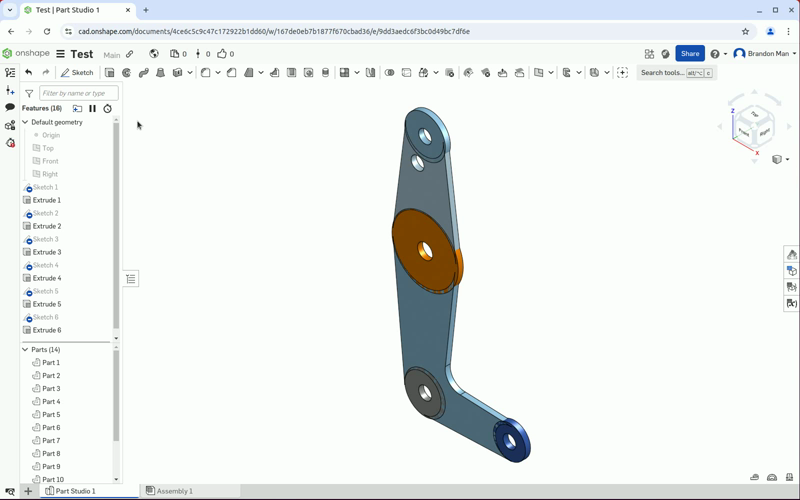
mouse_move(69, 189)
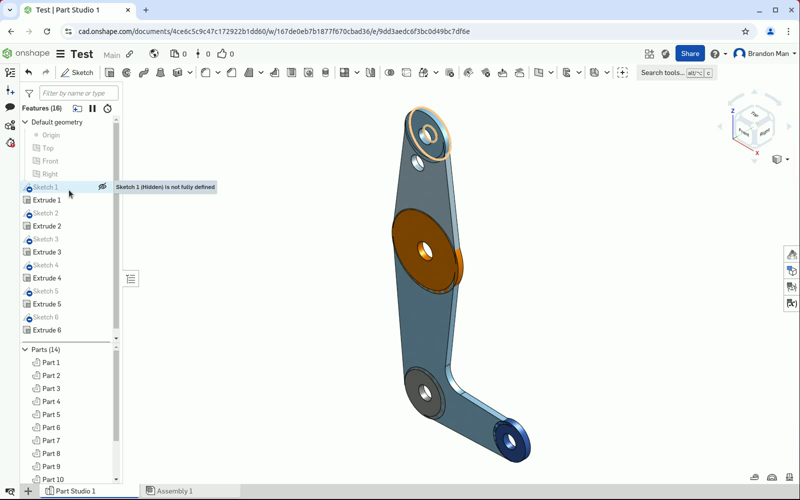
click(69, 189)